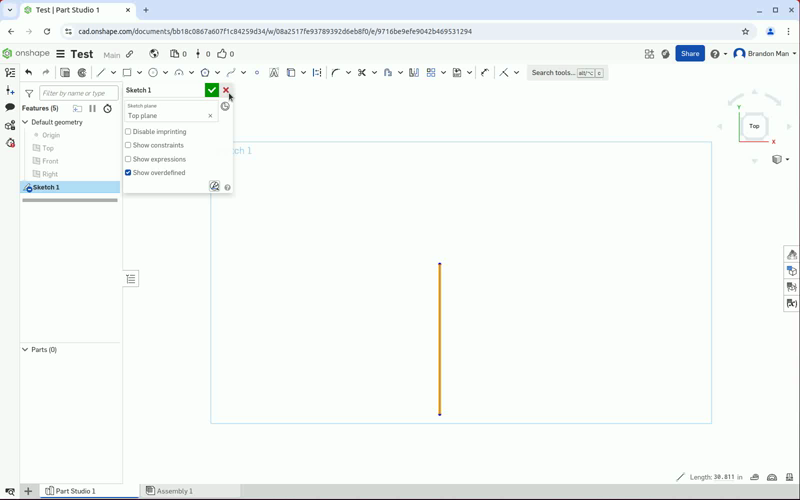
key(shift+h)
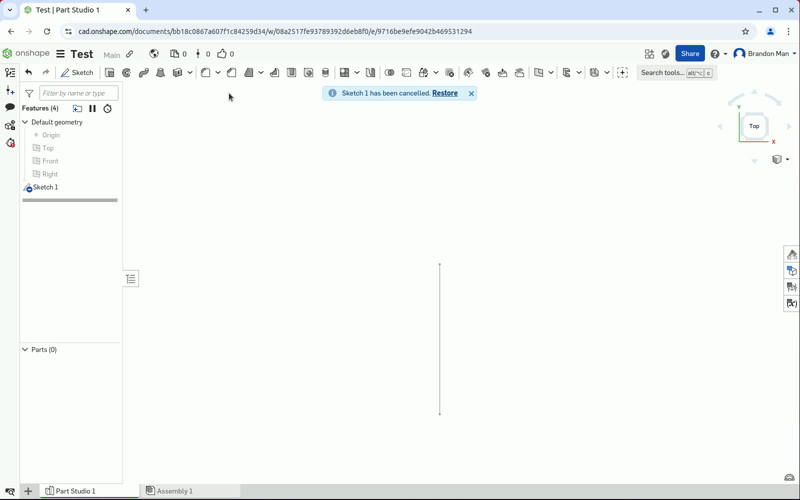
mouse_move(73, 352)
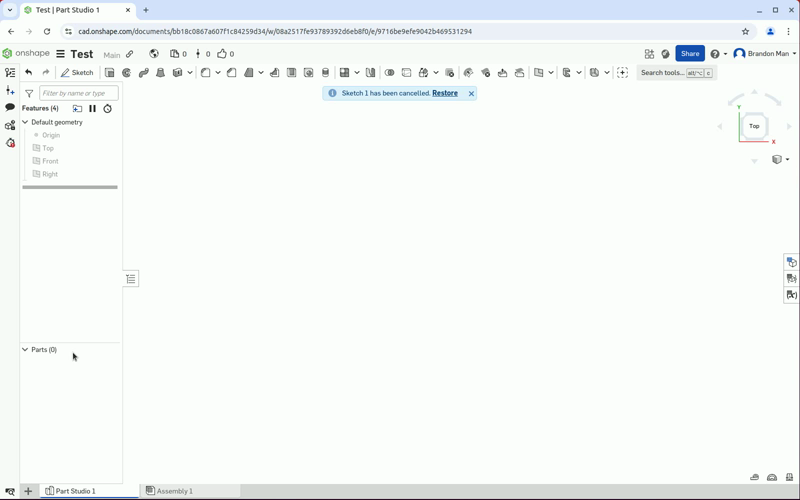
key(y)
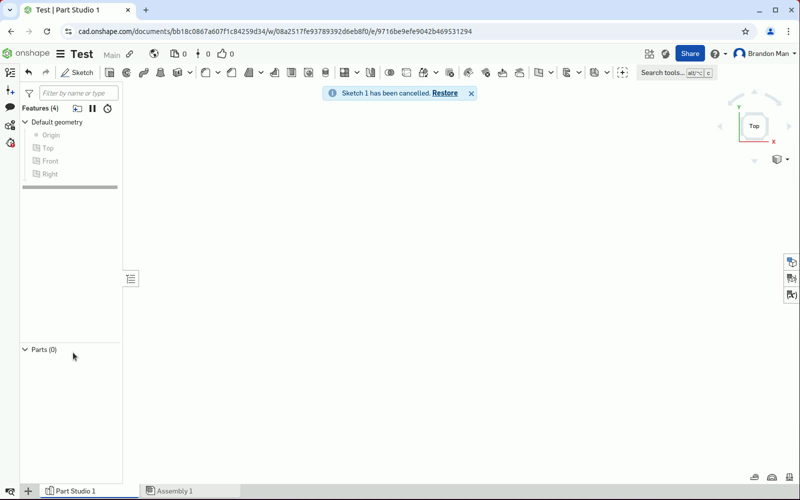
key(shift+p)
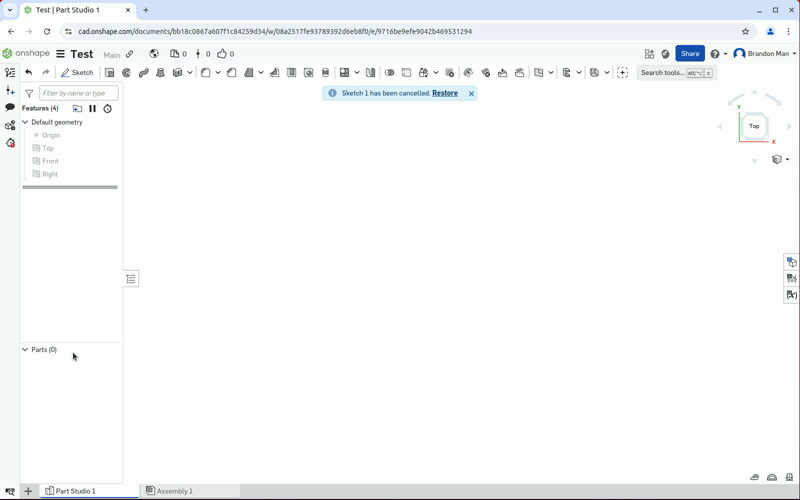
key(space)
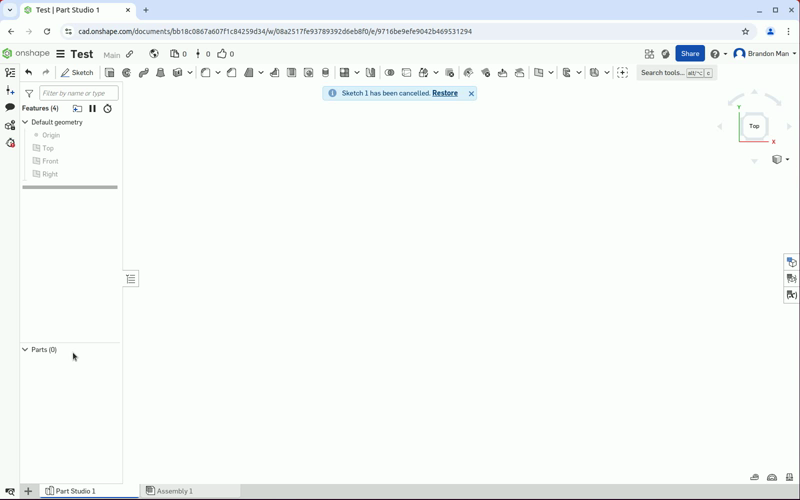
key_down(shift)
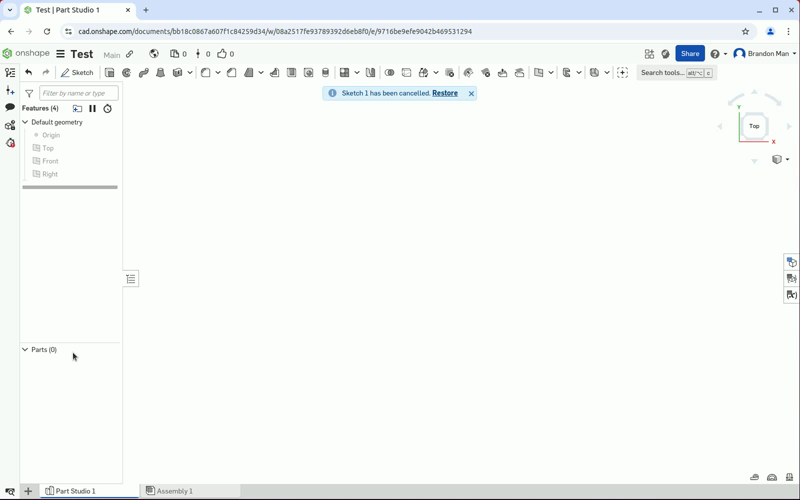
key(up)
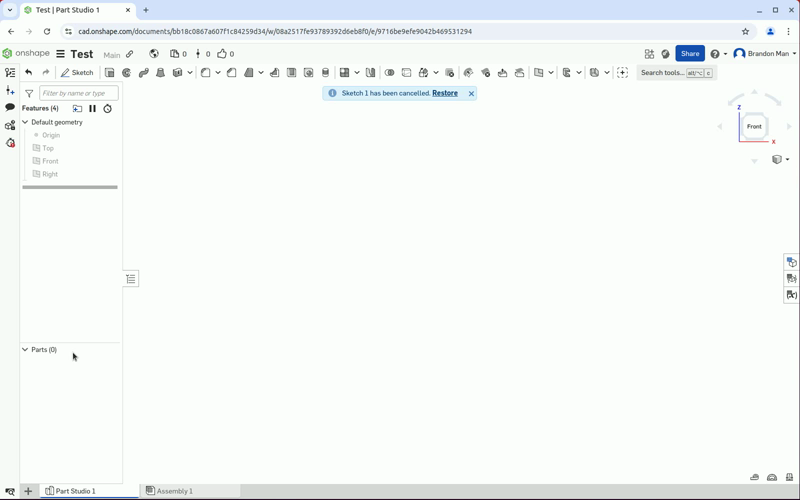
key_up(shift)
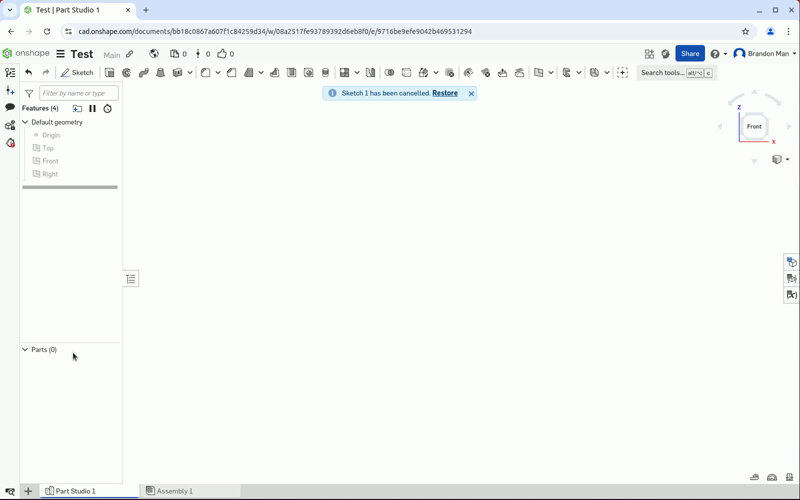
mouse_move(73, 352)
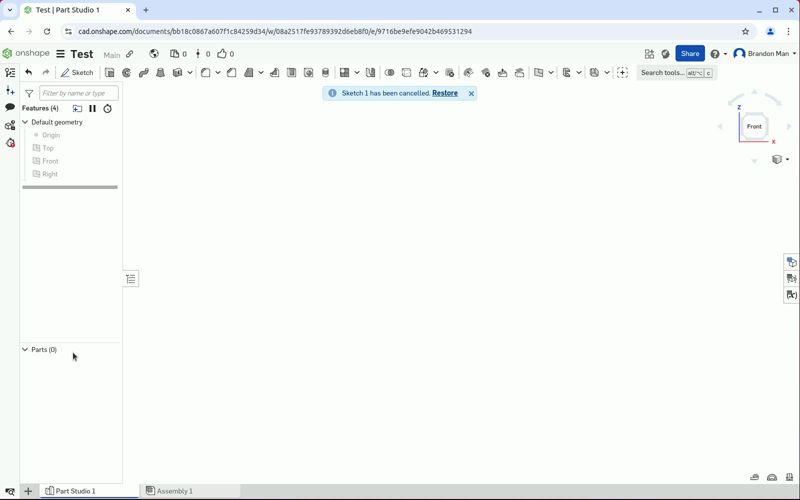
key(shift+y)
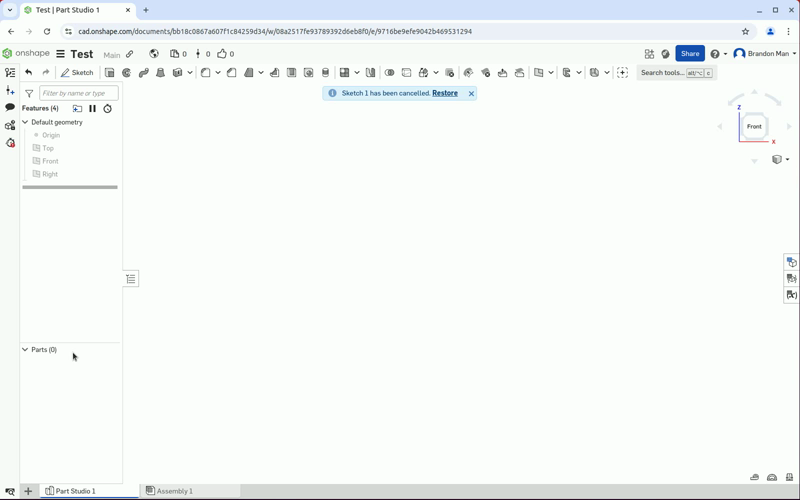
key(shift+s)
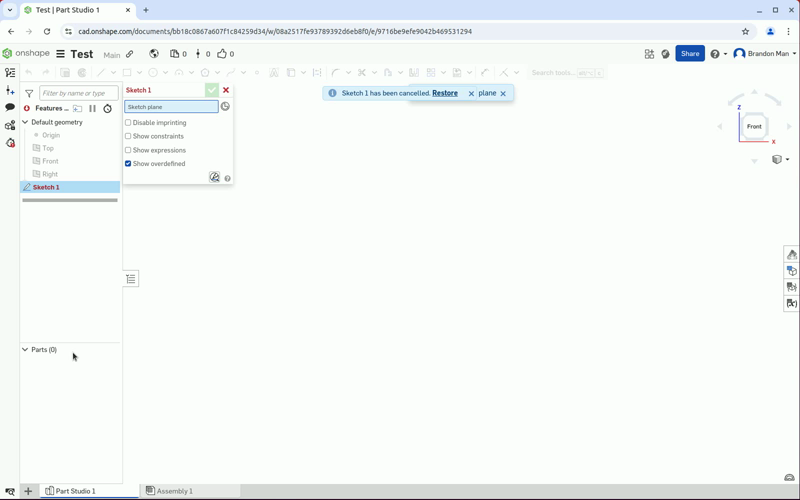
mouse_move(73, 163)
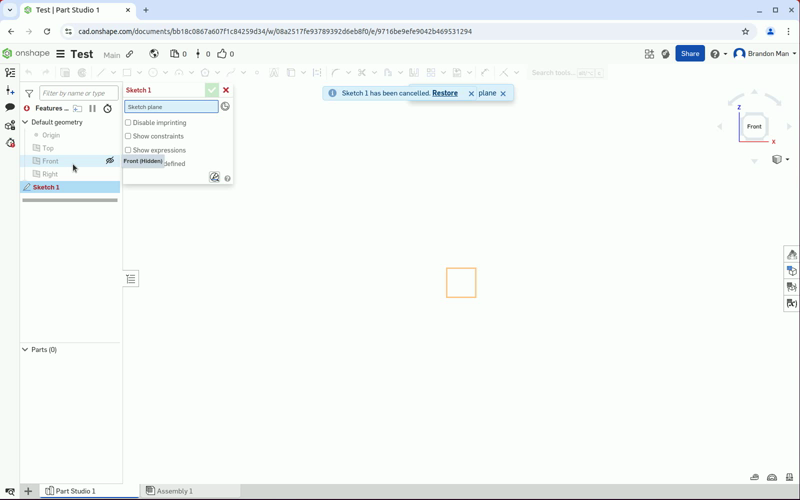
click(73, 163)
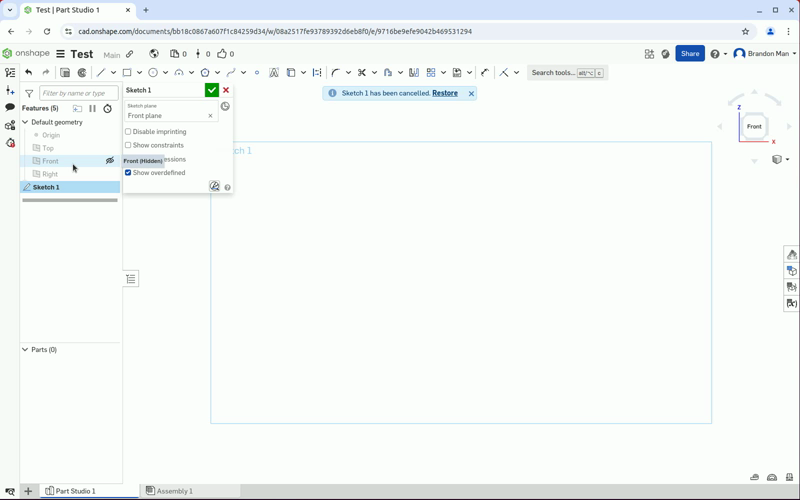
mouse_move(73, 352)
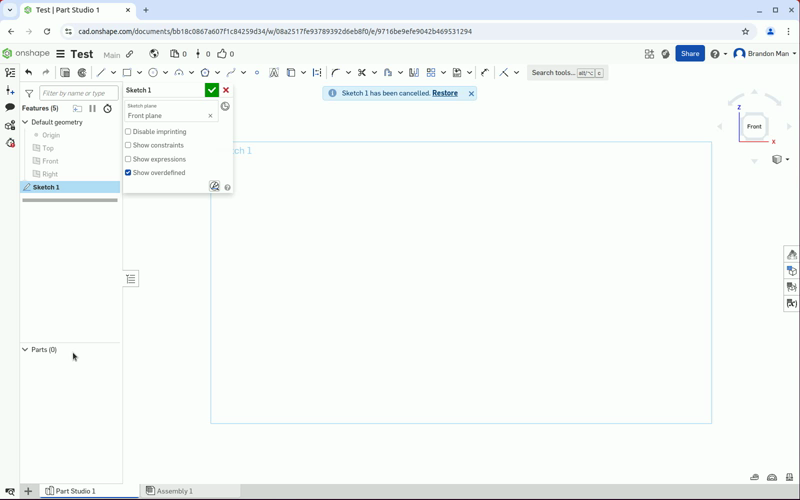
key(y)
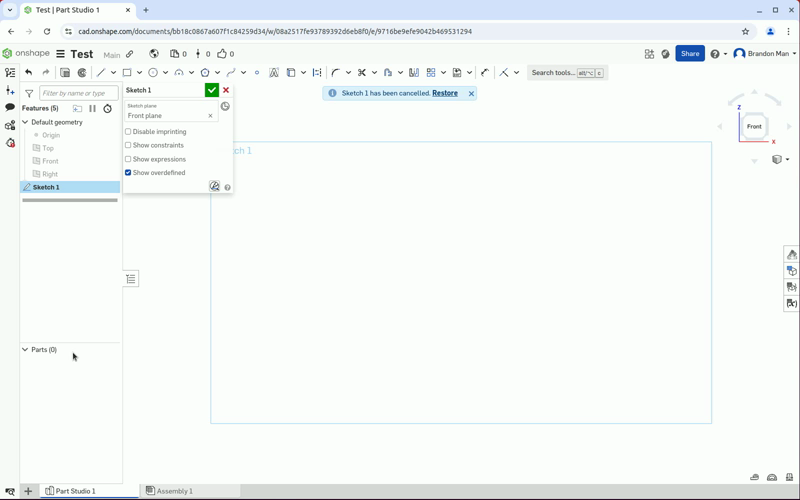
key(c)
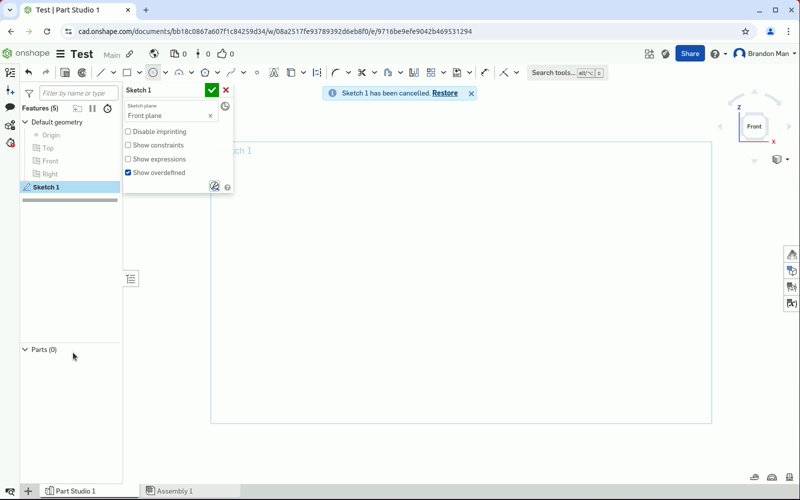
key_down(shift)
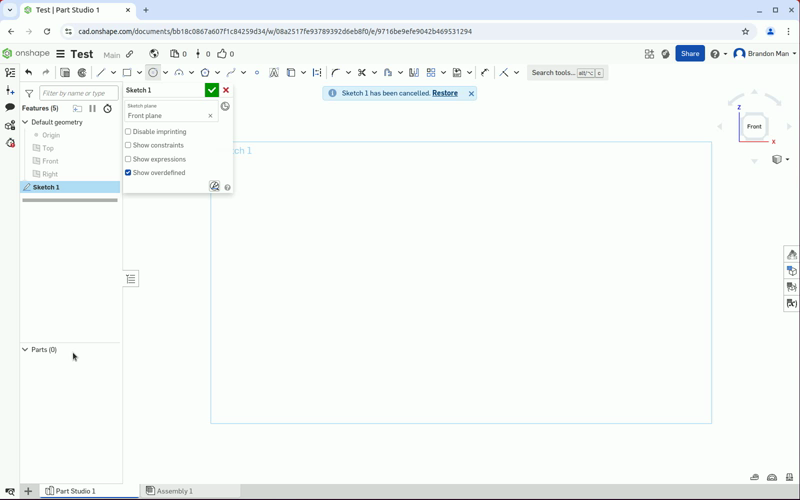
mouse_move(501, 282)
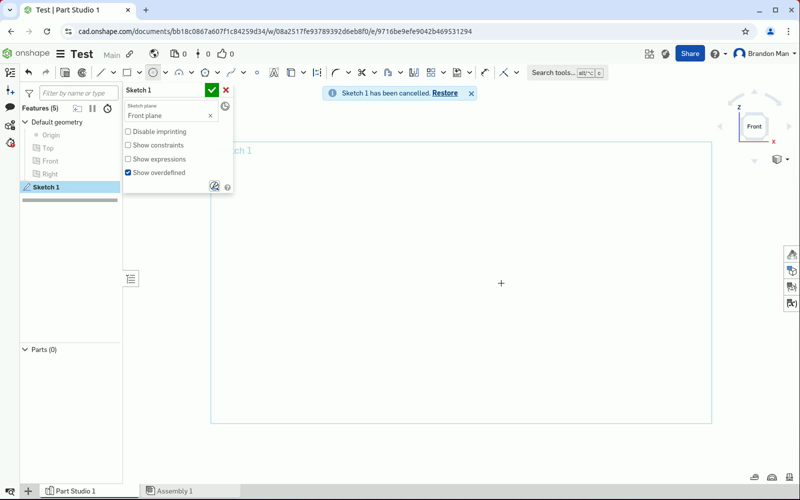
click(501, 282)
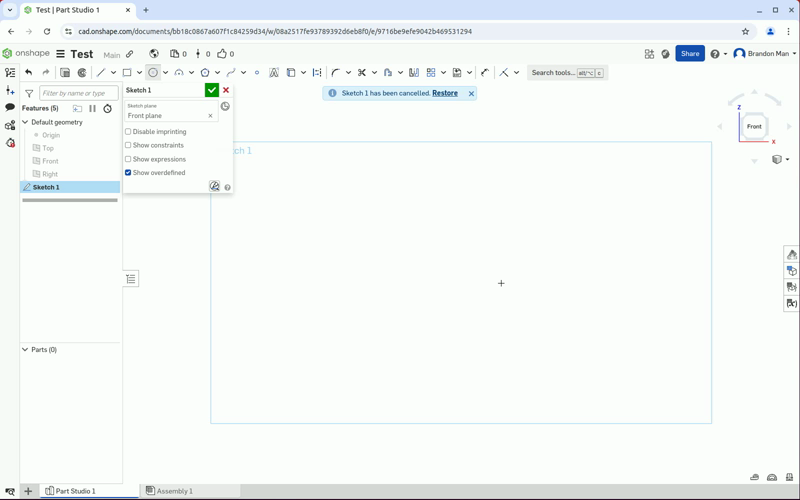
key_up(shift)
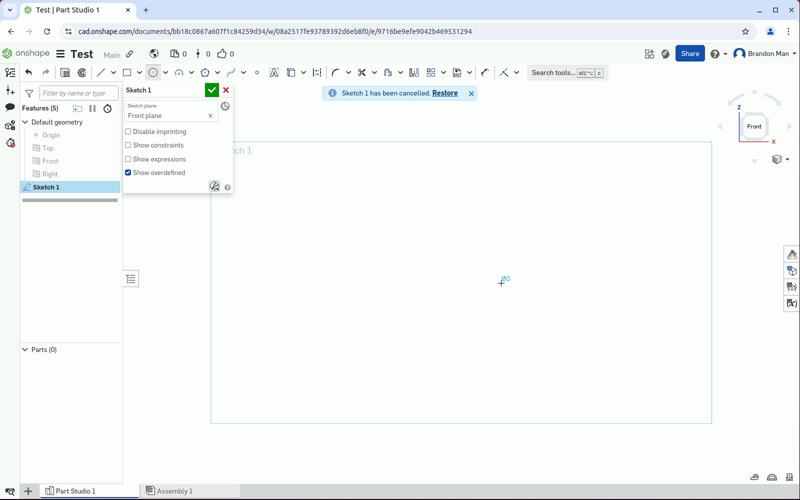
mouse_move(508, 282)
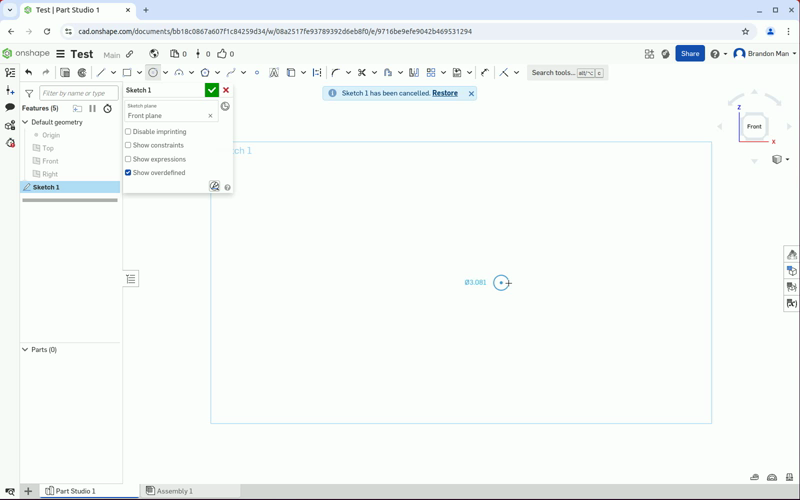
click(508, 282)
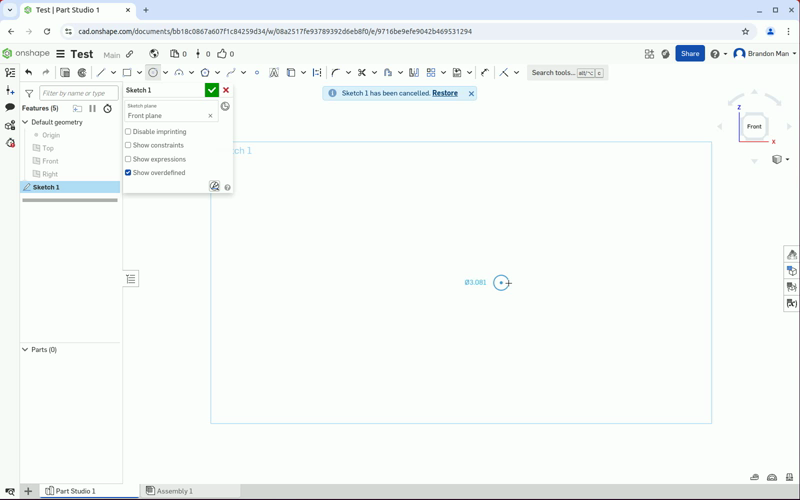
key(esc)
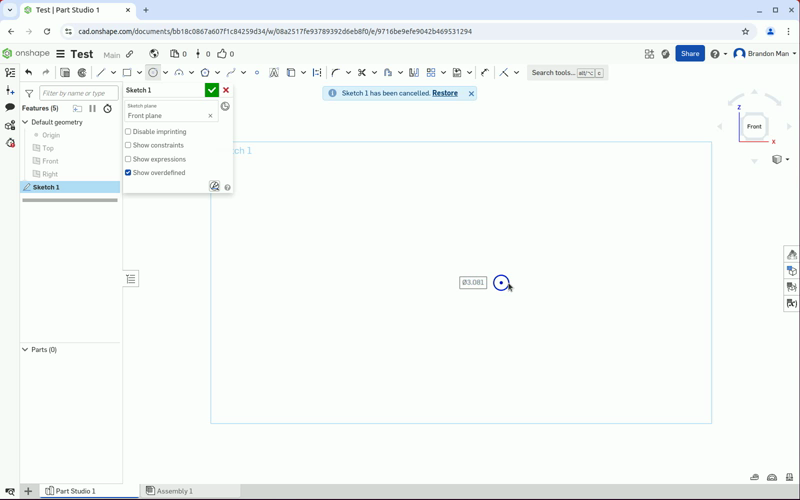
key(c)
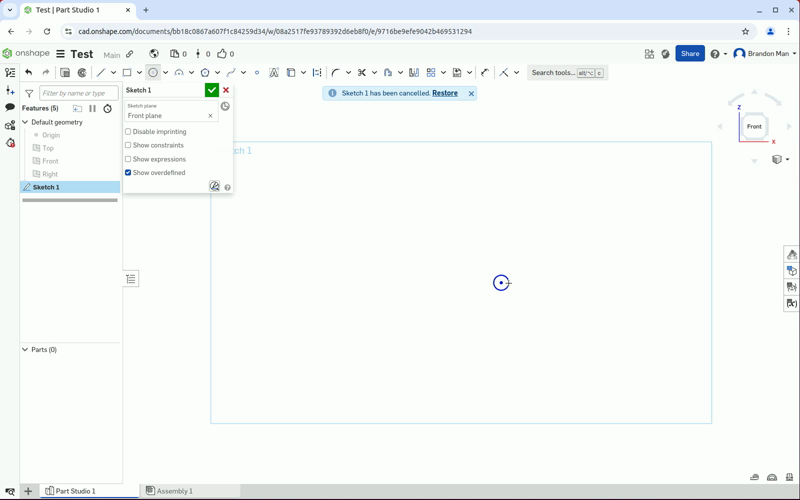
key_down(shift)
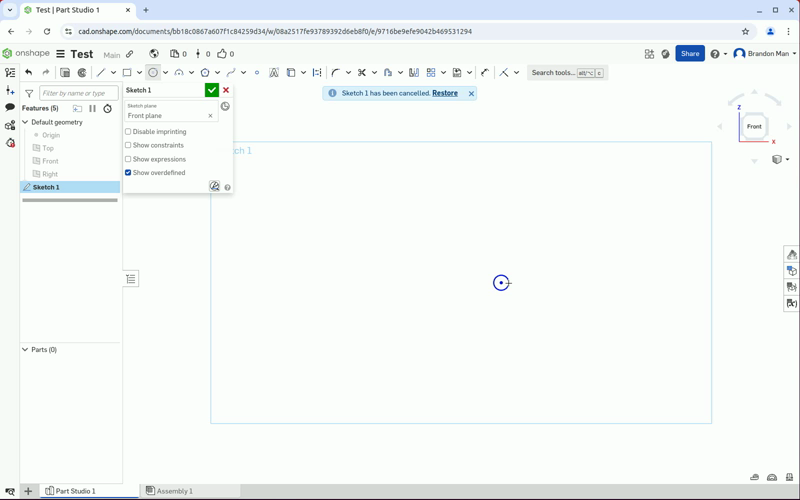
mouse_move(501, 282)
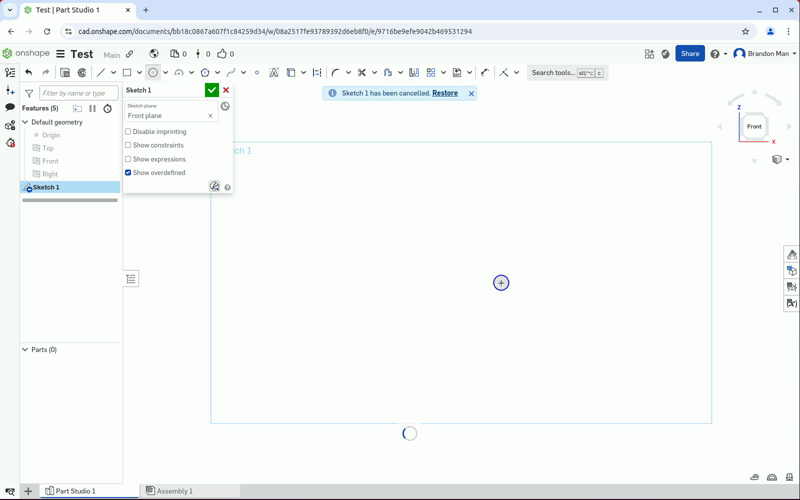
click(501, 282)
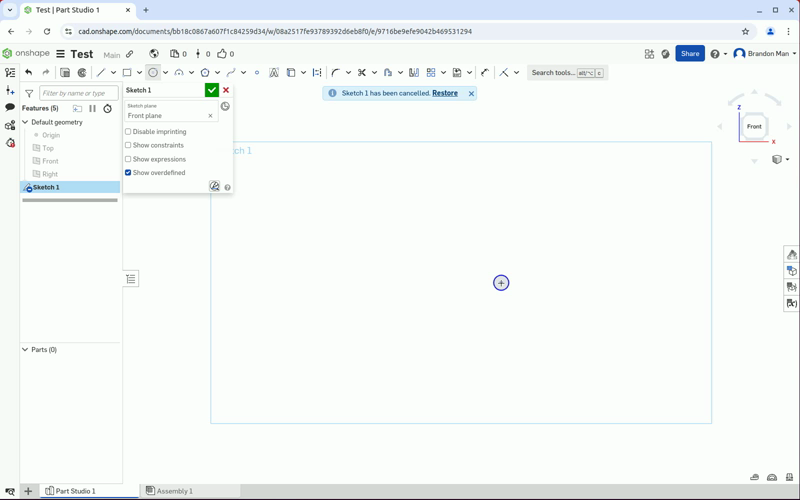
key_up(shift)
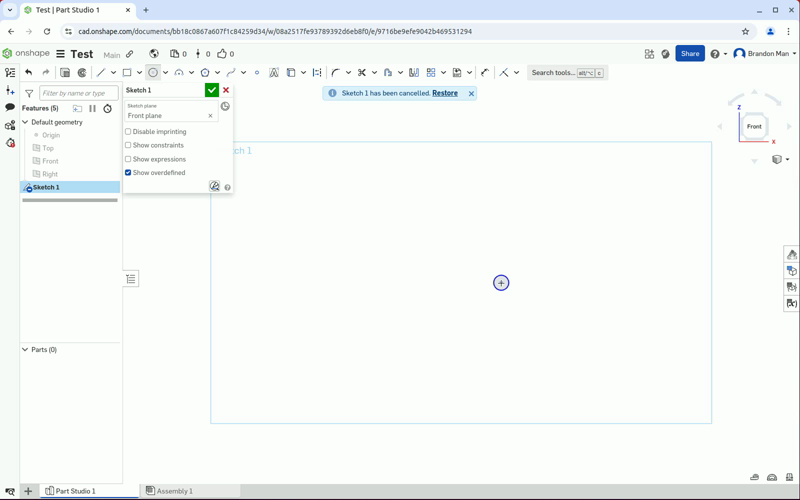
mouse_move(504, 282)
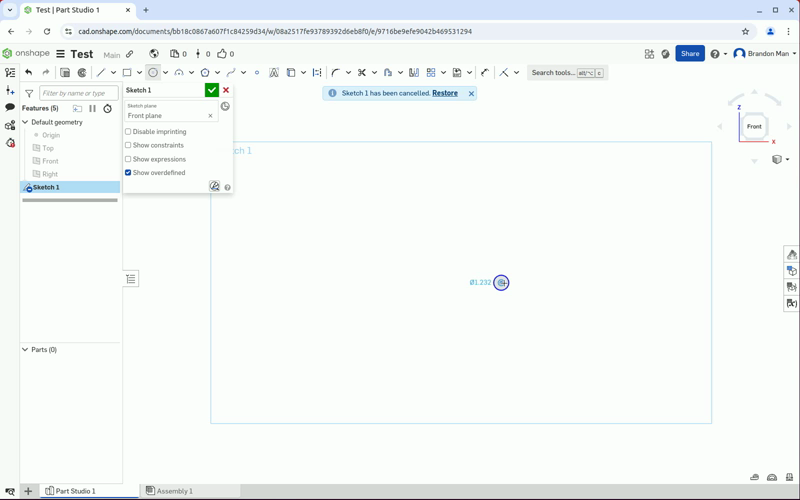
scroll(6)
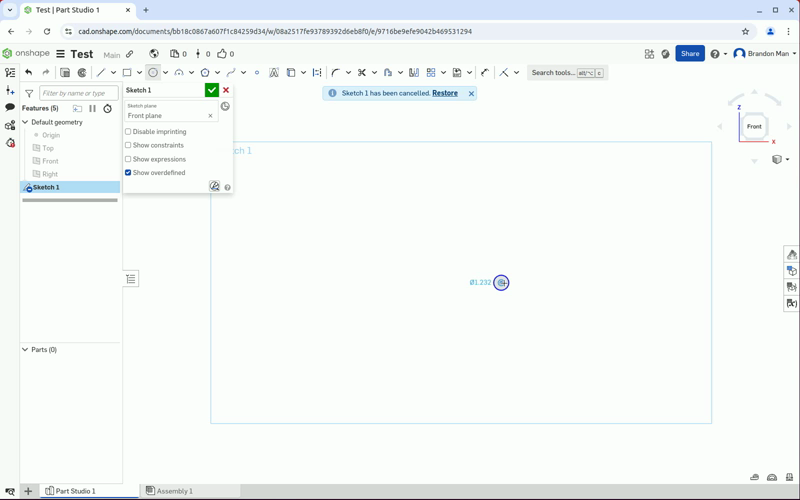
scroll(6)
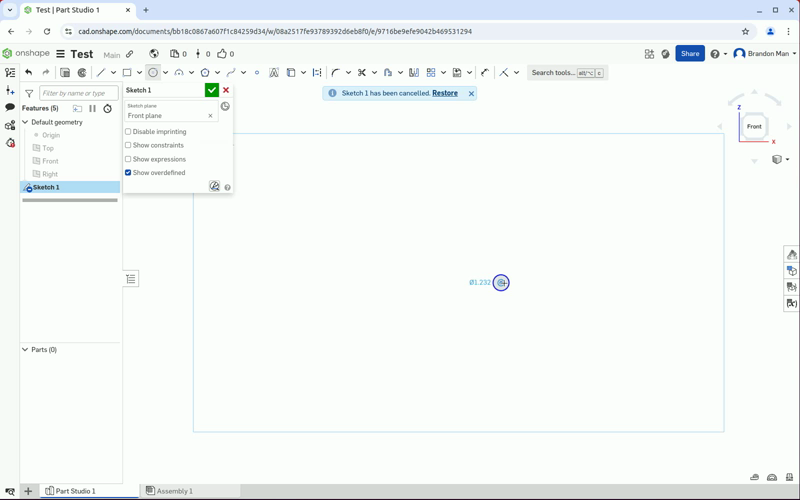
scroll(6)
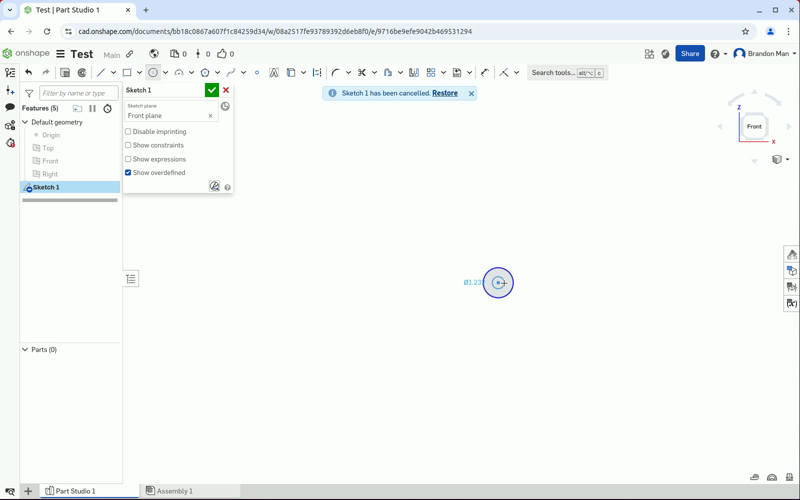
scroll(6)
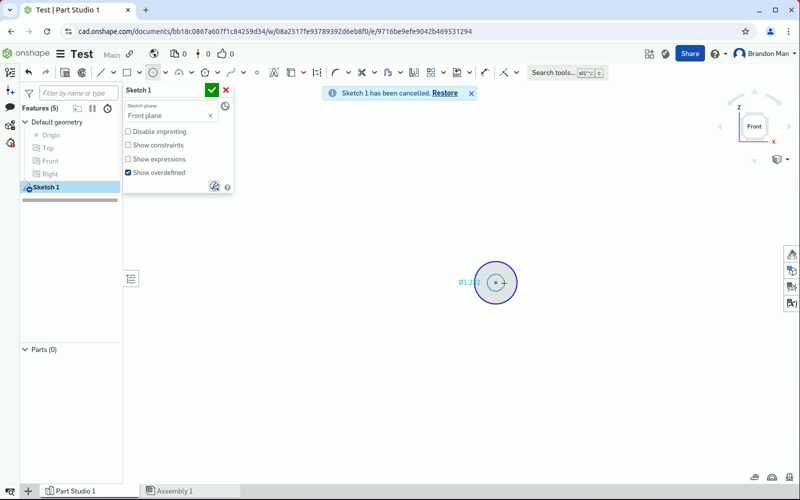
scroll(6)
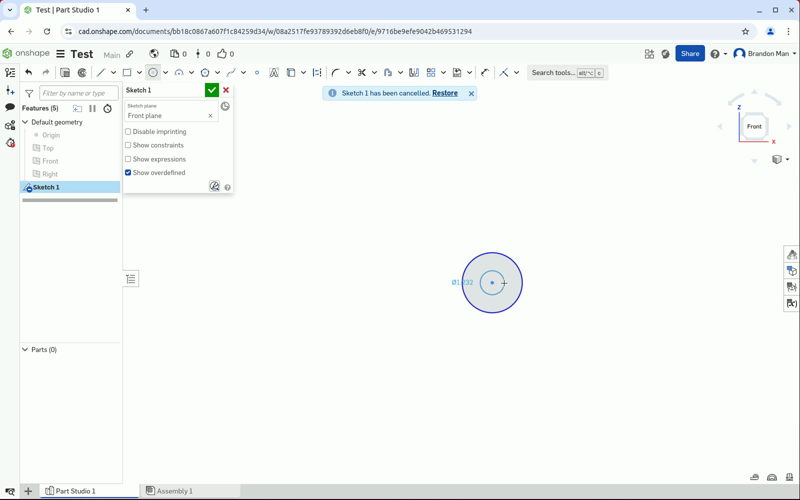
scroll(6)
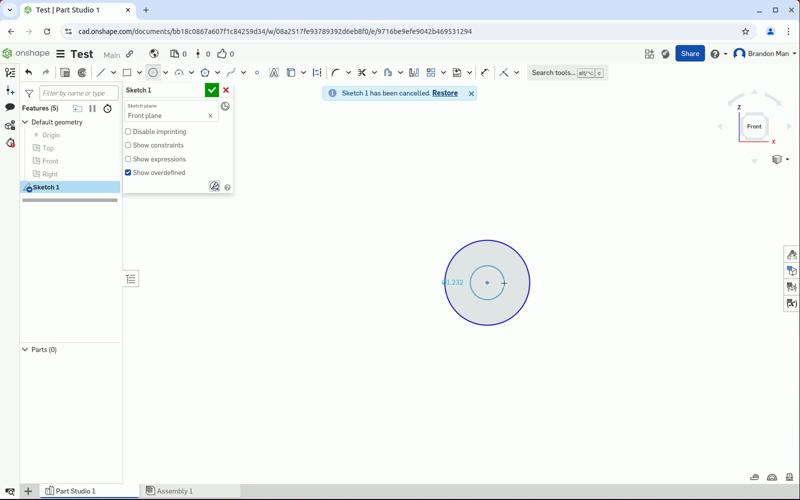
scroll(6)
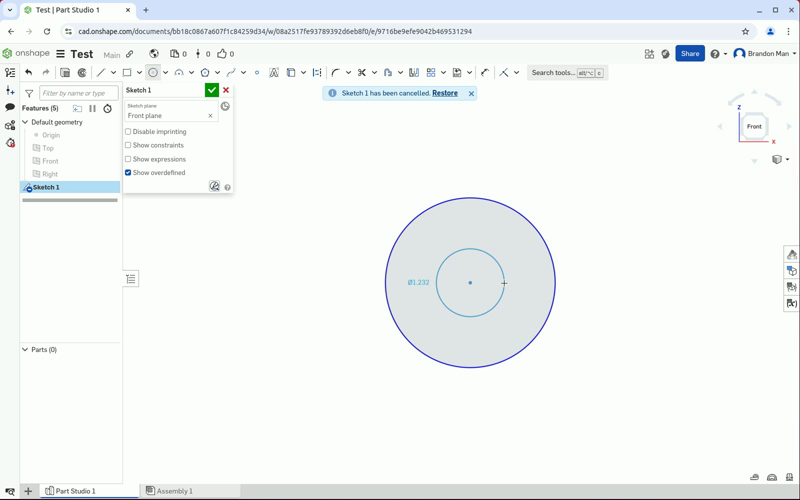
click(504, 282)
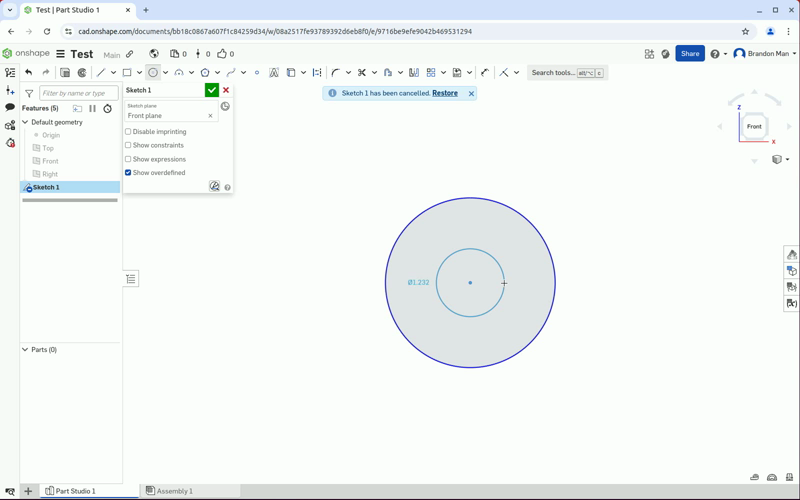
scroll(-6)
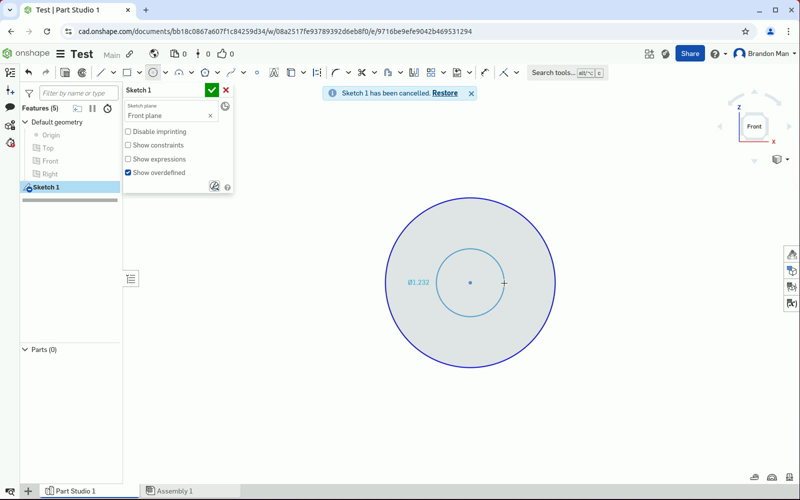
scroll(-6)
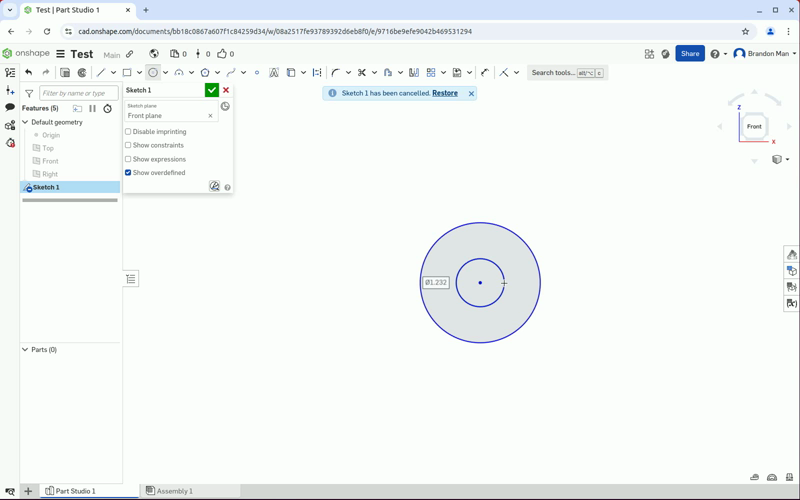
scroll(-6)
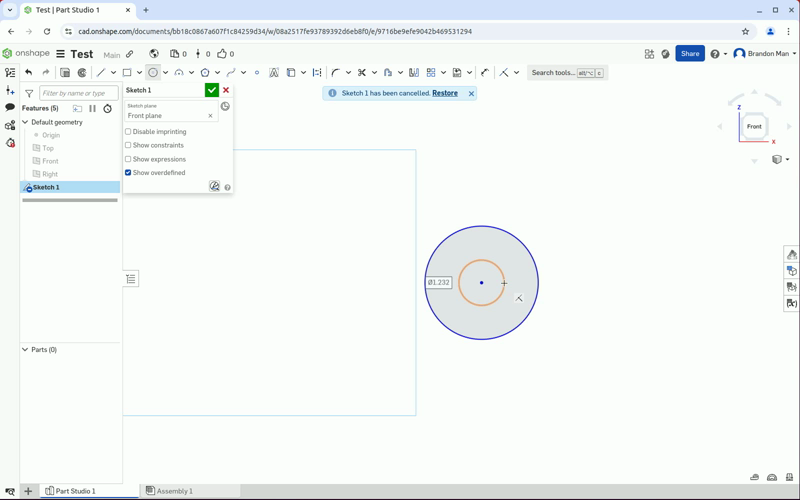
scroll(-6)
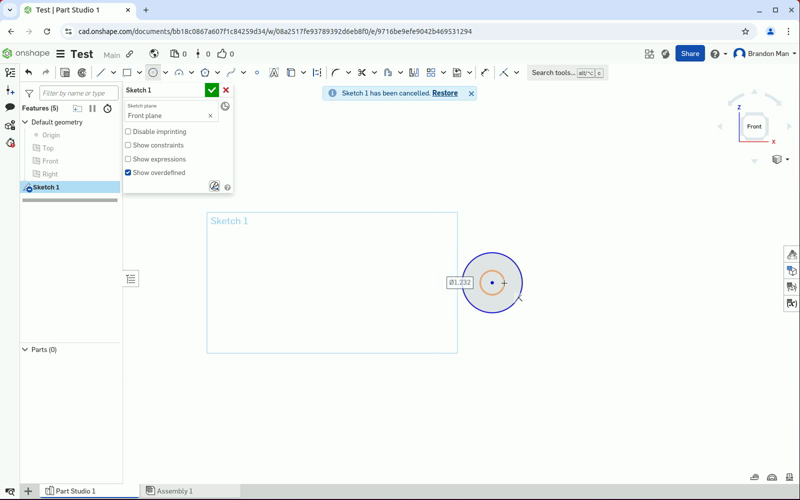
scroll(-6)
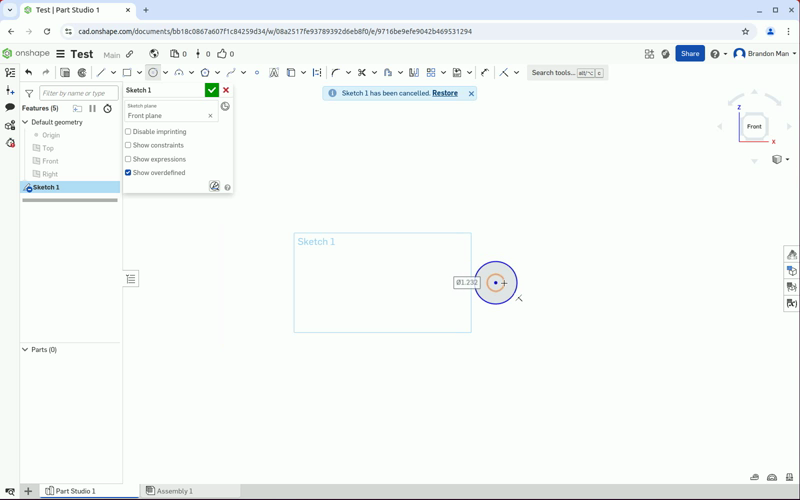
scroll(-6)
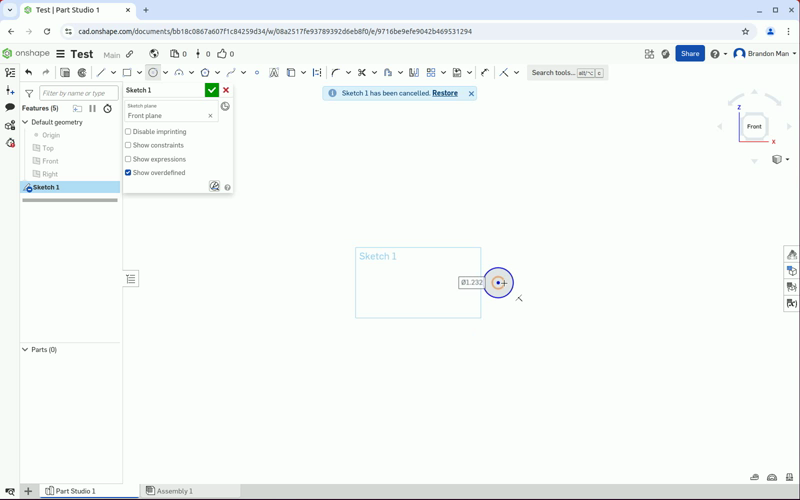
scroll(-6)
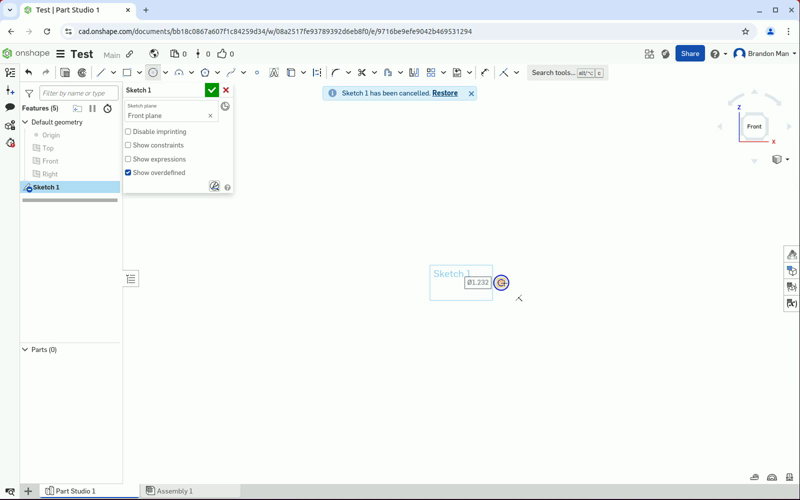
key(esc)
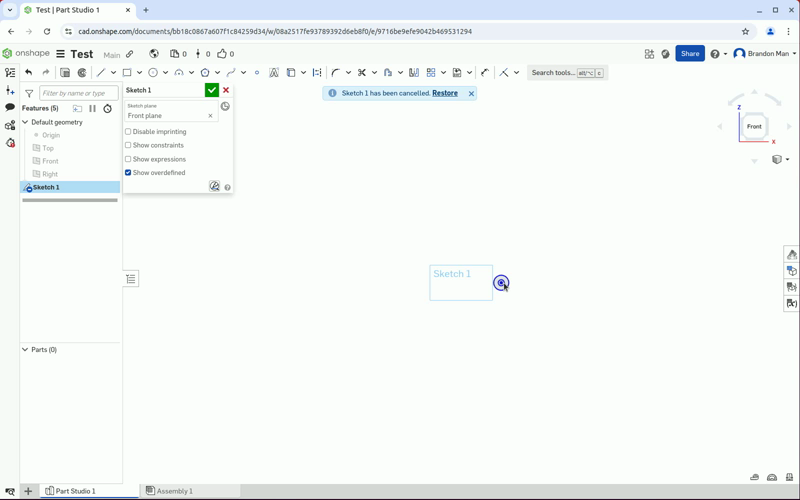
mouse_move(500, 289)
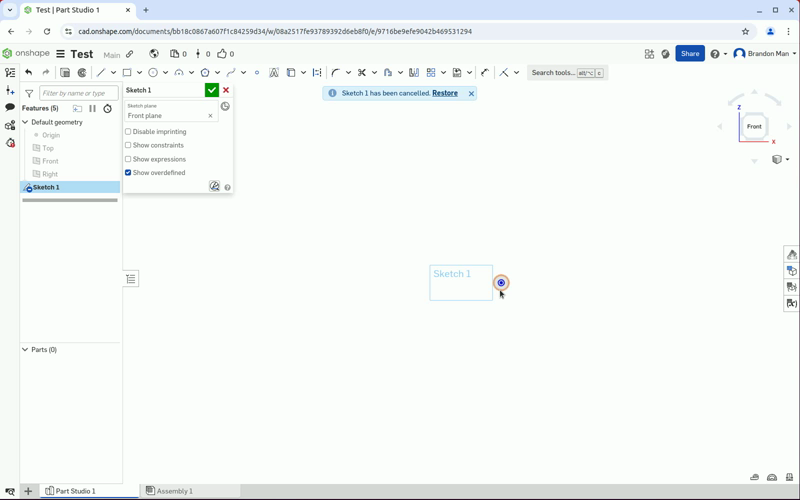
scroll(6)
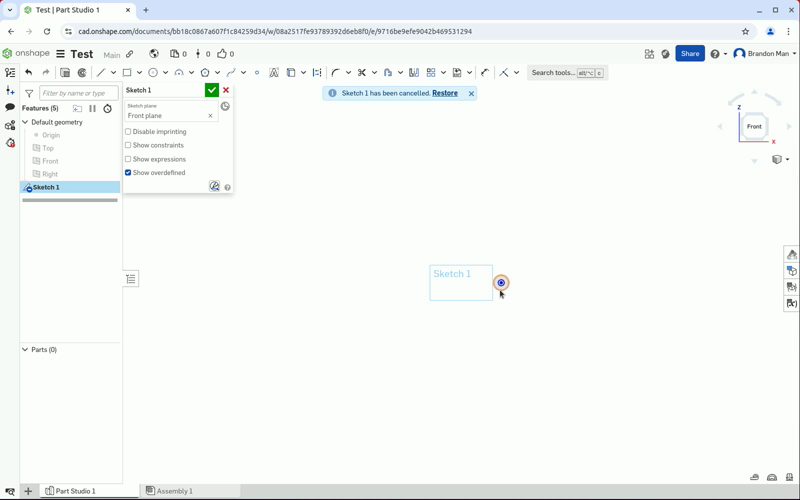
scroll(6)
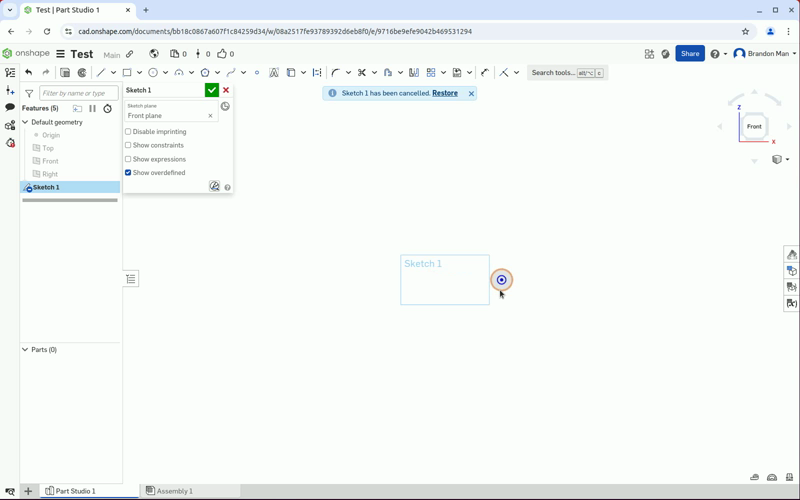
scroll(6)
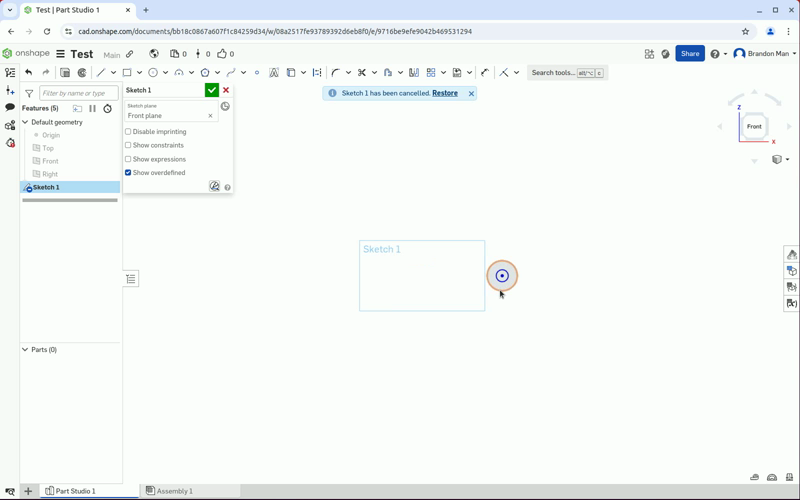
scroll(6)
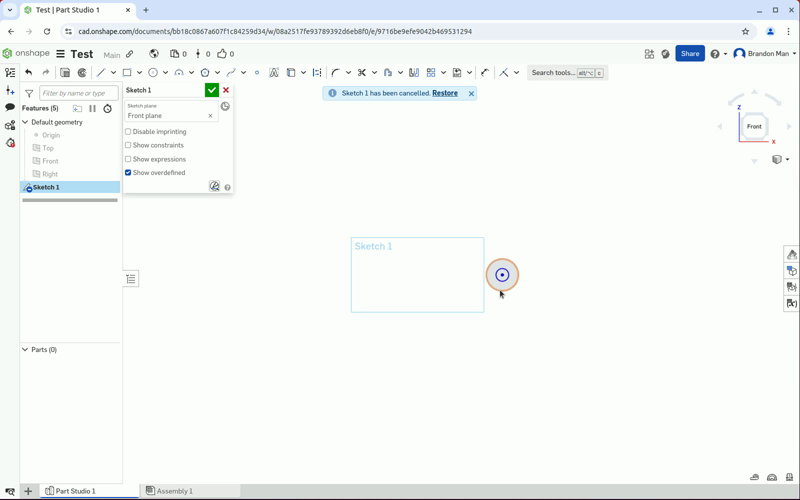
scroll(6)
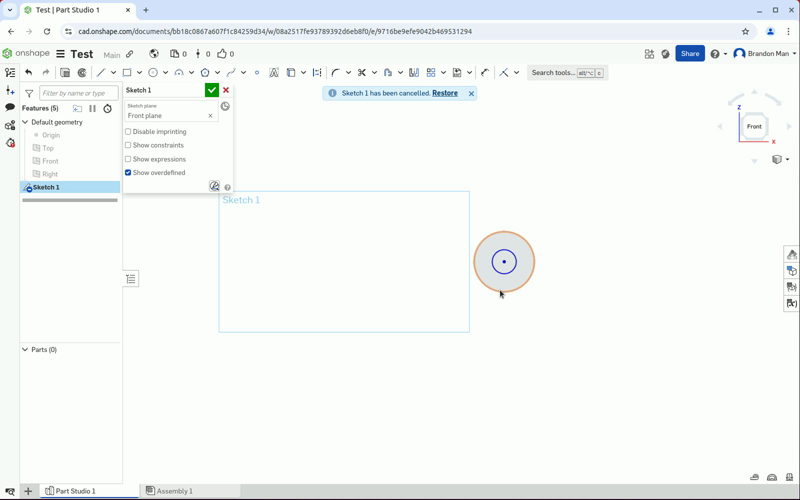
scroll(6)
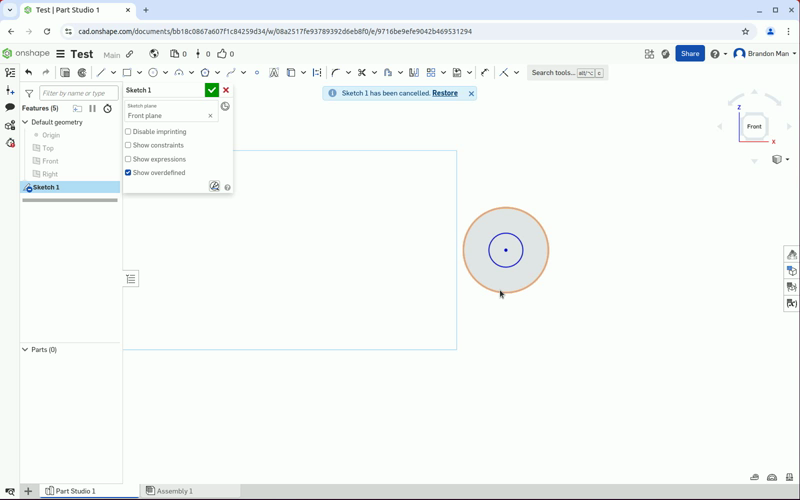
scroll(6)
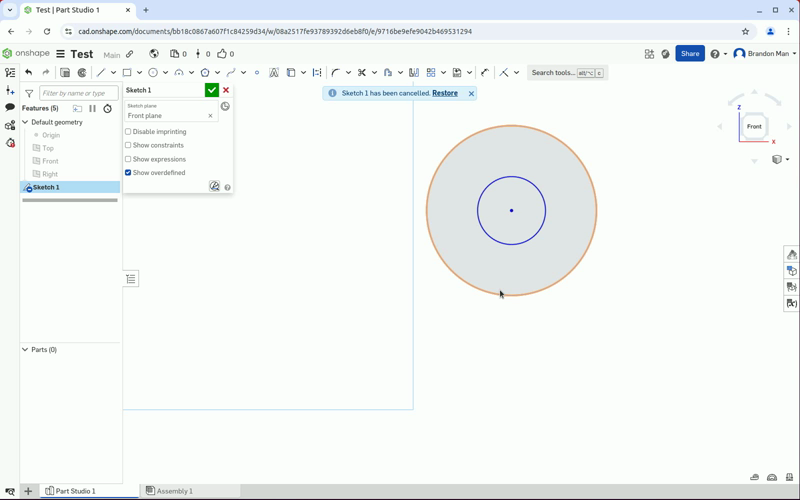
click(500, 289)
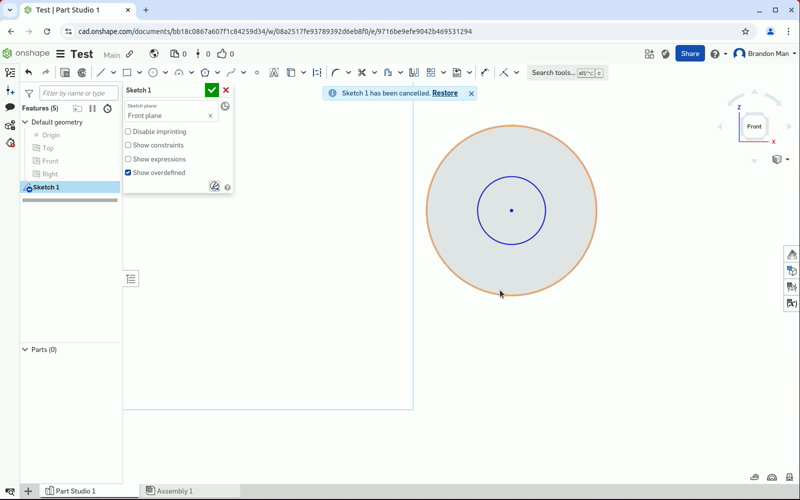
scroll(-6)
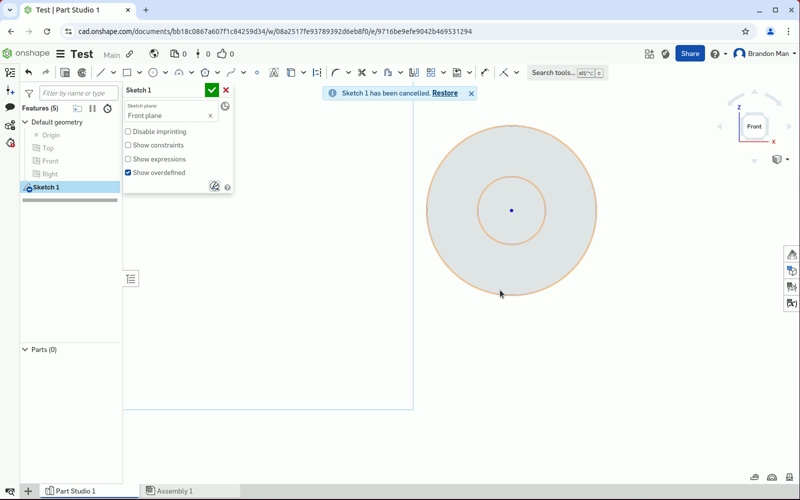
scroll(-6)
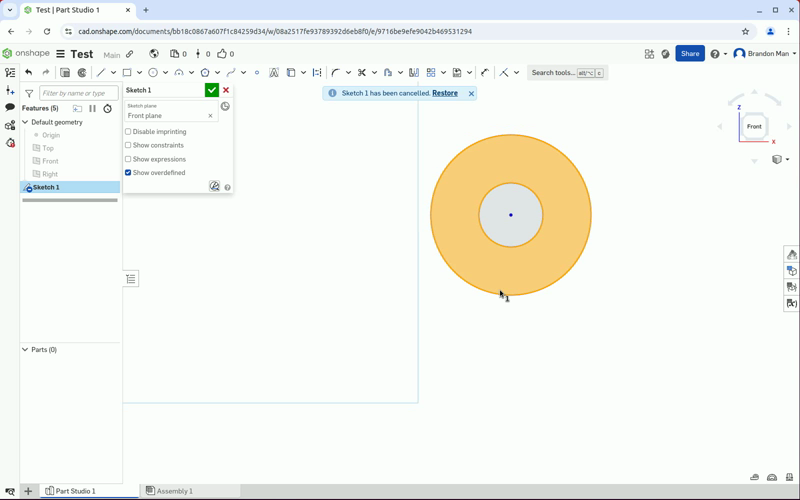
scroll(-6)
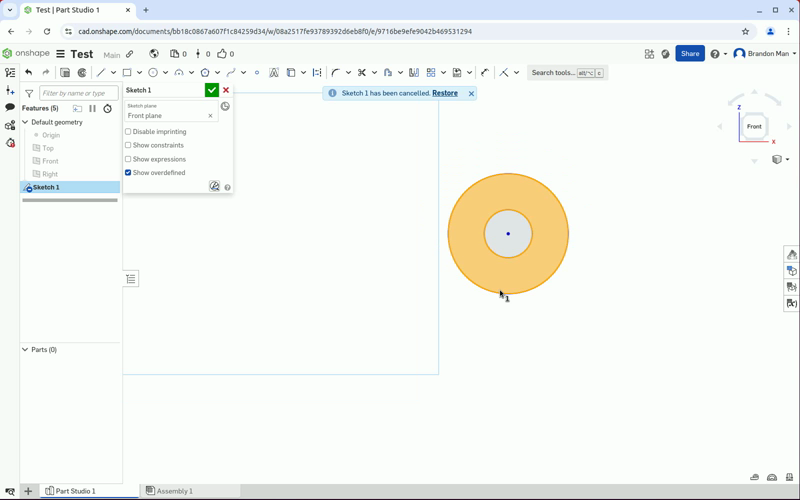
scroll(-6)
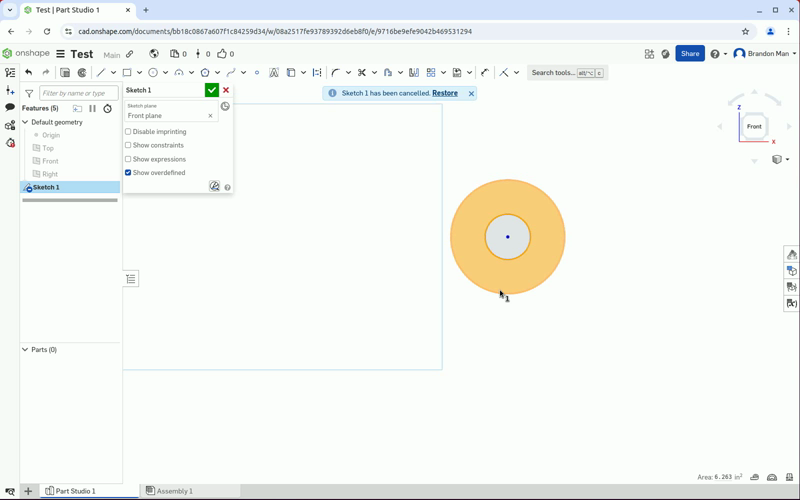
scroll(-6)
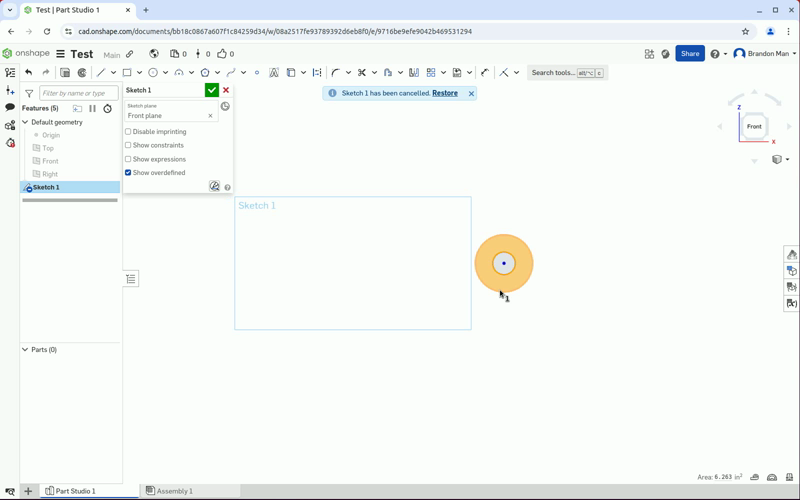
scroll(-6)
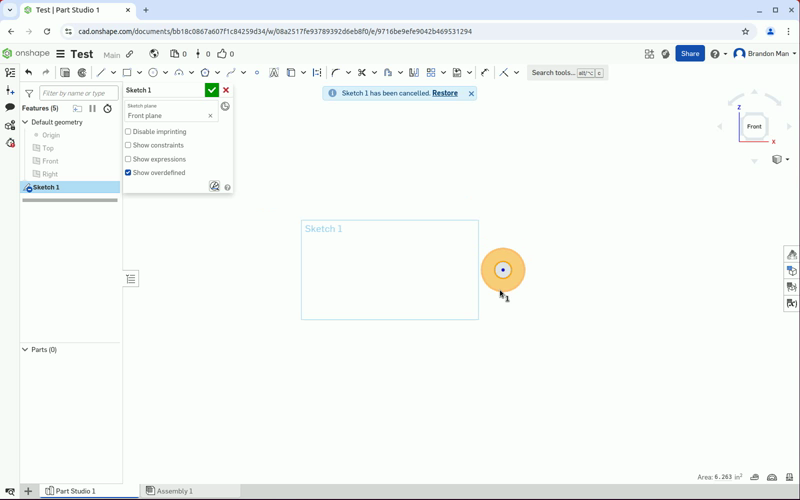
scroll(-6)
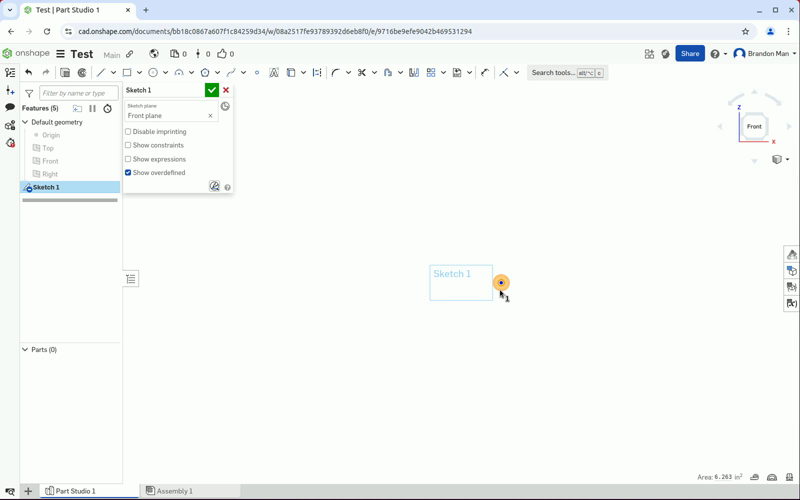
mouse_move(73, 352)
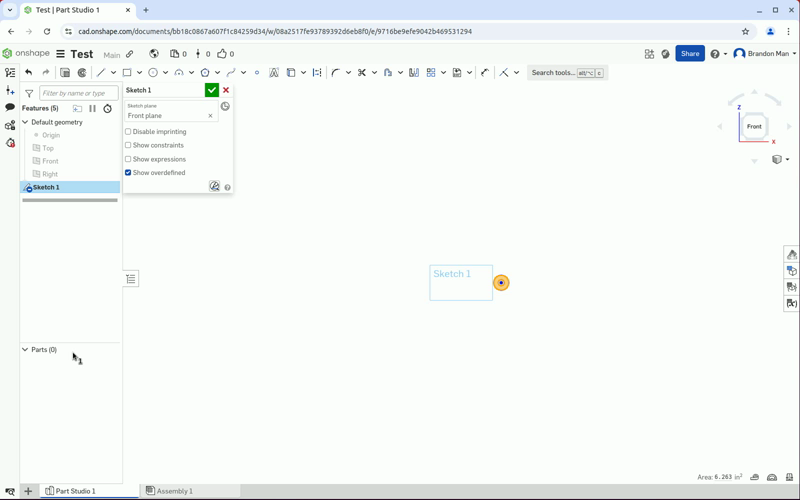
key(shift+y)
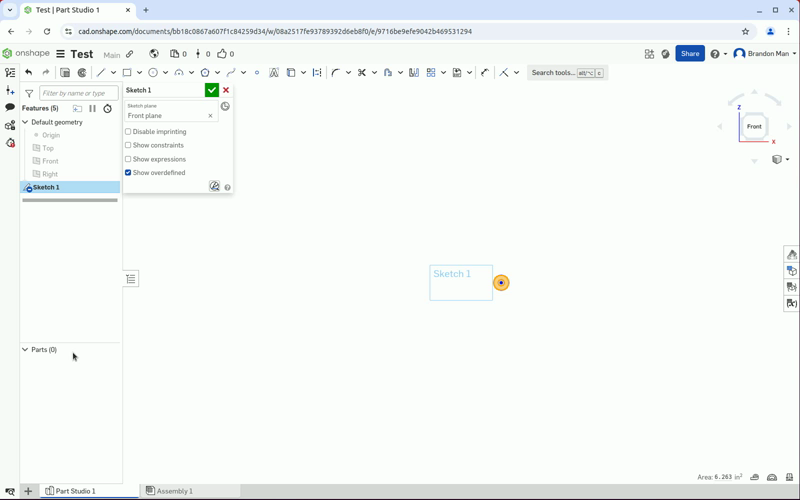
key(shift+e)
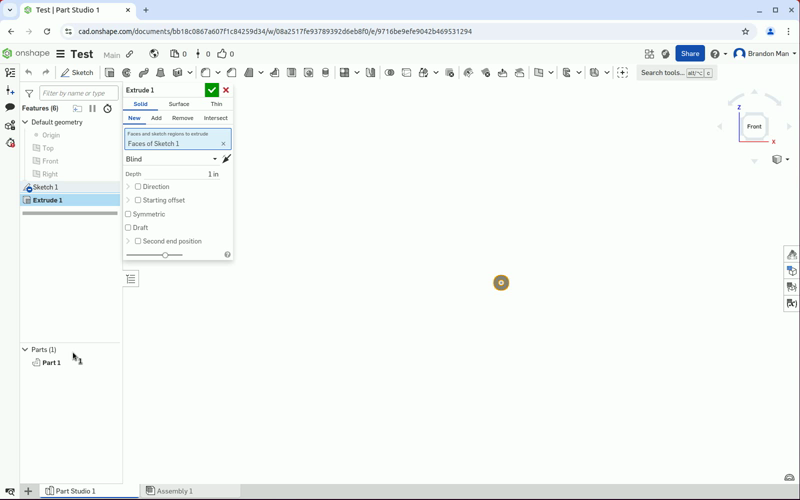
mouse_move(143, 106)
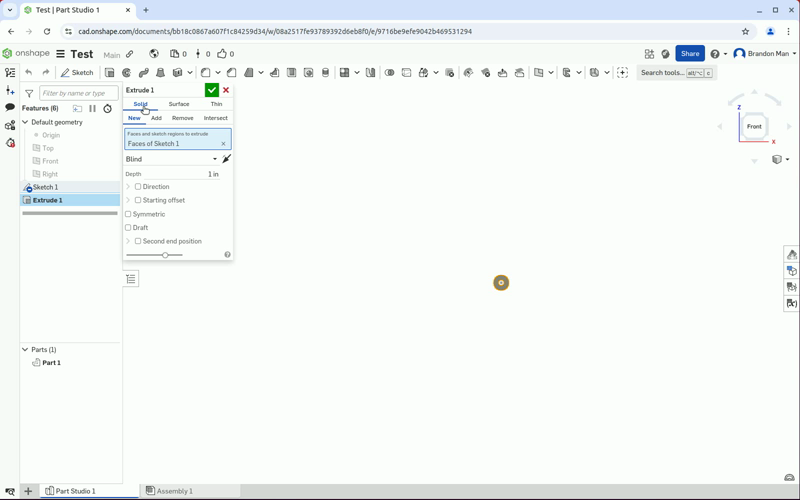
click(143, 106)
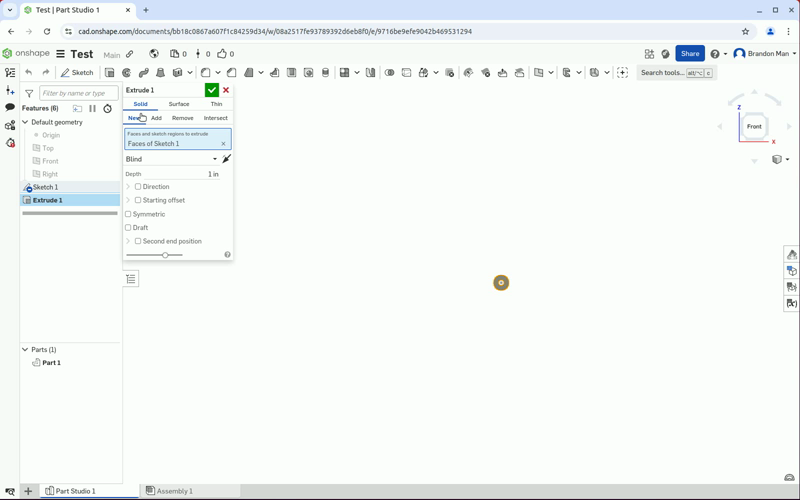
mouse_move(137, 120)
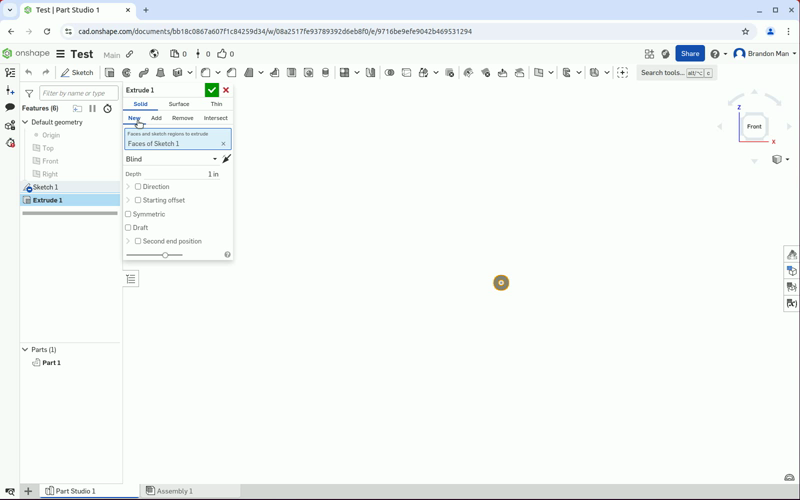
click(137, 120)
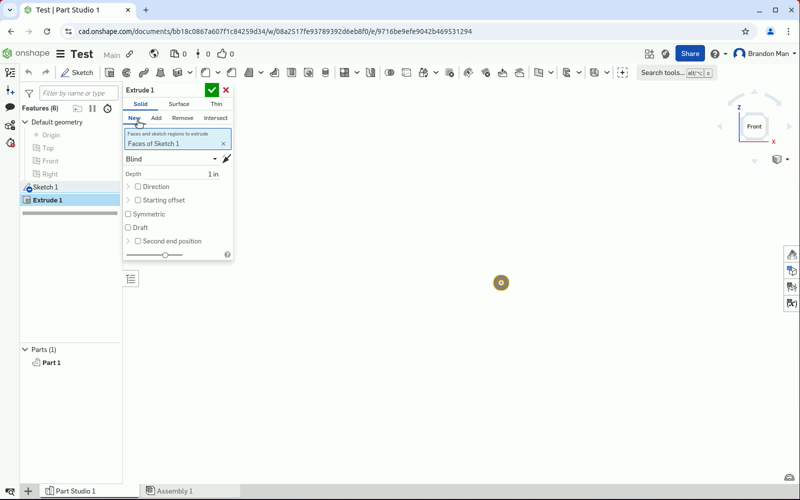
key(tab, 4)
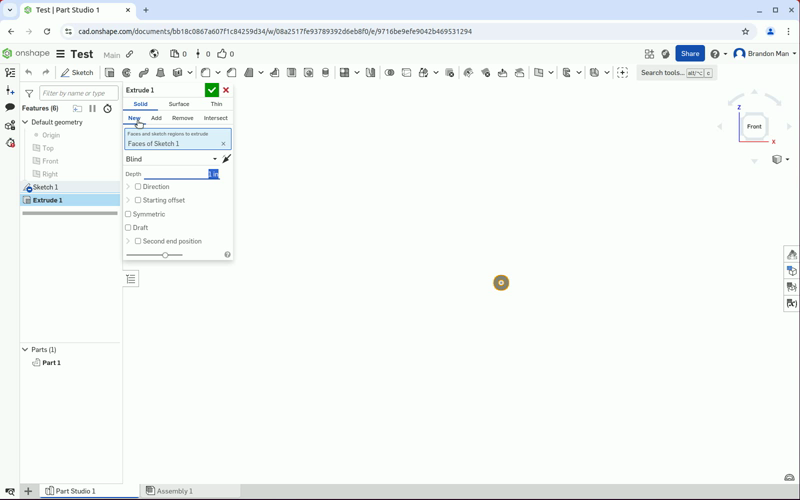
text(0.481)
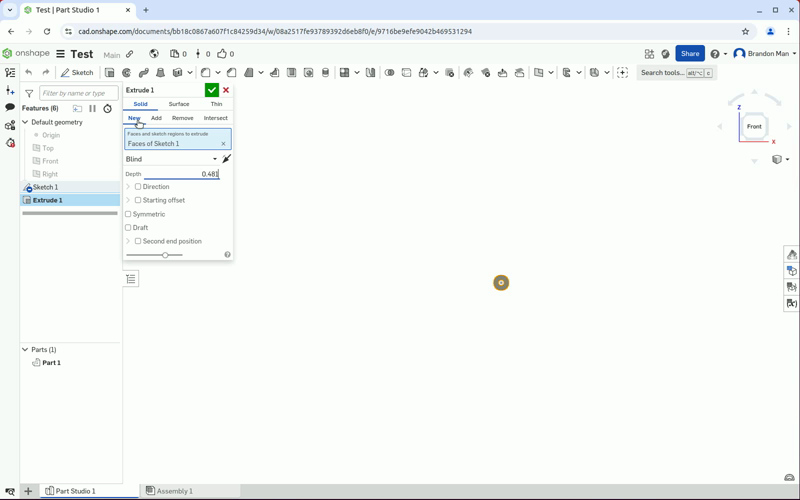
key(enter)
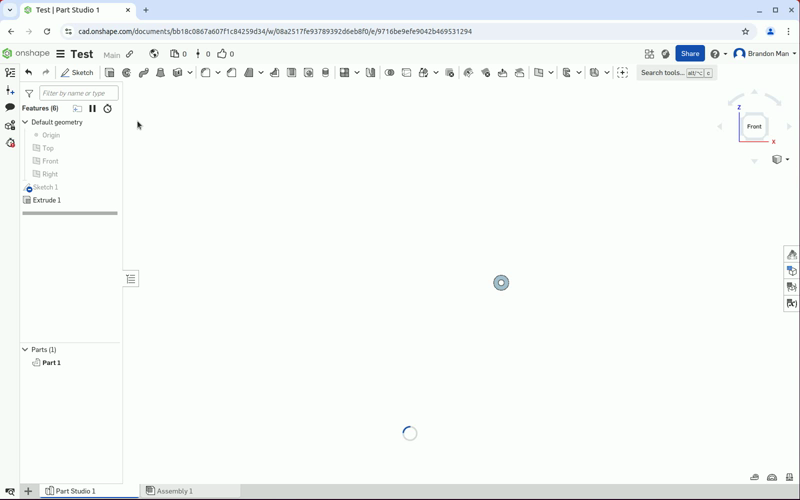
key(shift+h)
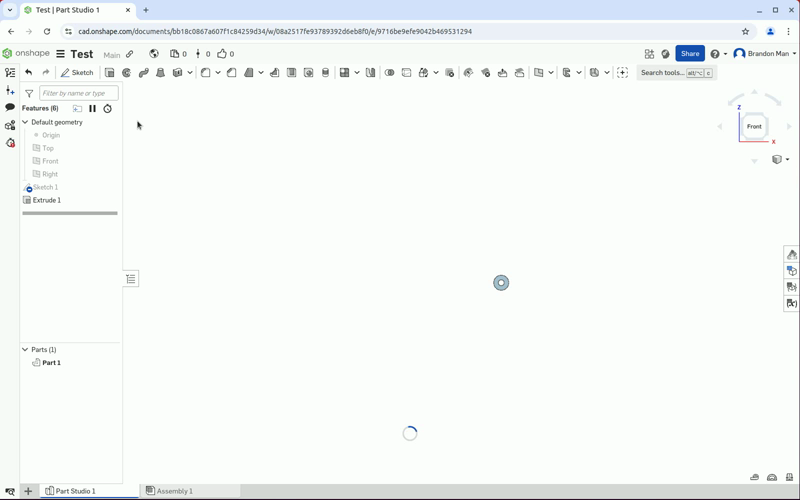
key(shift+h)
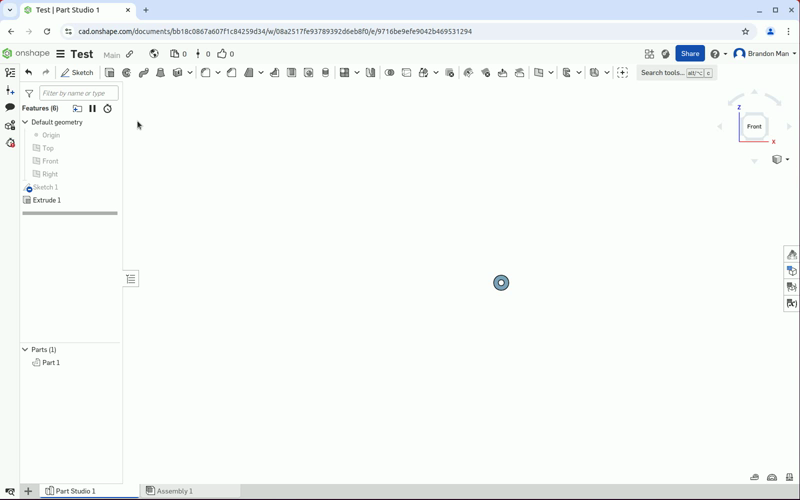
mouse_move(73, 189)
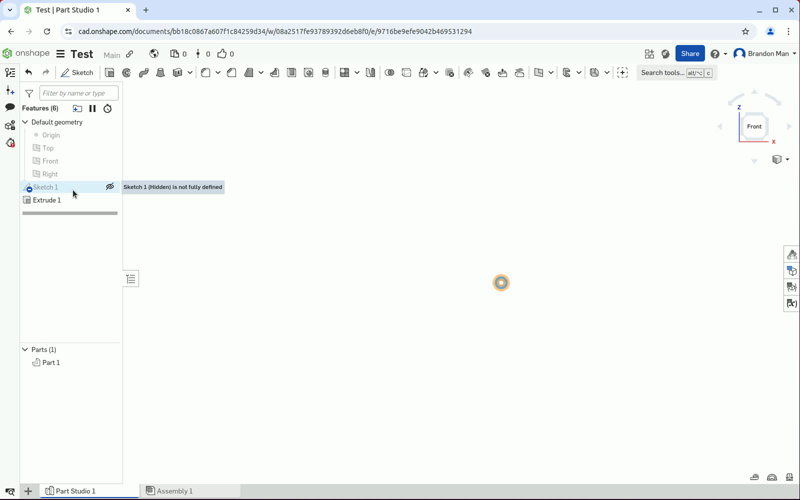
click(73, 189)
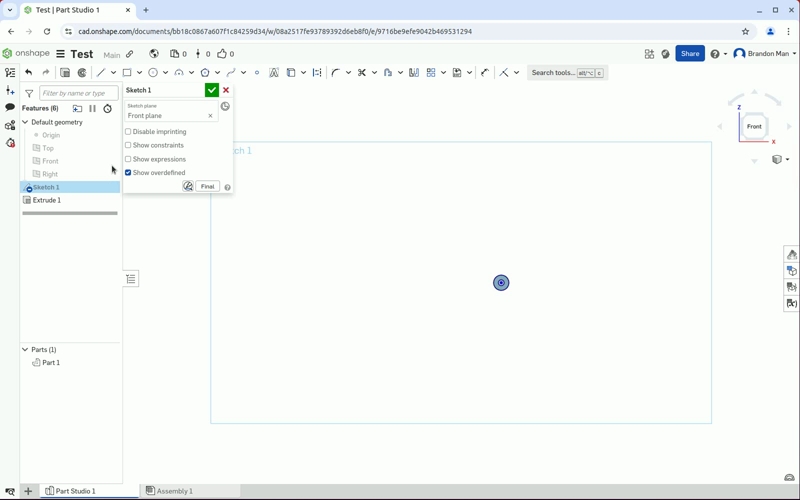
mouse_move(229, 92)
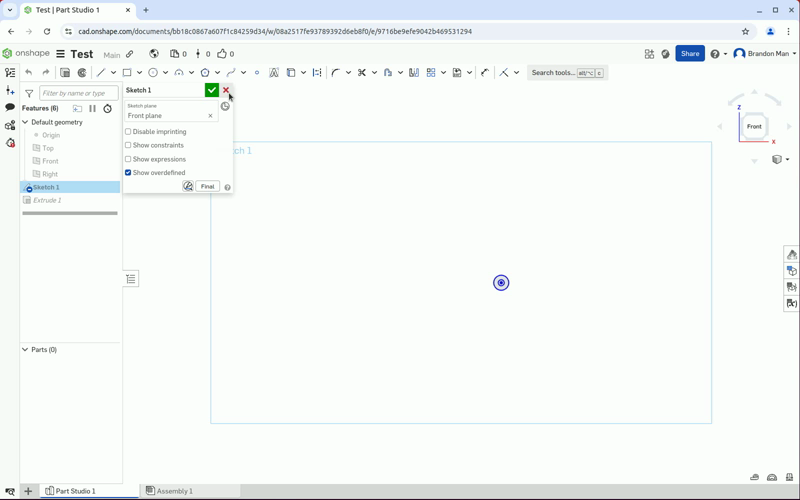
click(229, 92)
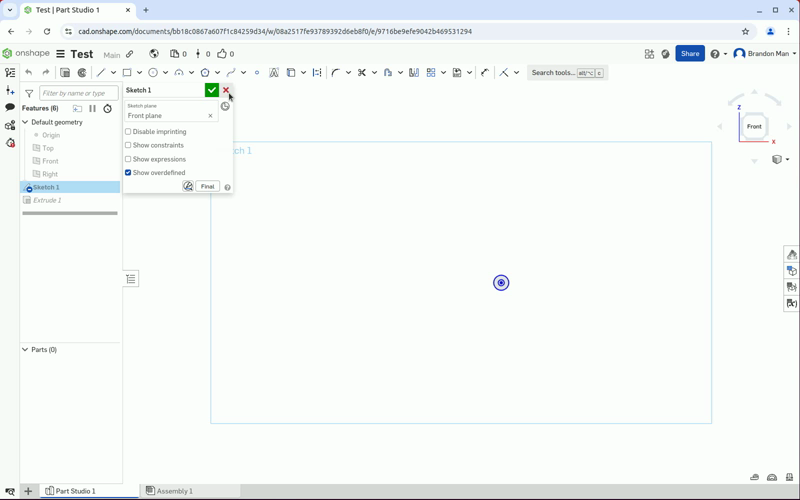
key(shift+s)
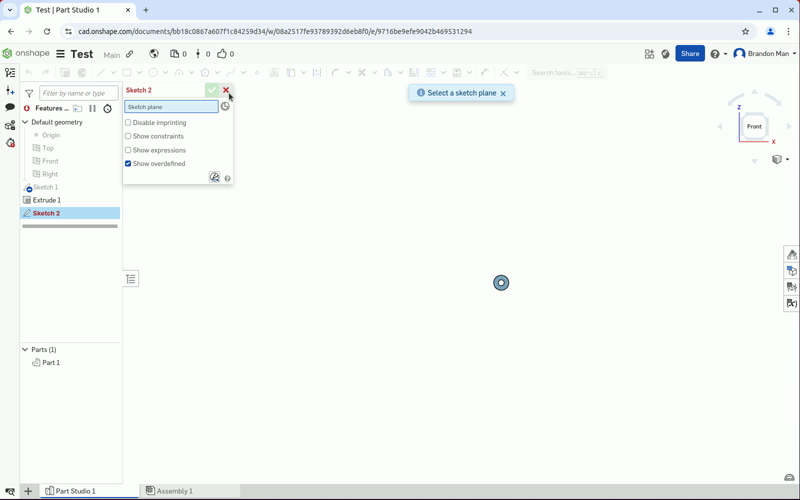
mouse_move(73, 163)
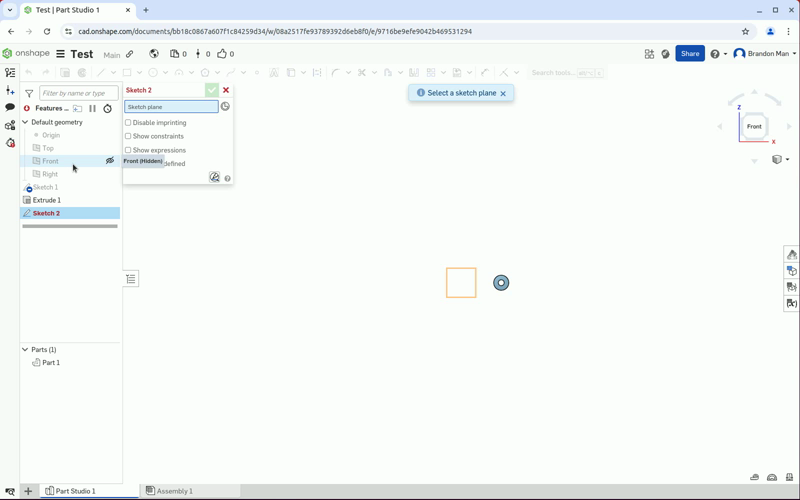
click(73, 163)
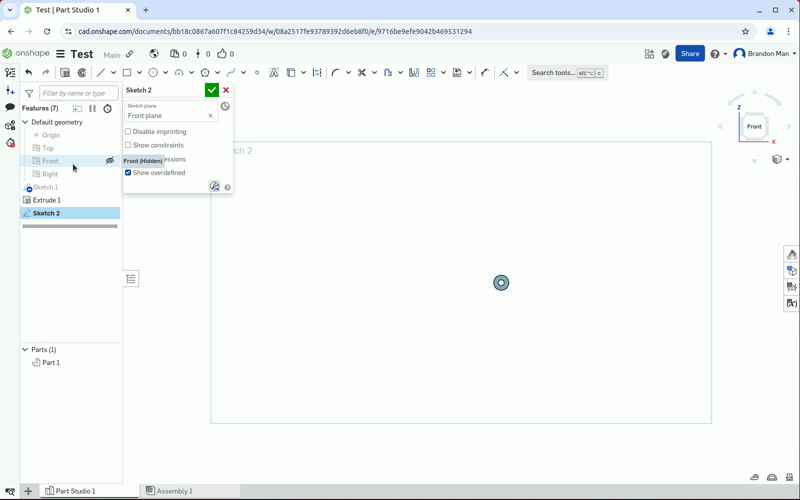
mouse_move(73, 352)
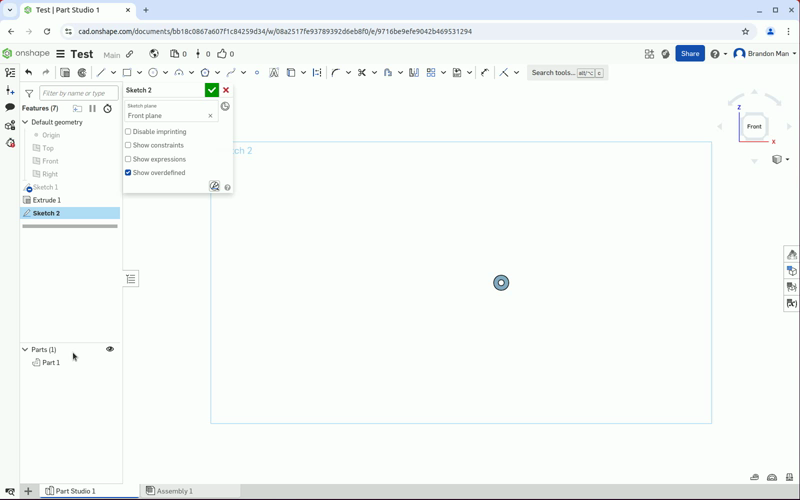
key(y)
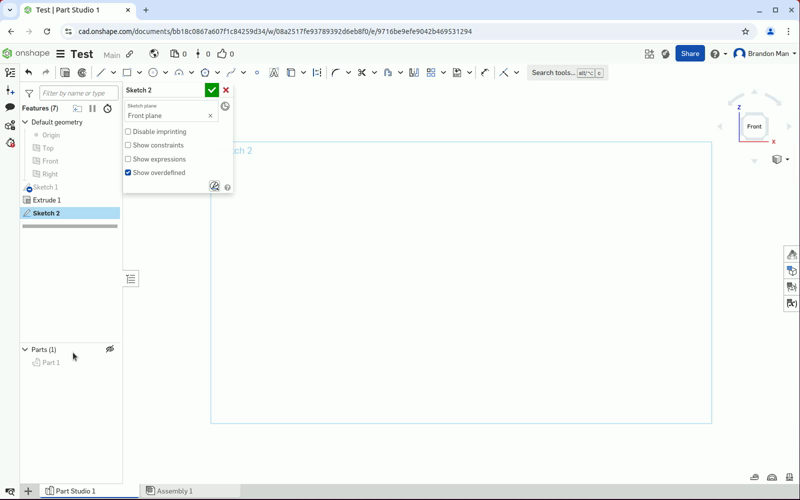
key(c)
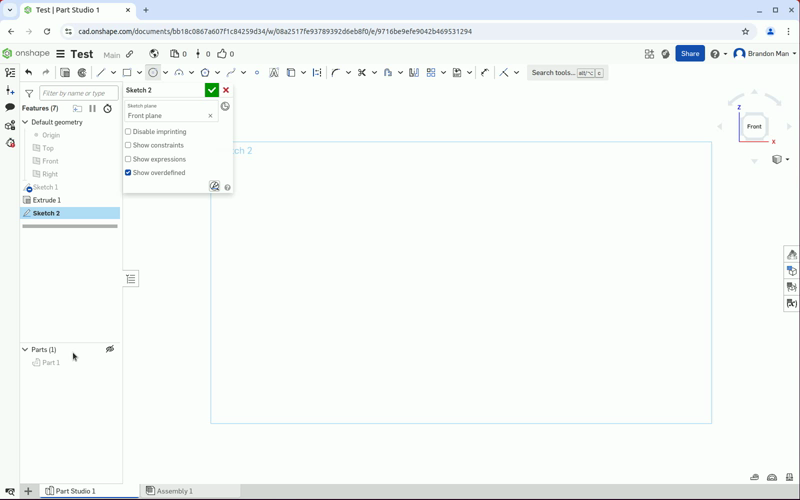
key_down(shift)
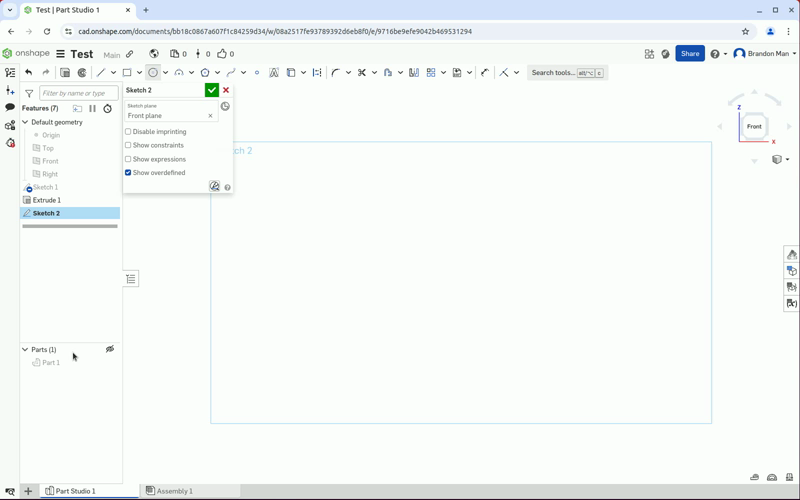
mouse_move(461, 178)
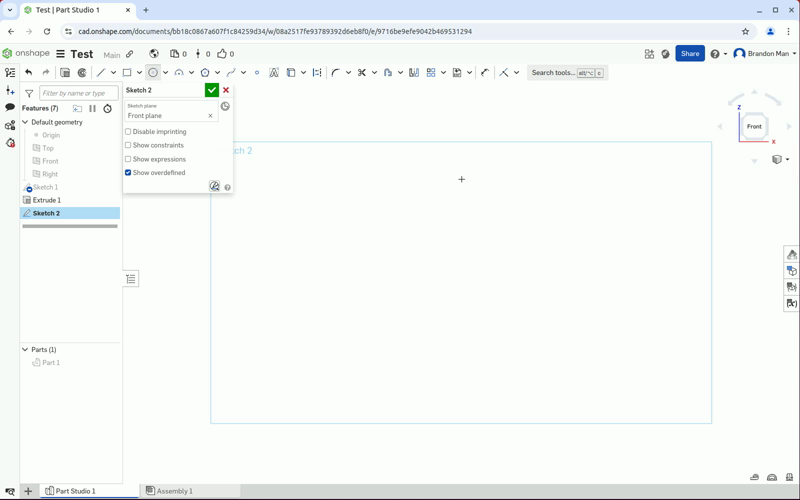
click(461, 178)
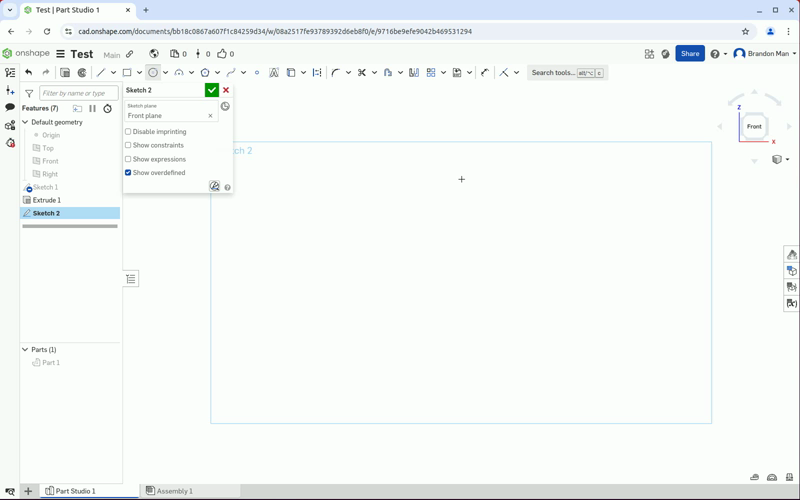
key_up(shift)
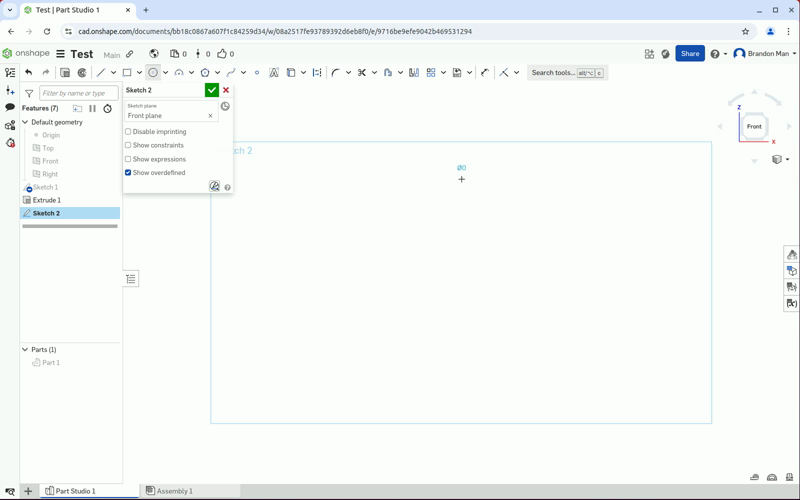
mouse_move(471, 178)
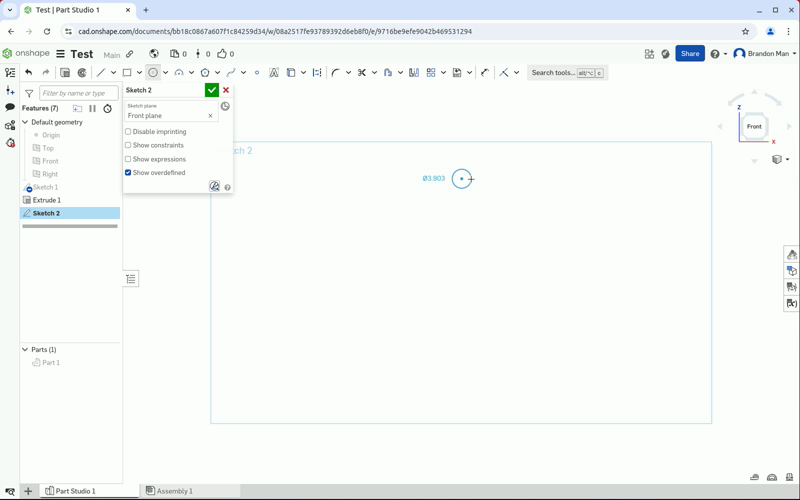
click(471, 178)
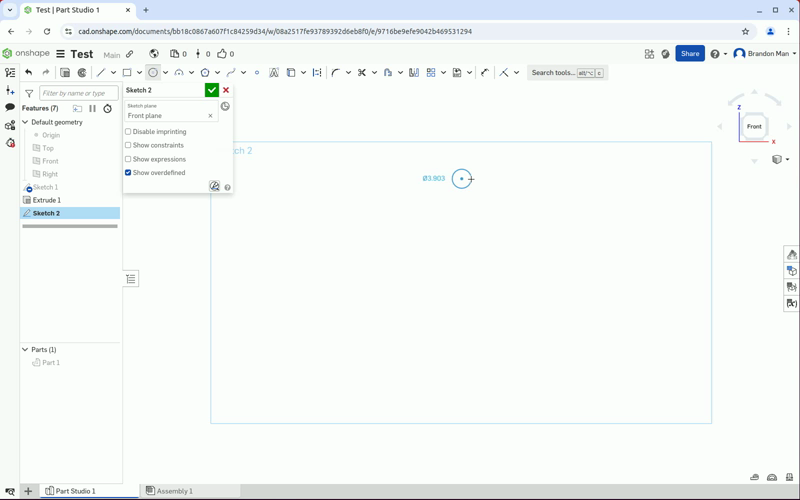
key(esc)
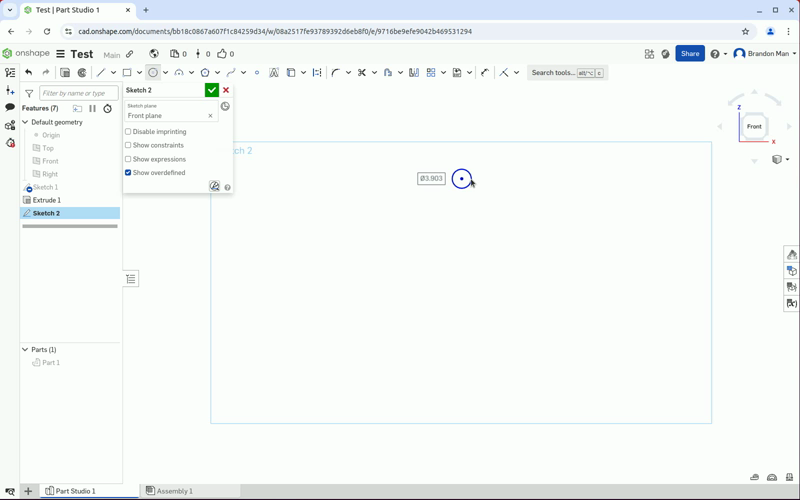
key(c)
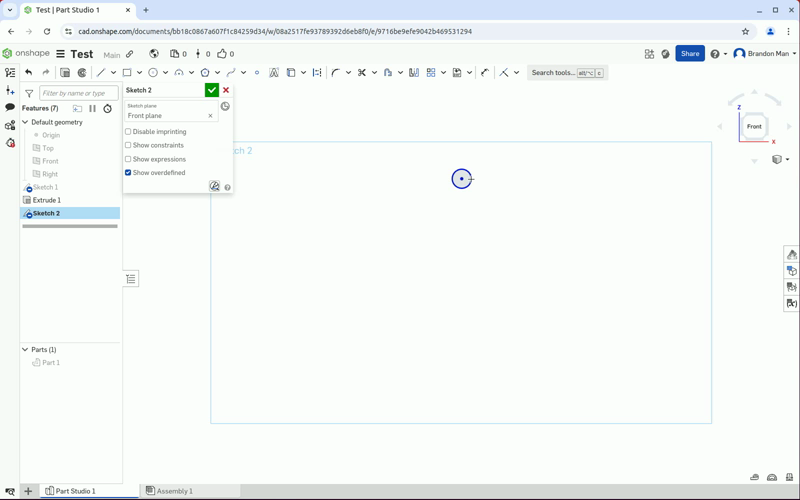
key_down(shift)
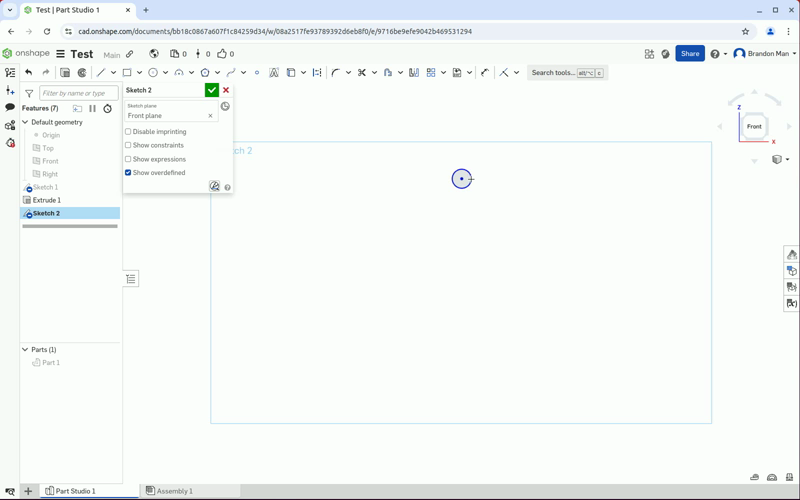
mouse_move(461, 178)
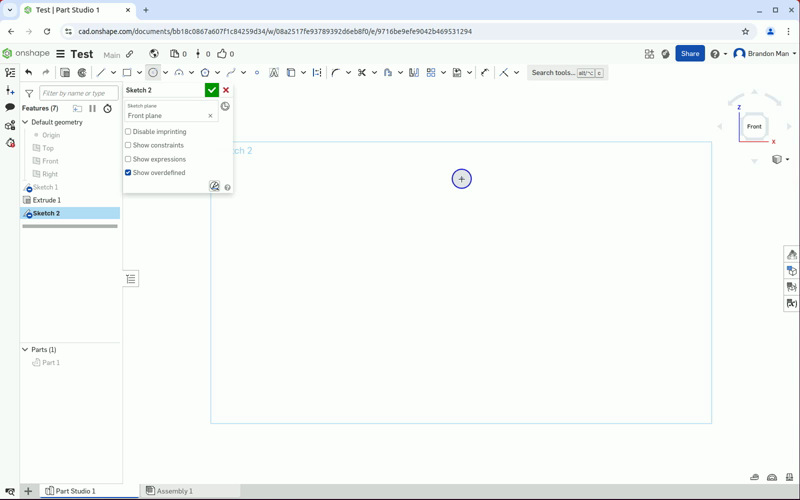
click(461, 178)
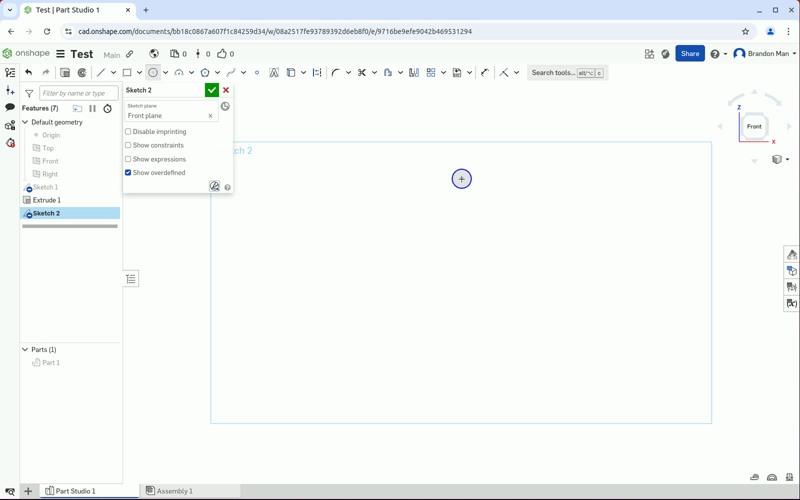
key_up(shift)
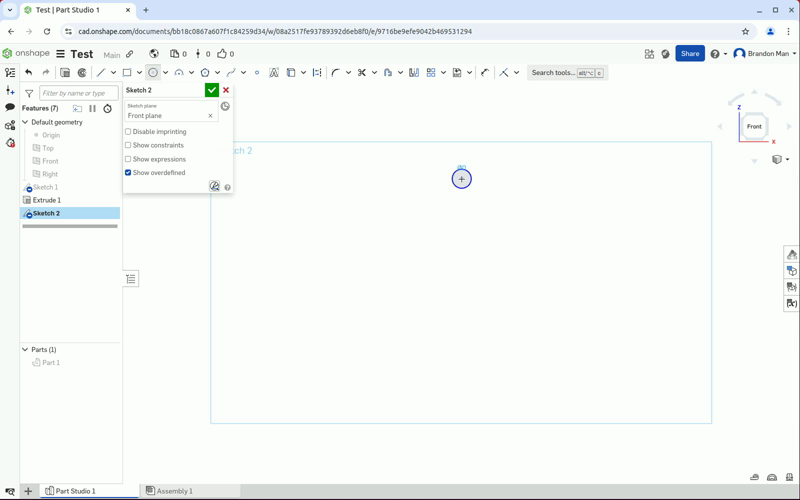
mouse_move(464, 178)
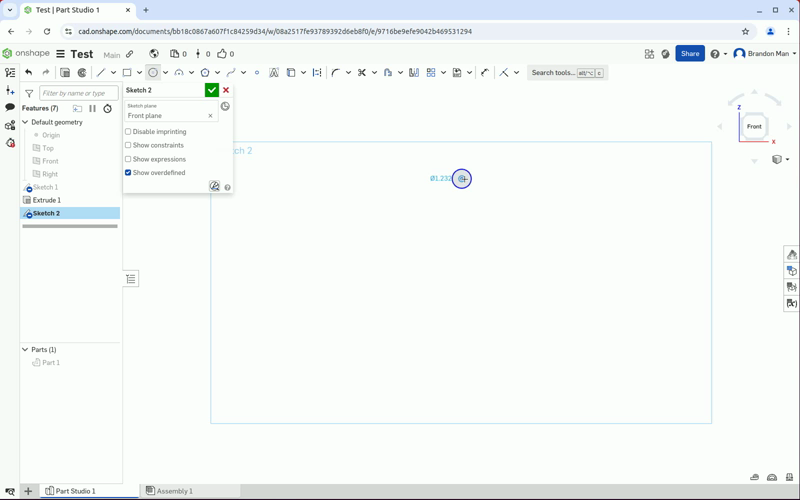
scroll(6)
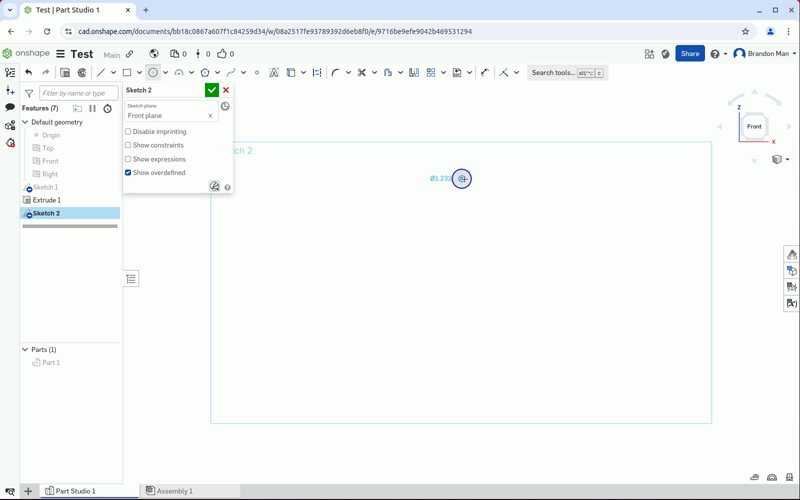
scroll(6)
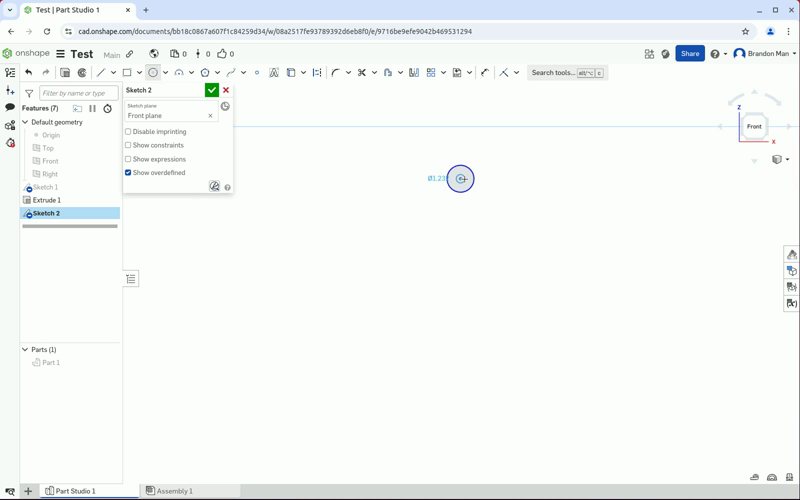
scroll(6)
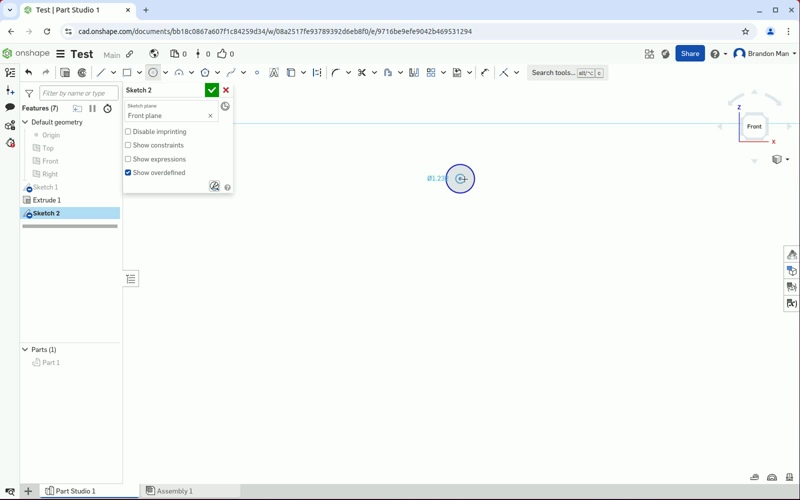
scroll(6)
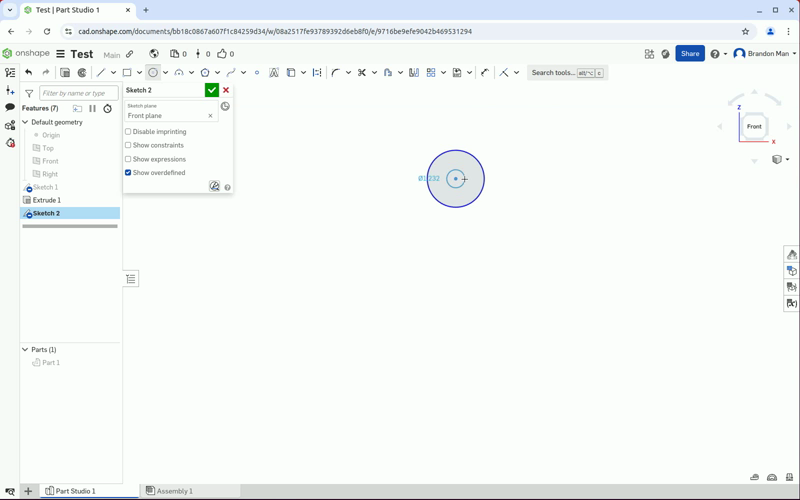
scroll(6)
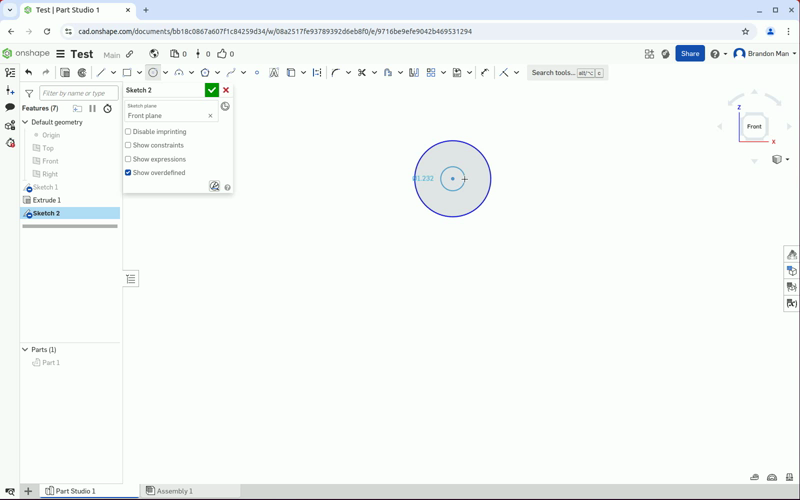
scroll(6)
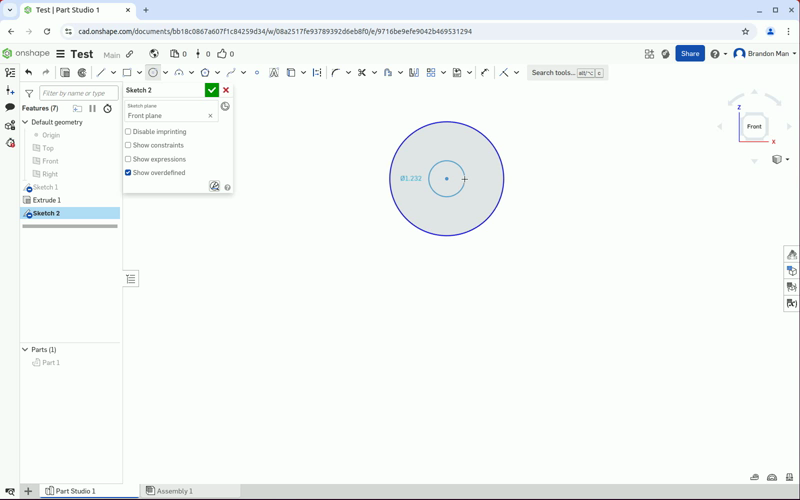
scroll(6)
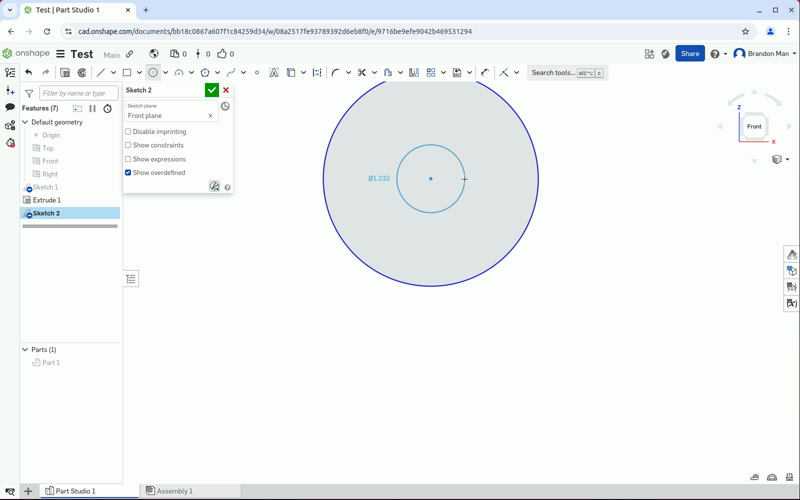
click(464, 178)
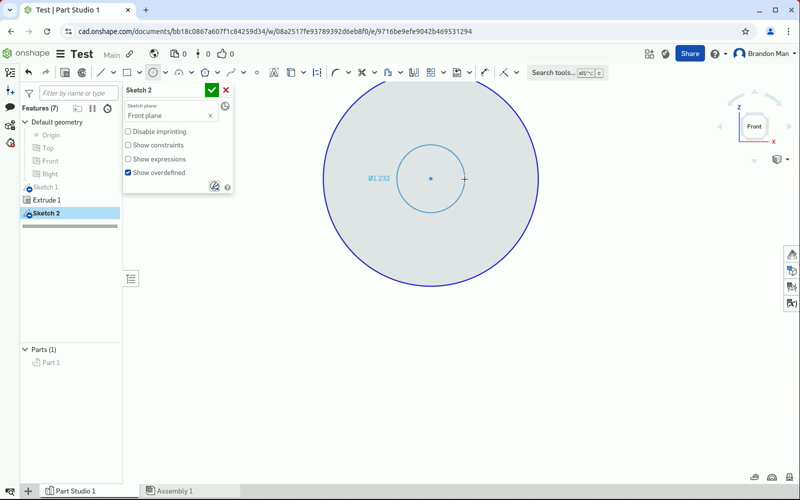
scroll(-6)
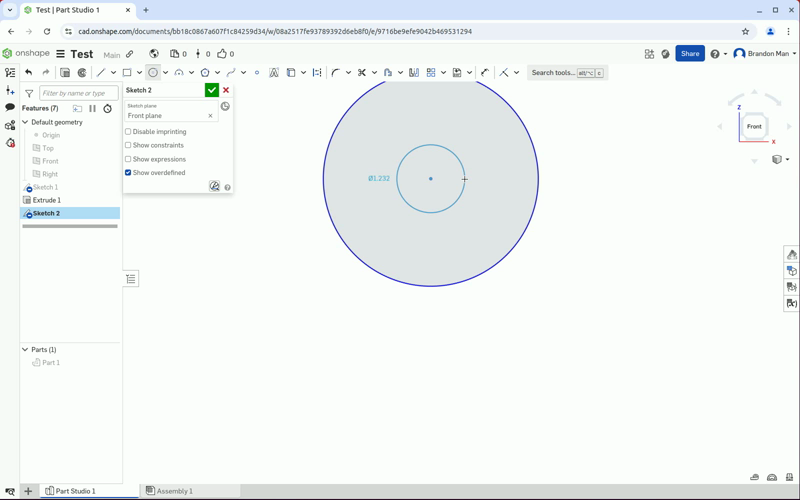
scroll(-6)
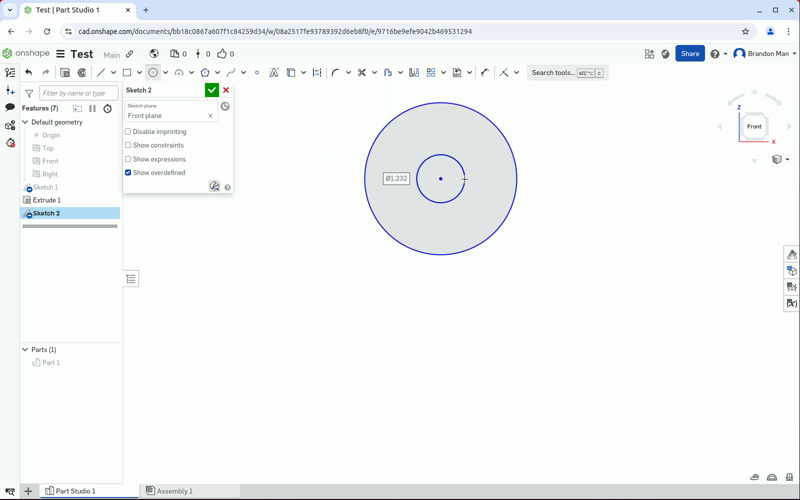
scroll(-6)
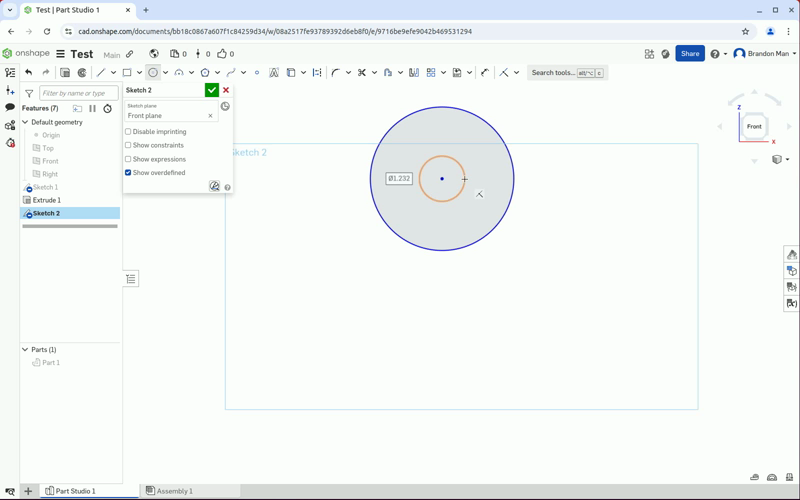
scroll(-6)
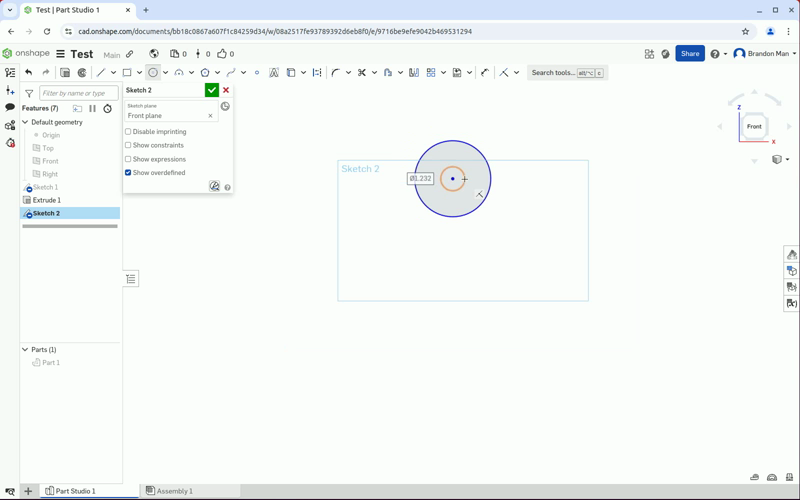
scroll(-6)
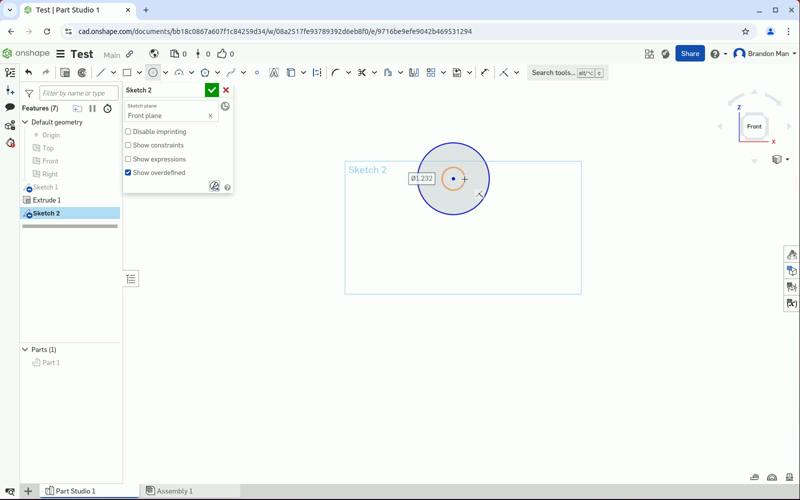
scroll(-6)
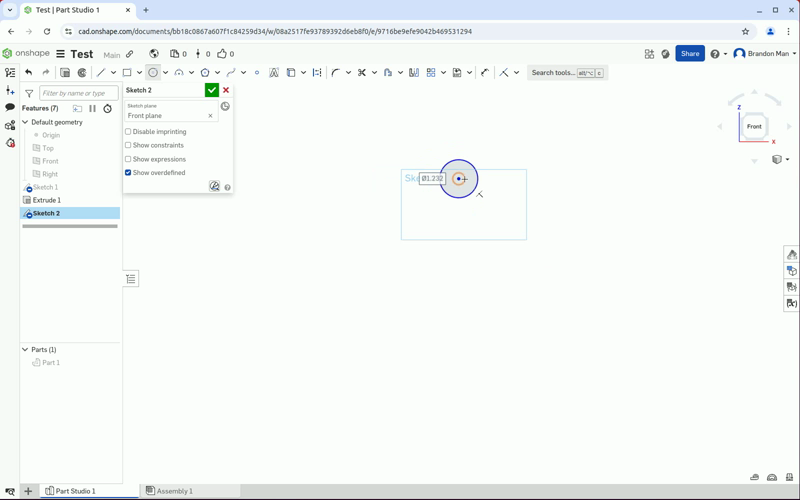
scroll(-6)
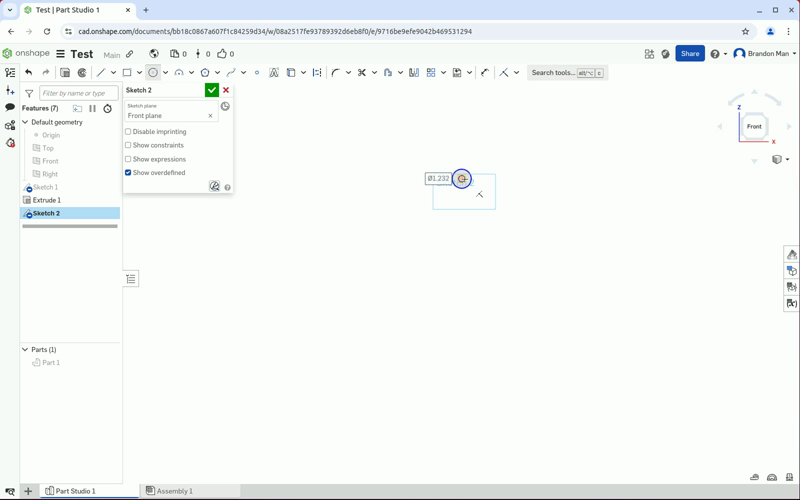
key(esc)
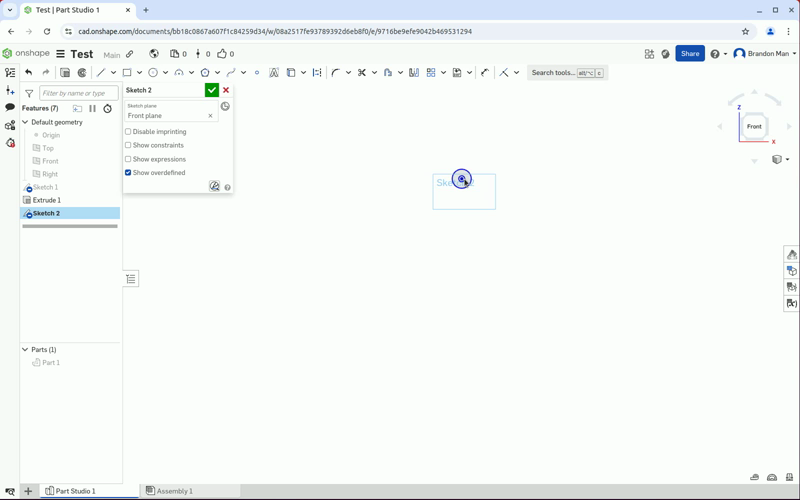
mouse_move(456, 183)
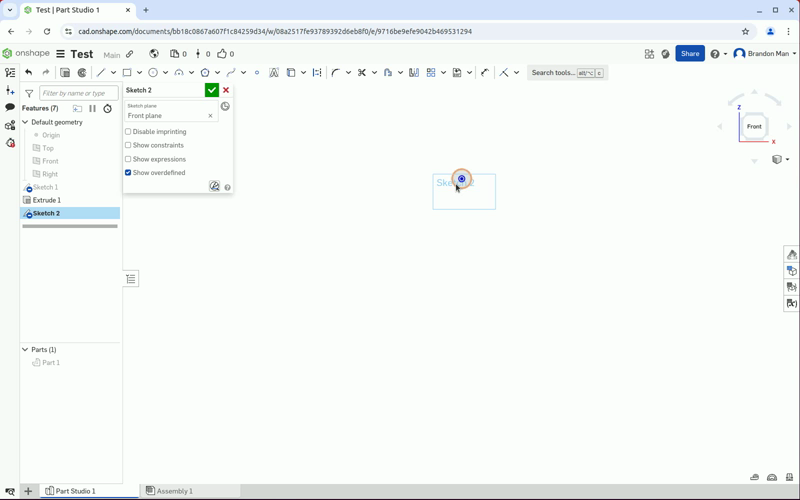
scroll(6)
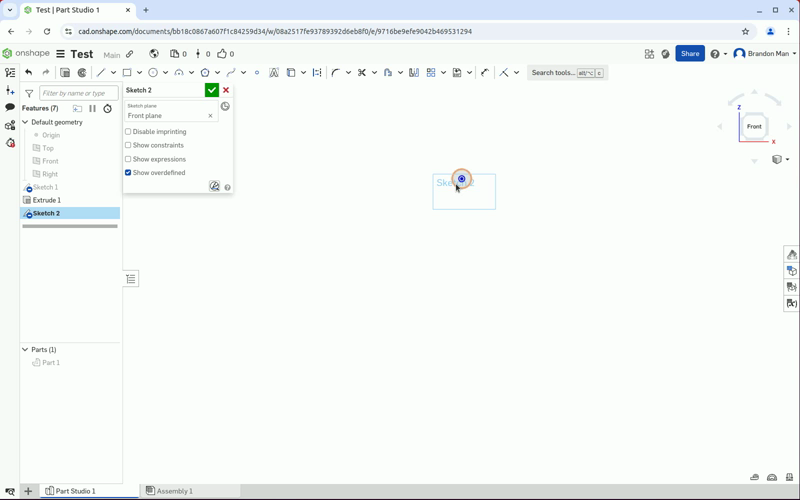
scroll(6)
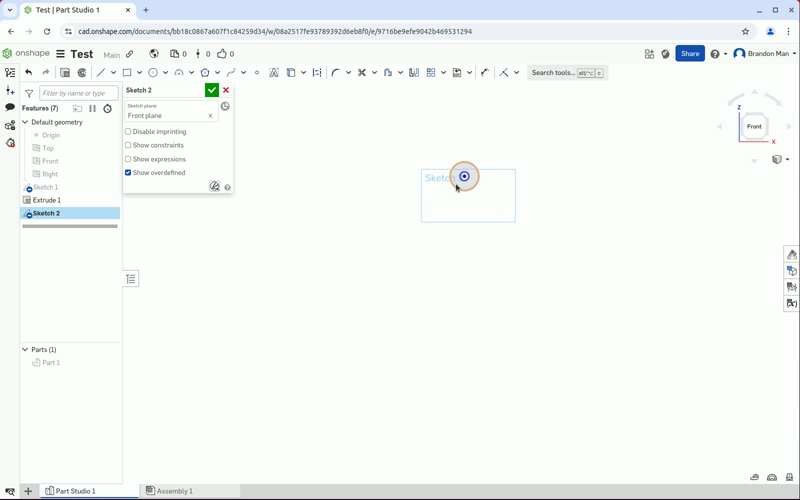
scroll(6)
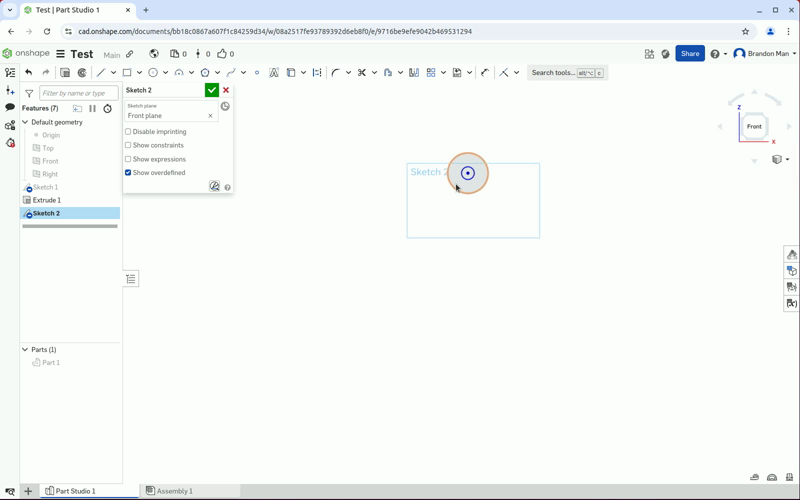
scroll(6)
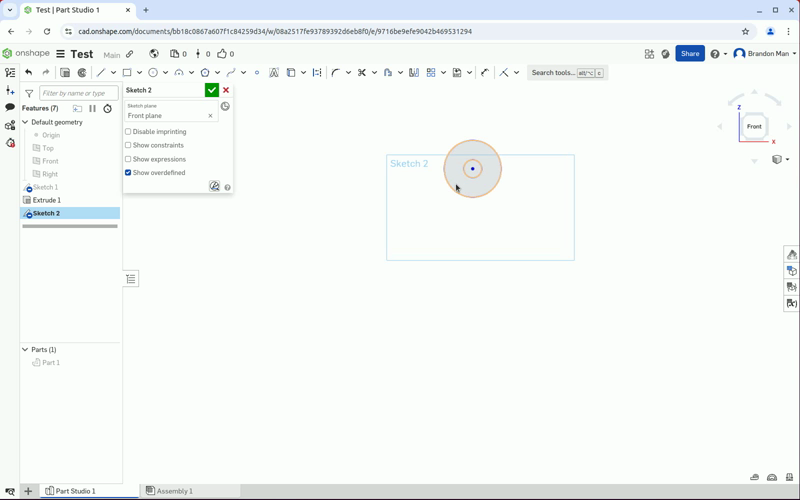
scroll(6)
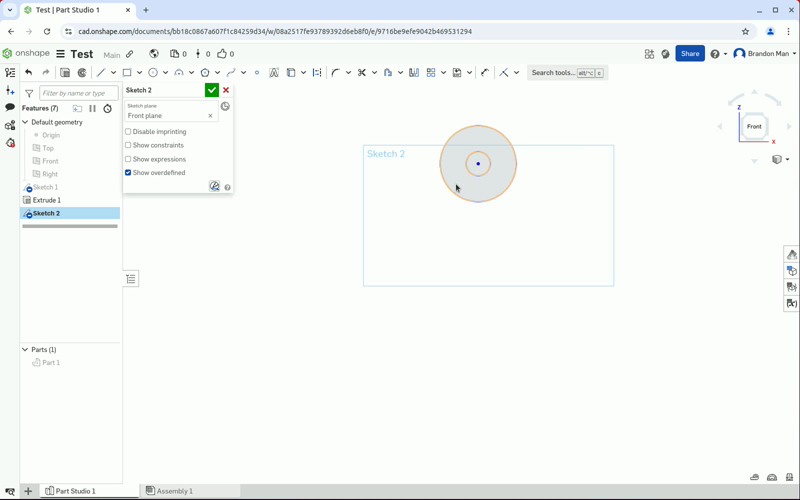
scroll(6)
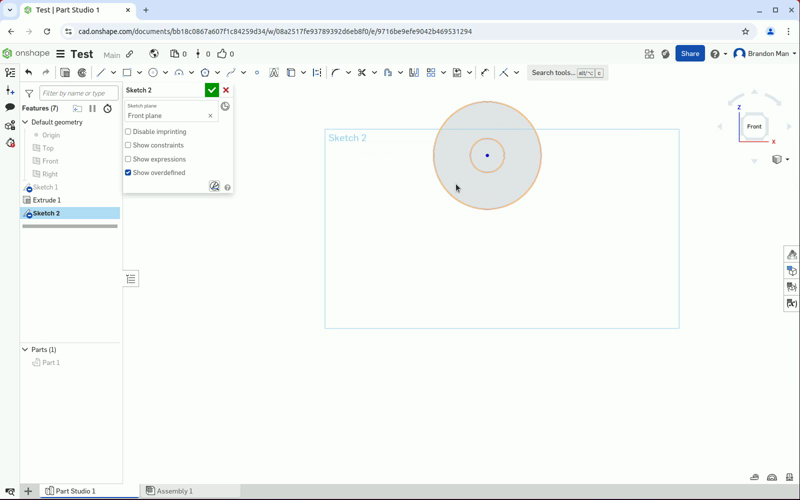
scroll(6)
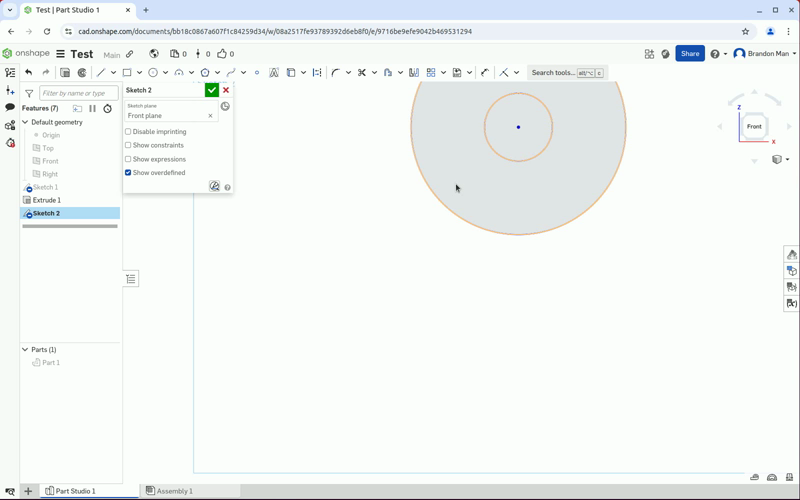
click(456, 183)
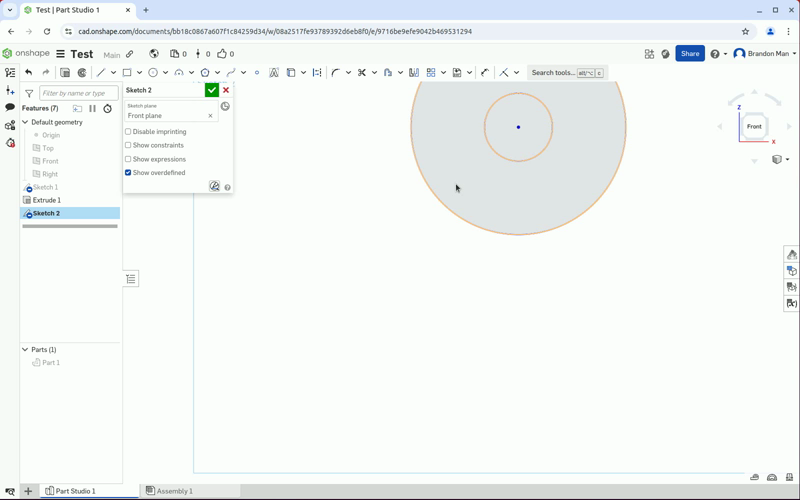
scroll(-6)
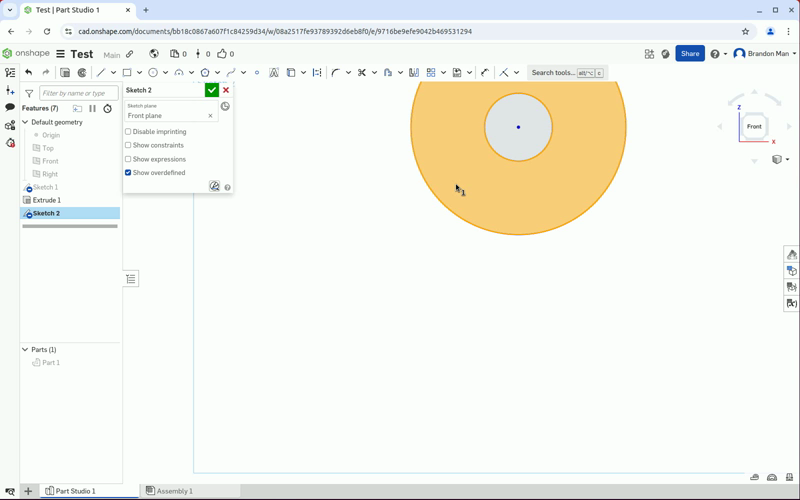
scroll(-6)
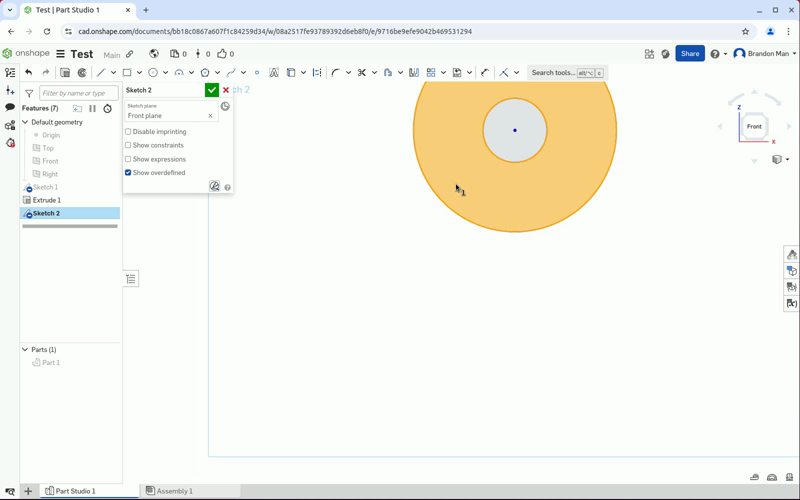
scroll(-6)
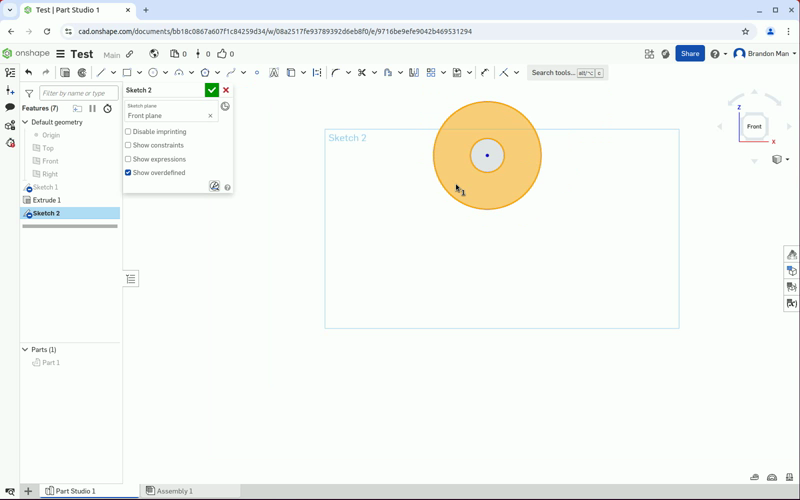
scroll(-6)
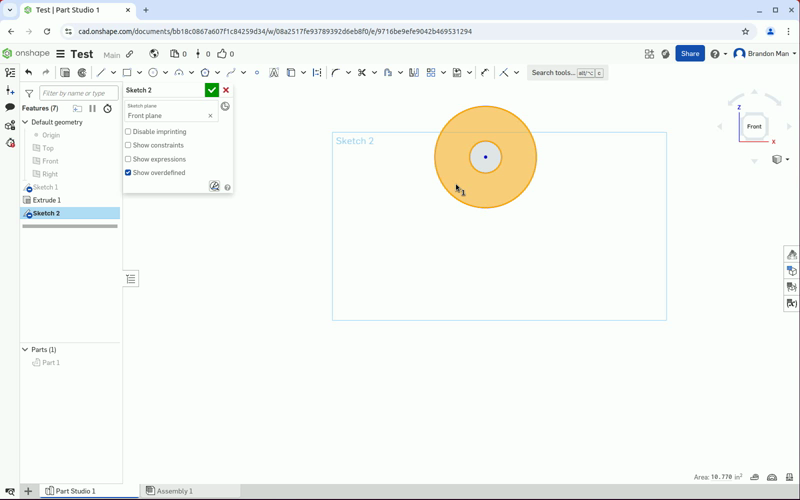
scroll(-6)
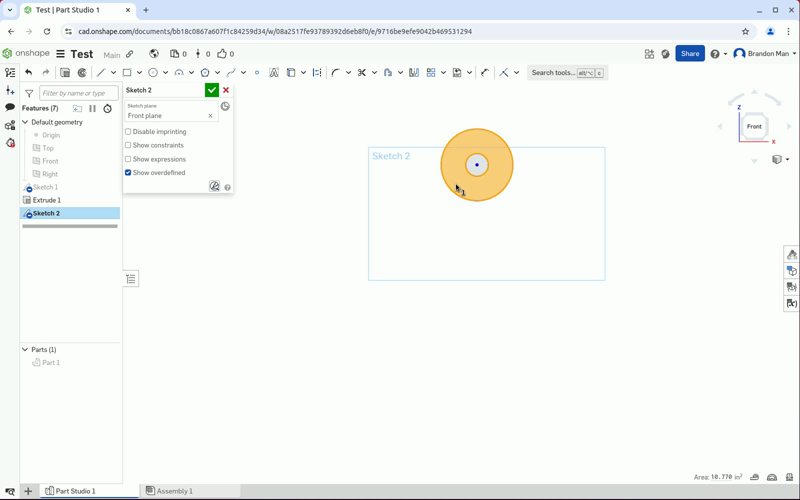
scroll(-6)
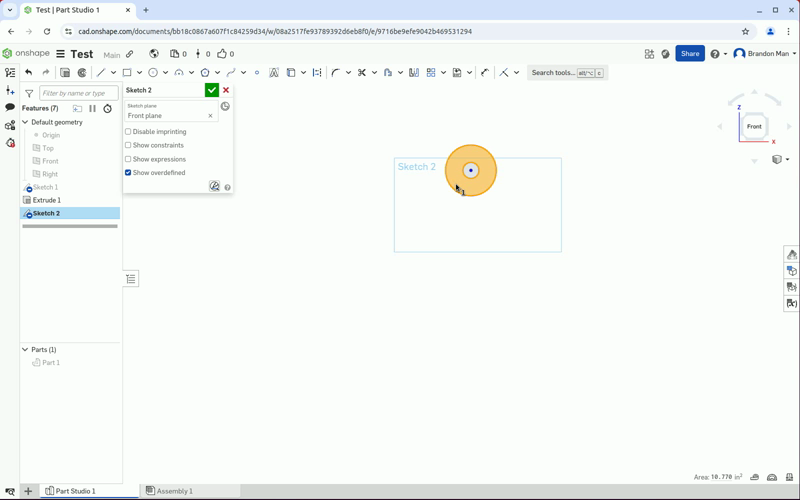
scroll(-6)
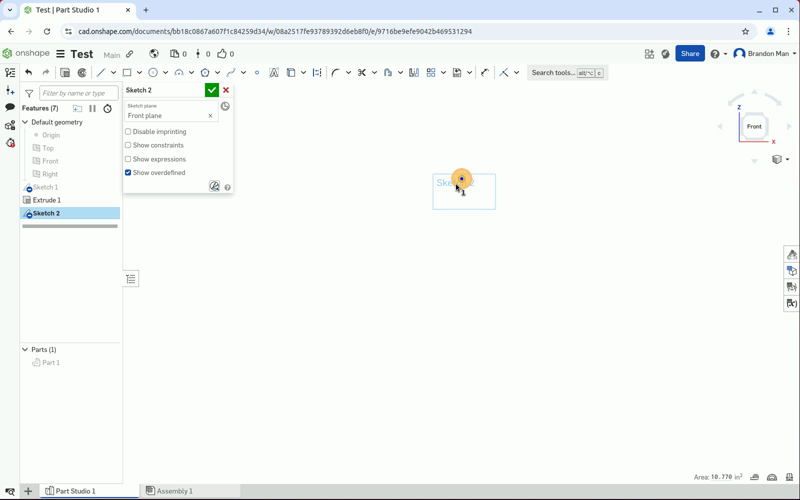
mouse_move(73, 352)
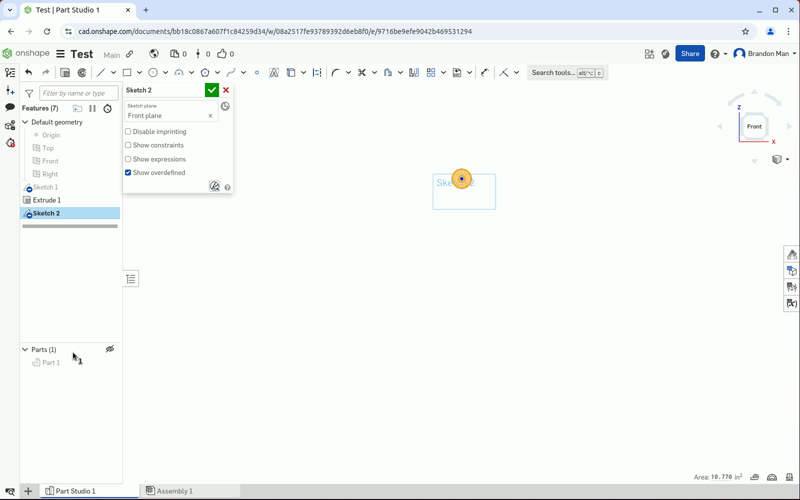
key(shift+y)
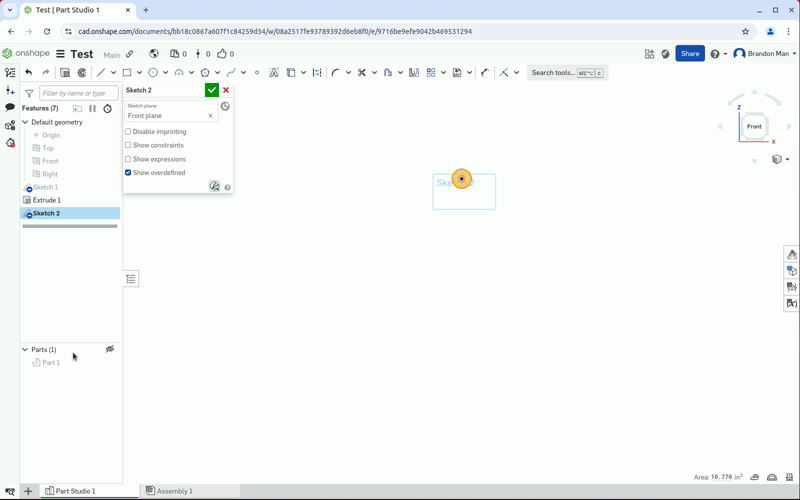
key(shift+e)
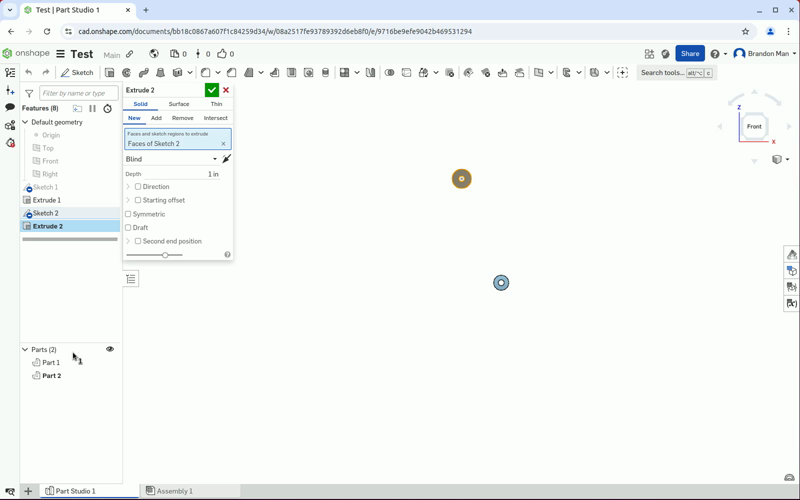
mouse_move(143, 106)
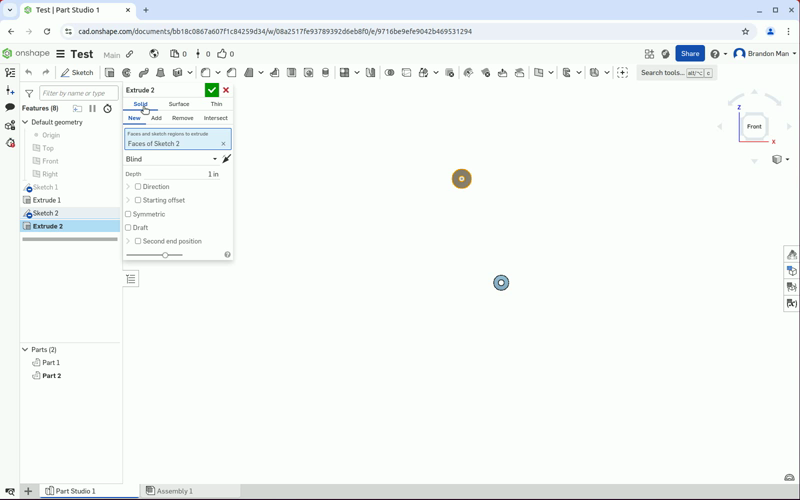
click(143, 106)
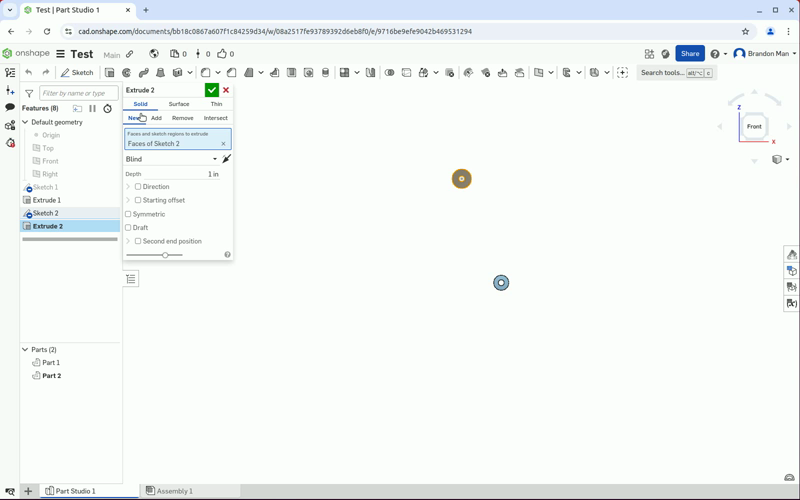
mouse_move(137, 120)
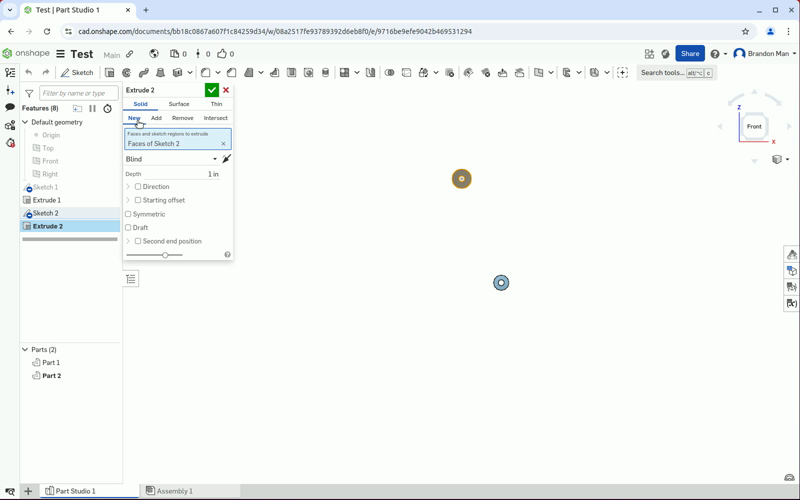
click(137, 120)
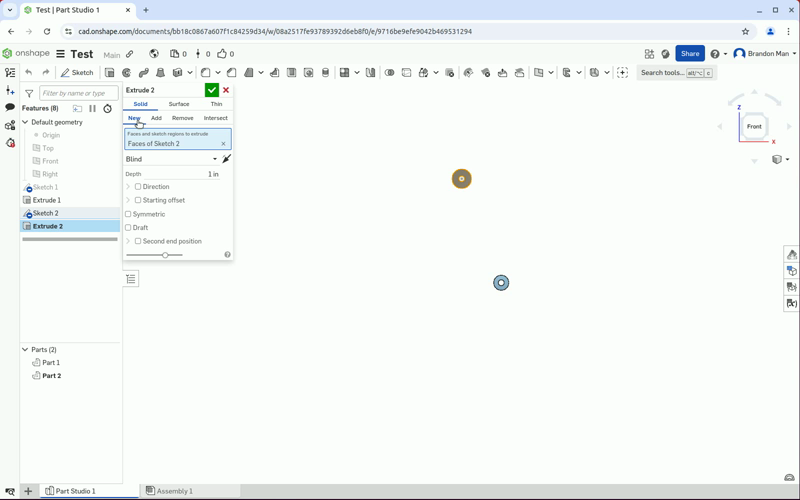
key(tab, 4)
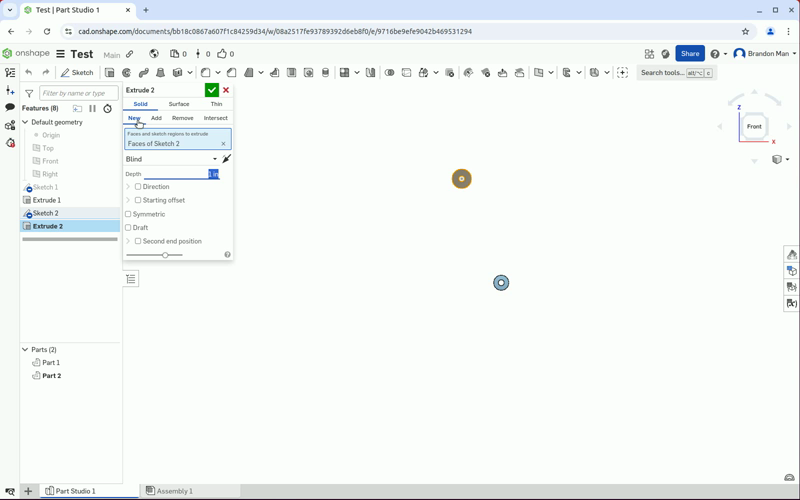
text(0.481)
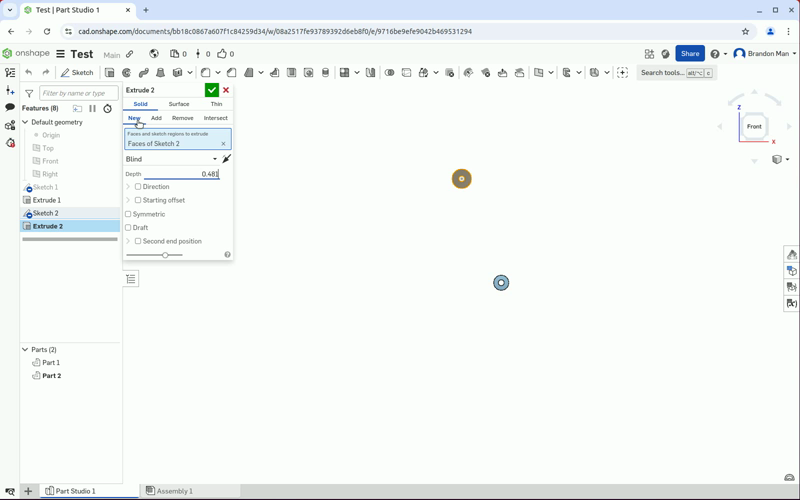
key(enter)
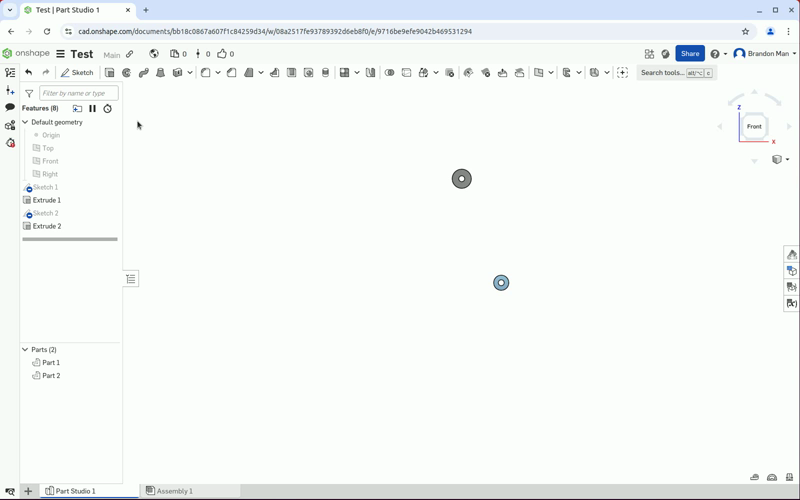
key(shift+h)
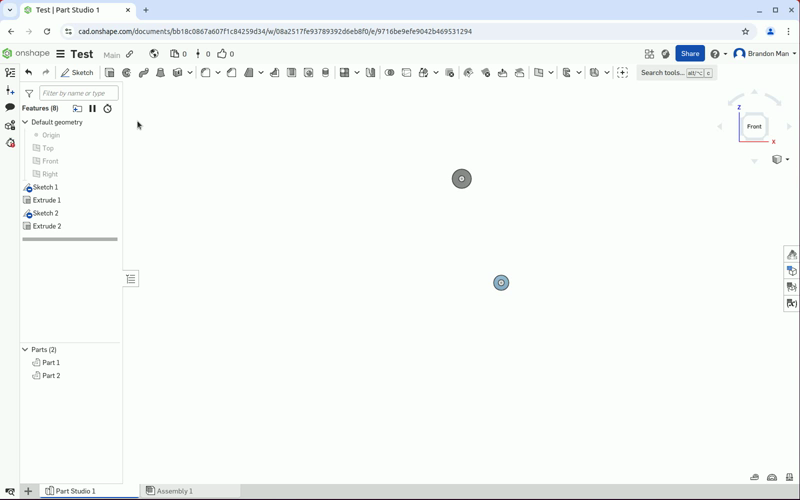
key(shift+h)
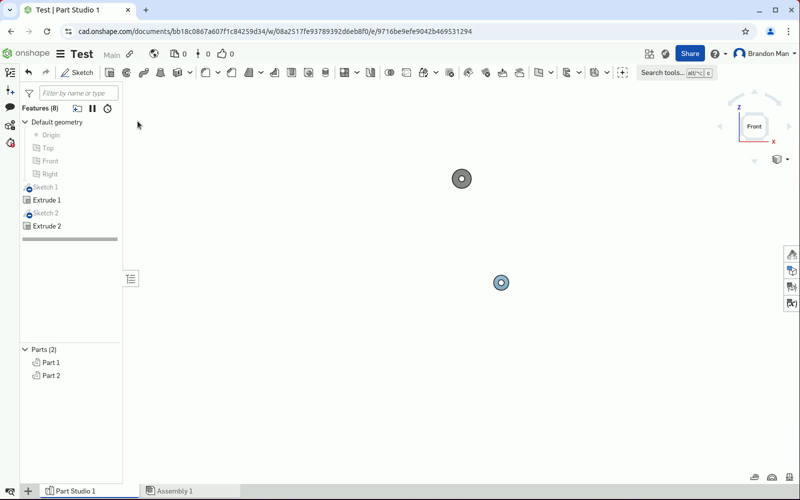
mouse_move(73, 189)
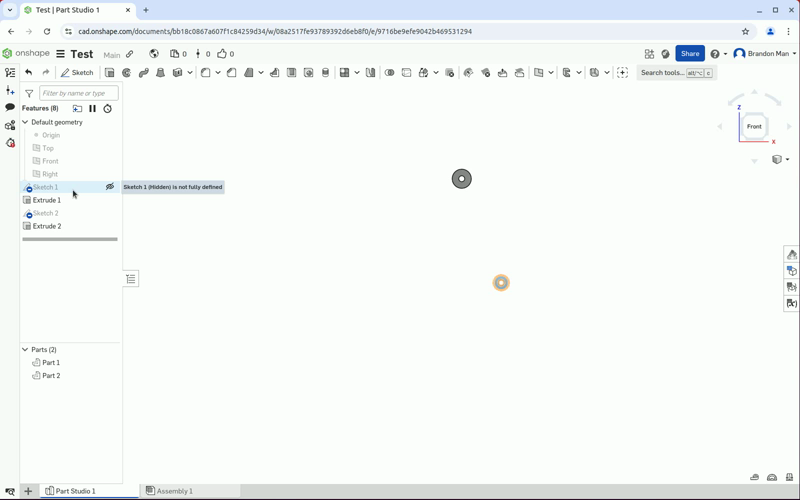
click(73, 189)
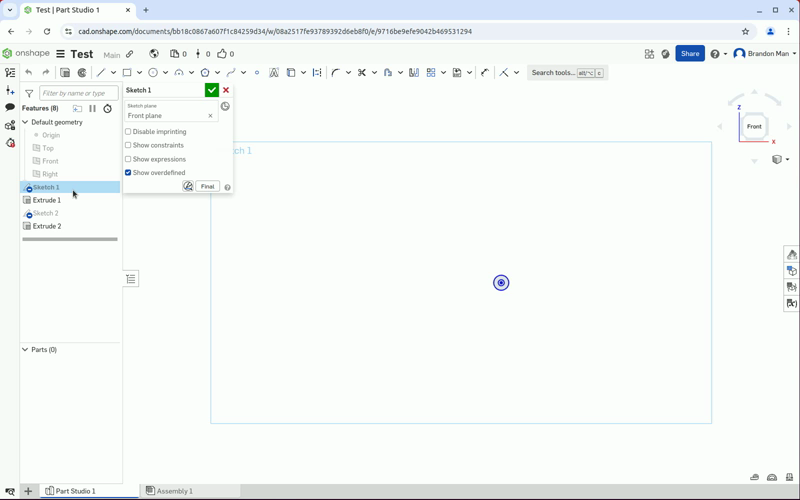
mouse_move(229, 92)
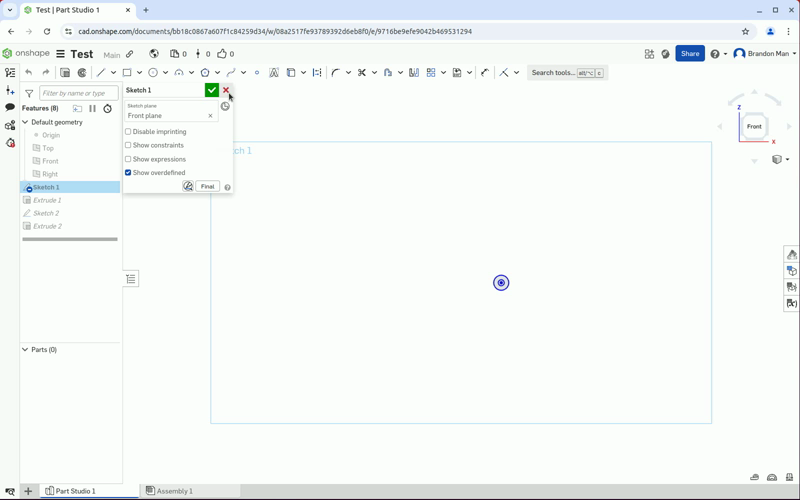
click(229, 92)
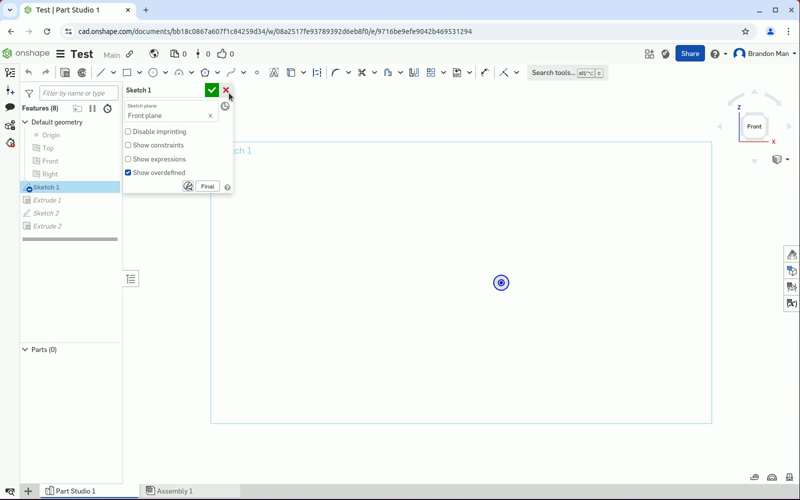
key(shift+s)
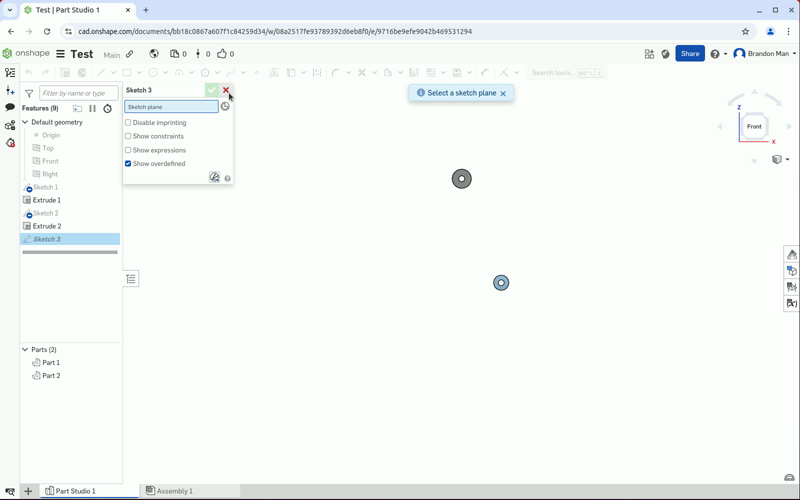
mouse_move(73, 163)
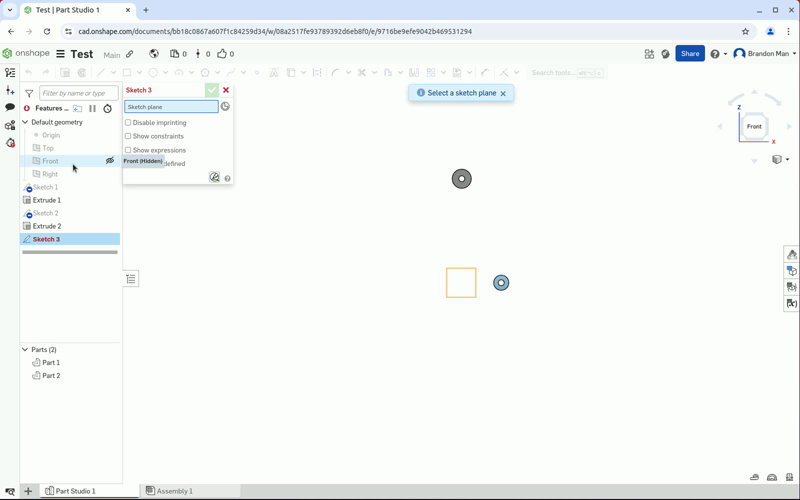
click(73, 163)
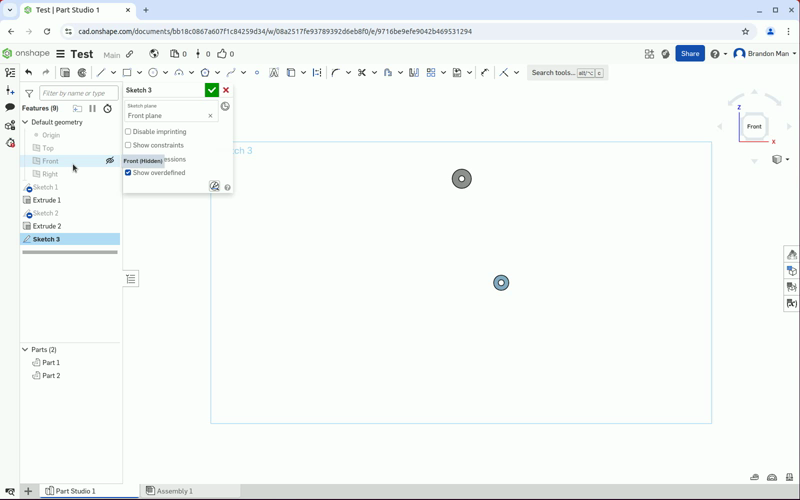
mouse_move(73, 352)
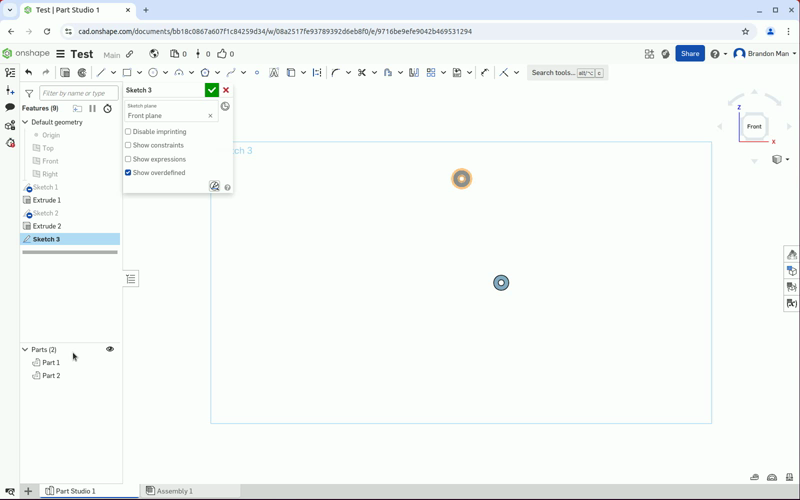
key(y)
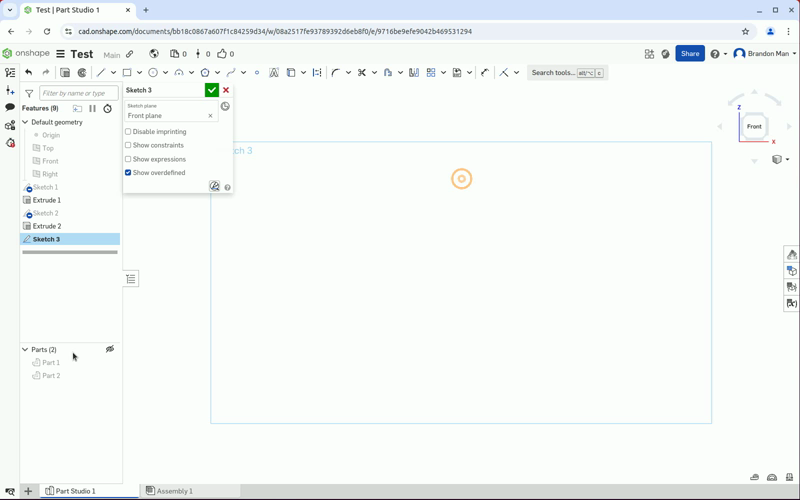
key(c)
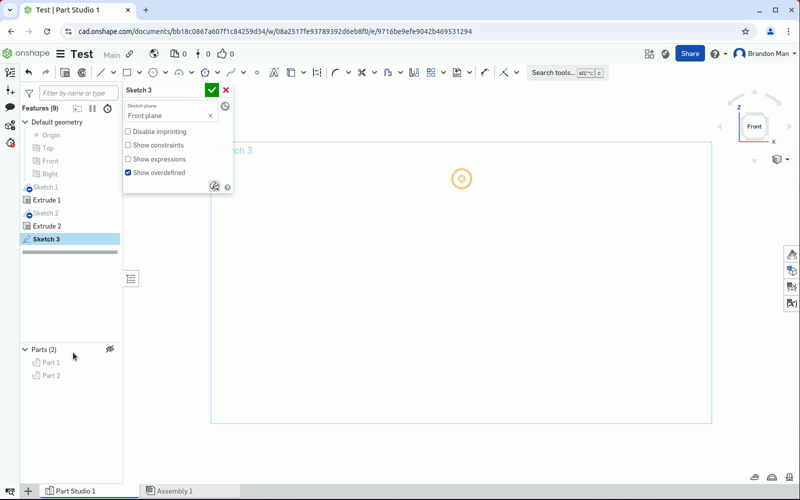
key_down(shift)
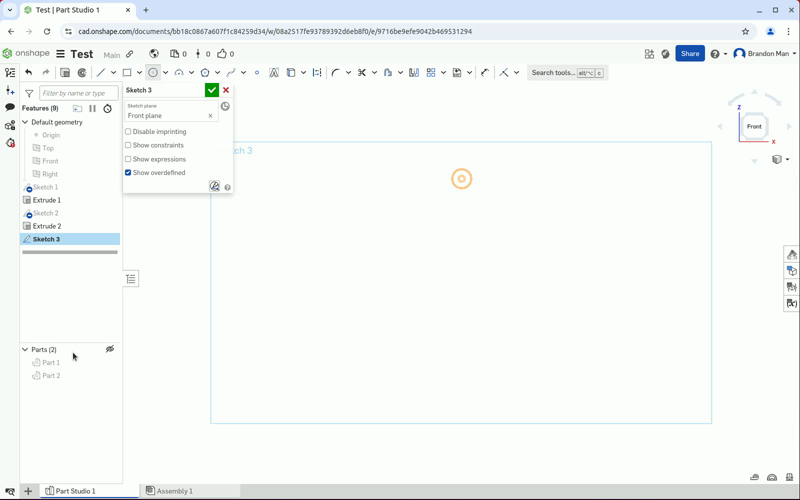
mouse_move(461, 282)
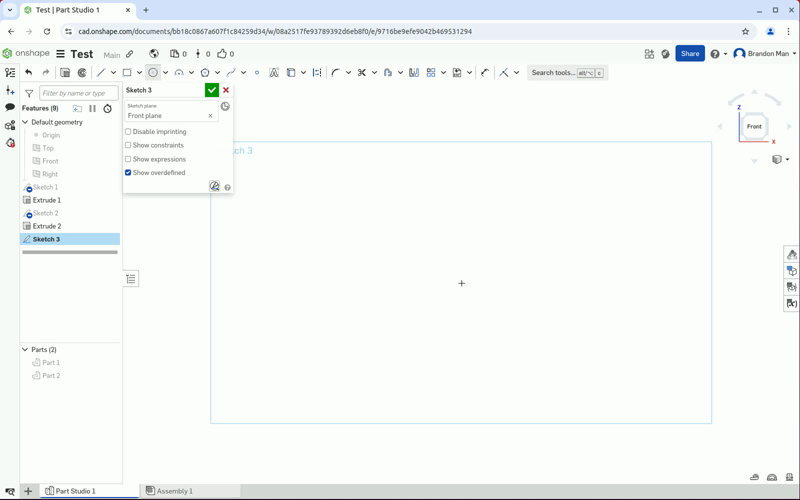
click(461, 282)
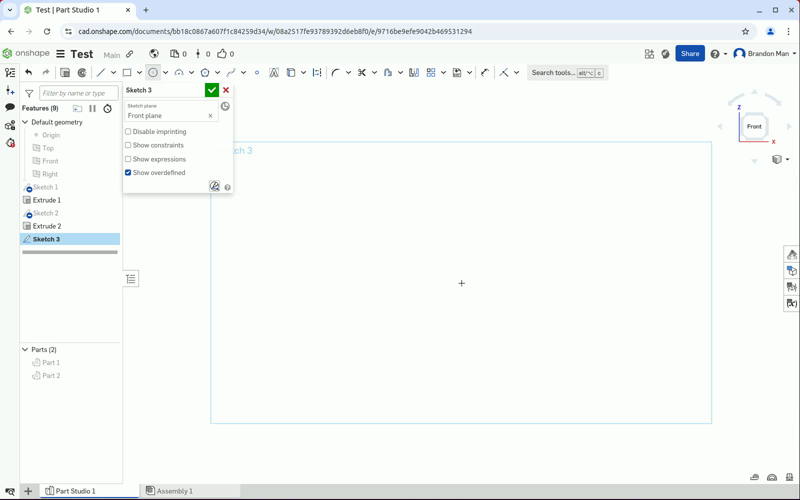
key_up(shift)
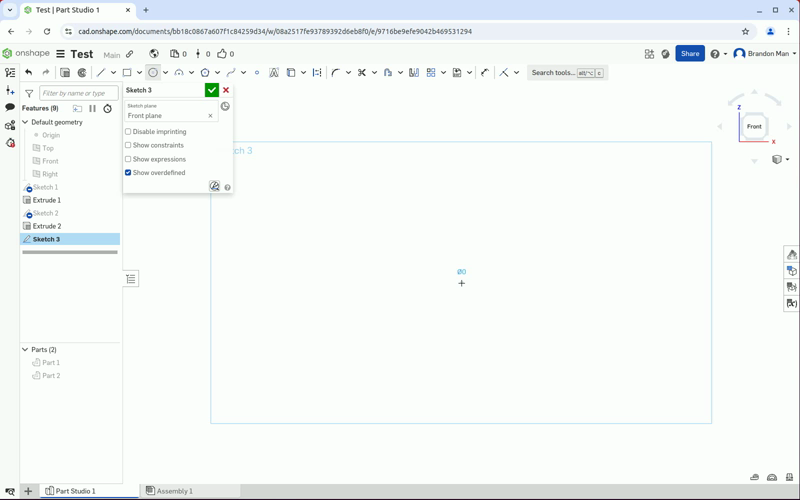
mouse_move(471, 282)
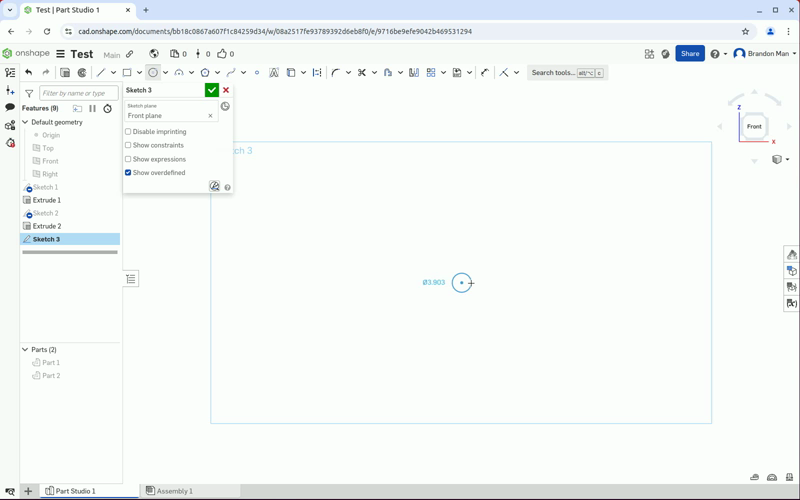
click(471, 282)
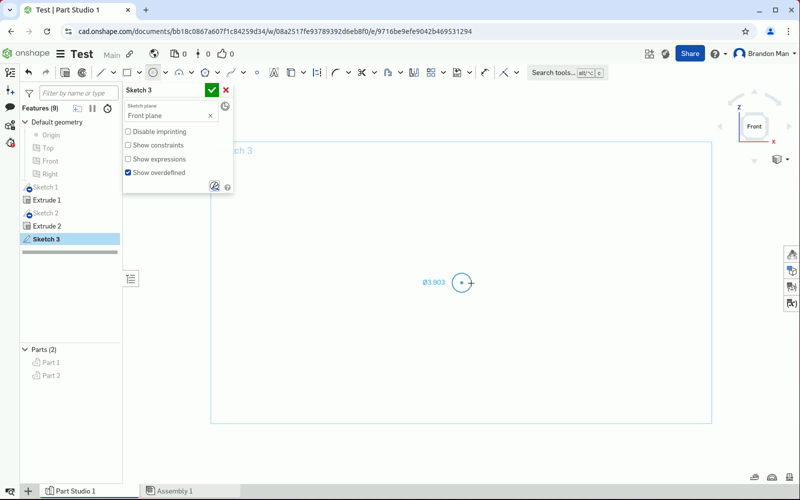
key(esc)
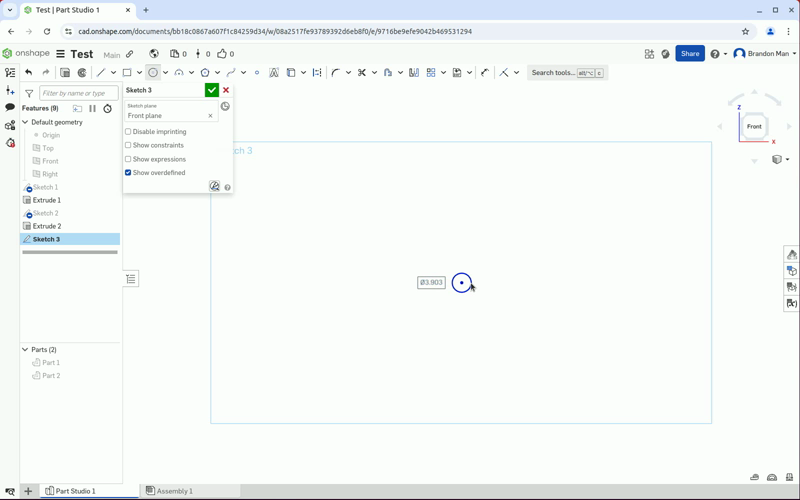
key(c)
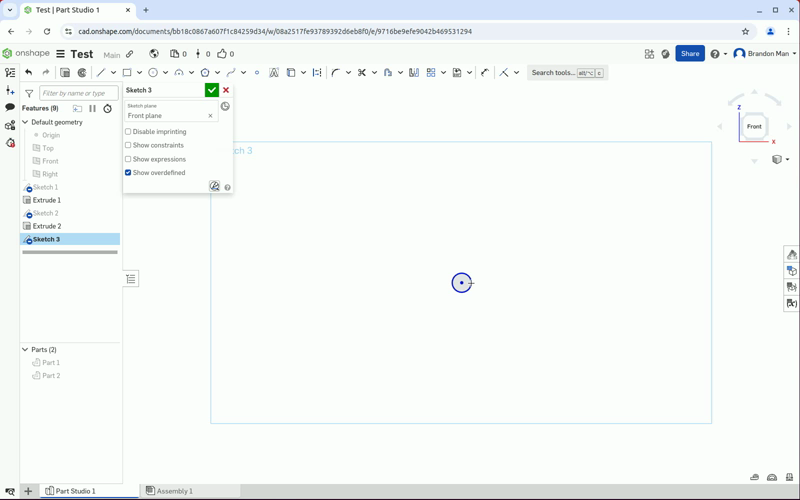
key_down(shift)
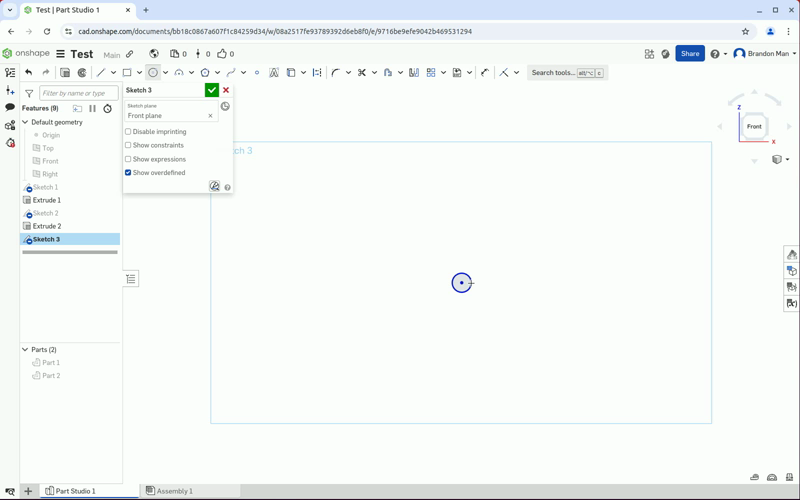
mouse_move(461, 282)
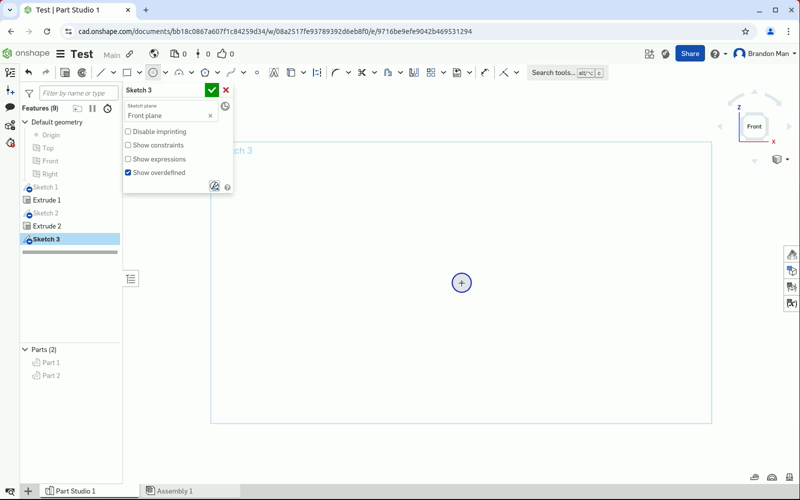
click(461, 282)
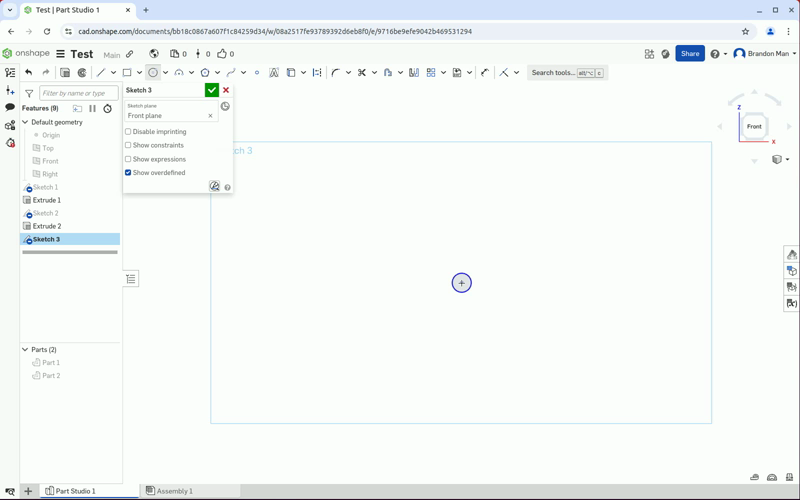
key_up(shift)
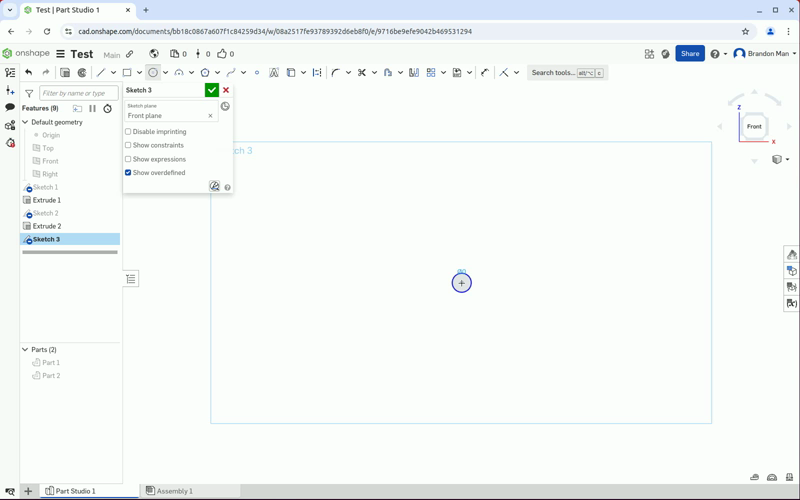
mouse_move(464, 282)
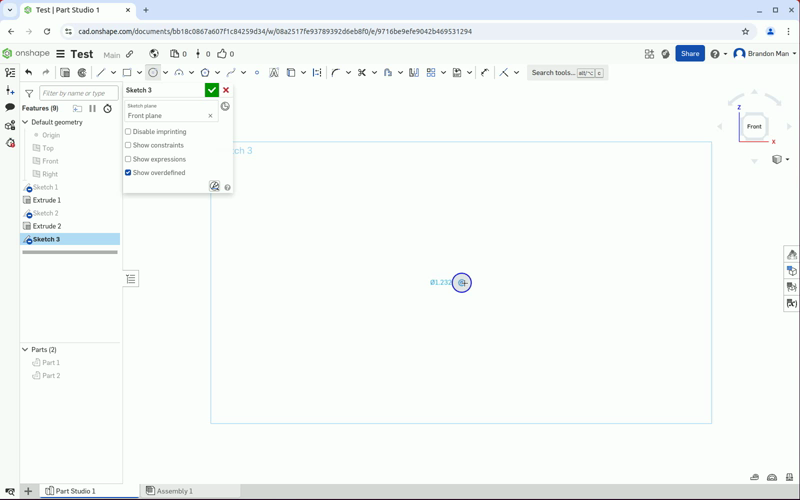
scroll(6)
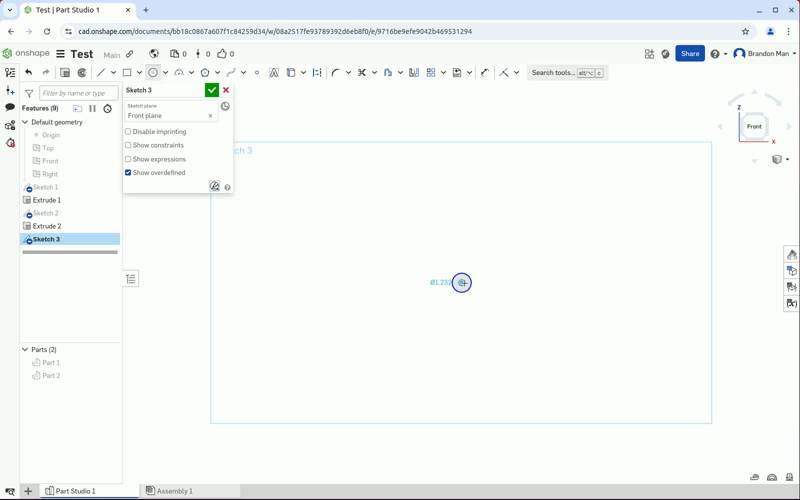
scroll(6)
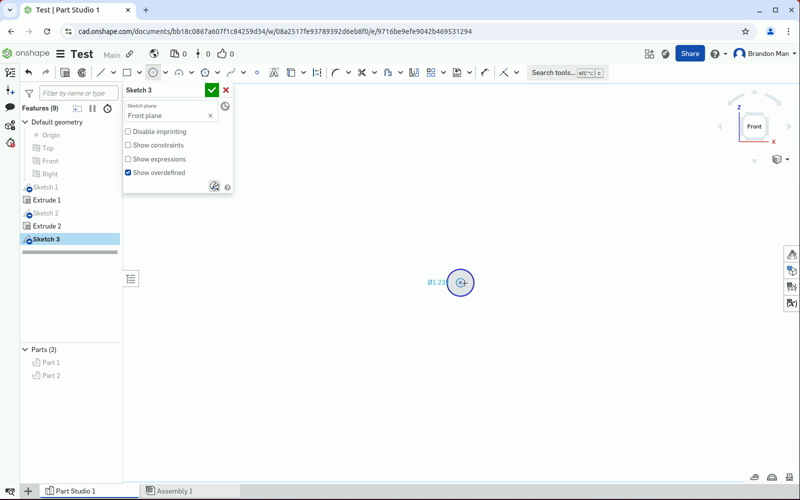
scroll(6)
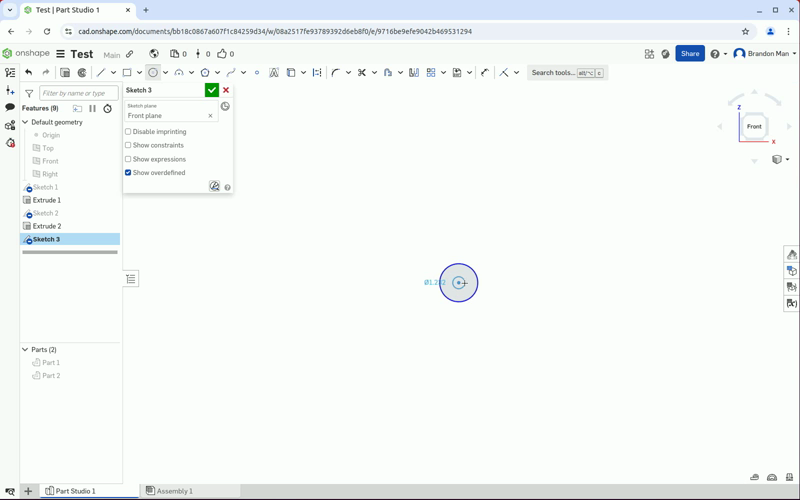
scroll(6)
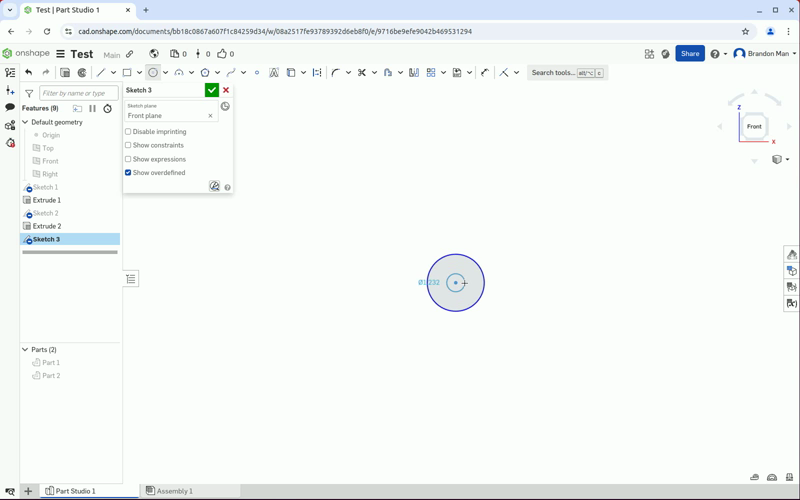
scroll(6)
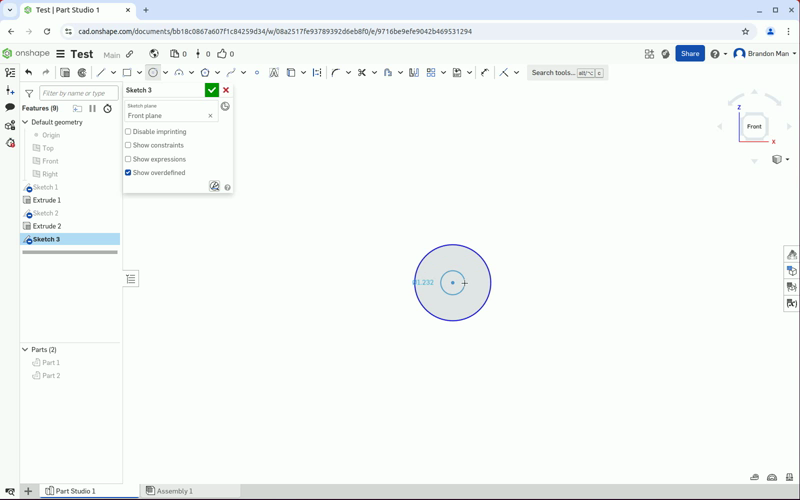
scroll(6)
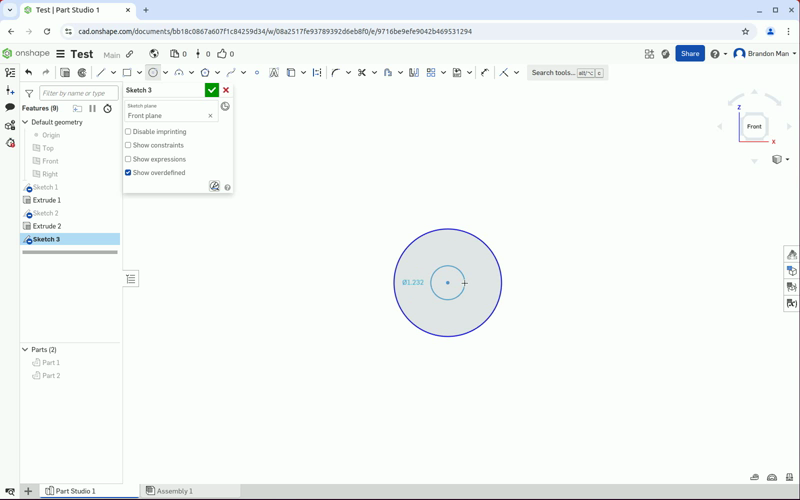
scroll(6)
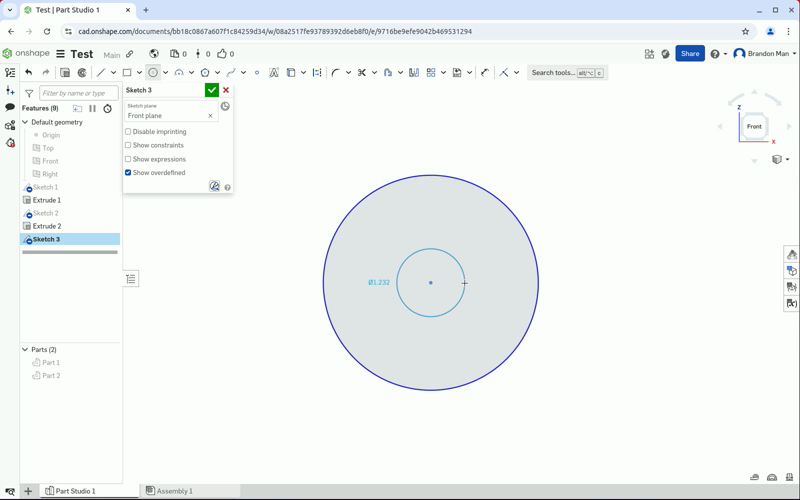
click(464, 282)
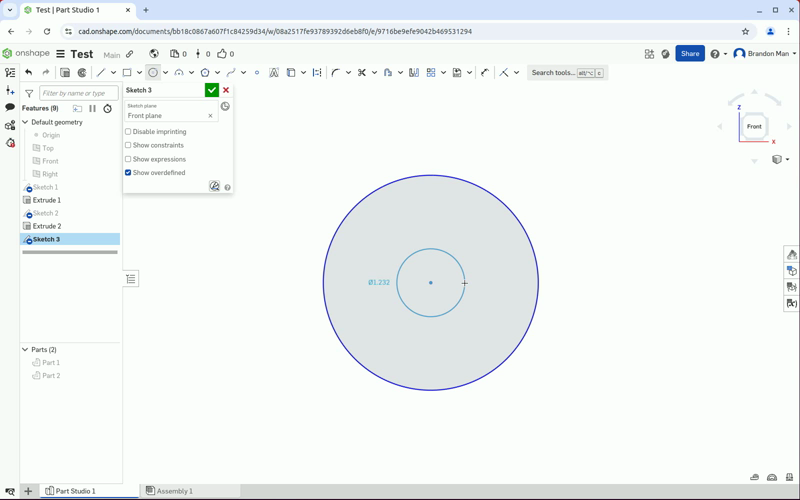
scroll(-6)
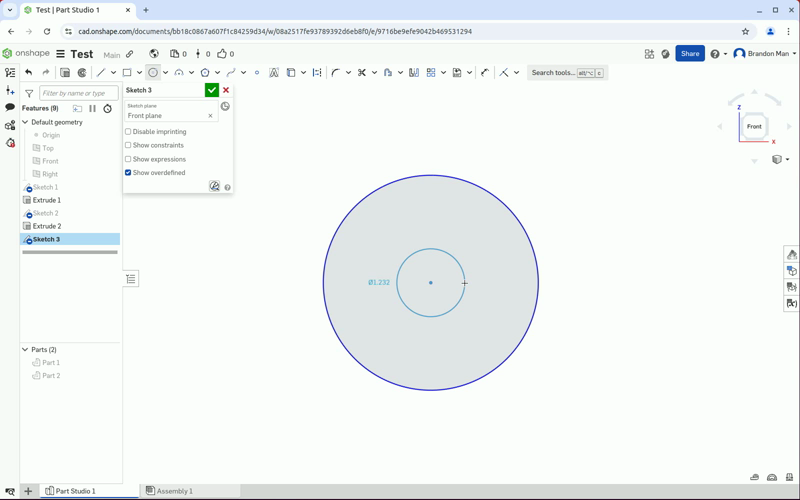
scroll(-6)
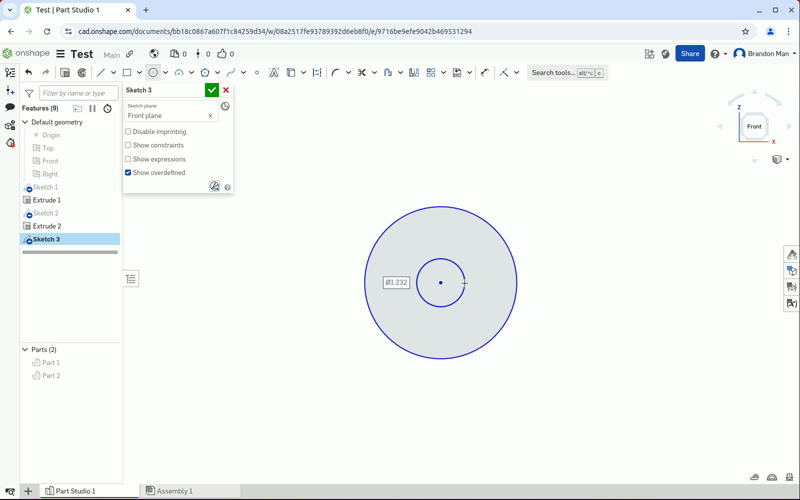
scroll(-6)
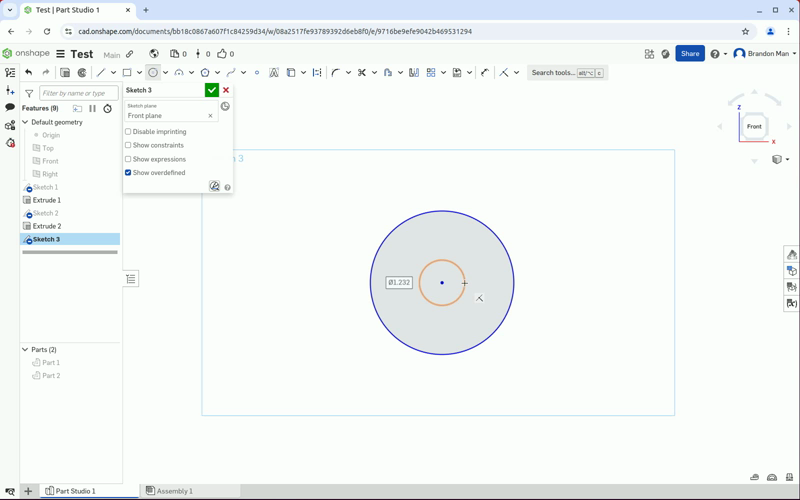
scroll(-6)
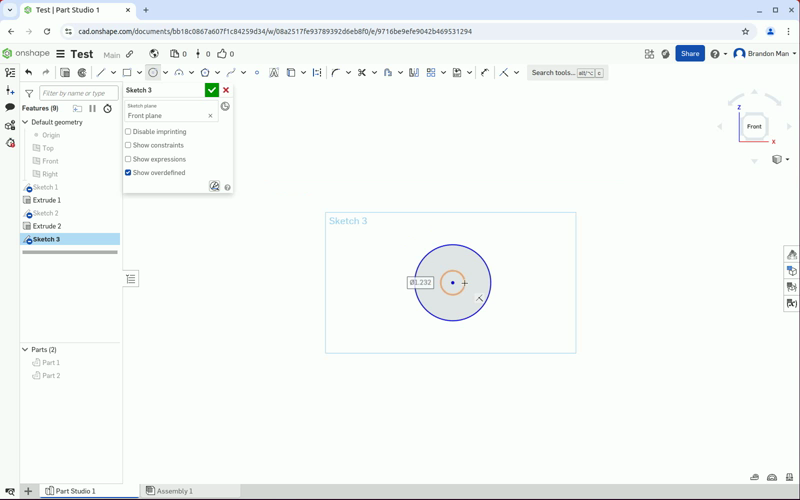
scroll(-6)
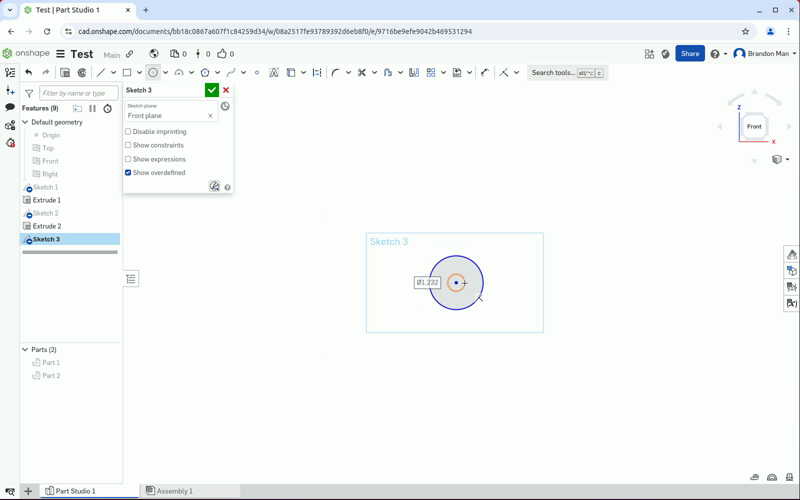
scroll(-6)
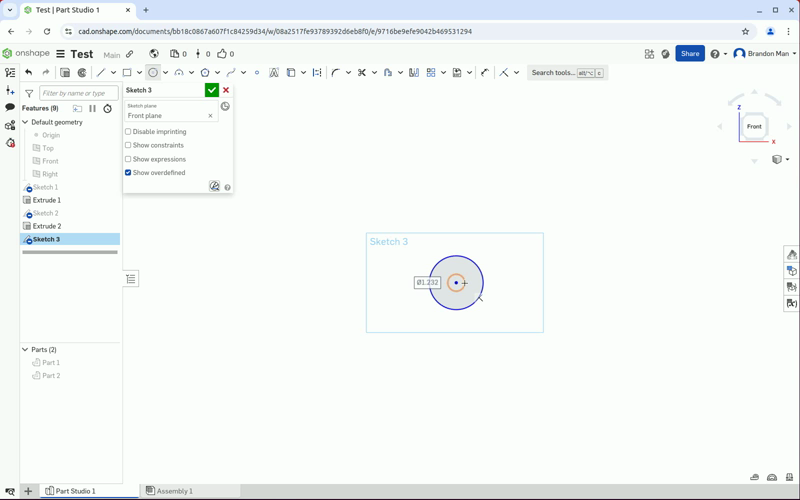
scroll(-6)
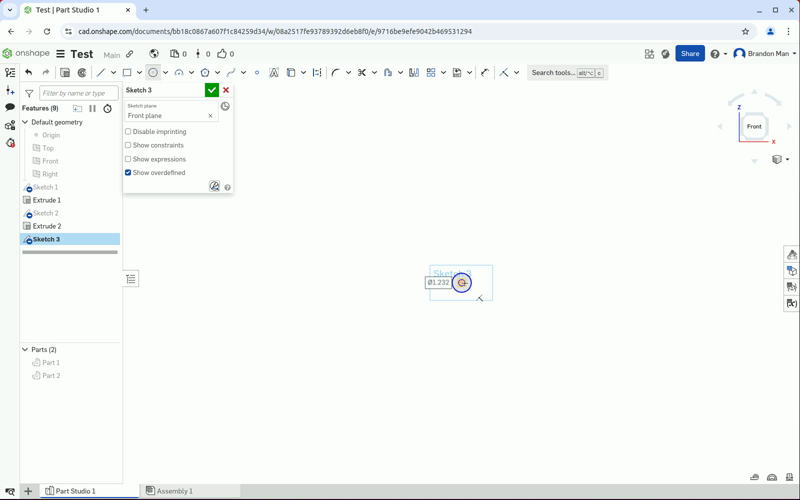
key(esc)
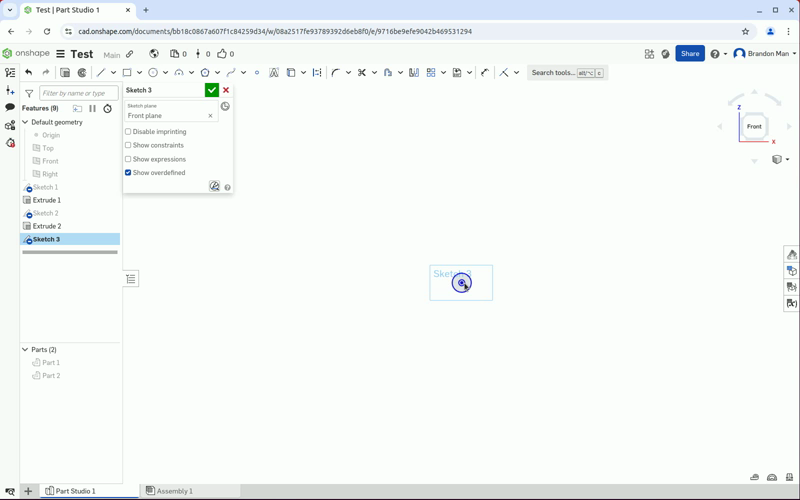
mouse_move(461, 286)
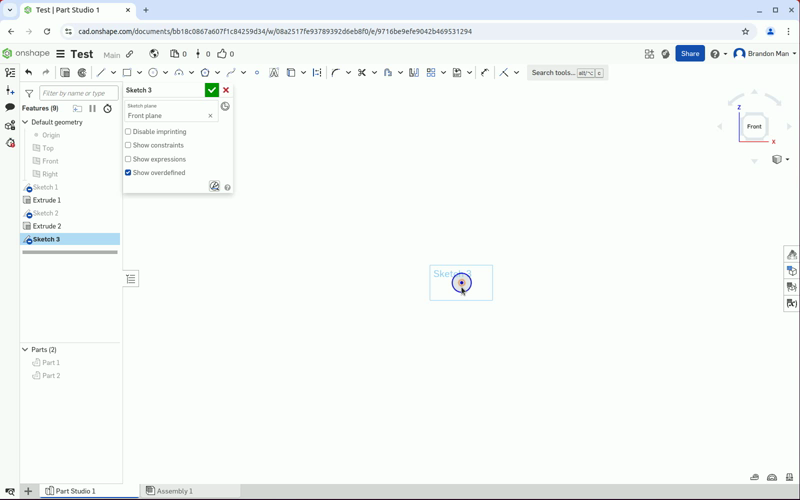
scroll(6)
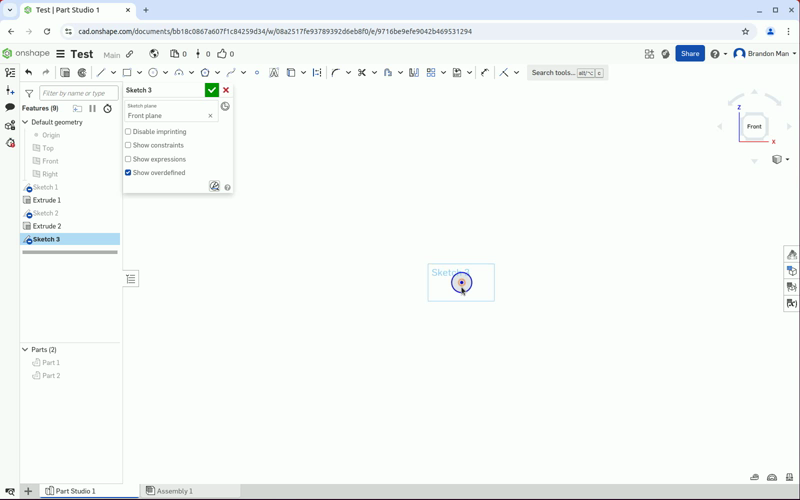
scroll(6)
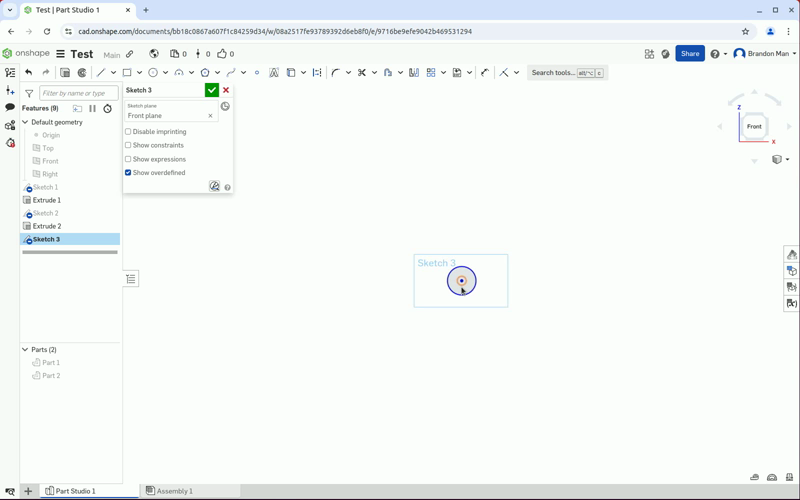
scroll(6)
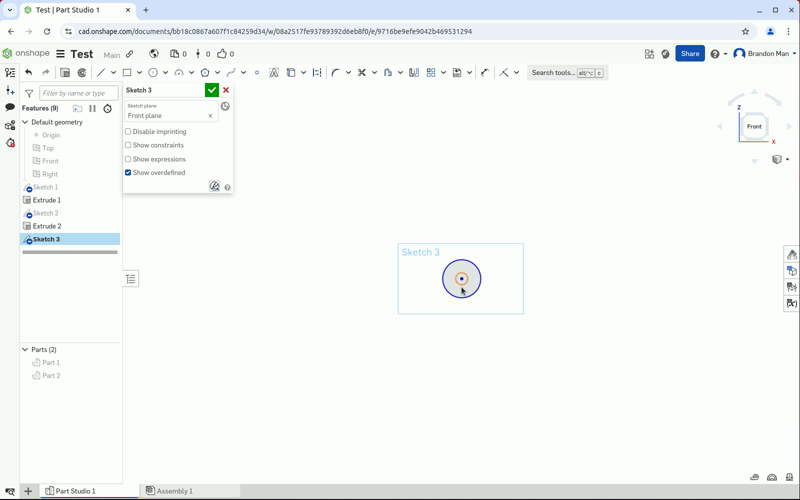
scroll(6)
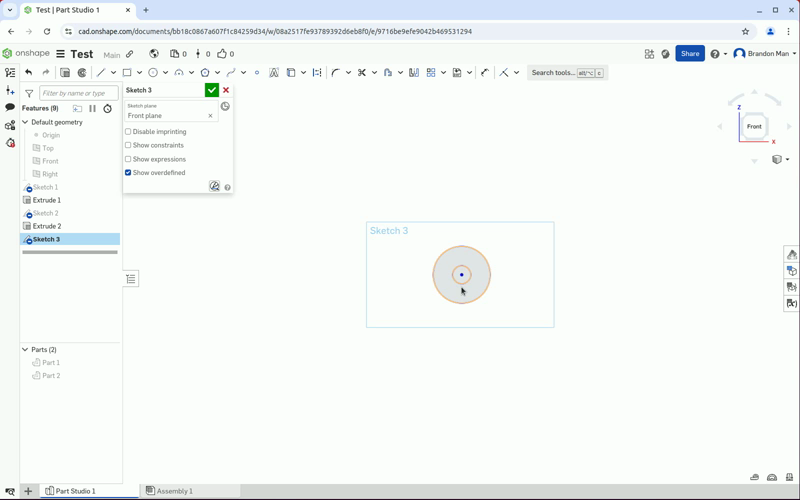
scroll(6)
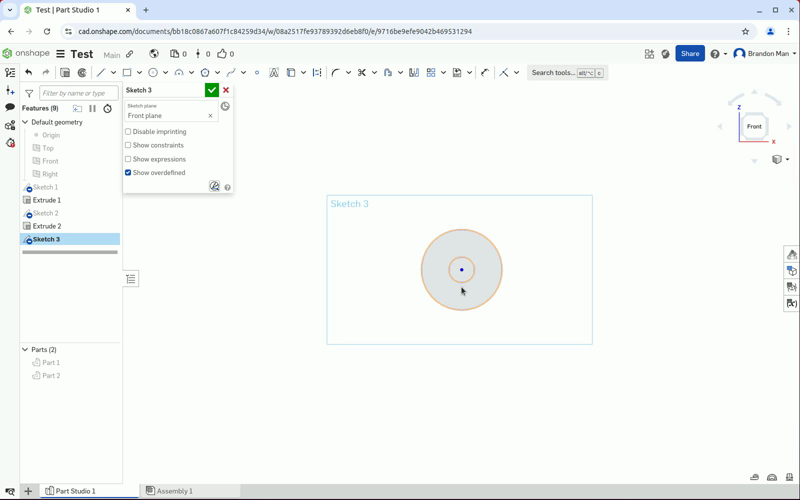
scroll(6)
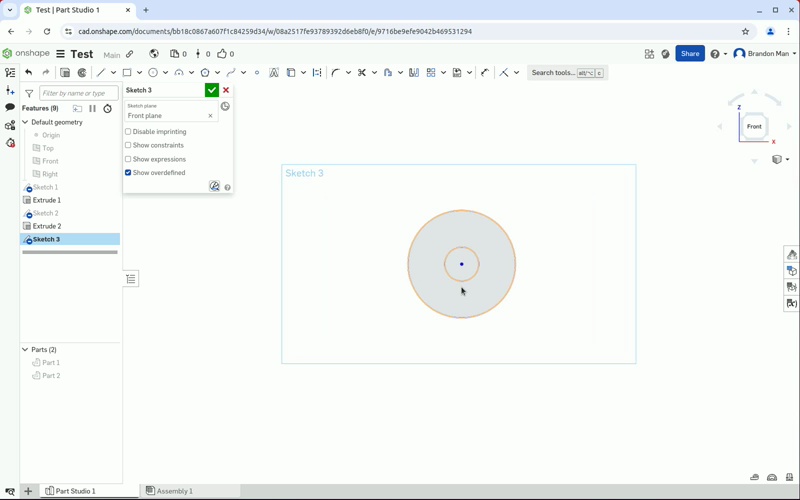
scroll(6)
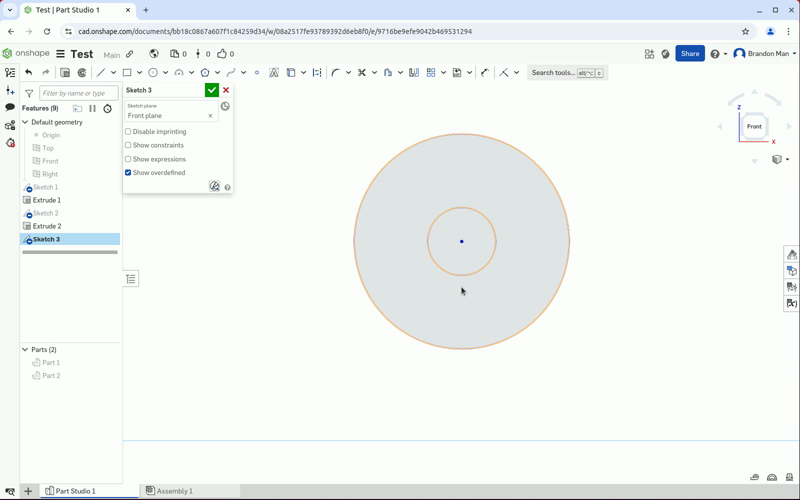
click(461, 286)
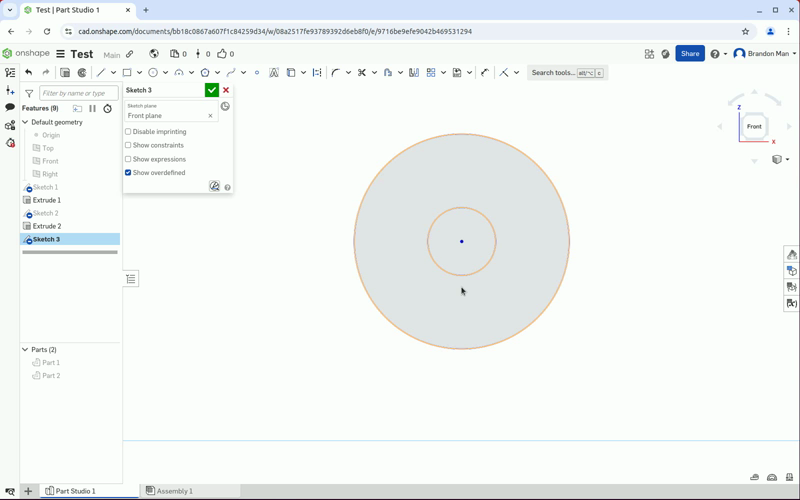
scroll(-6)
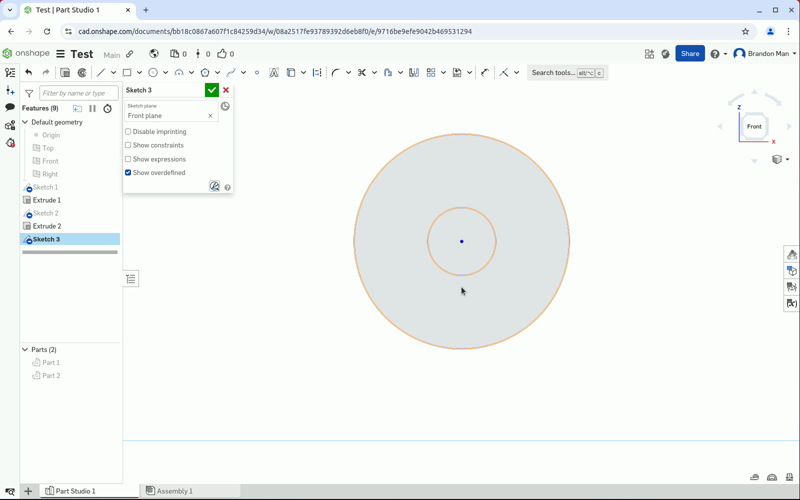
scroll(-6)
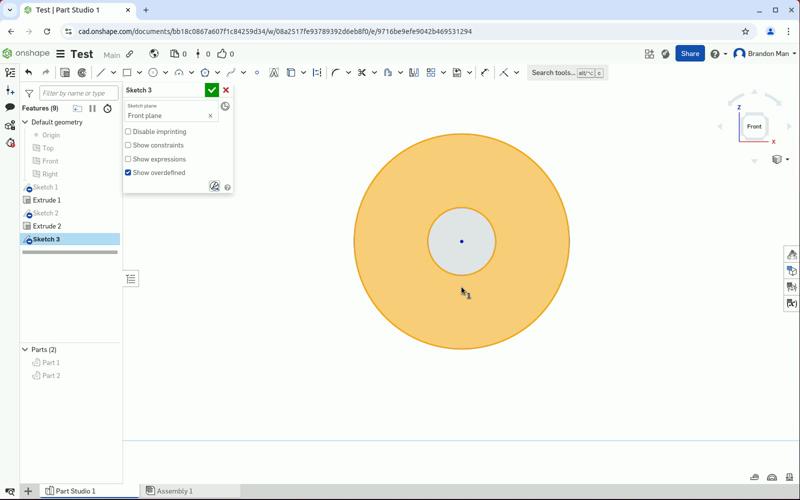
scroll(-6)
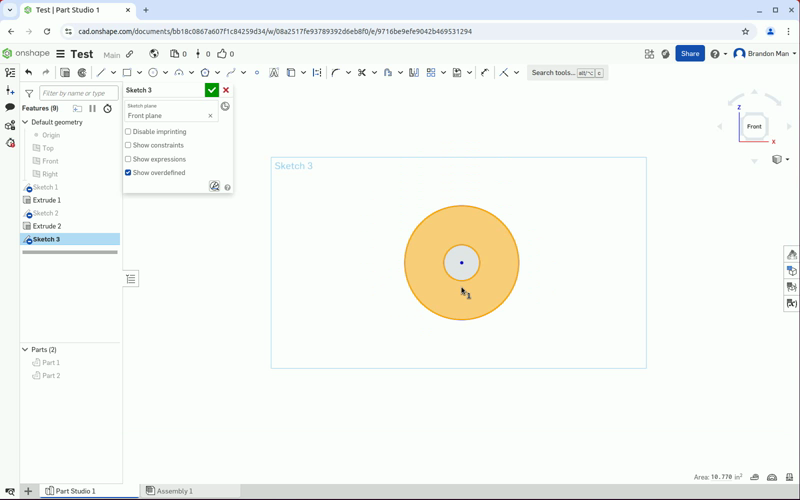
scroll(-6)
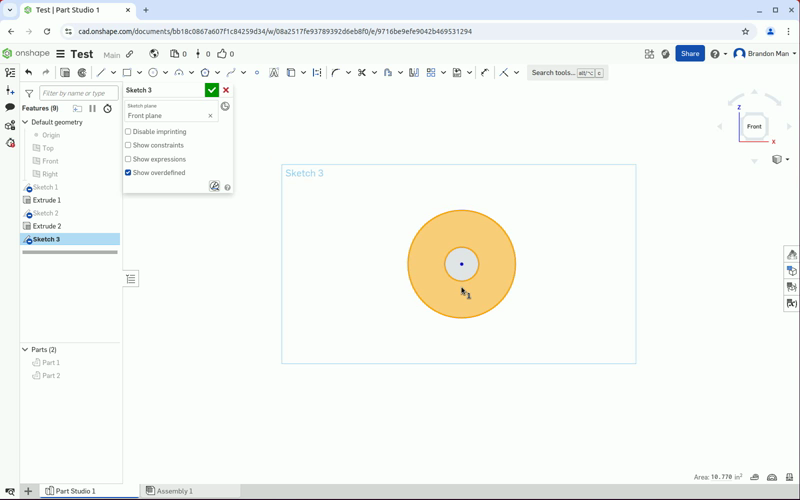
scroll(-6)
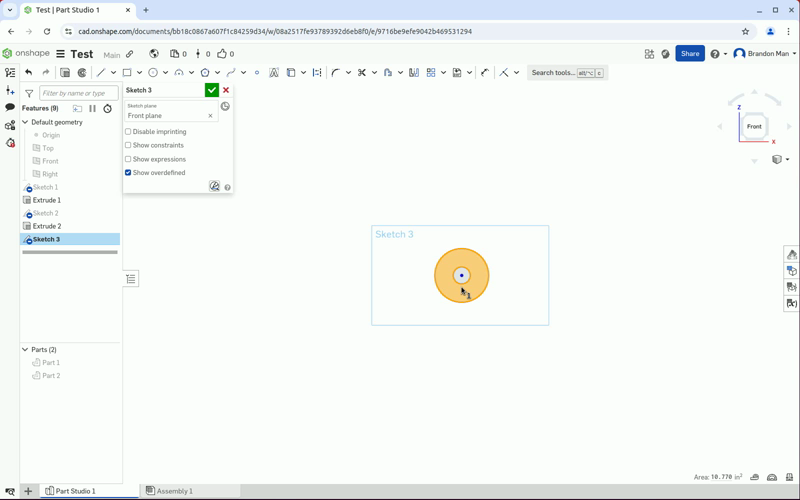
scroll(-6)
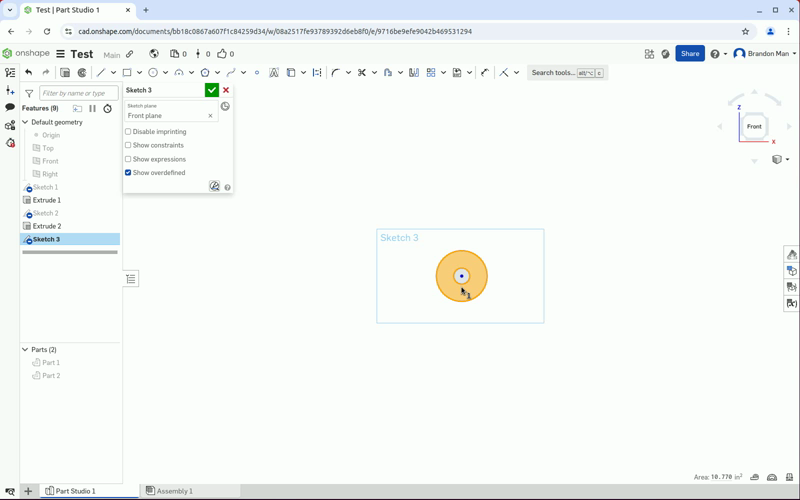
scroll(-6)
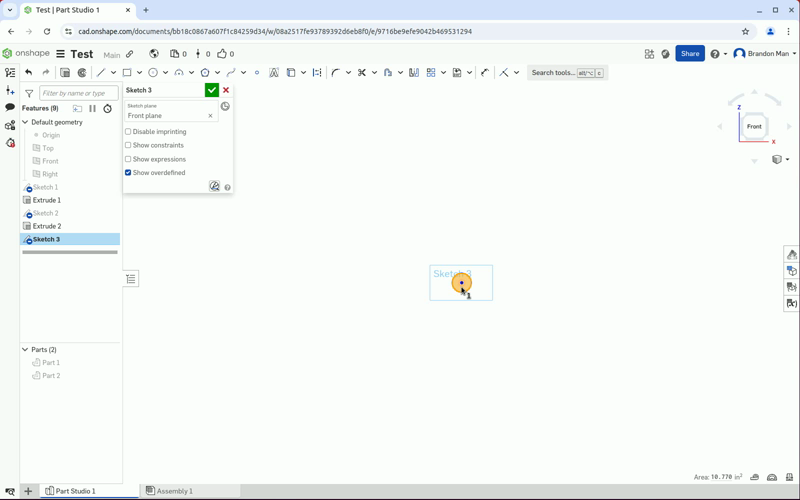
mouse_move(73, 352)
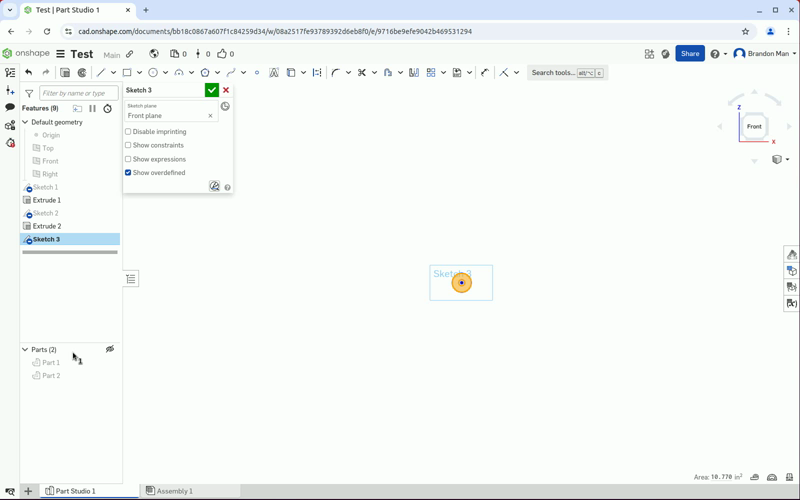
key(shift+y)
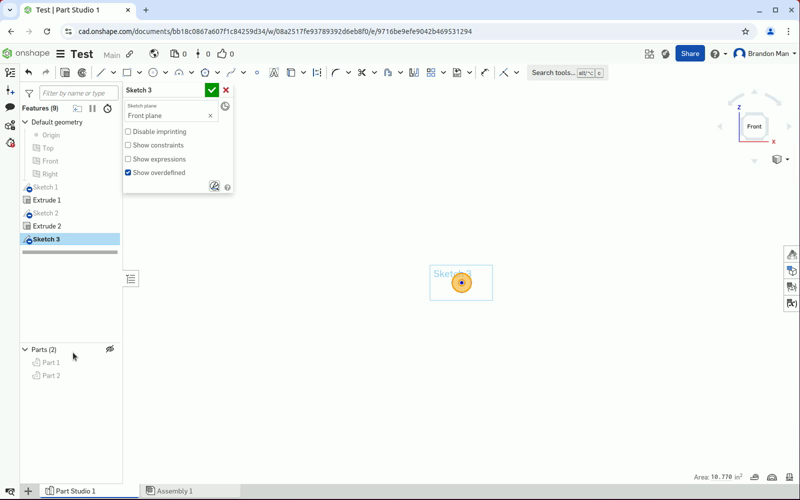
key(shift+e)
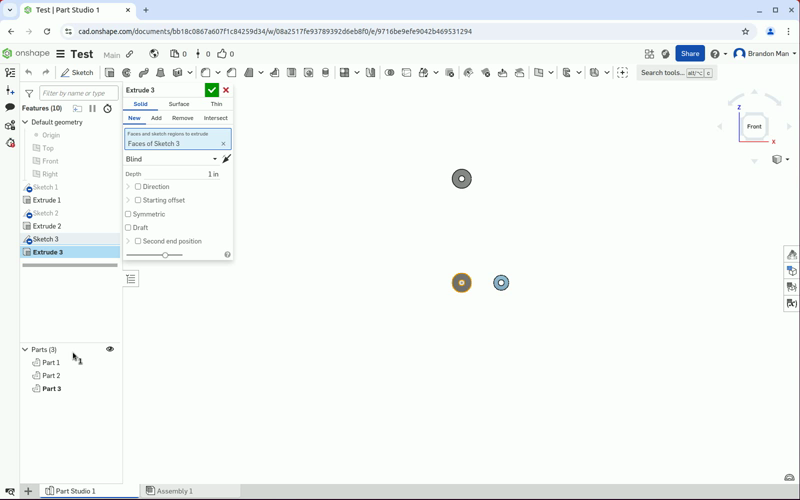
mouse_move(143, 106)
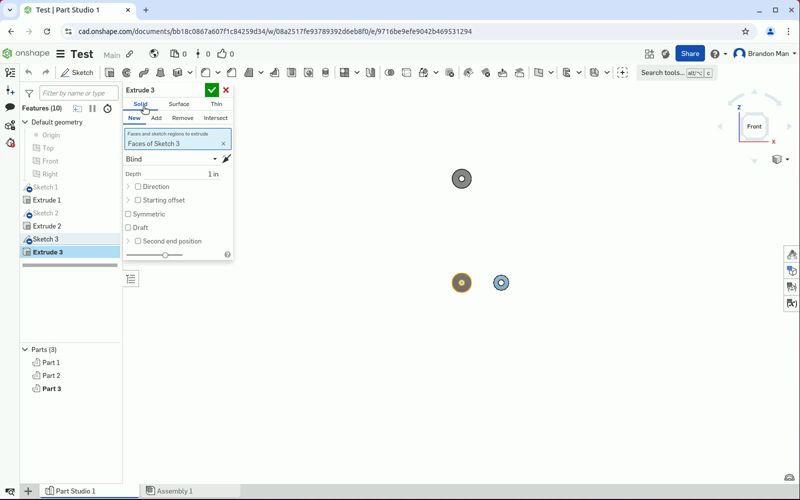
click(143, 106)
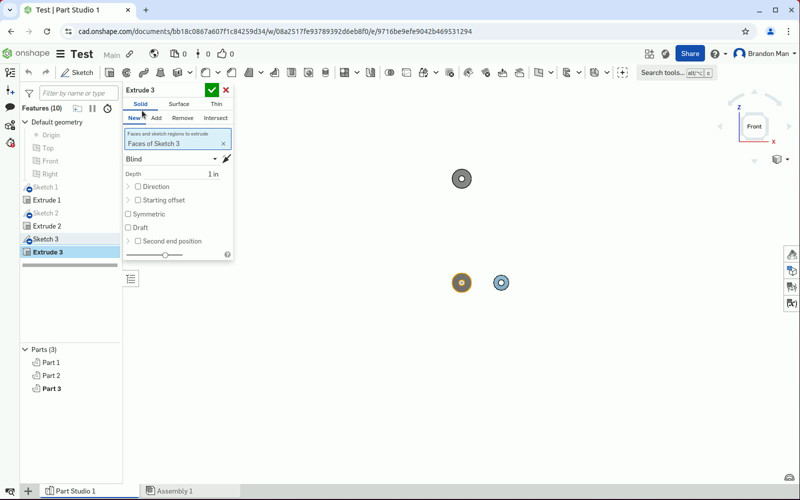
mouse_move(137, 120)
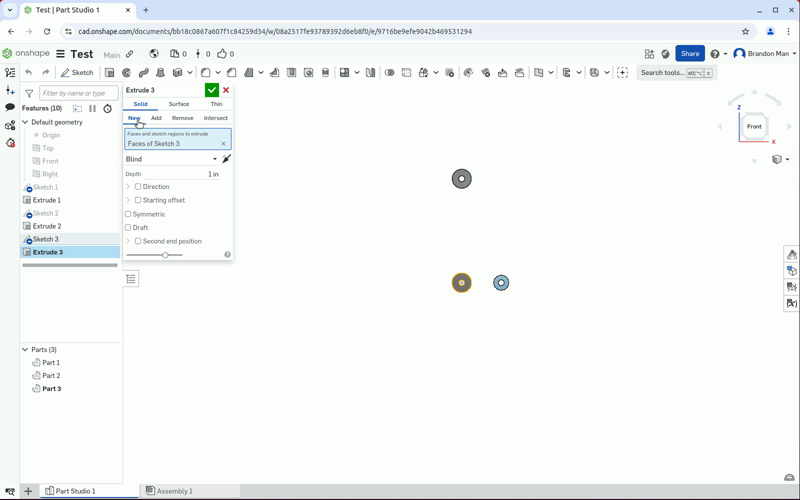
click(137, 120)
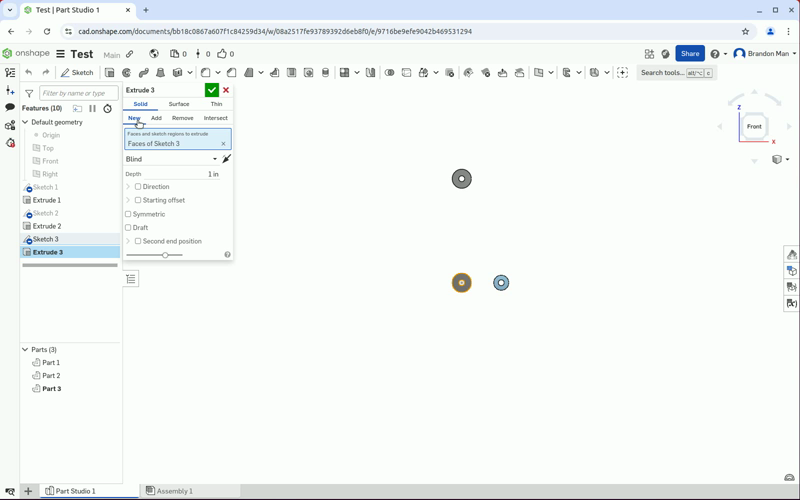
key(tab, 4)
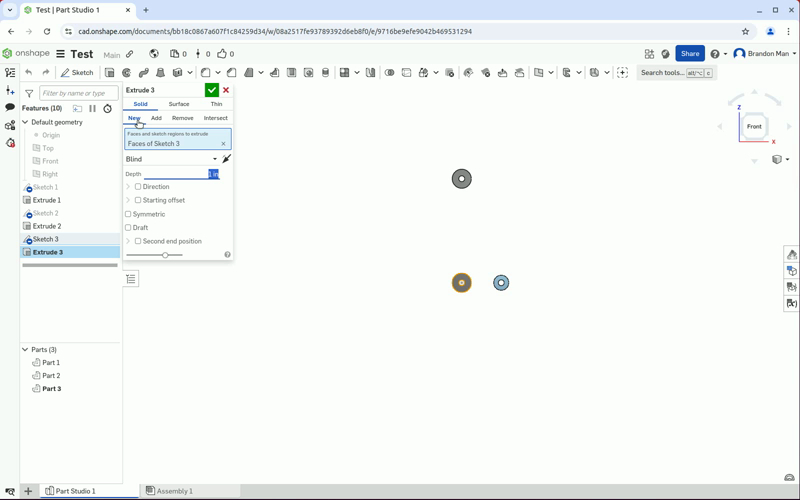
text(0.481)
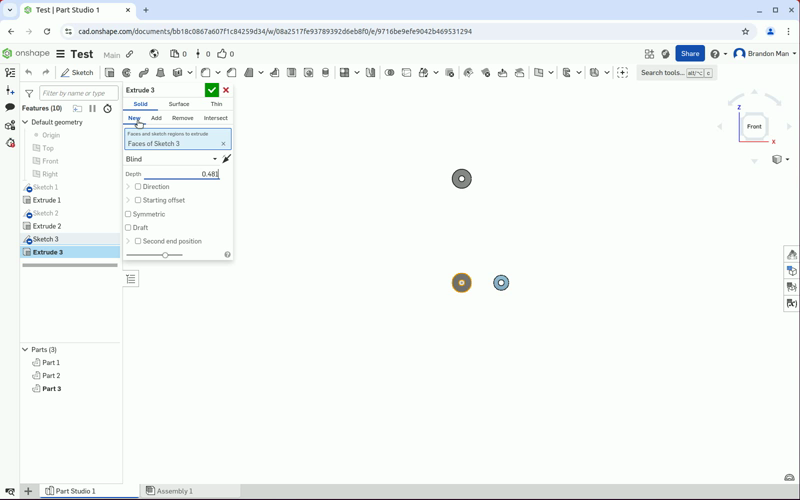
key(enter)
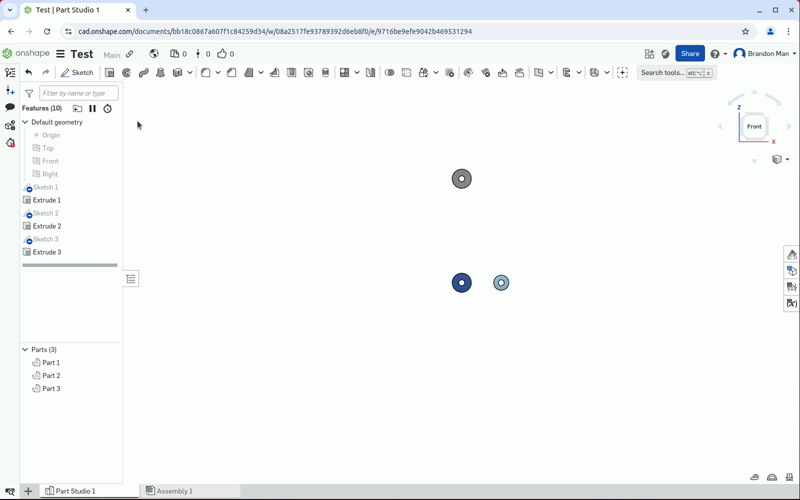
key(shift+h)
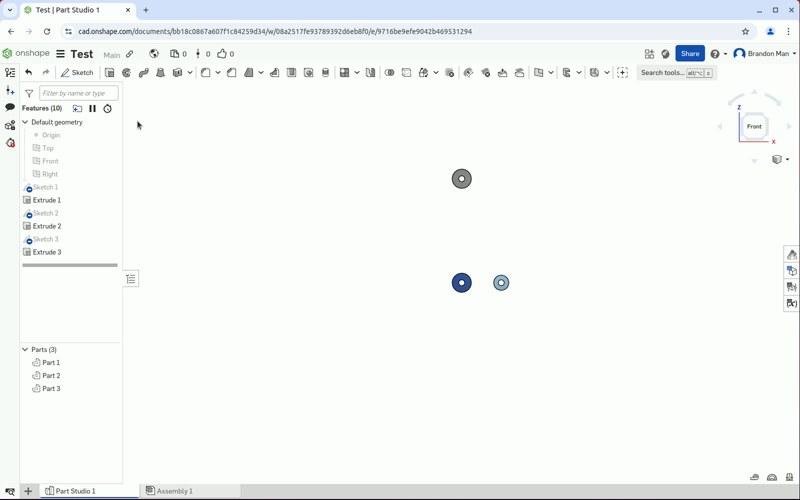
key(shift+h)
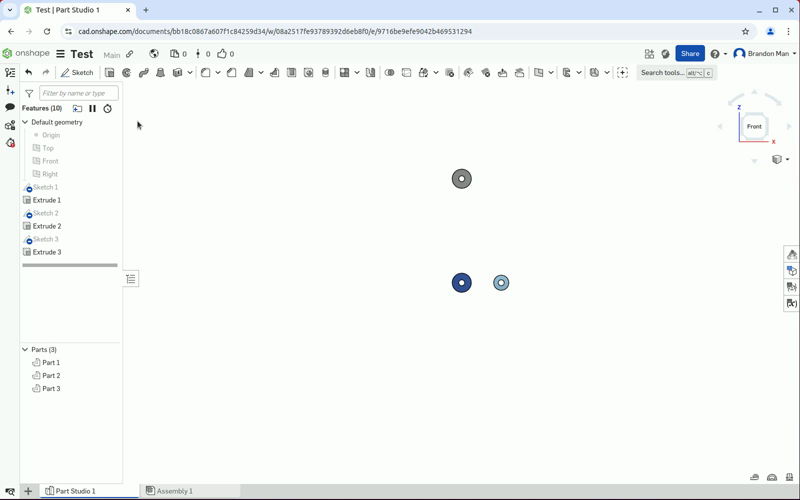
mouse_move(73, 189)
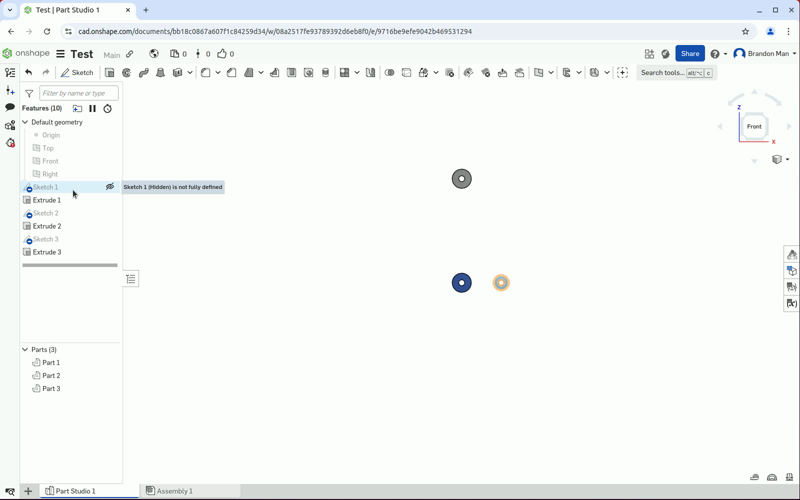
click(73, 189)
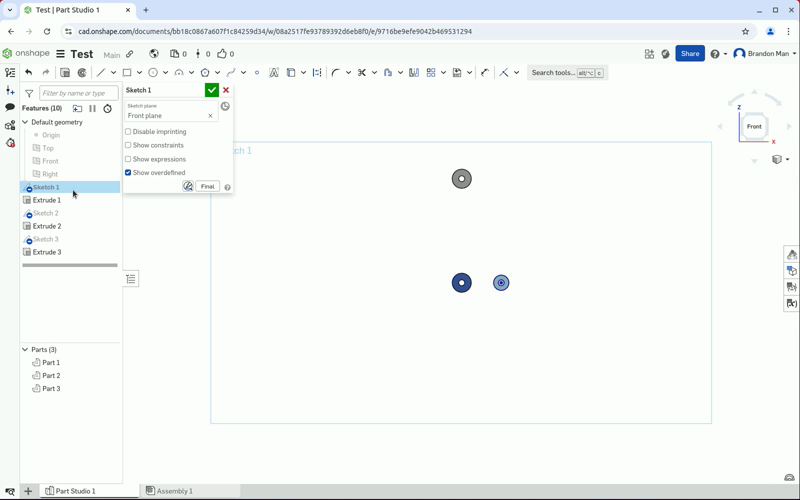
mouse_move(229, 92)
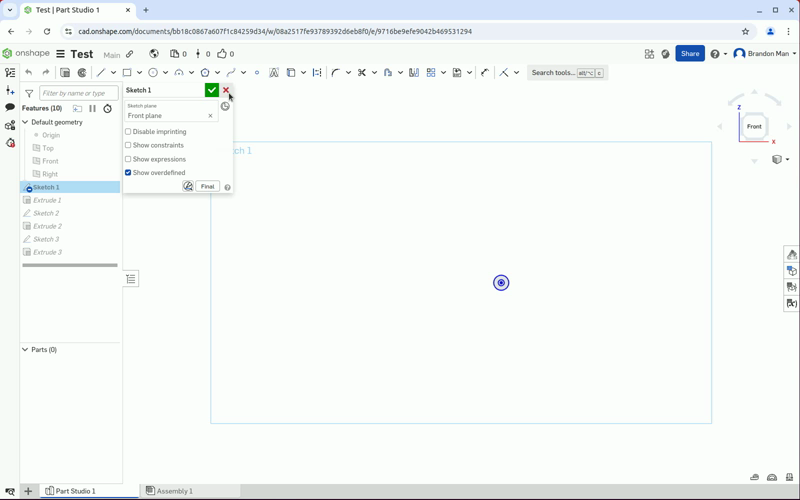
click(229, 92)
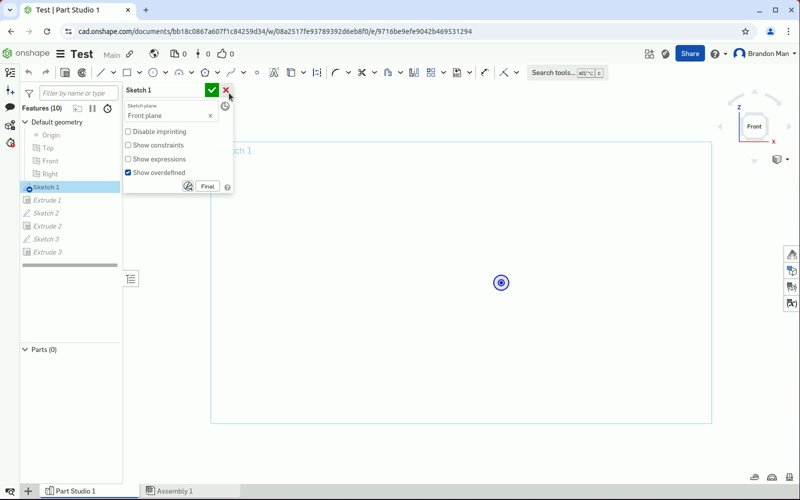
key(shift+s)
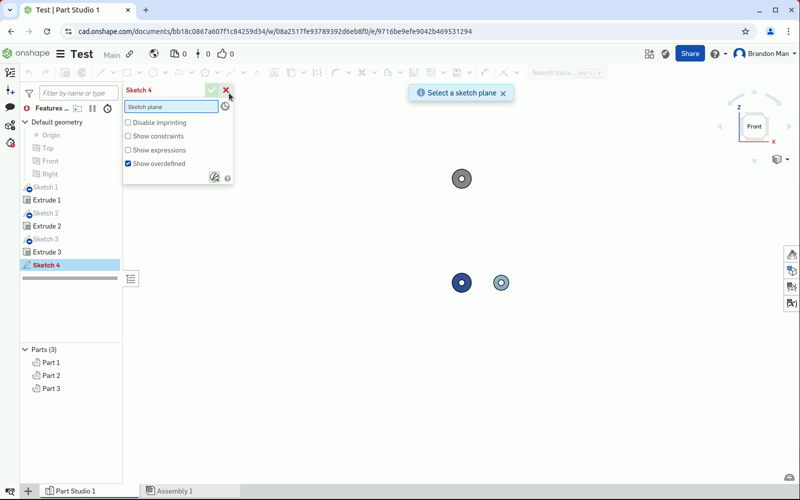
mouse_move(73, 163)
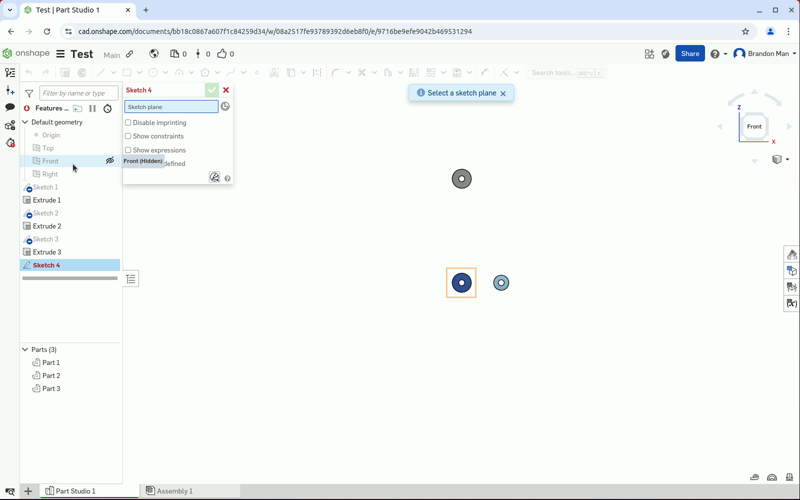
click(73, 163)
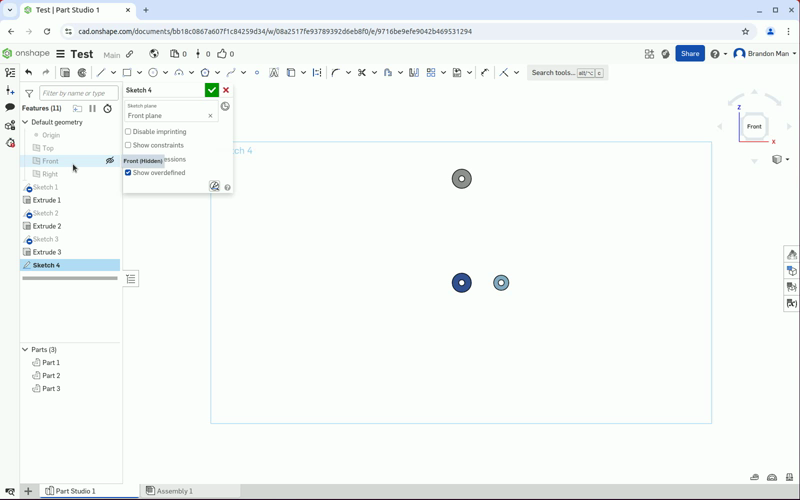
mouse_move(73, 352)
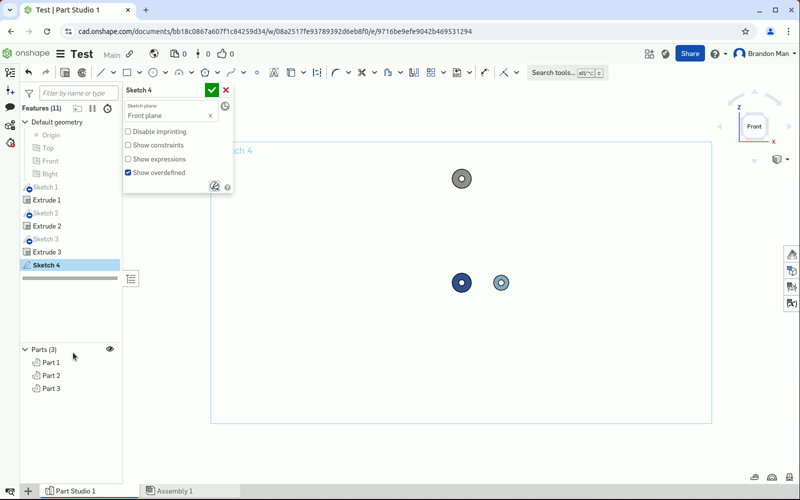
key(y)
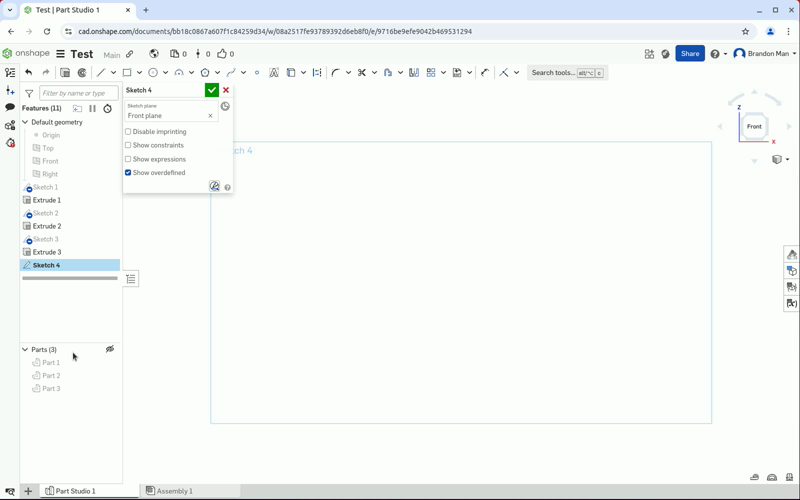
key(l)
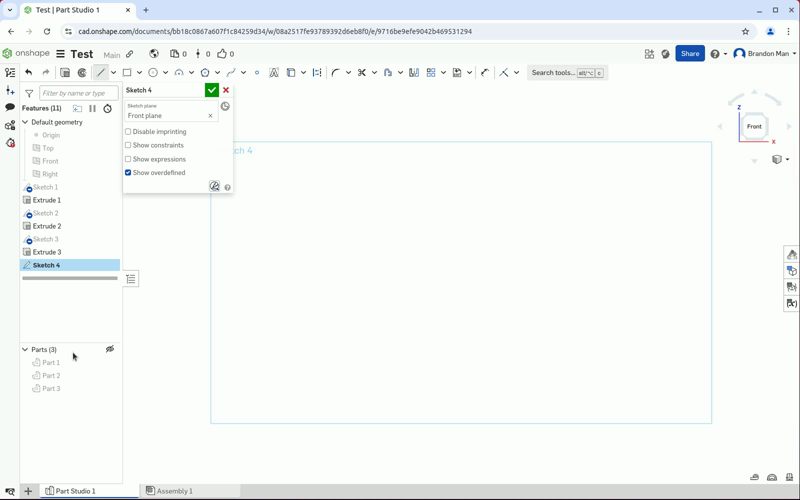
key_down(shift)
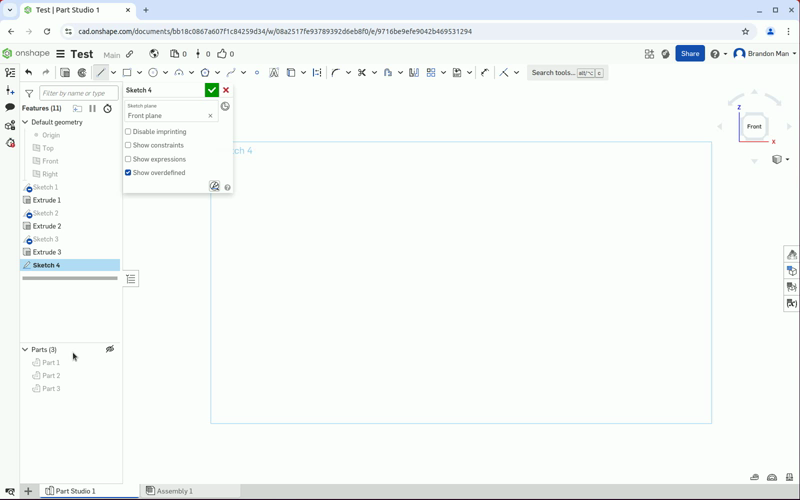
mouse_move(446, 226)
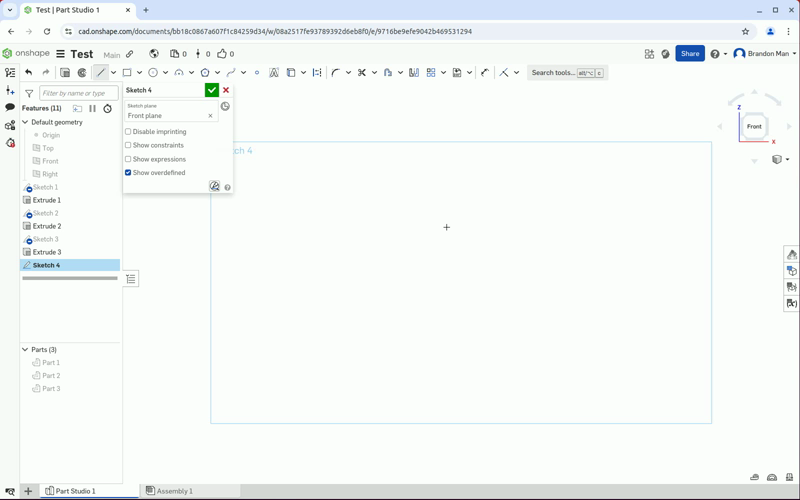
click(446, 226)
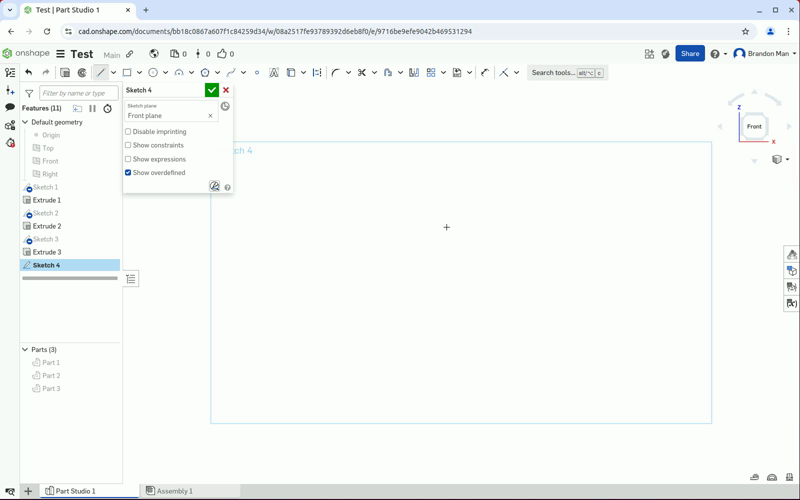
key_up(shift)
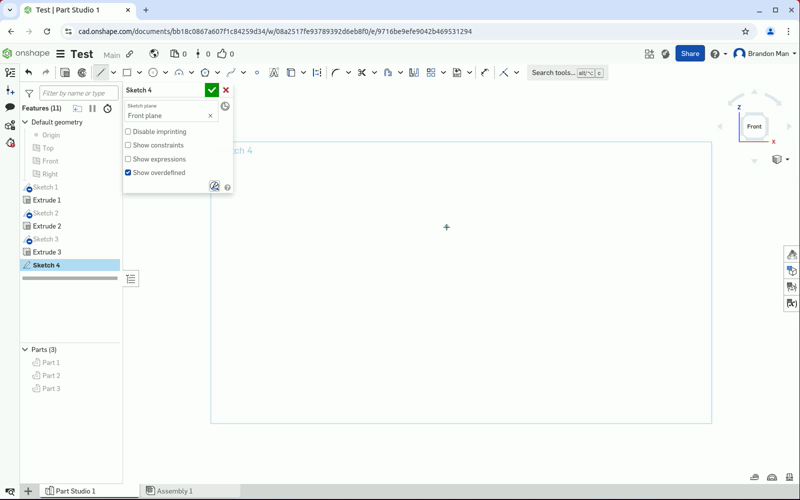
key_down(shift)
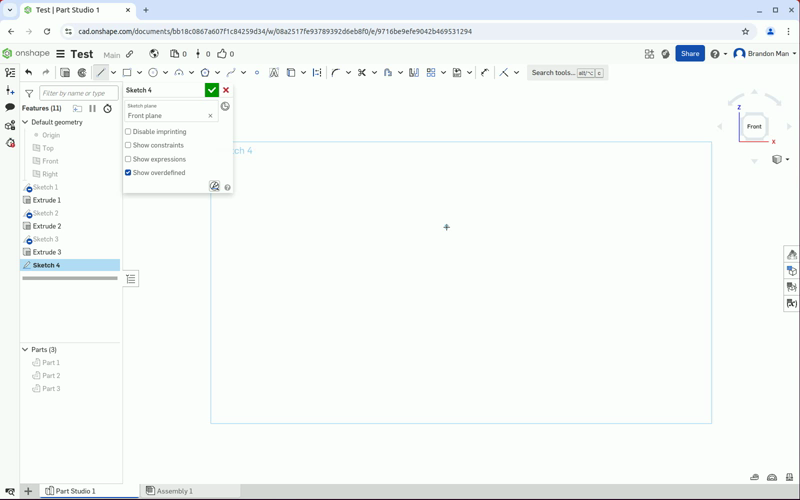
mouse_move(476, 226)
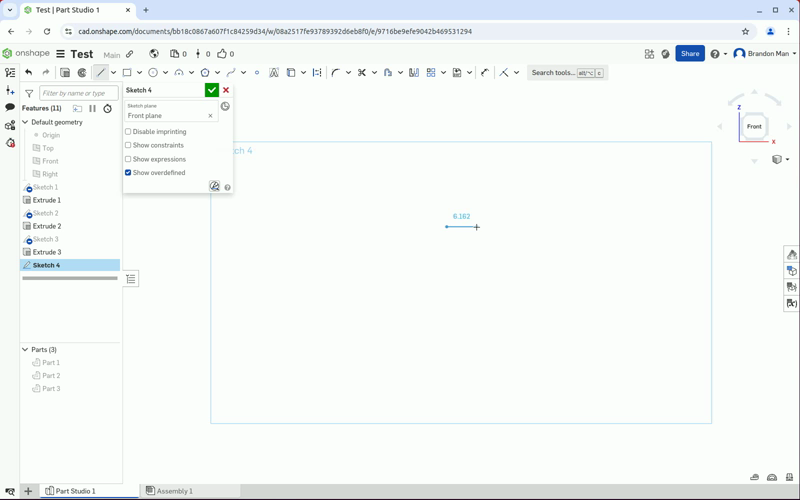
mouse_move(452, 282)
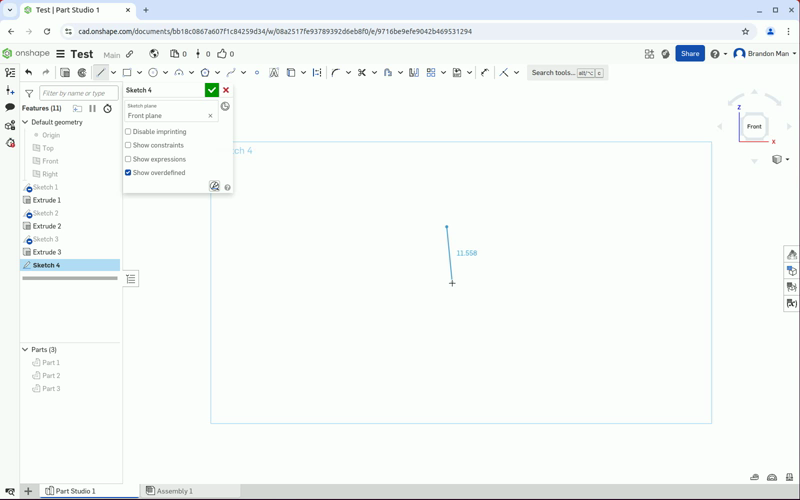
click(452, 282)
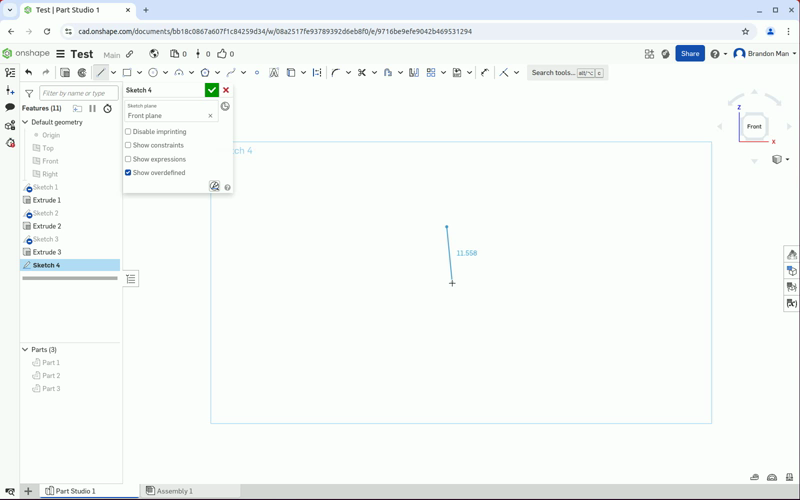
key_up(shift)
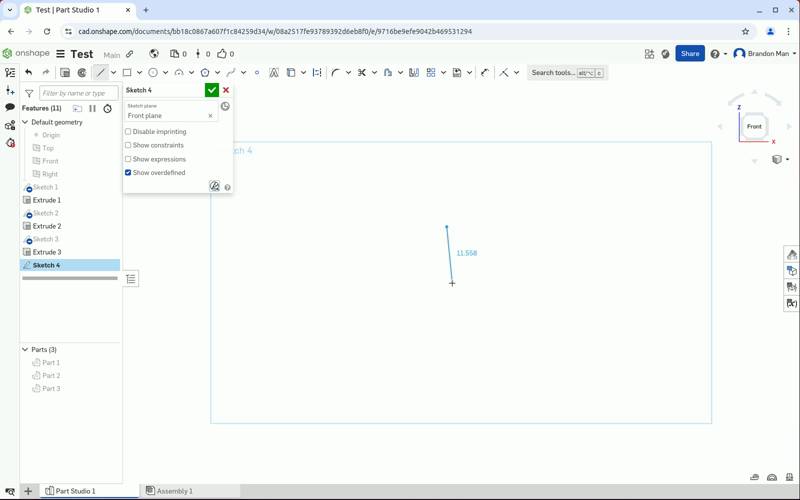
key(esc)
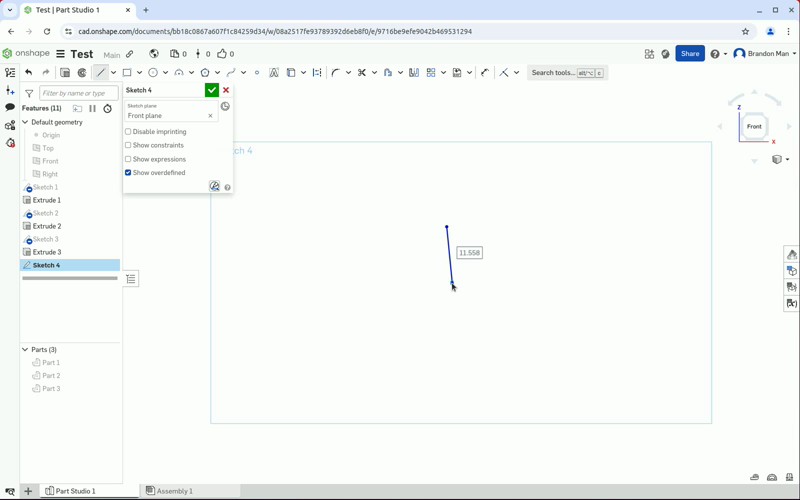
key(a)
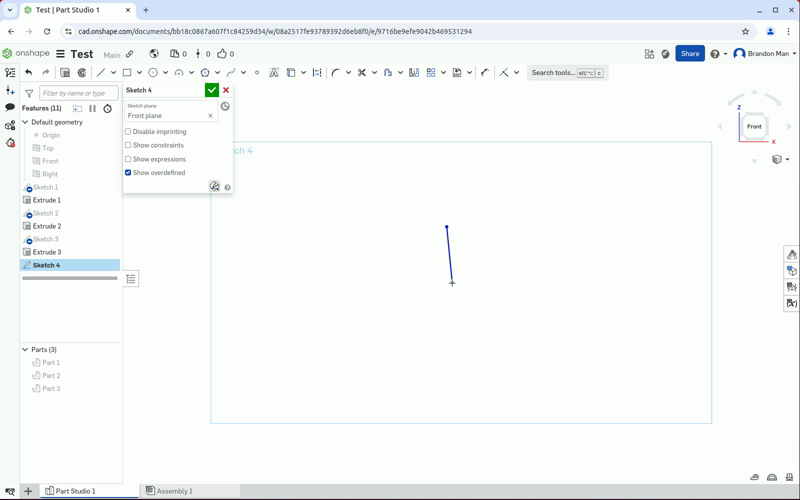
mouse_move(452, 282)
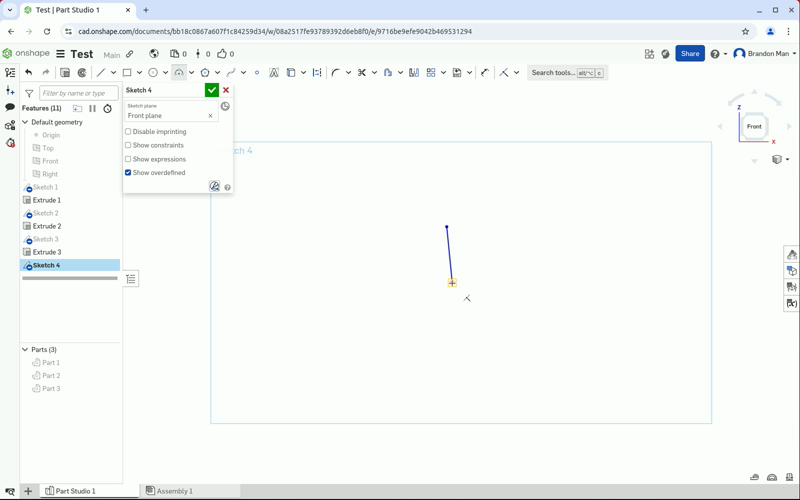
click(452, 282)
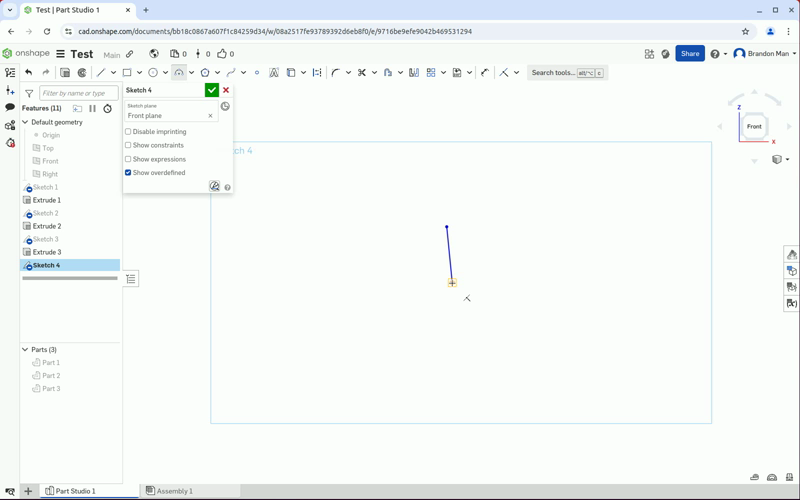
key_down(shift)
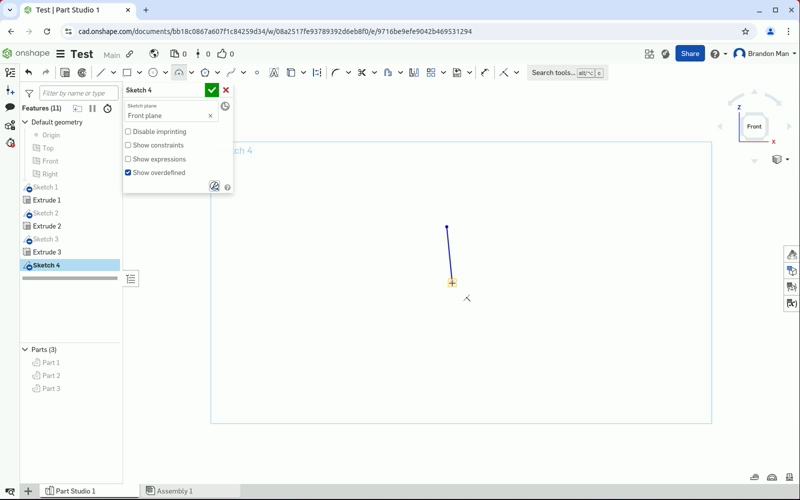
mouse_move(461, 291)
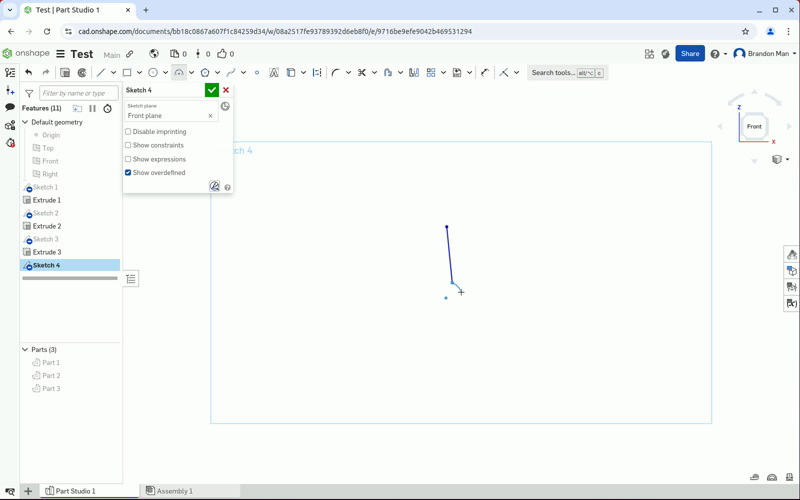
click(461, 291)
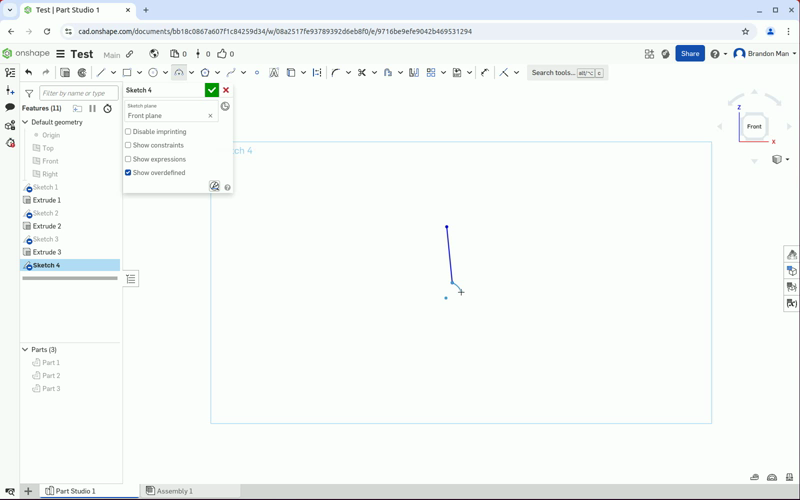
mouse_move(467, 276)
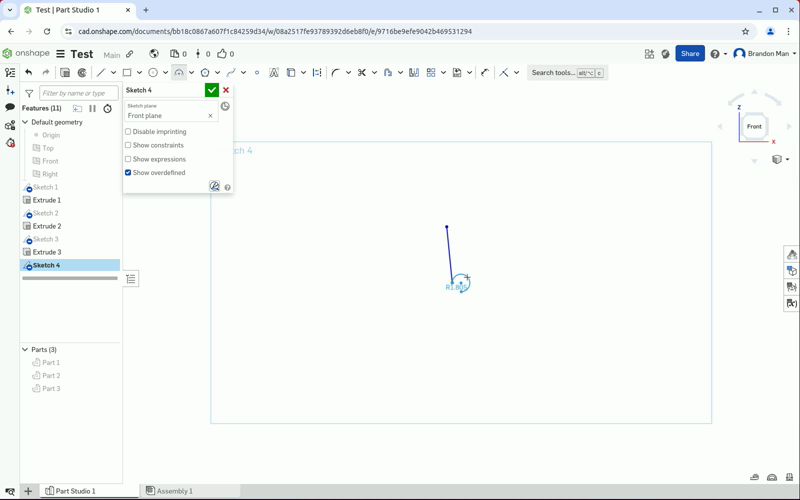
click(467, 276)
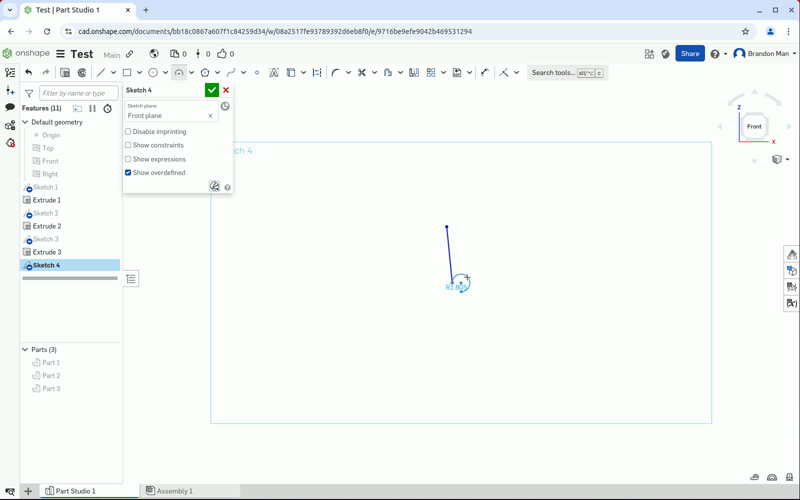
key_up(shift)
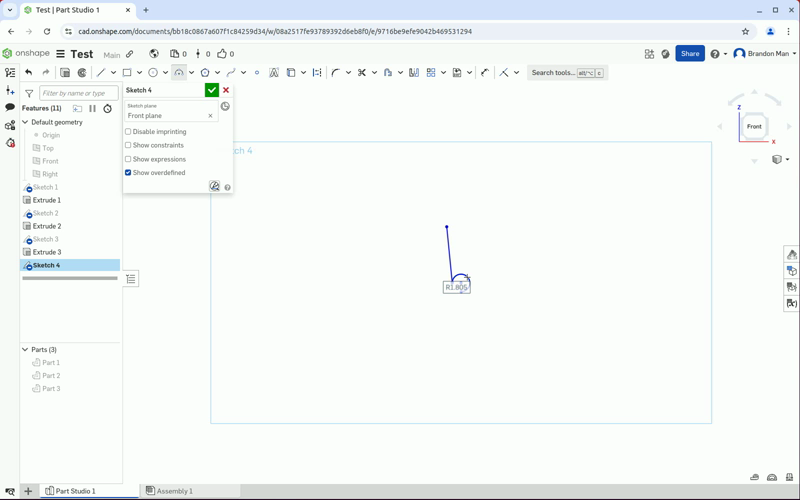
key(esc)
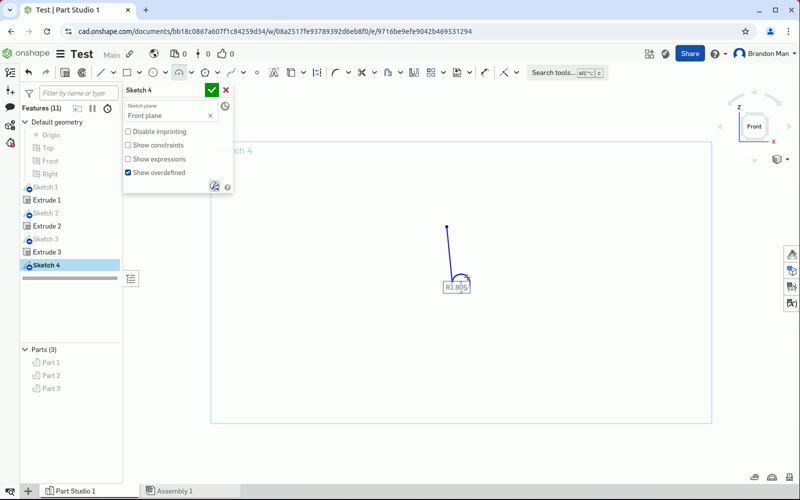
key(l)
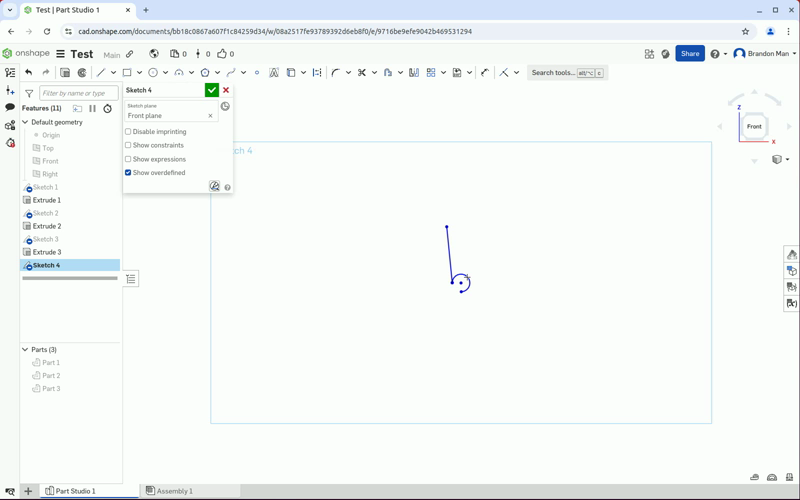
mouse_move(461, 291)
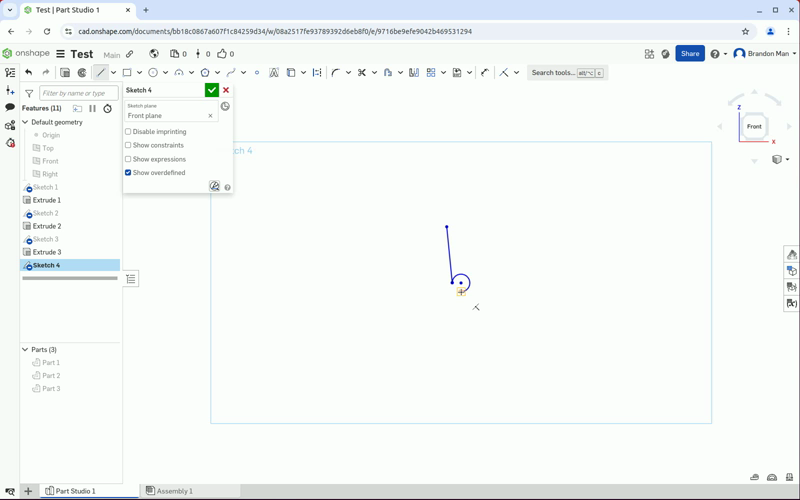
click(461, 291)
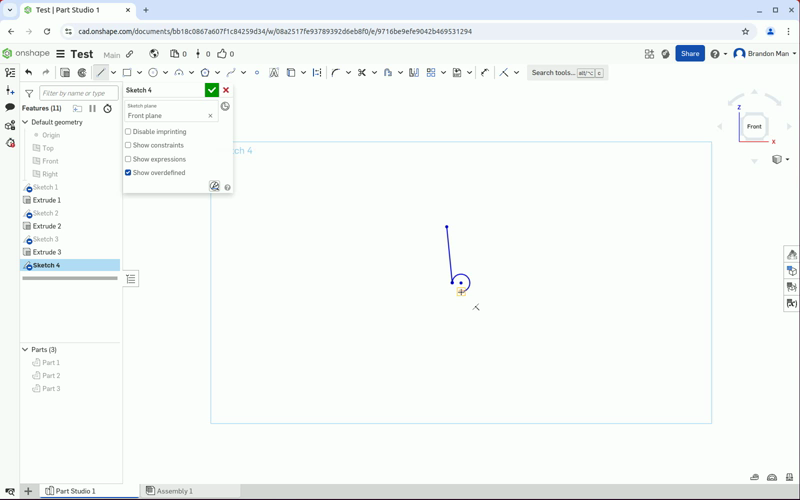
key_down(shift)
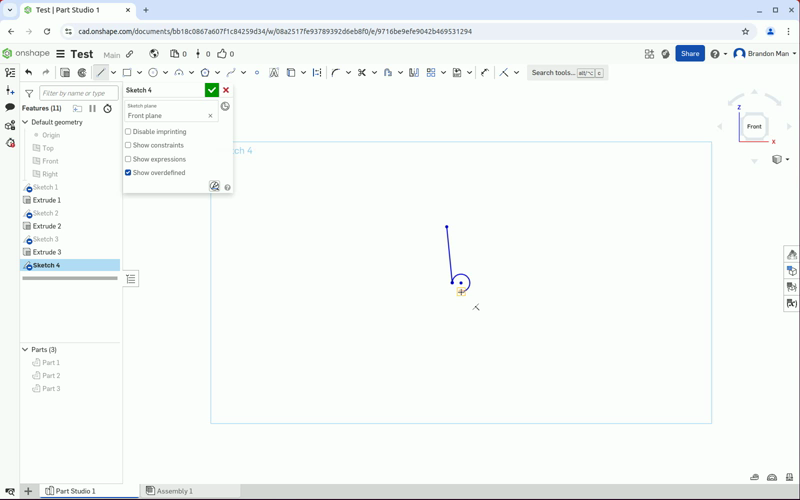
mouse_move(491, 291)
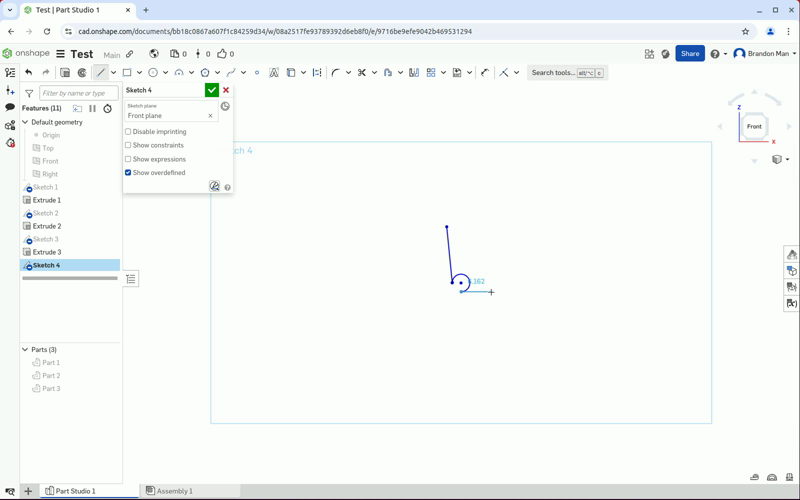
mouse_move(502, 290)
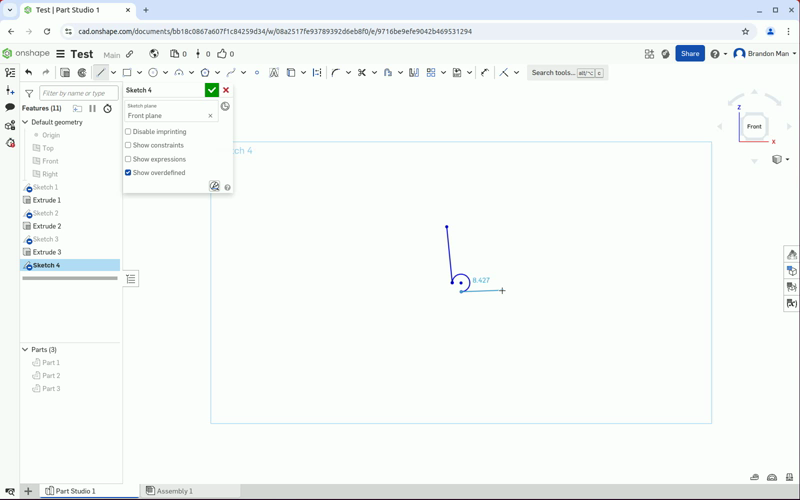
click(502, 290)
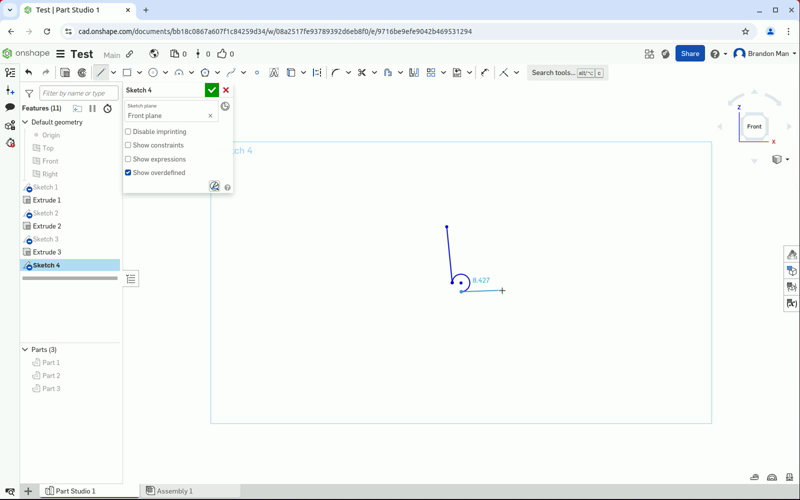
key_up(shift)
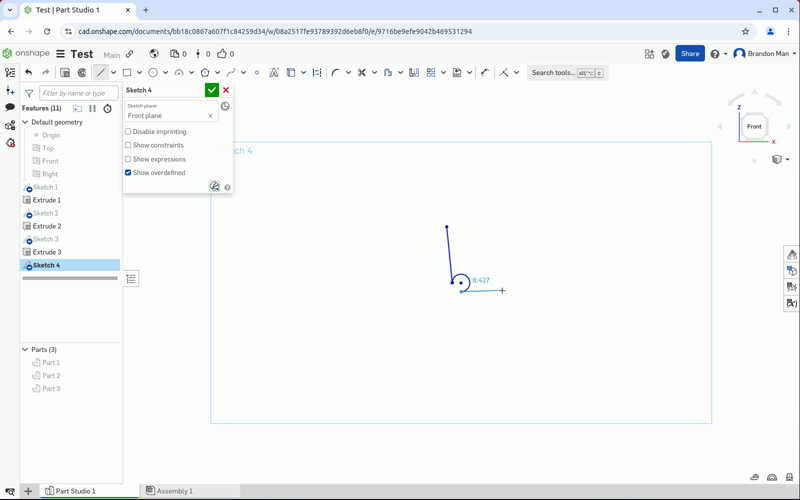
key(esc)
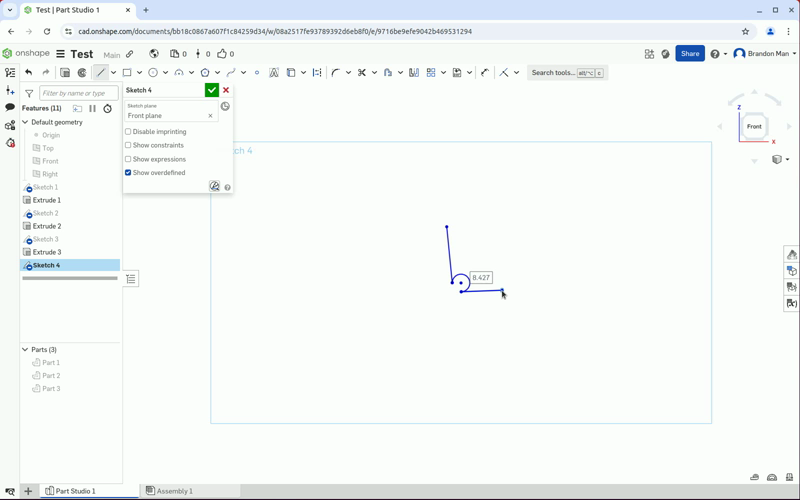
key(a)
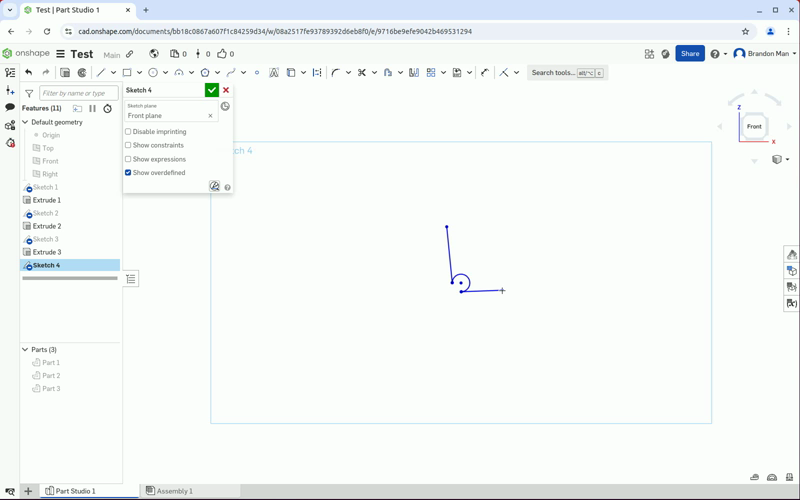
mouse_move(502, 290)
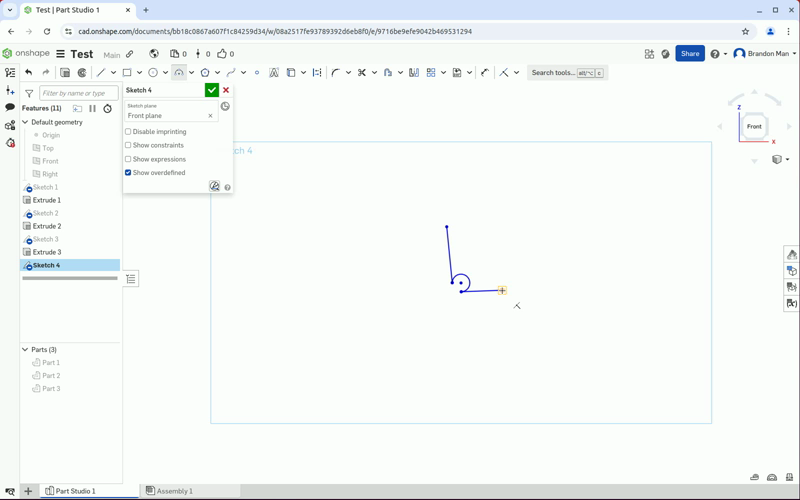
click(502, 290)
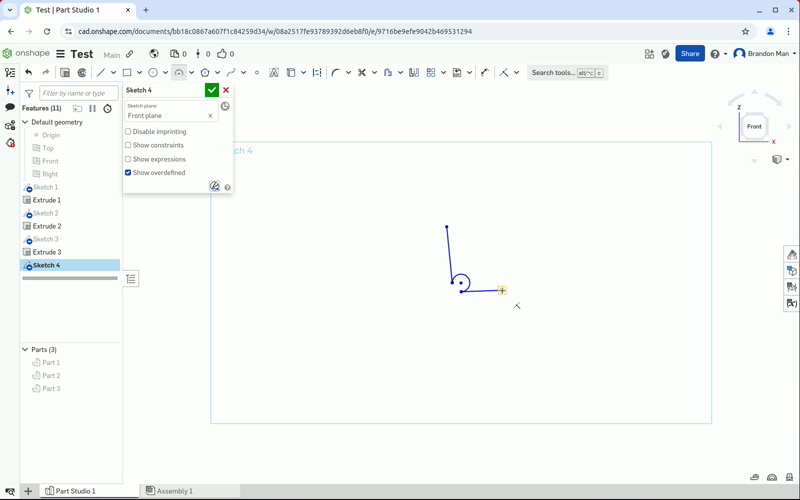
key_down(shift)
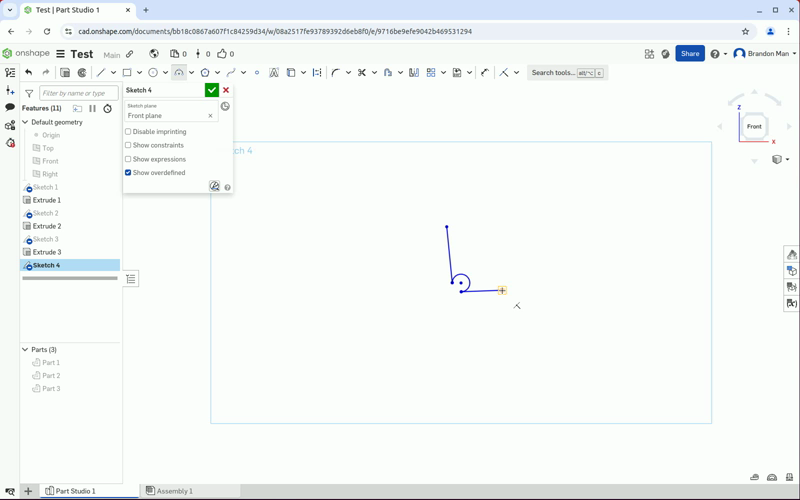
mouse_move(502, 276)
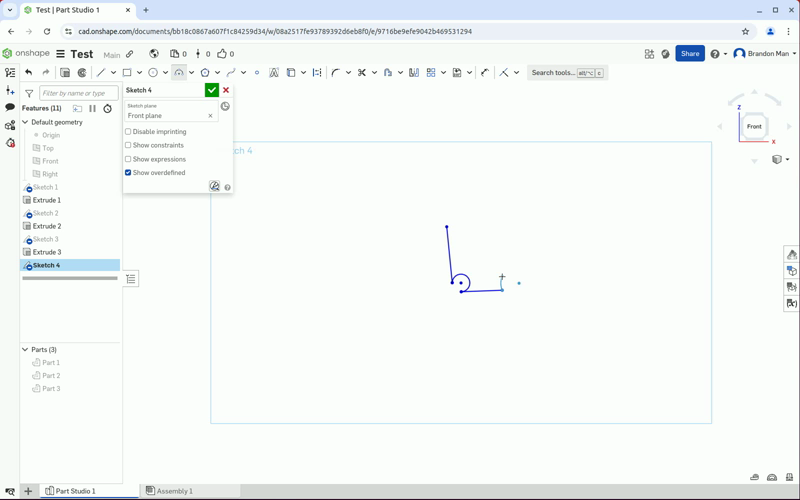
click(502, 276)
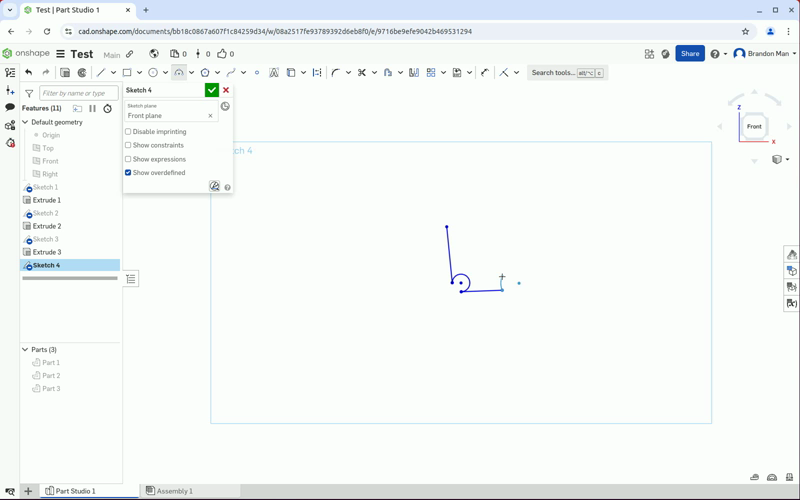
mouse_move(494, 282)
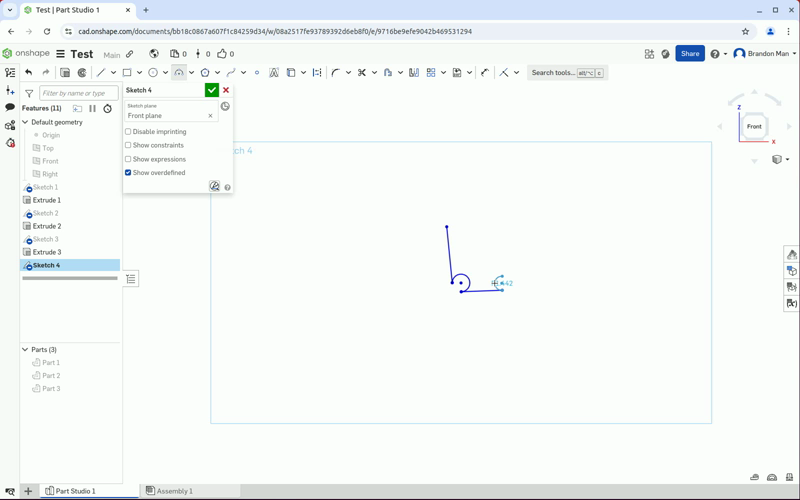
click(494, 282)
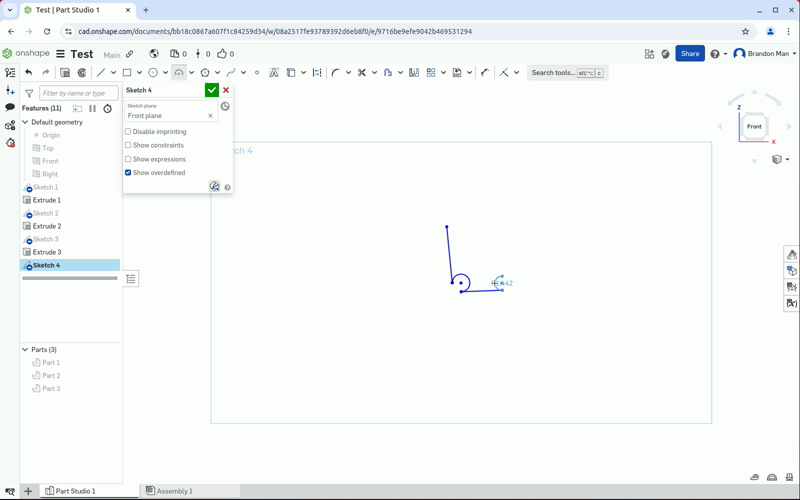
key_up(shift)
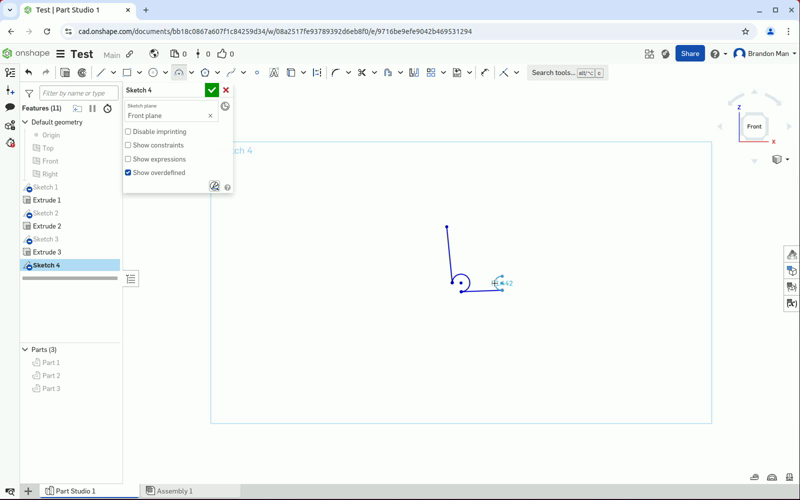
key(esc)
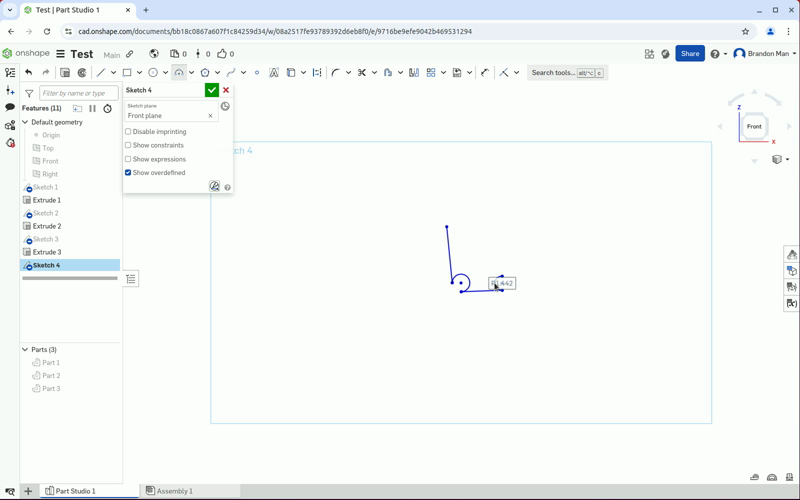
key(l)
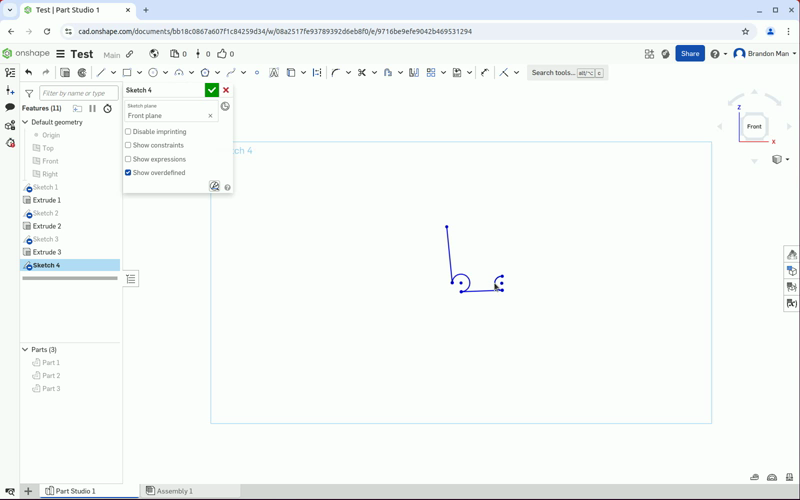
mouse_move(502, 276)
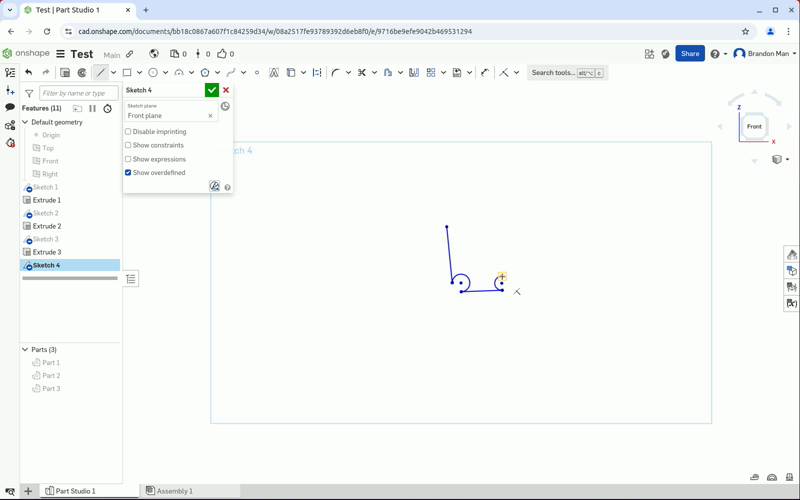
click(502, 276)
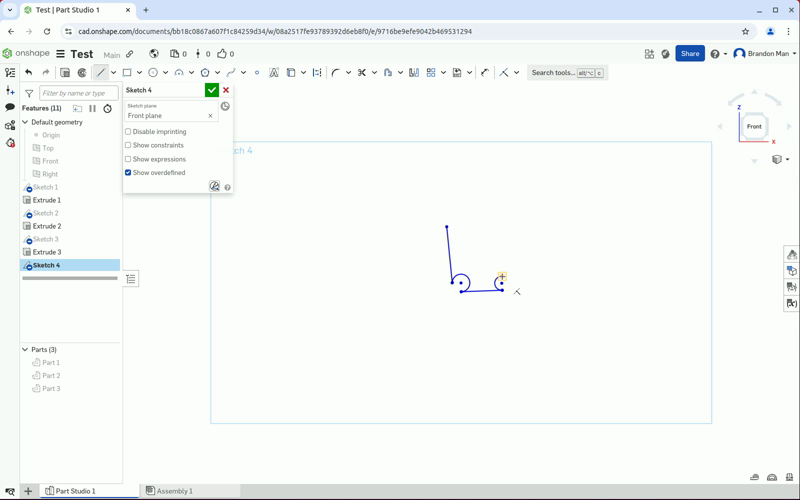
key_down(shift)
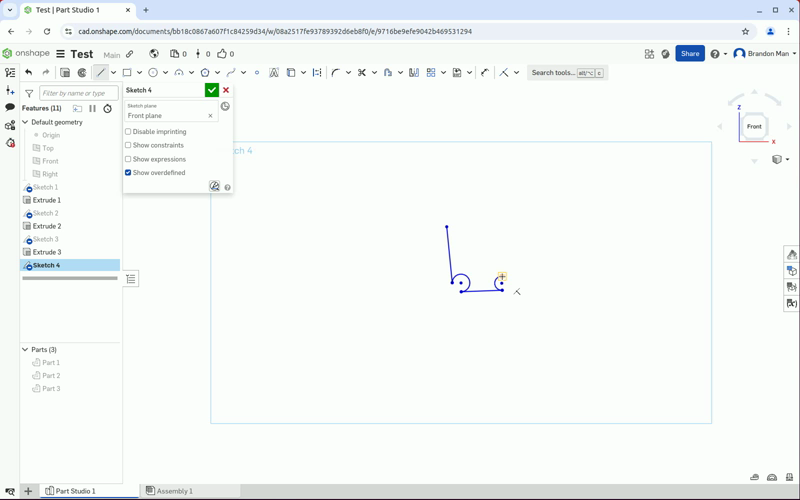
mouse_move(532, 276)
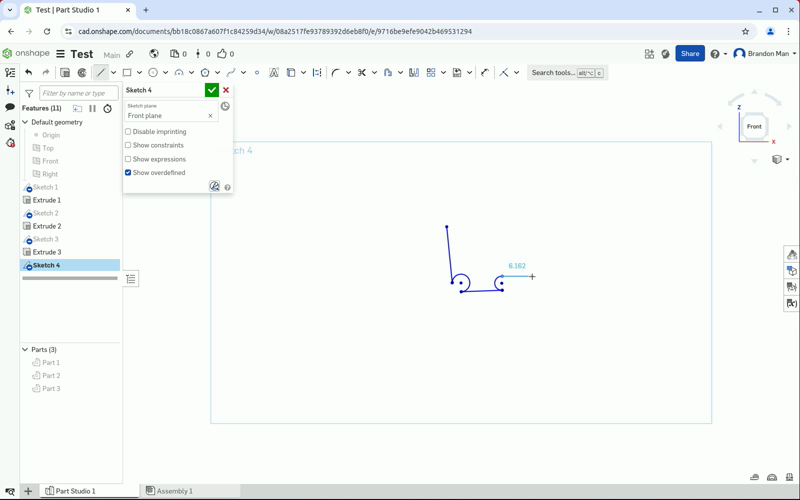
mouse_move(478, 275)
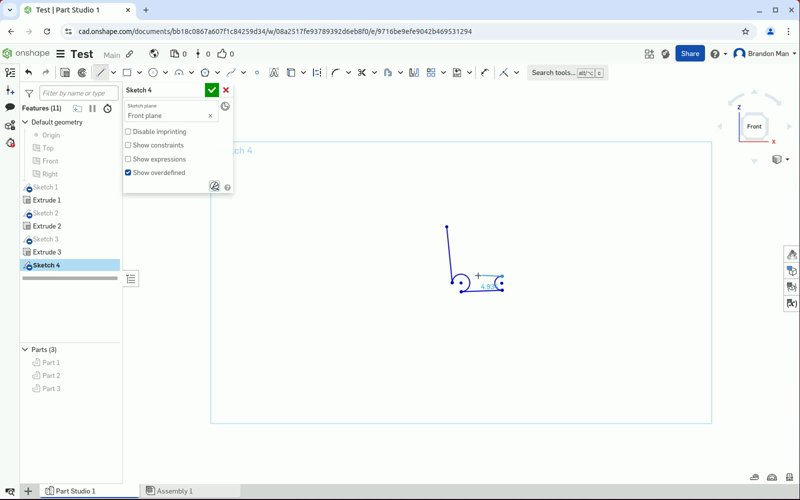
click(478, 275)
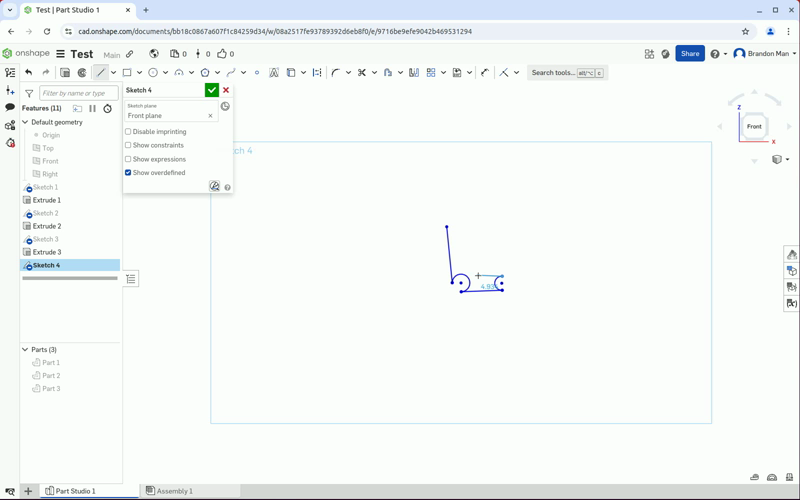
key_up(shift)
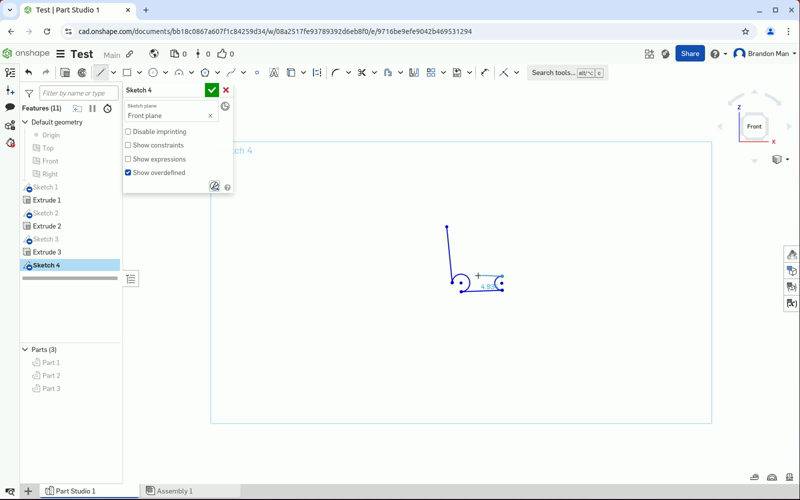
key(esc)
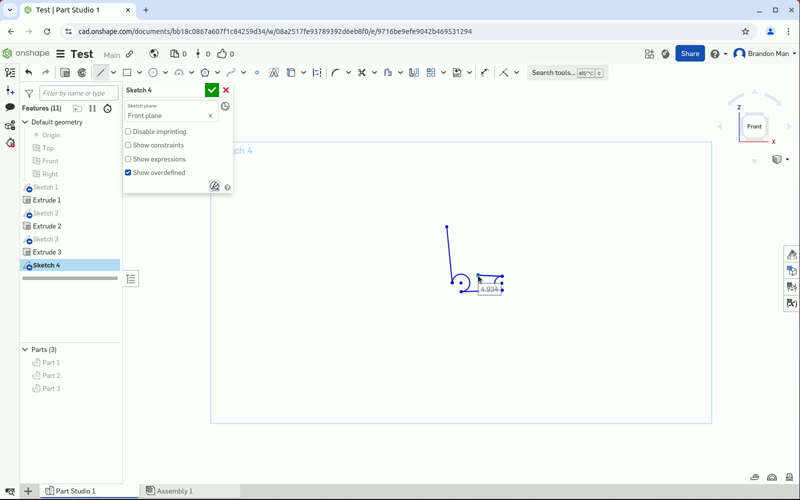
key(a)
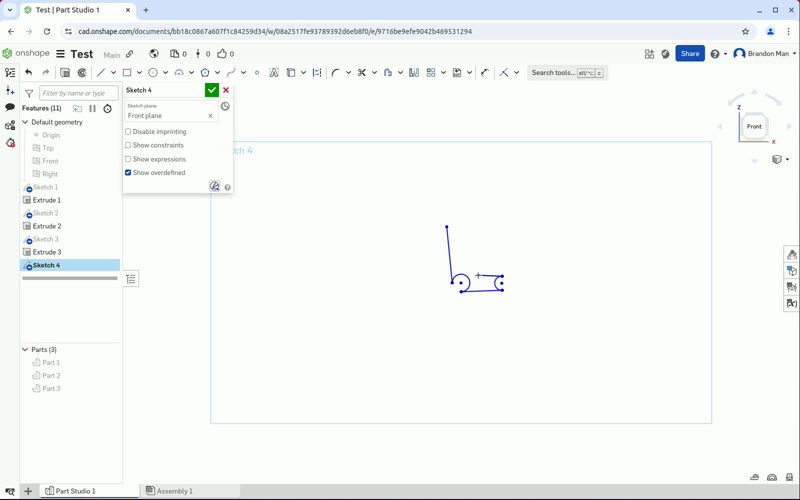
mouse_move(478, 275)
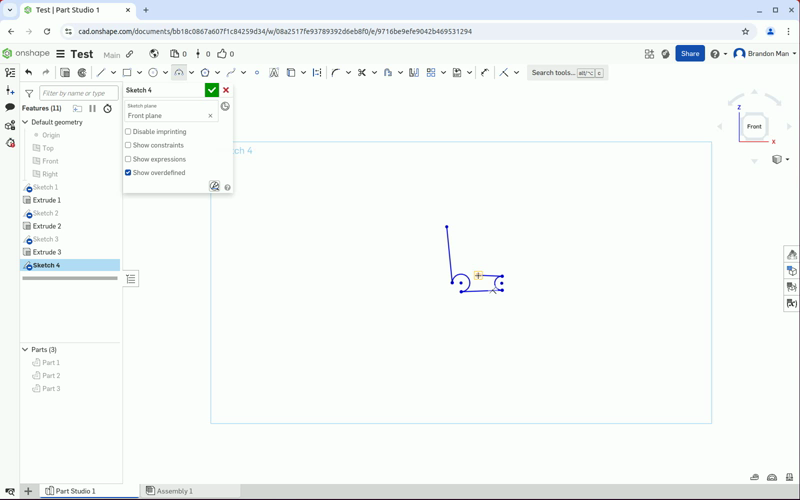
click(478, 275)
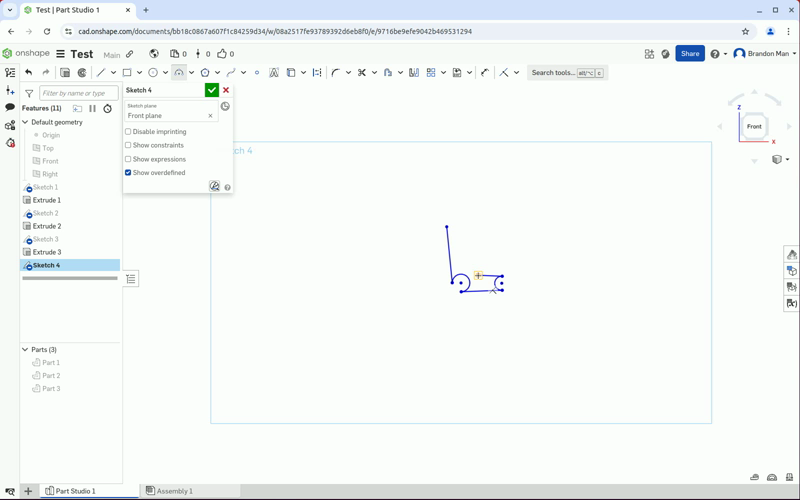
key_down(shift)
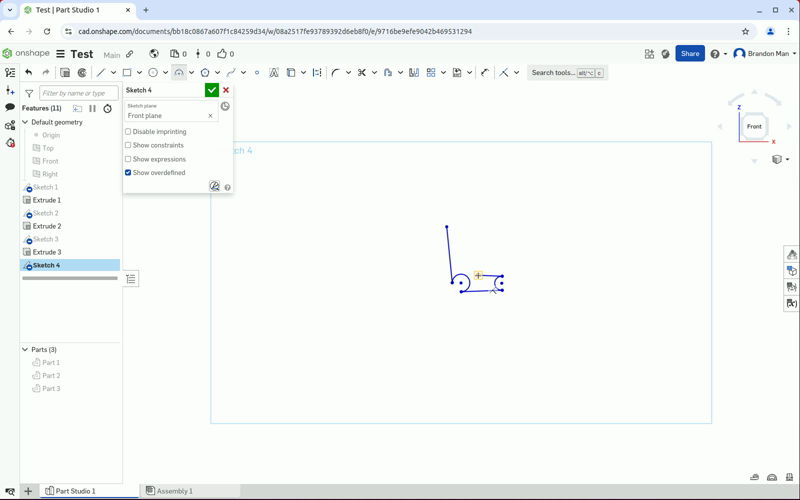
mouse_move(471, 267)
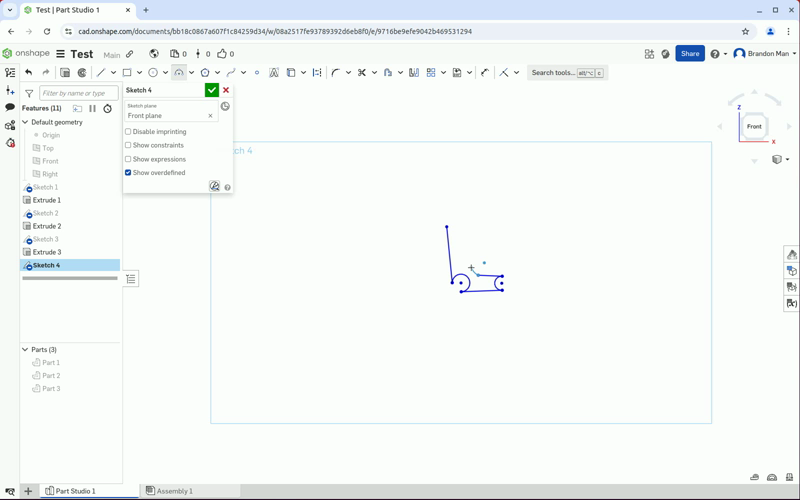
click(471, 267)
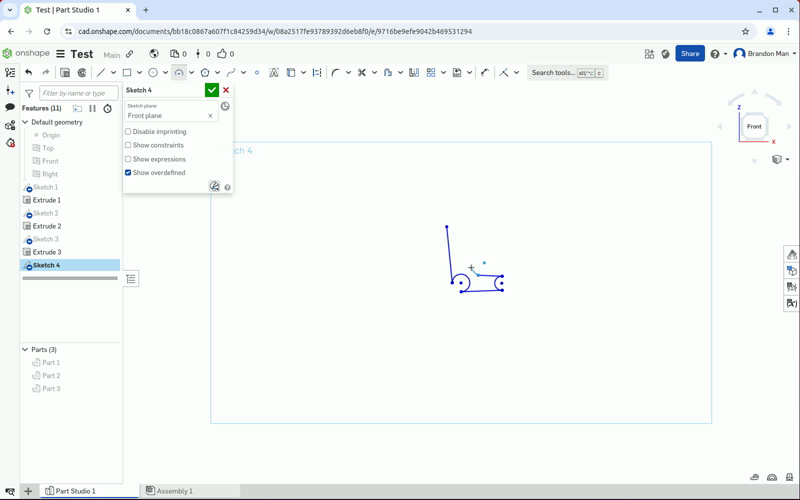
mouse_move(472, 272)
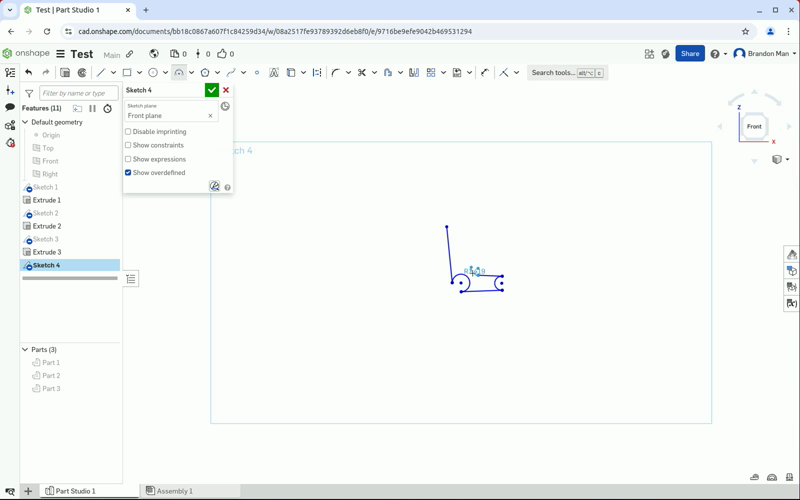
click(472, 272)
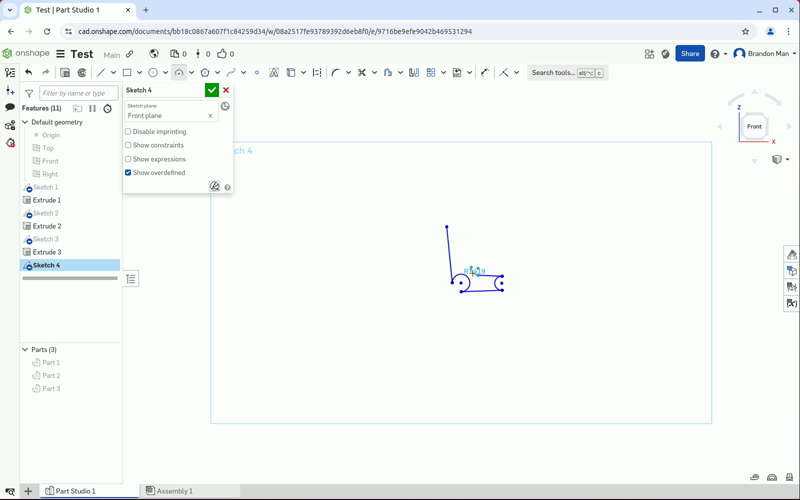
key_up(shift)
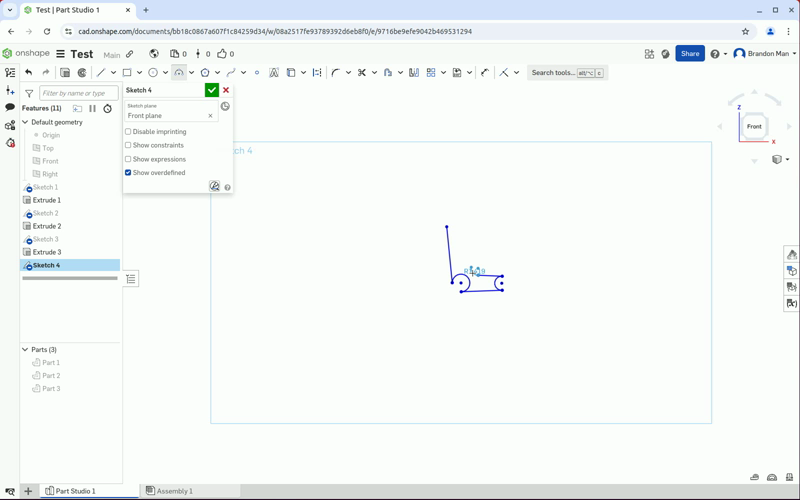
key(esc)
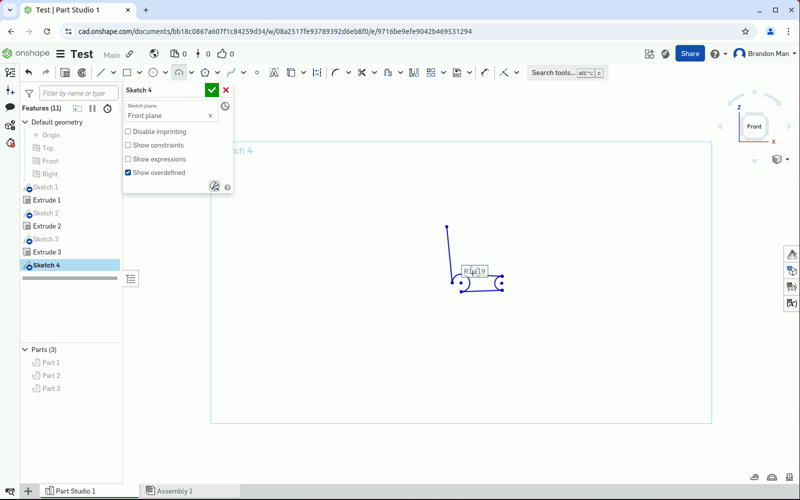
key(l)
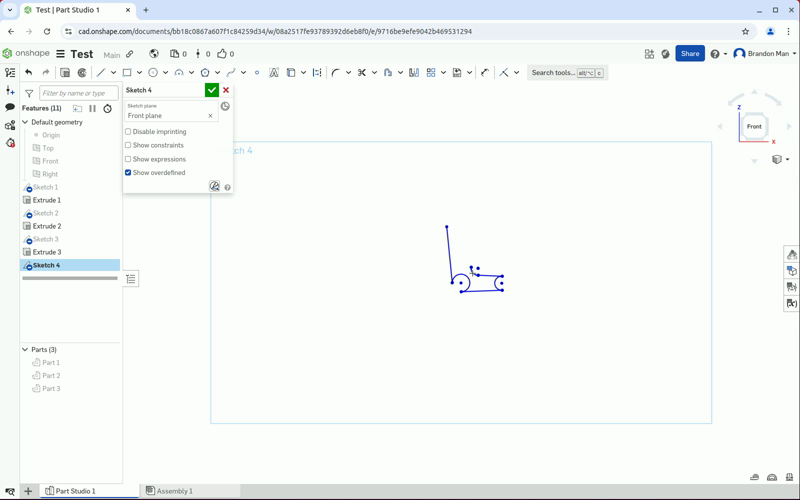
mouse_move(471, 267)
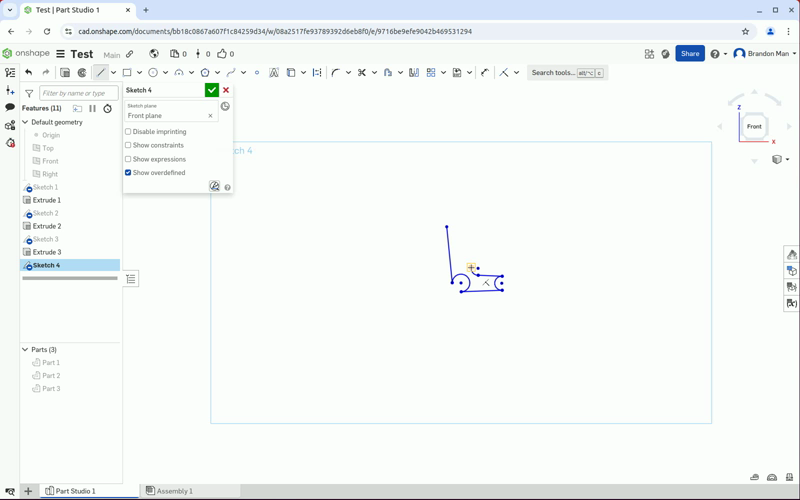
click(471, 267)
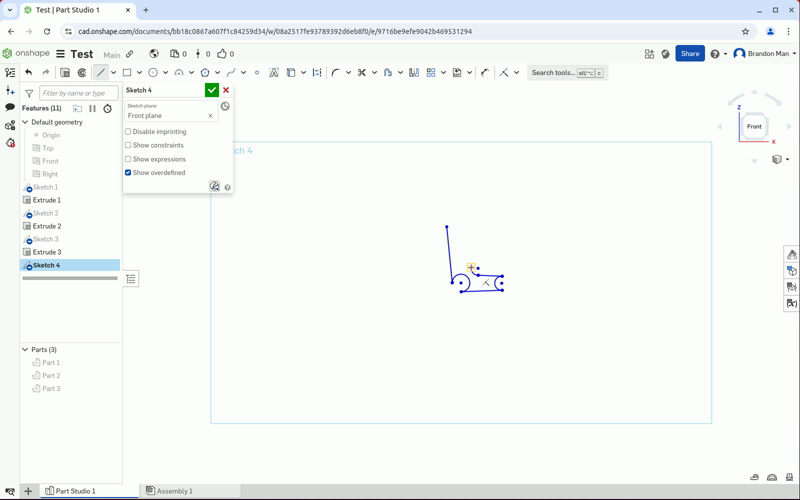
key_down(shift)
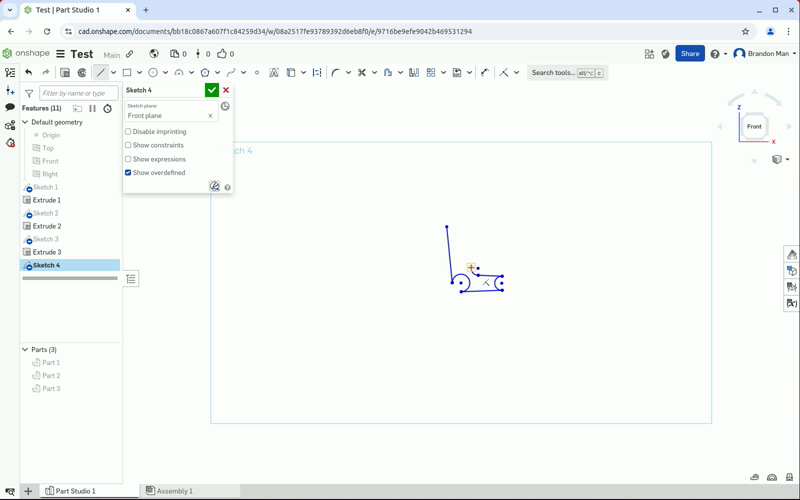
mouse_move(501, 267)
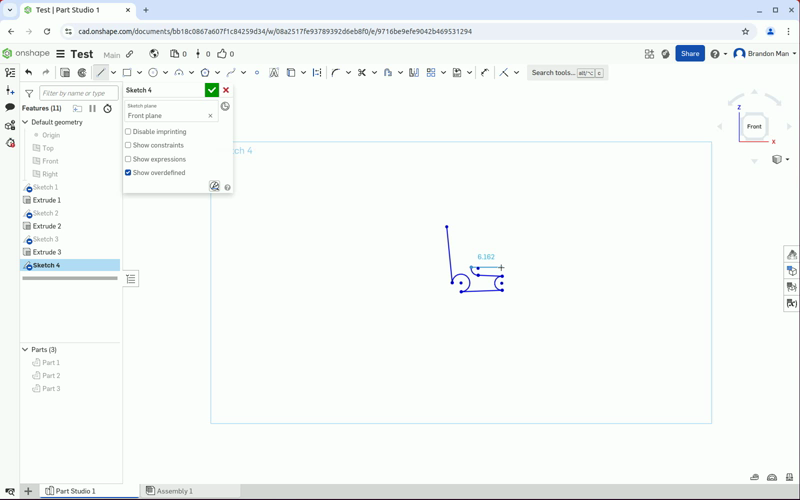
mouse_move(475, 226)
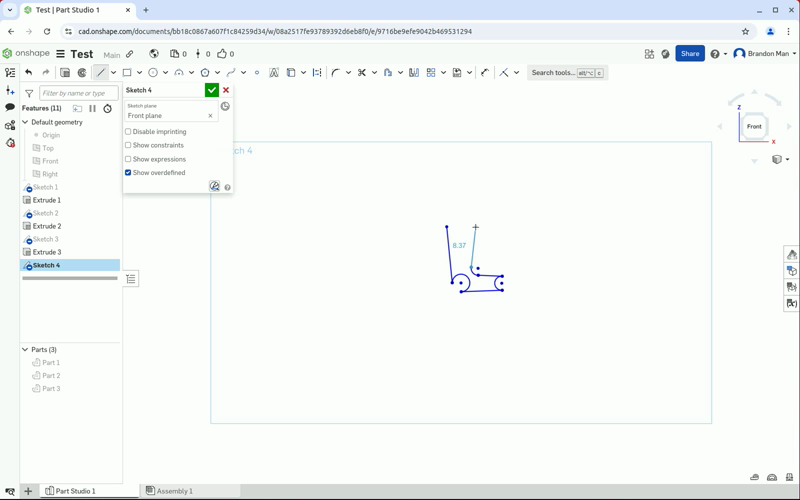
click(475, 226)
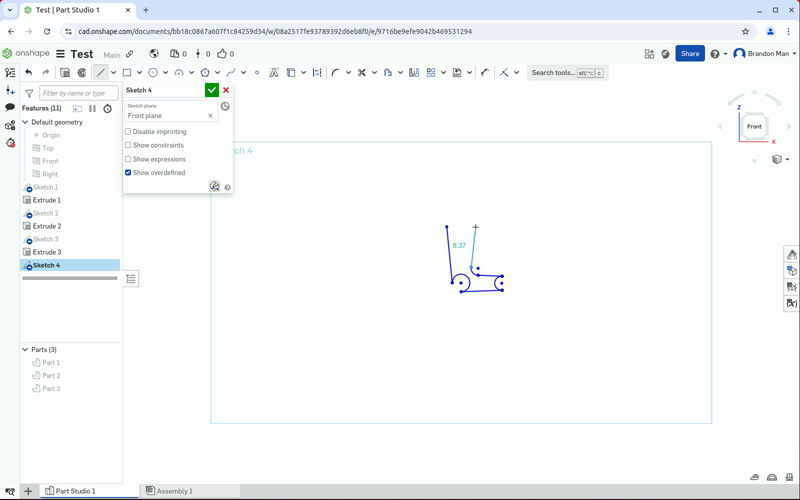
key_up(shift)
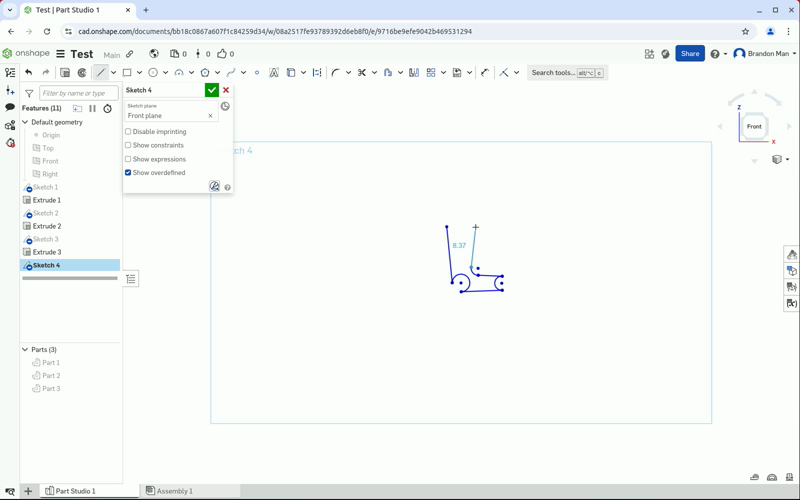
key(esc)
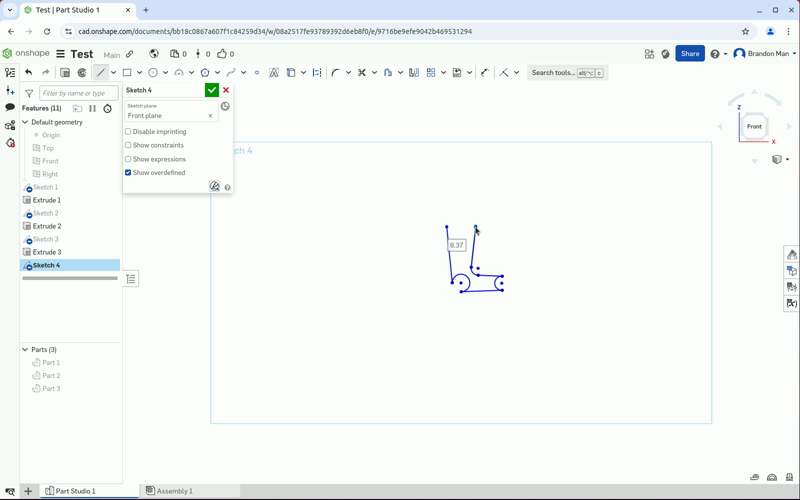
key(a)
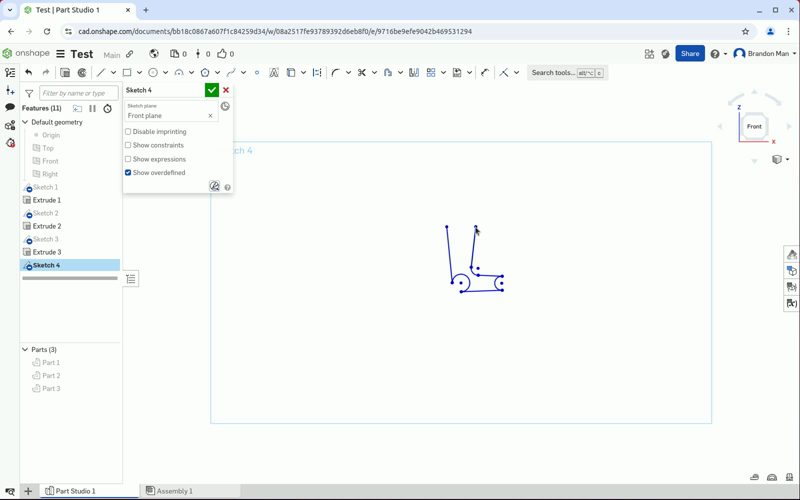
mouse_move(475, 226)
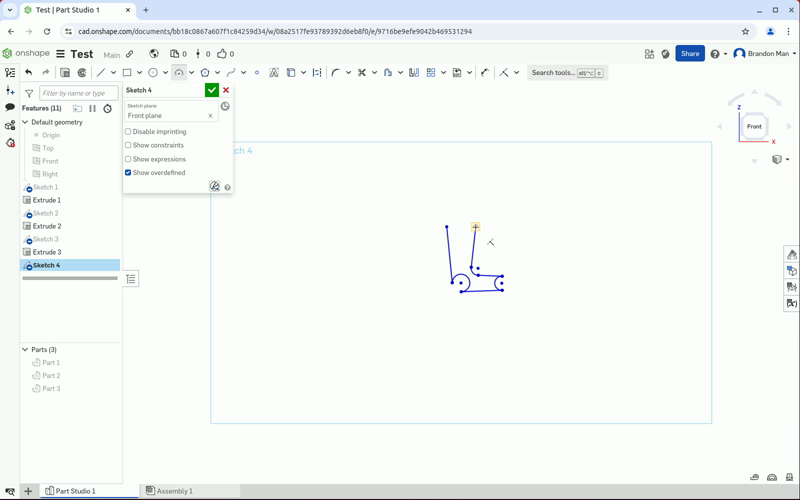
click(475, 226)
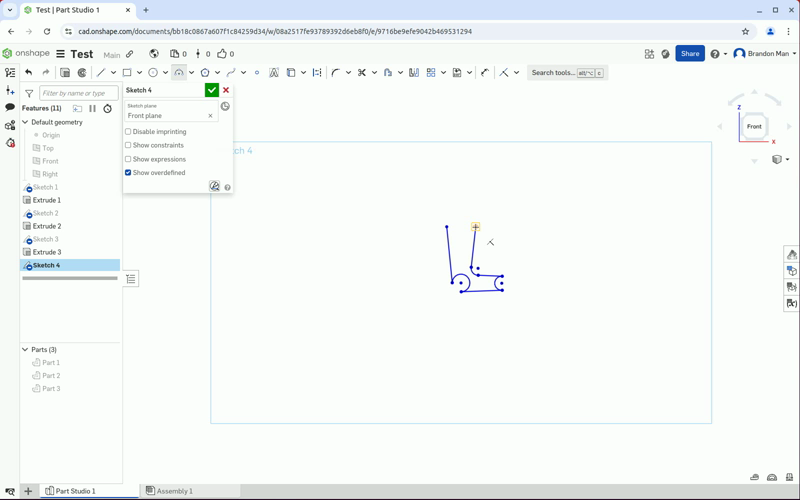
mouse_move(446, 226)
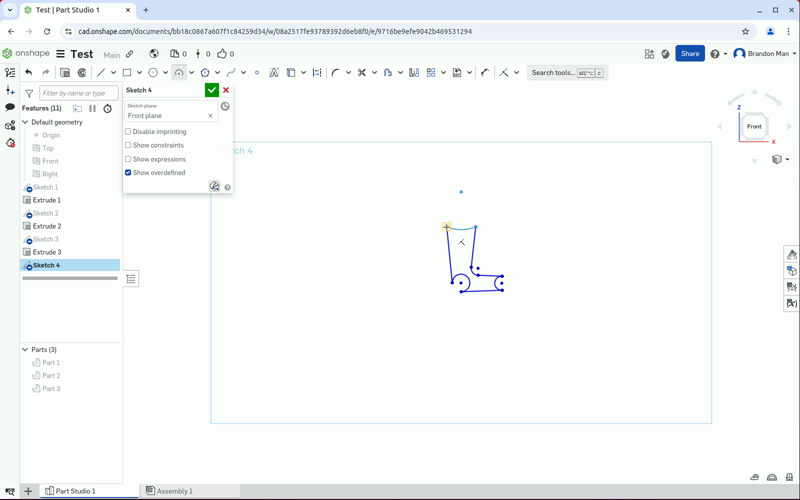
click(446, 226)
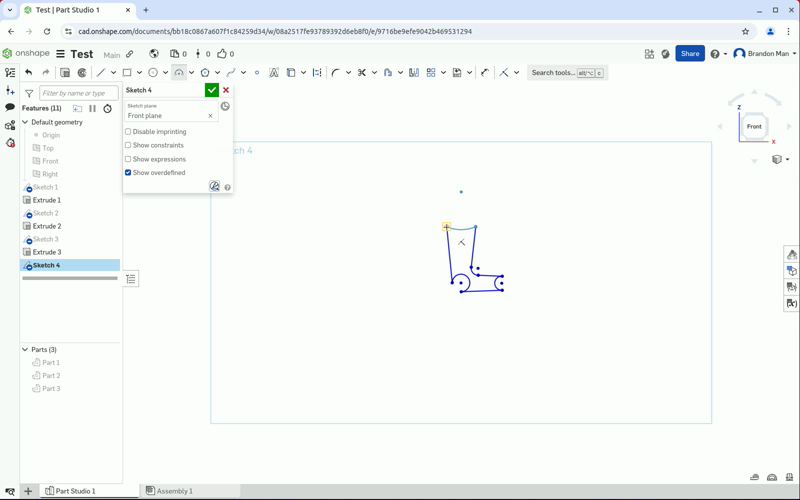
key_down(shift)
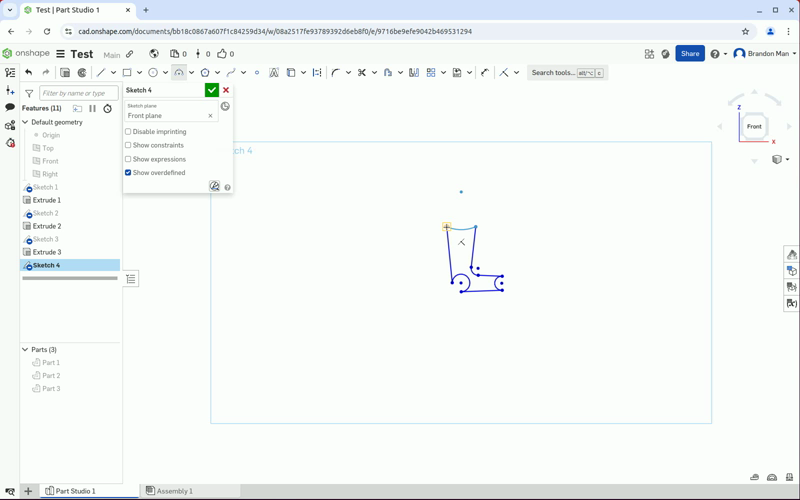
mouse_move(461, 239)
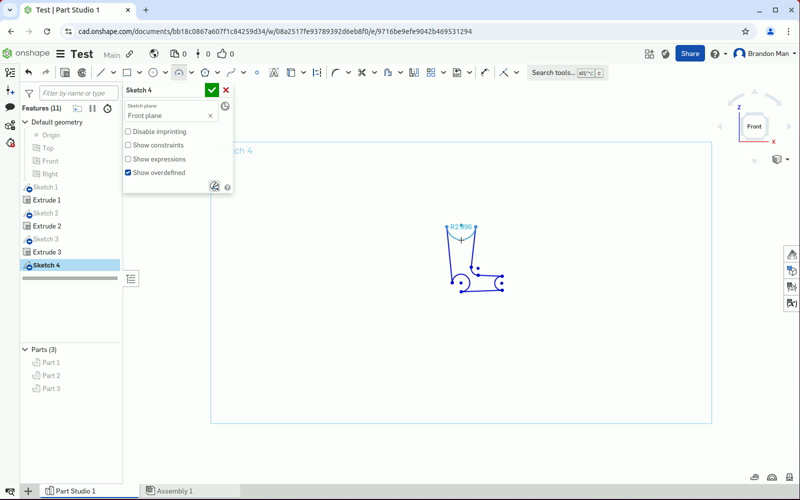
click(461, 239)
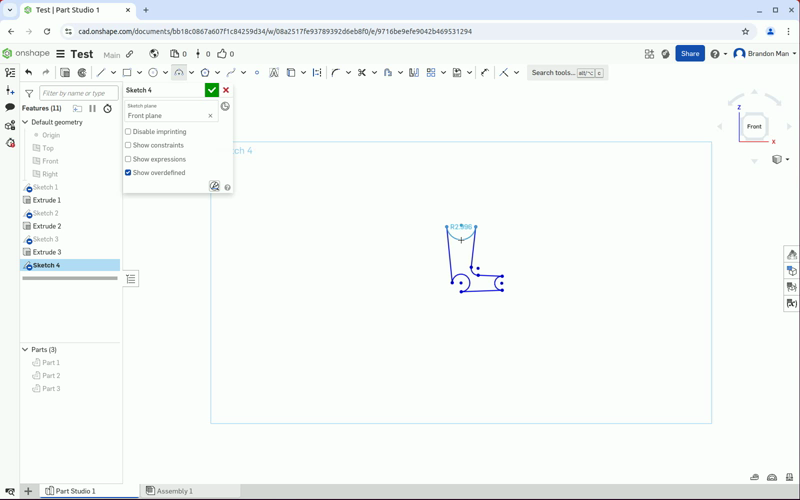
key_up(shift)
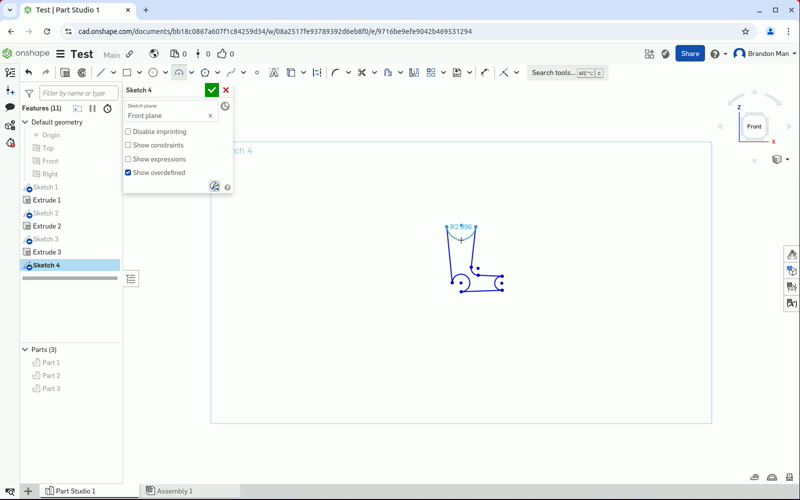
key(esc)
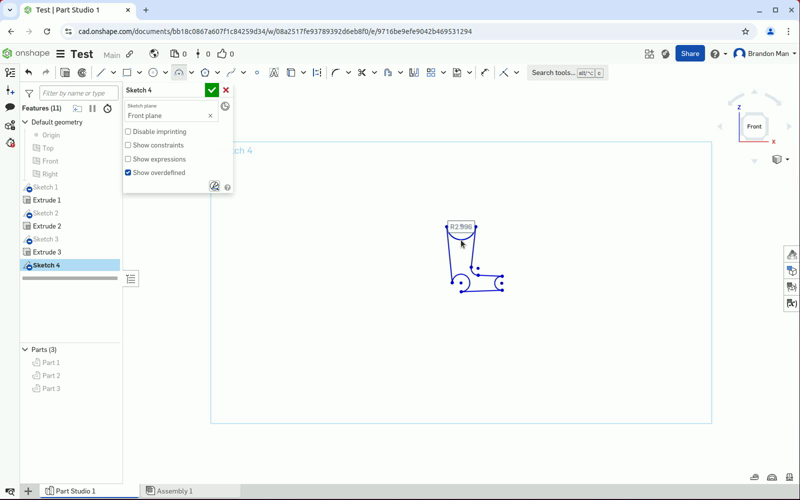
mouse_move(460, 244)
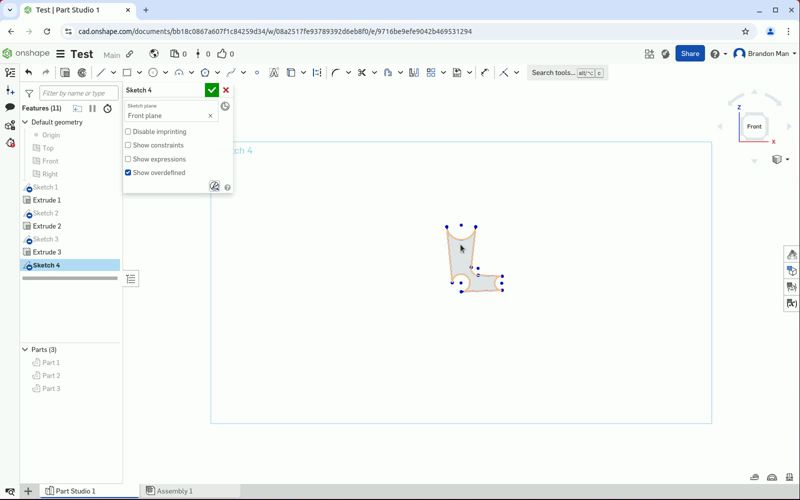
scroll(6)
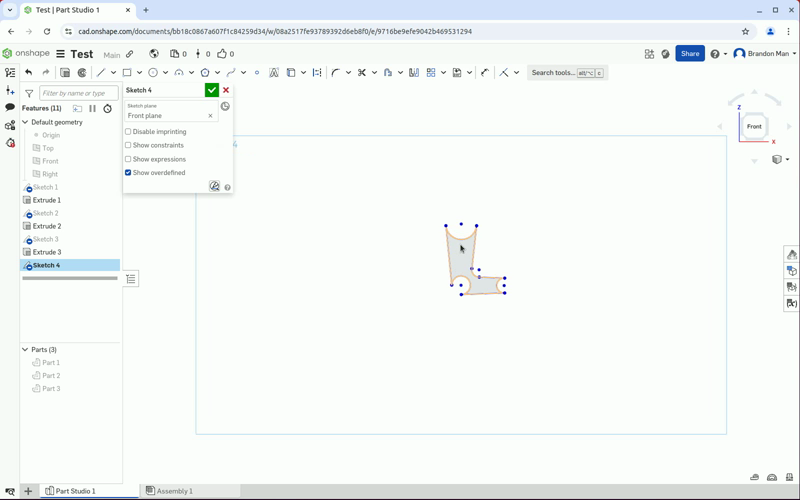
scroll(6)
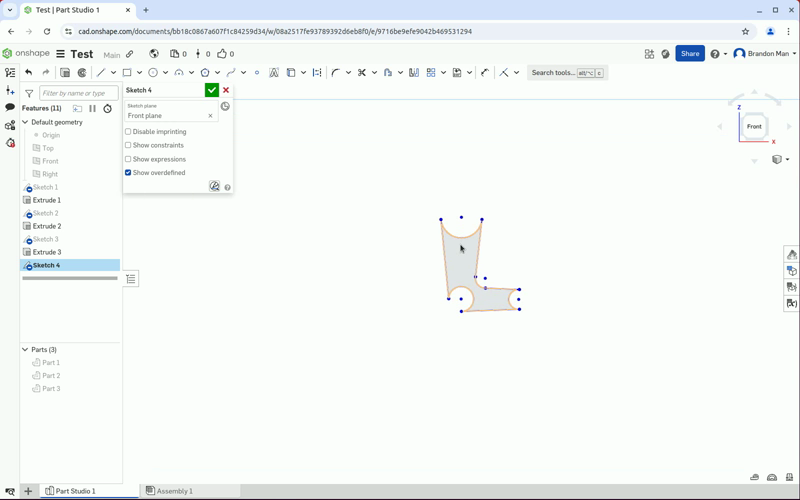
scroll(6)
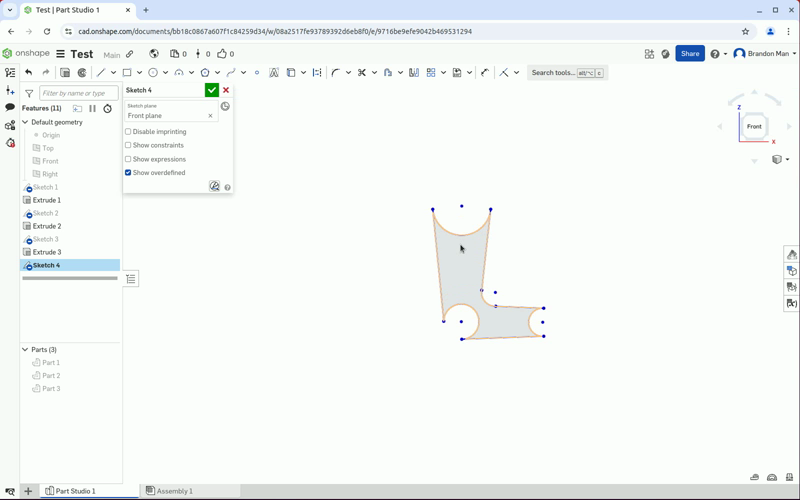
scroll(6)
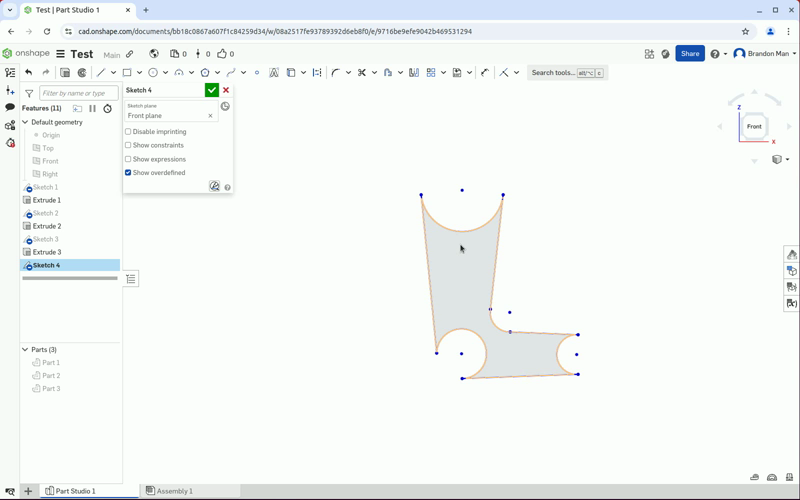
scroll(6)
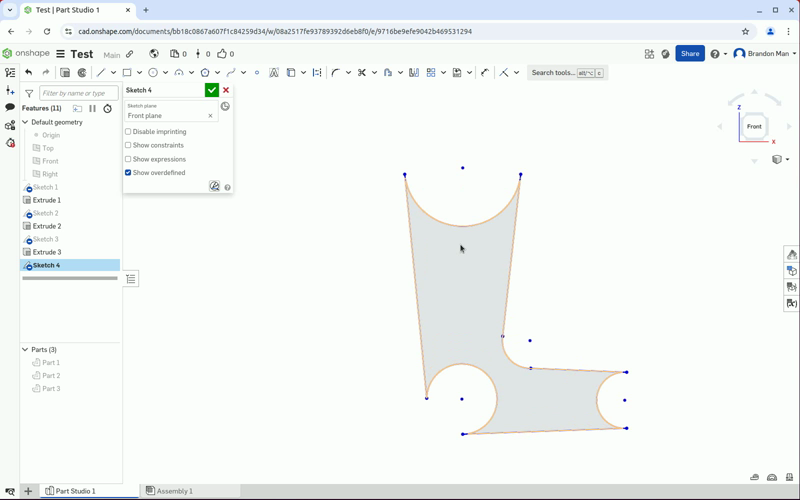
scroll(6)
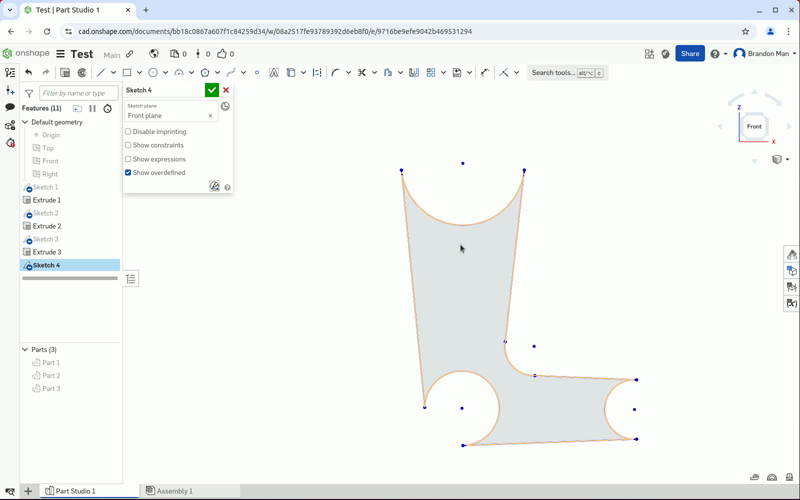
scroll(6)
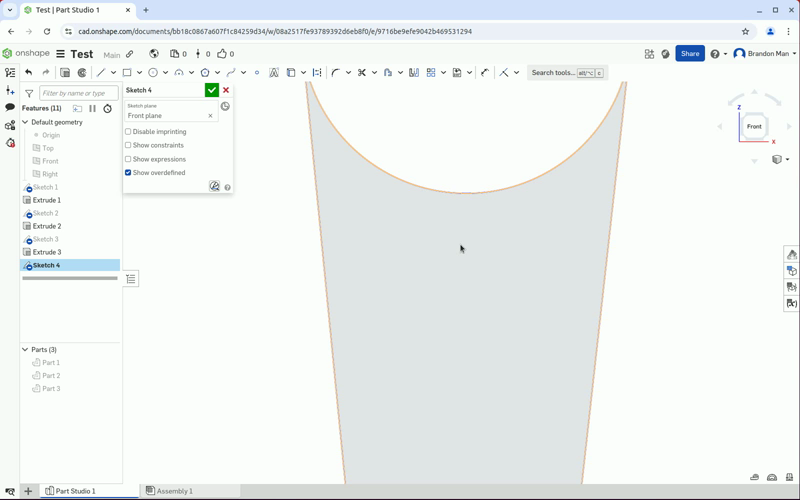
click(460, 244)
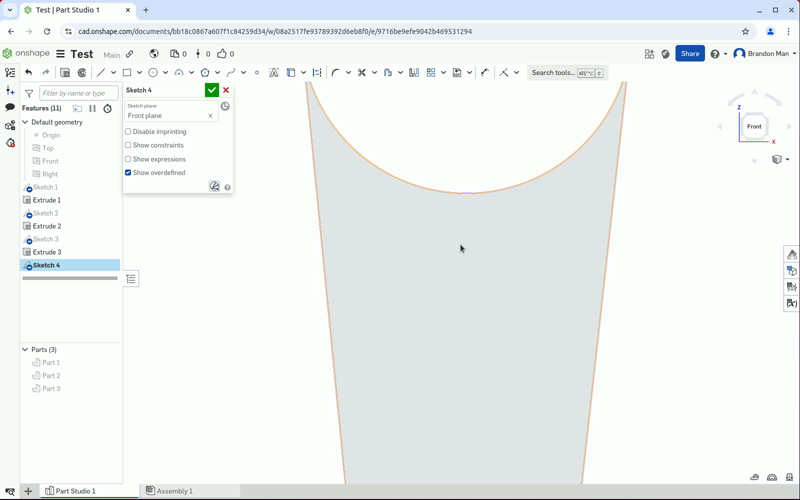
scroll(-6)
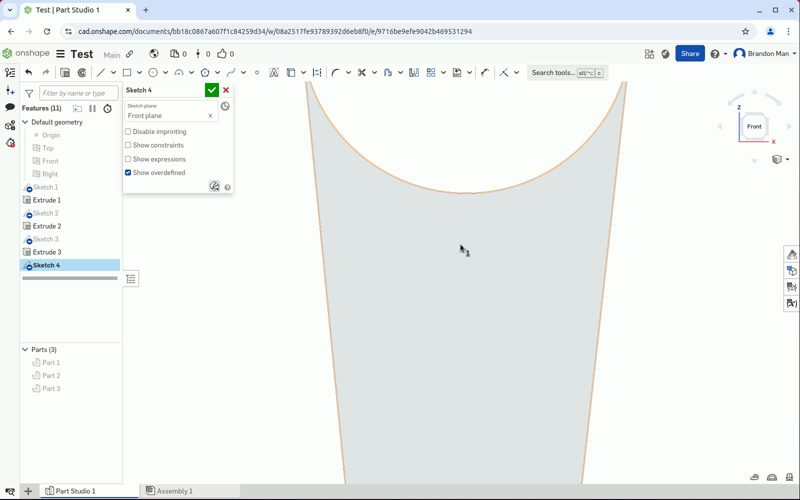
scroll(-6)
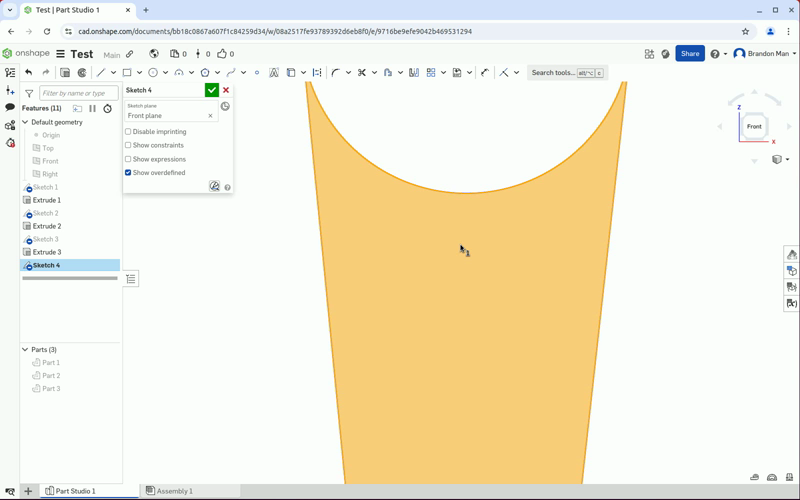
scroll(-6)
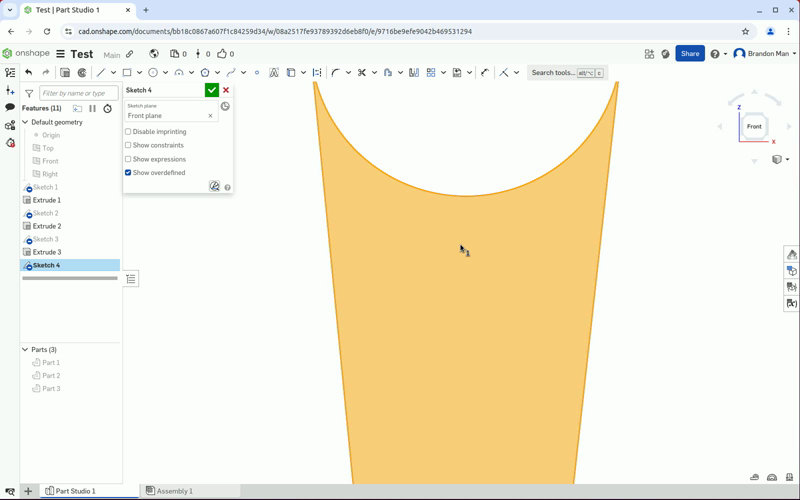
scroll(-6)
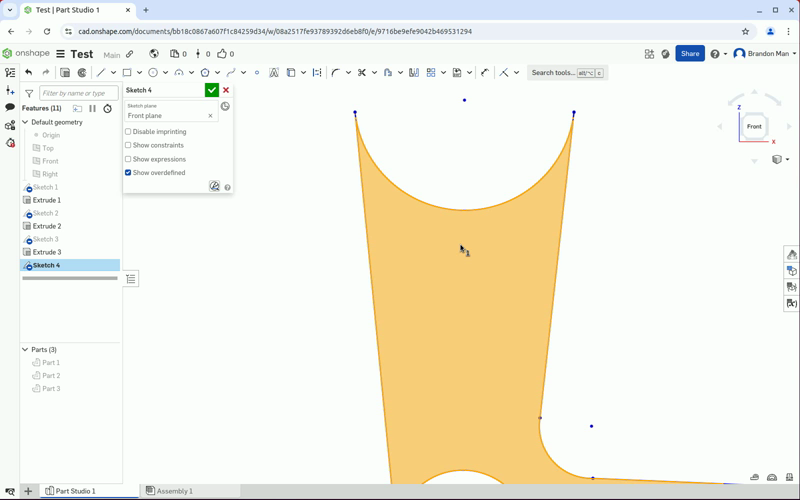
scroll(-6)
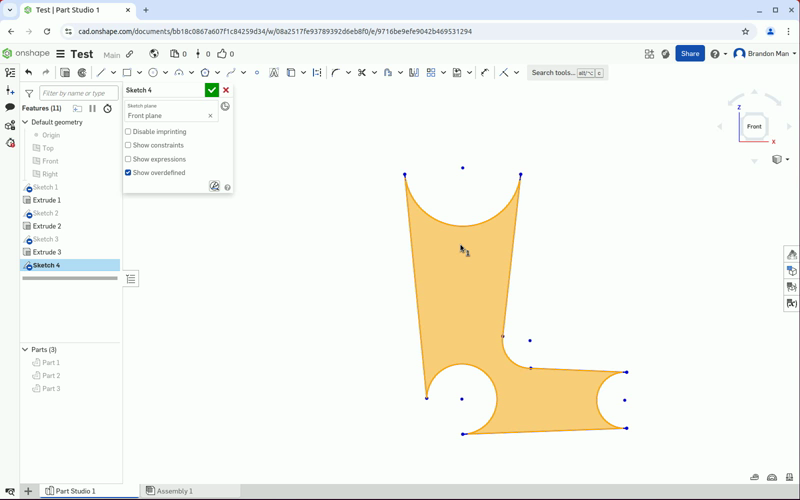
scroll(-6)
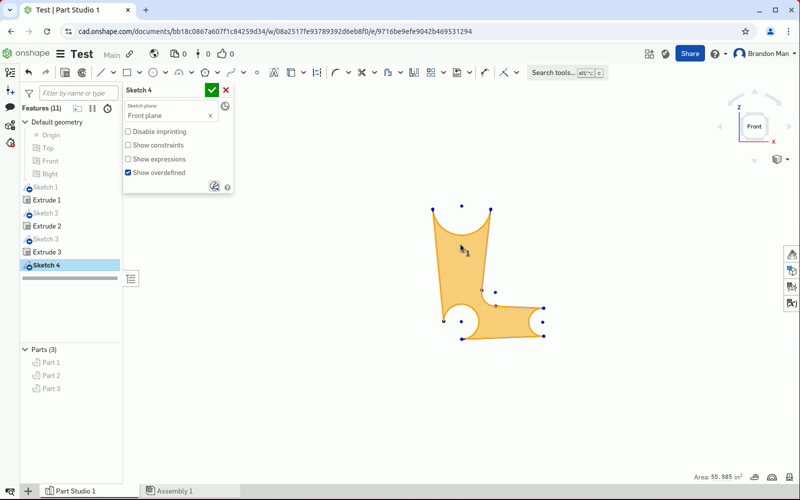
scroll(-6)
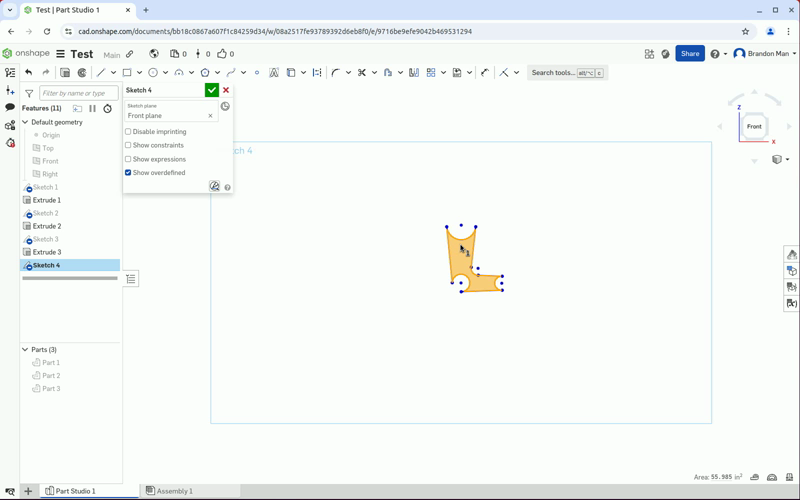
mouse_move(73, 352)
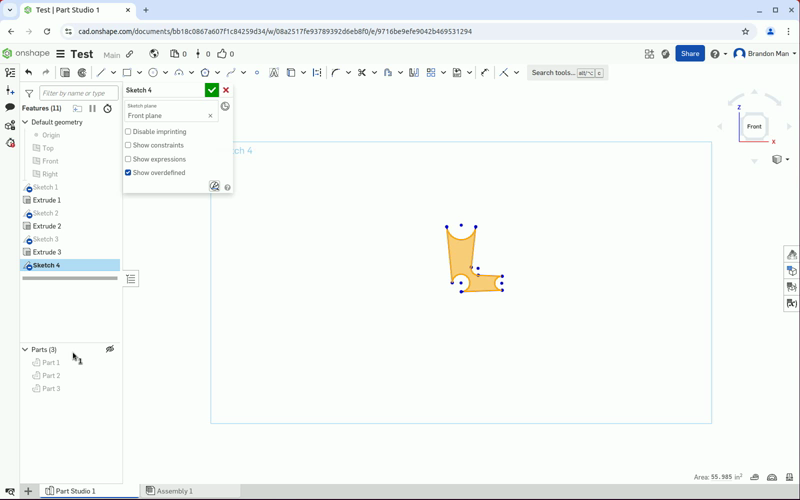
key(shift+y)
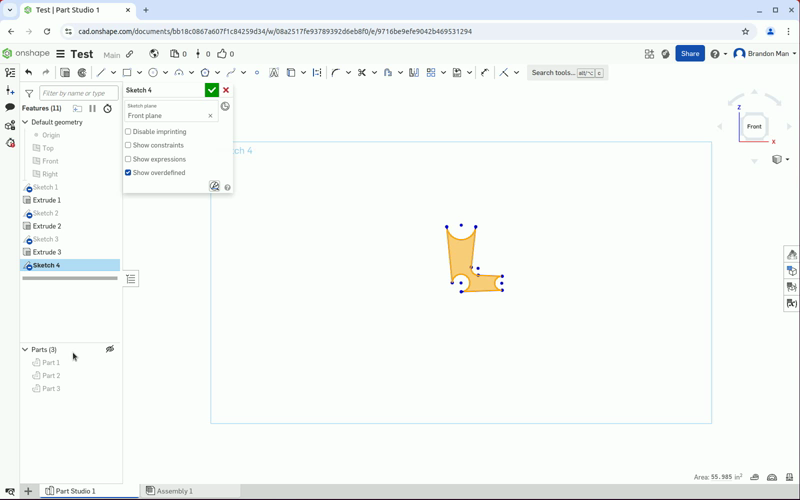
key(shift+e)
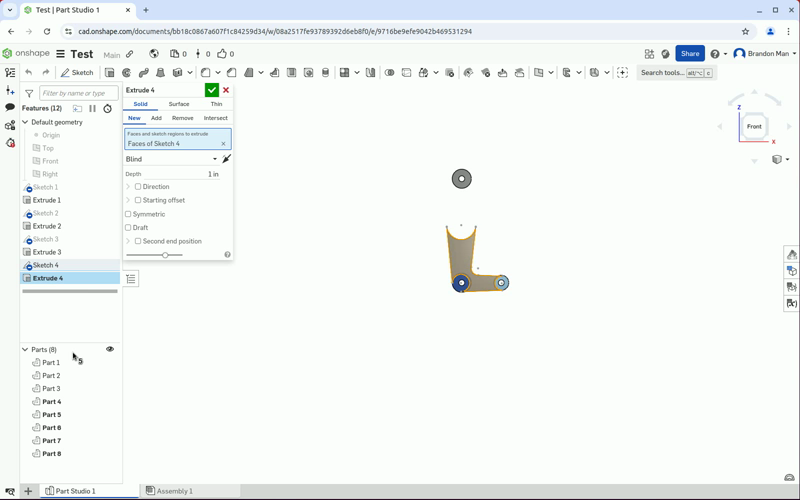
mouse_move(143, 106)
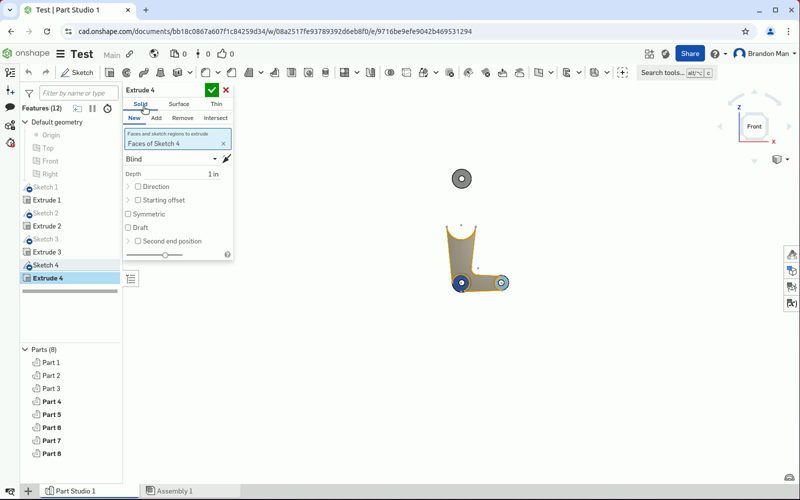
click(143, 106)
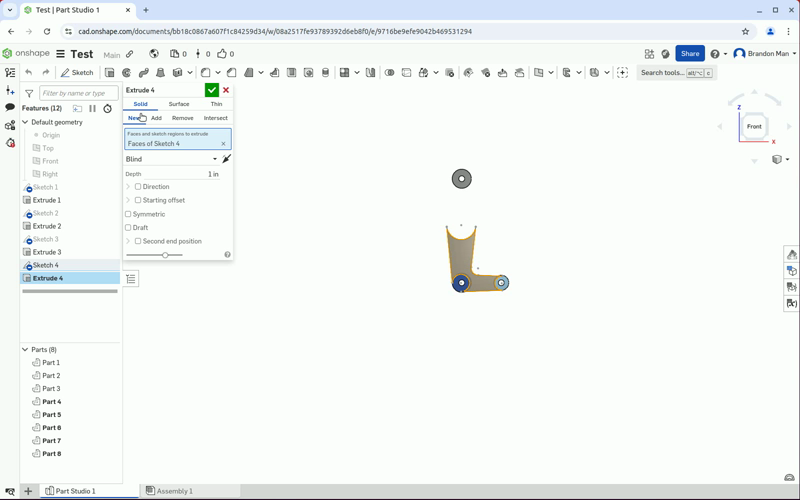
mouse_move(137, 120)
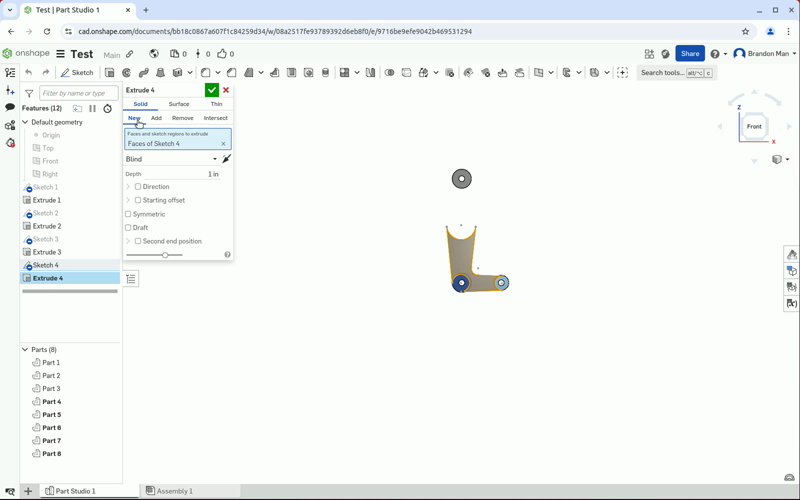
click(137, 120)
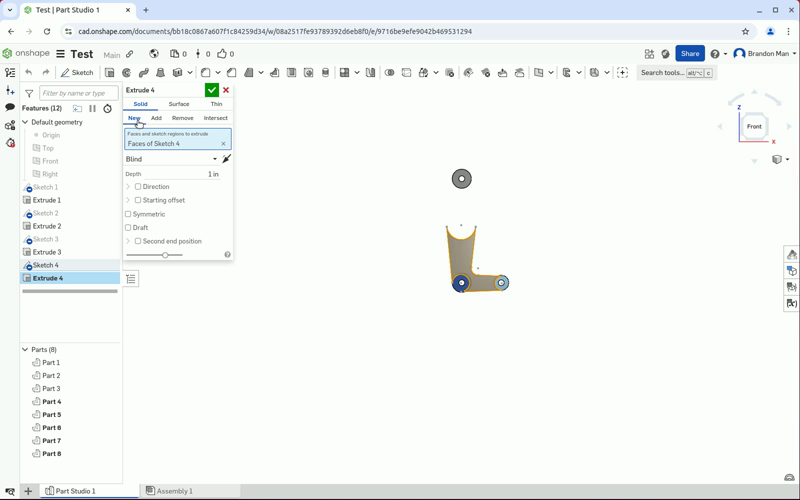
key(tab, 4)
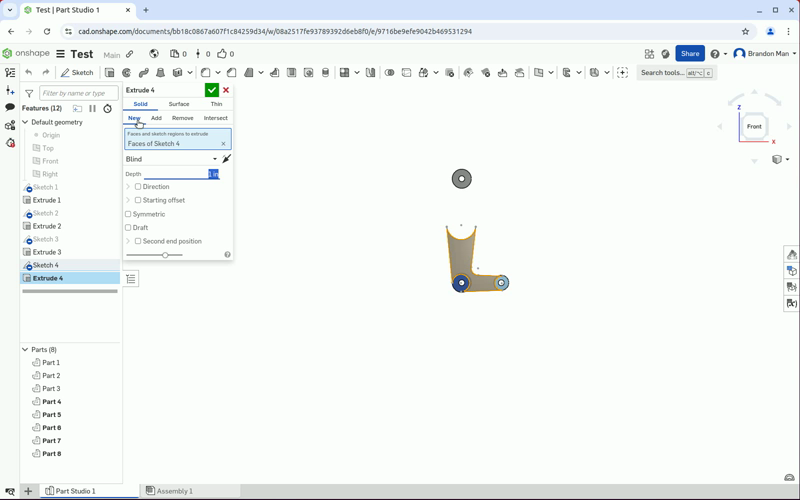
text(0.481)
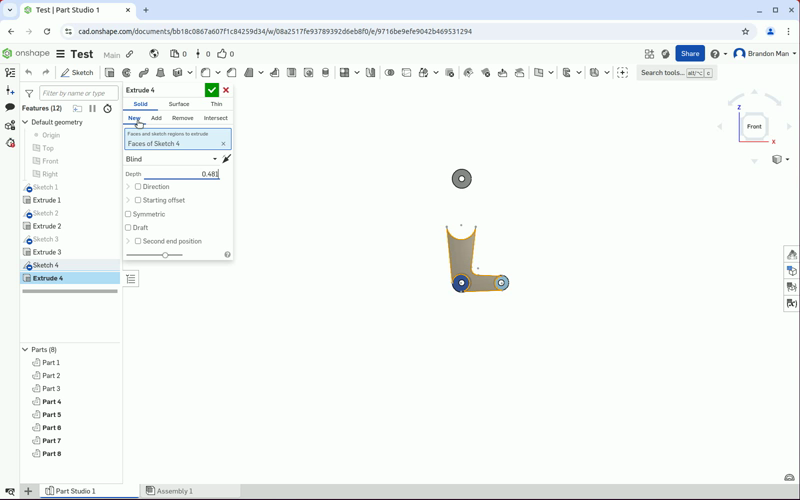
key(enter)
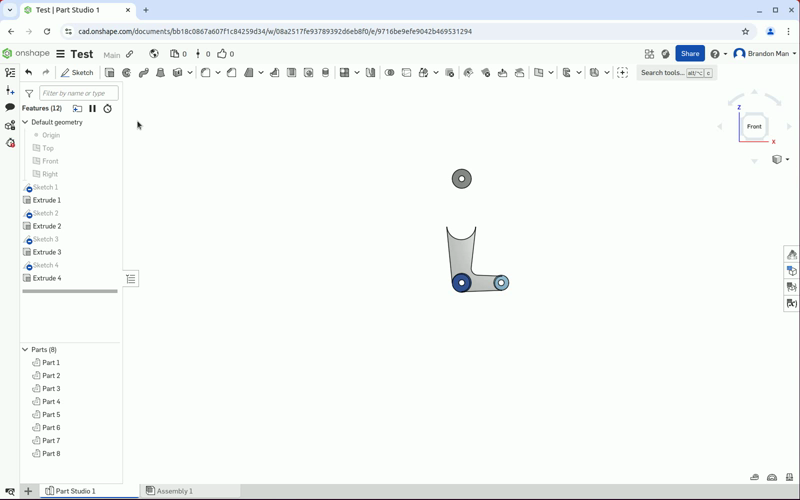
key(shift+h)
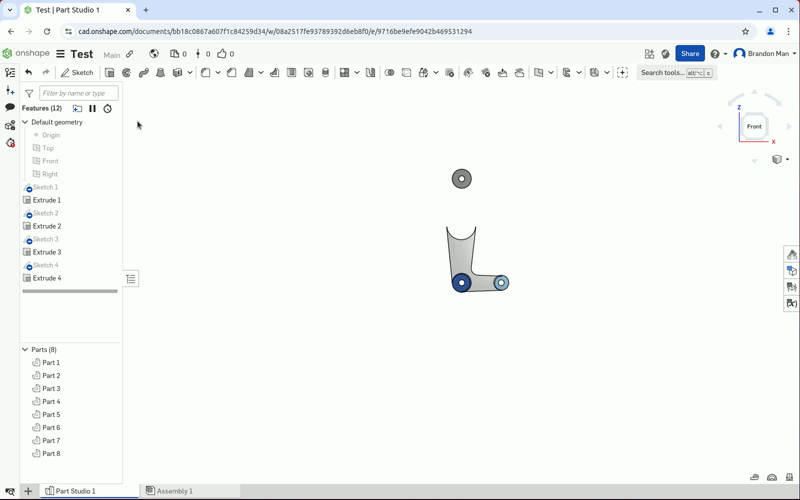
key(shift+h)
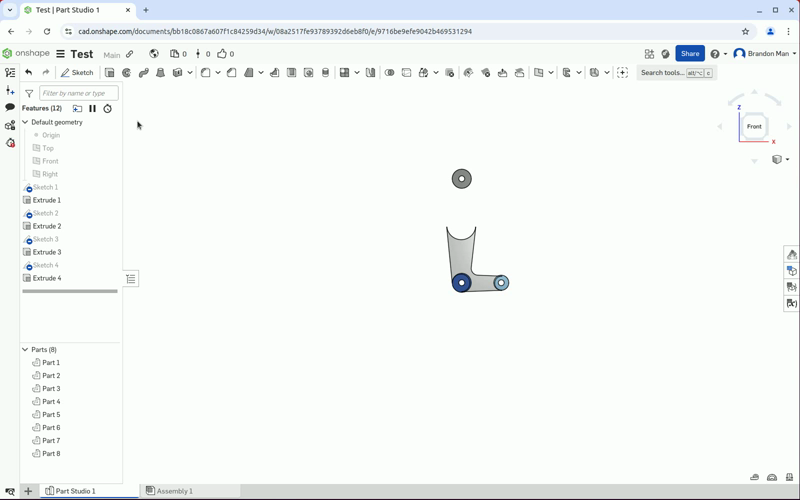
mouse_move(73, 189)
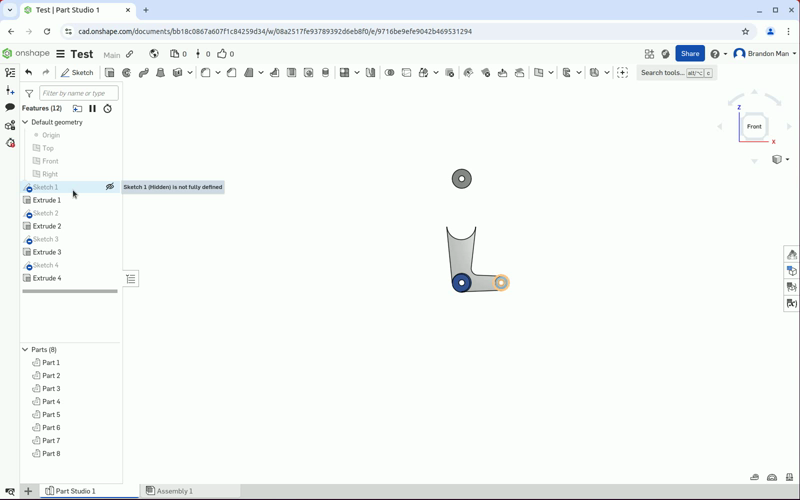
click(73, 189)
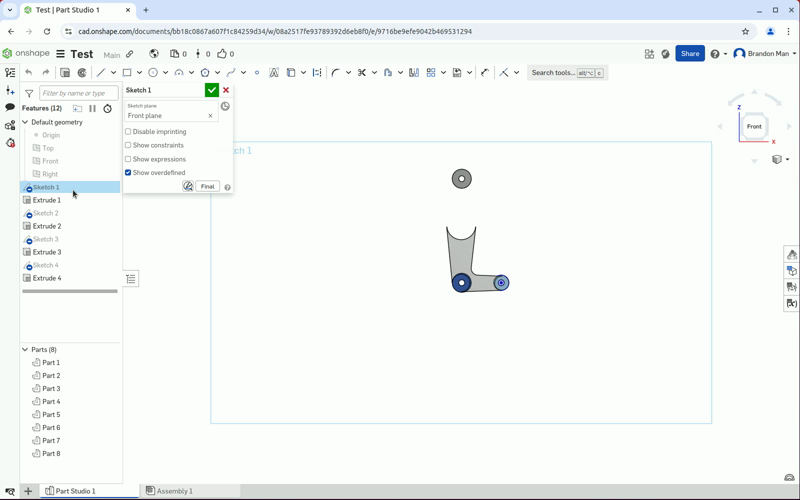
mouse_move(229, 92)
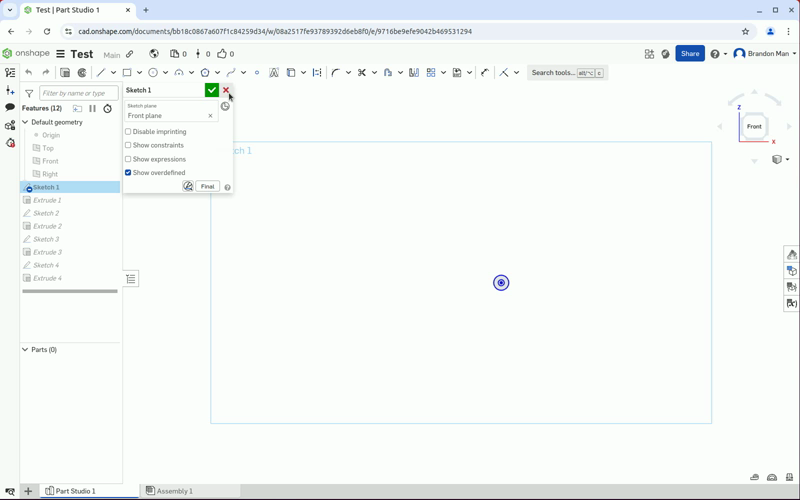
click(229, 92)
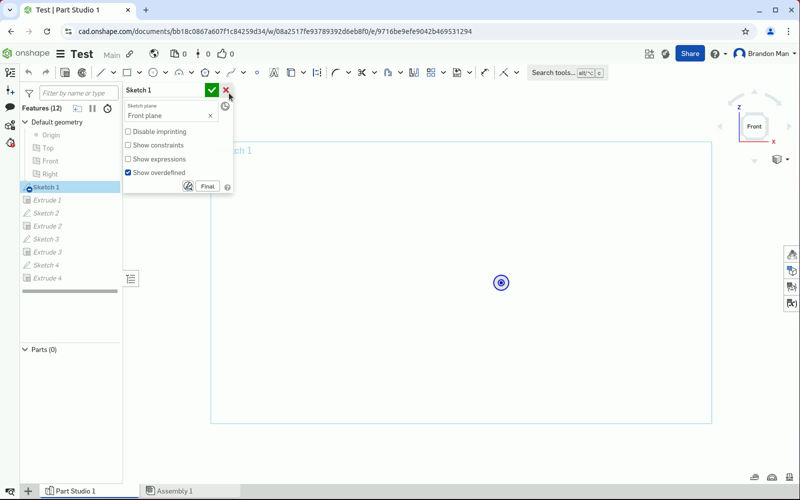
key(shift+s)
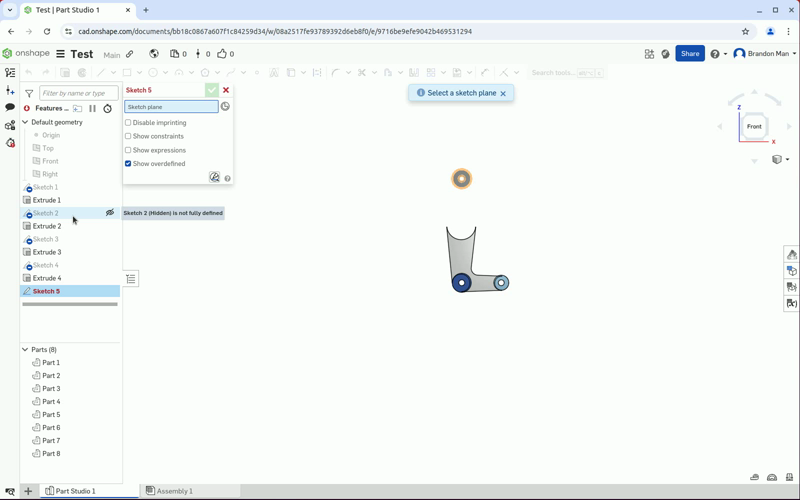
scroll(3)
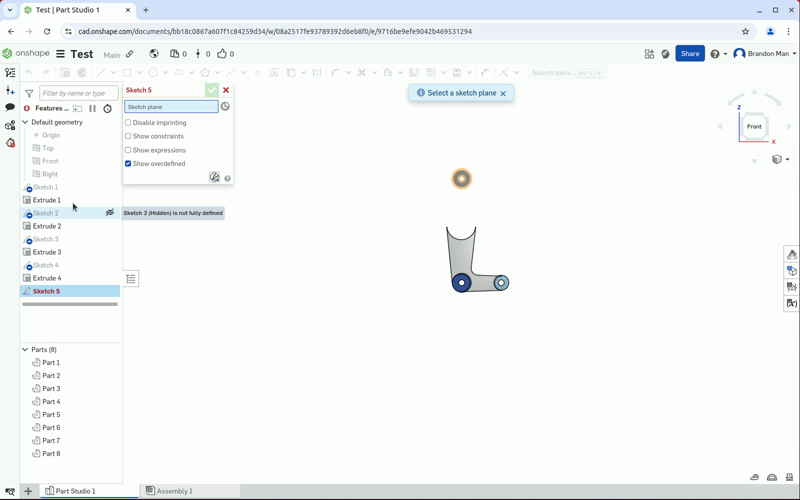
mouse_move(73, 163)
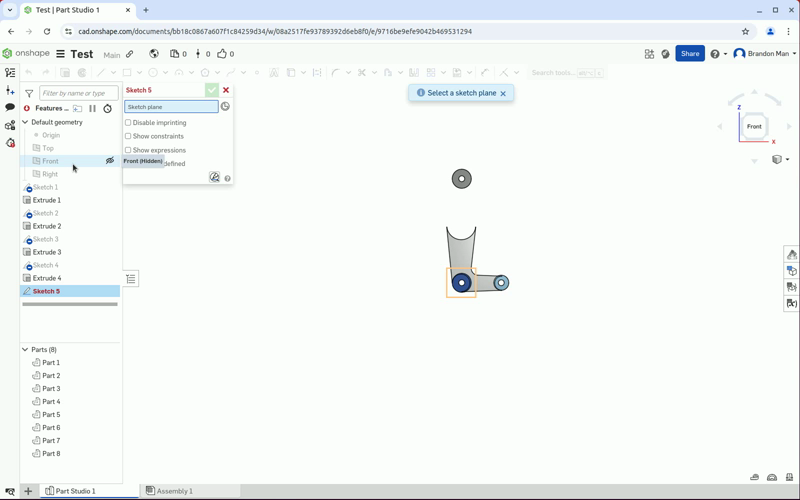
click(73, 163)
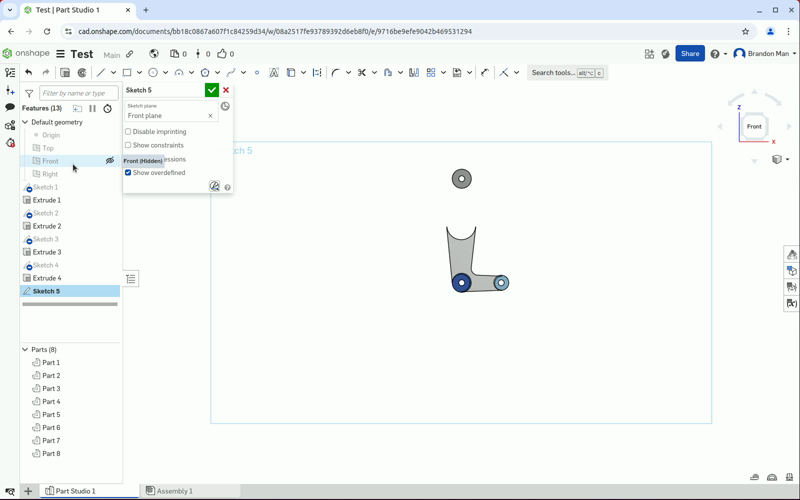
mouse_move(73, 352)
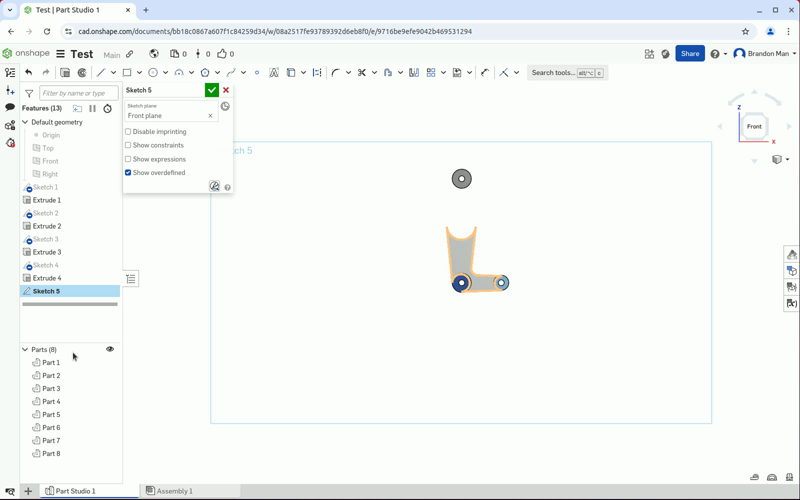
key(y)
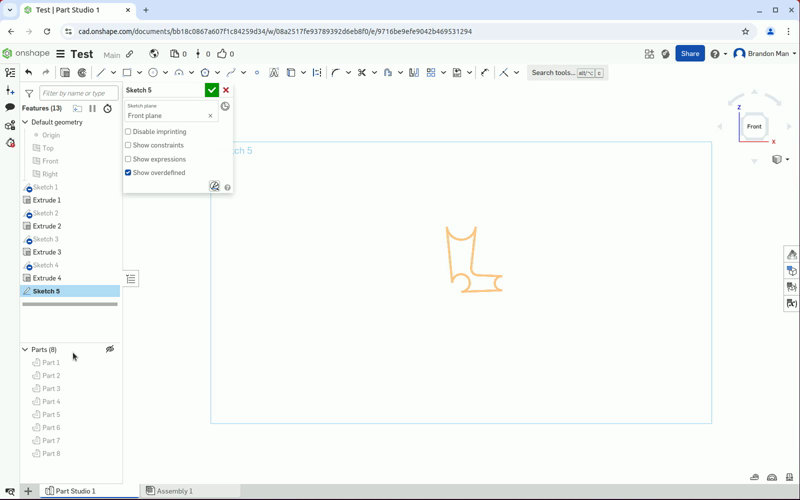
key(a)
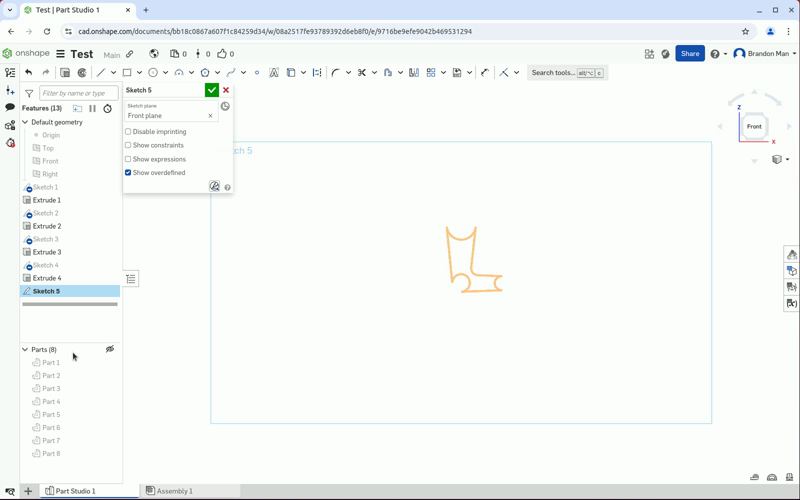
key_down(shift)
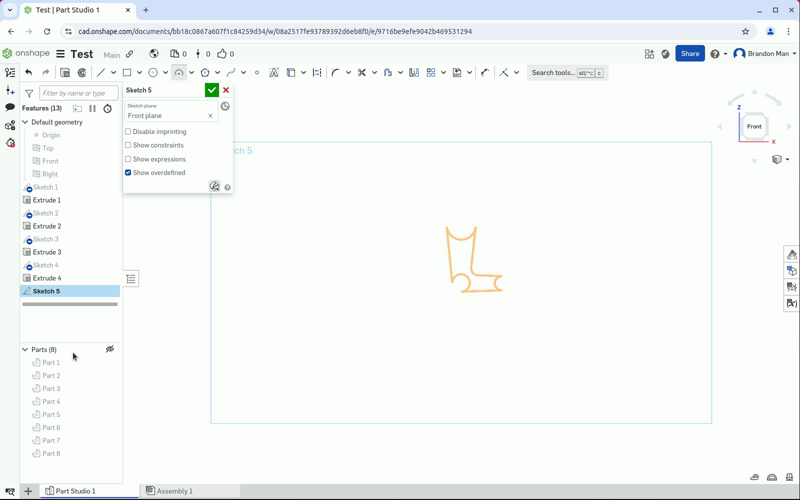
mouse_move(446, 223)
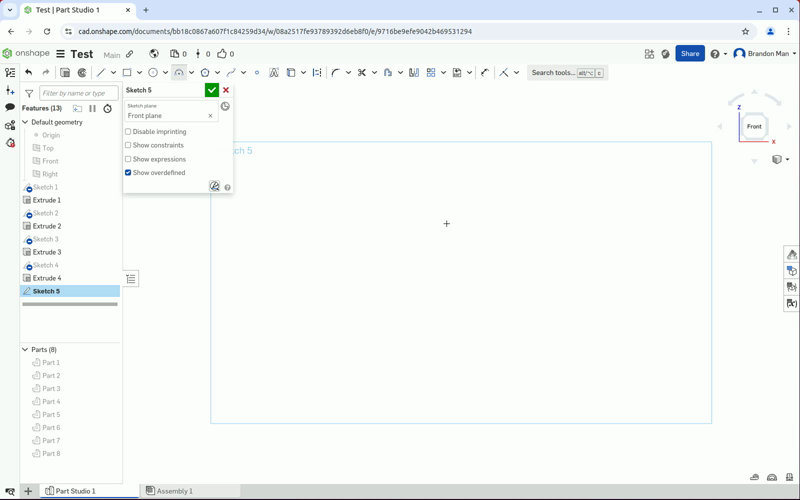
click(446, 223)
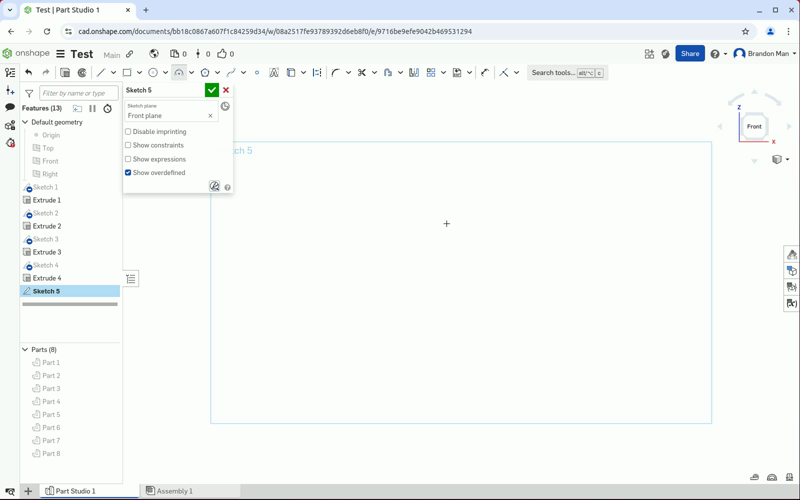
key_up(shift)
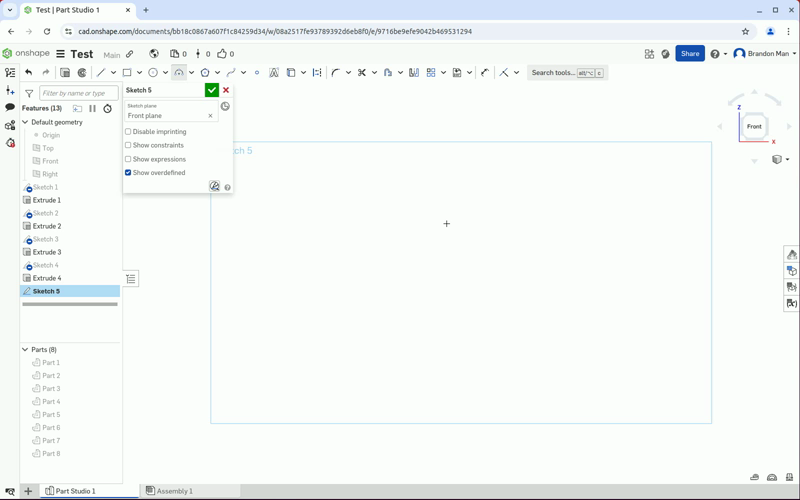
key_down(shift)
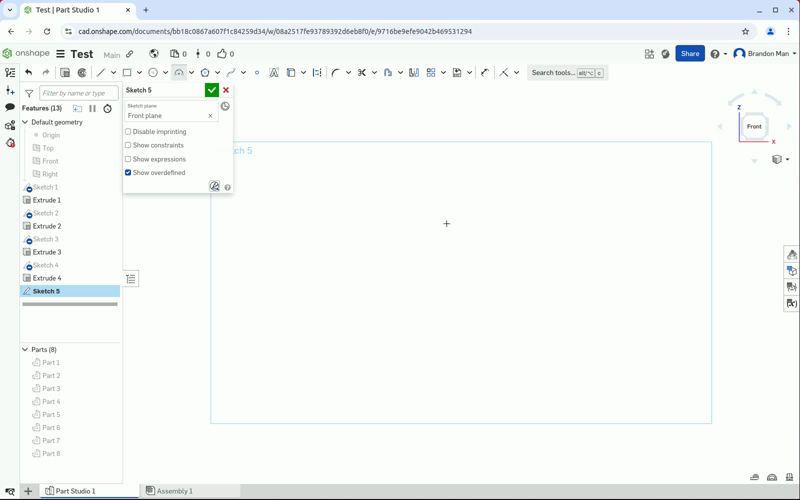
mouse_move(476, 223)
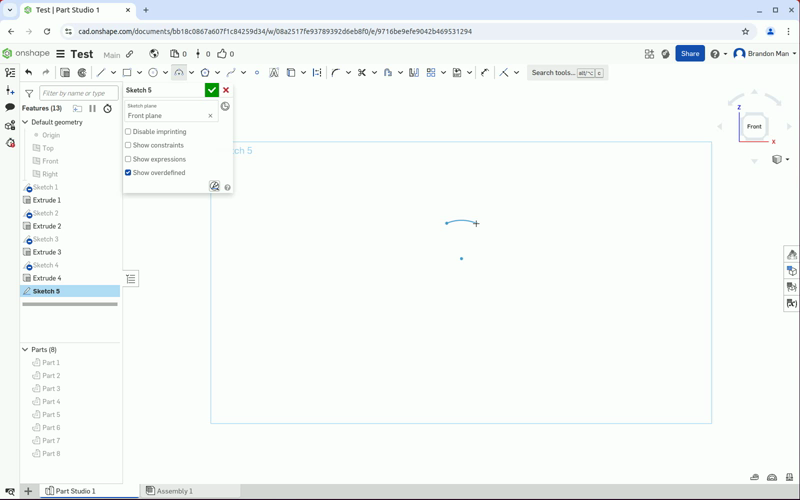
click(476, 223)
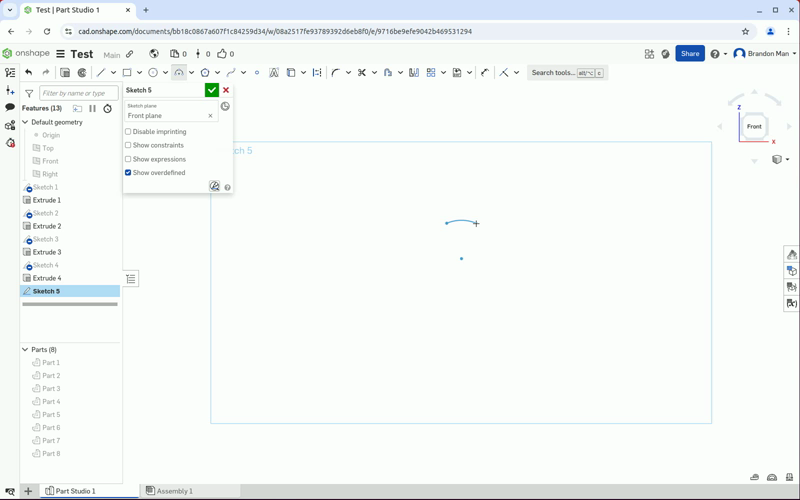
mouse_move(461, 210)
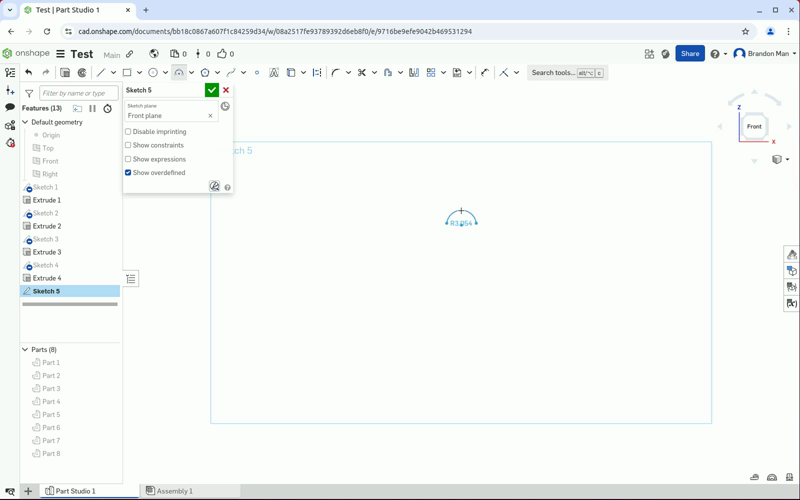
click(461, 210)
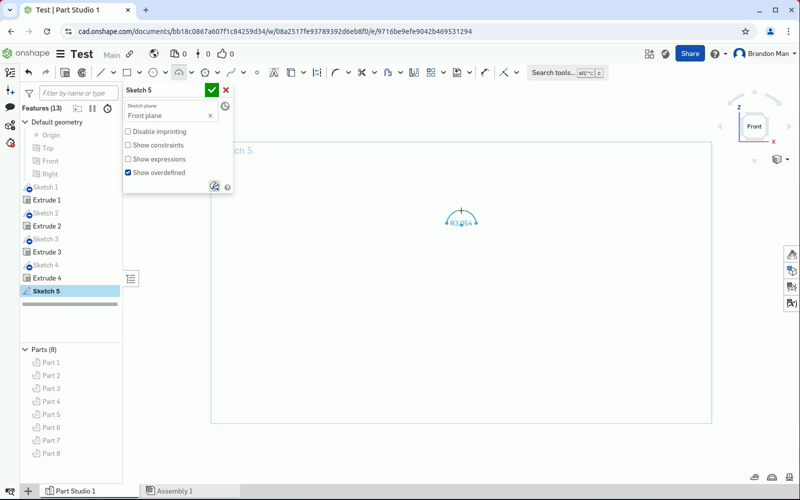
key_up(shift)
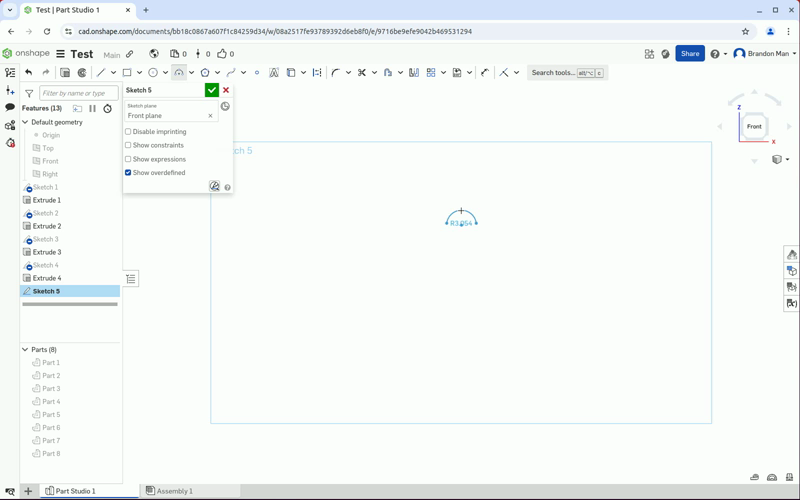
key(esc)
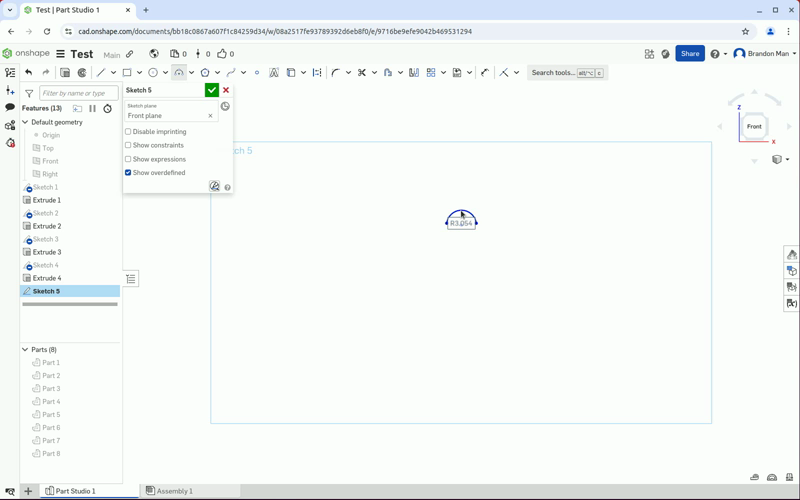
key(l)
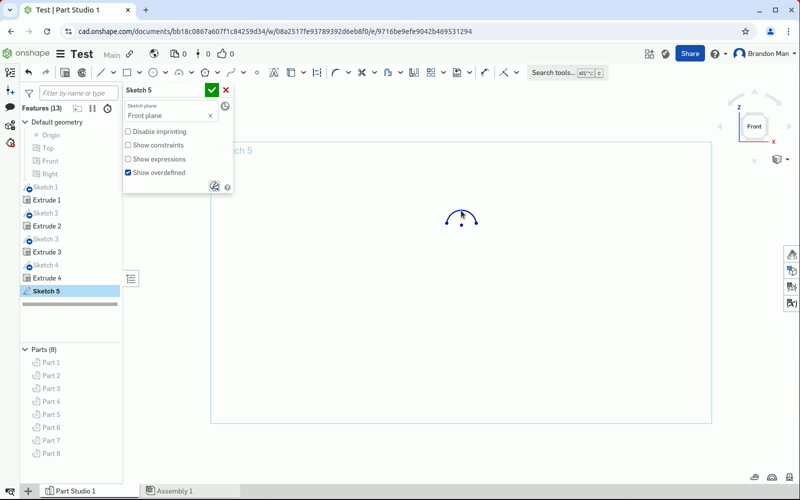
mouse_move(476, 223)
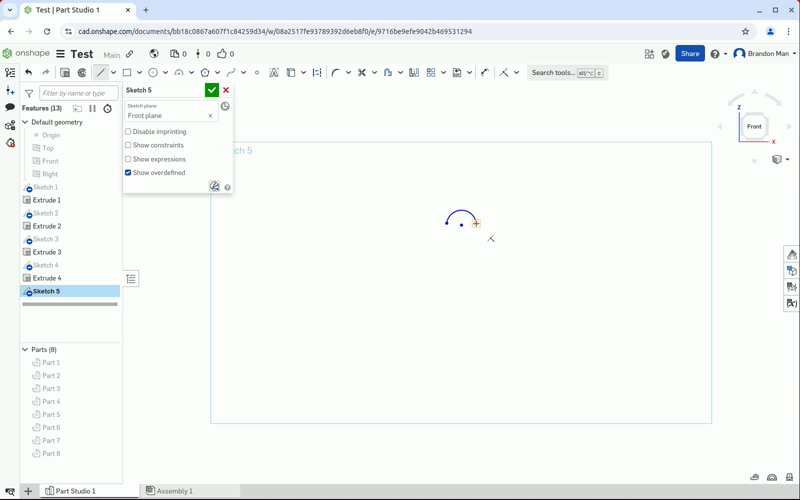
click(476, 223)
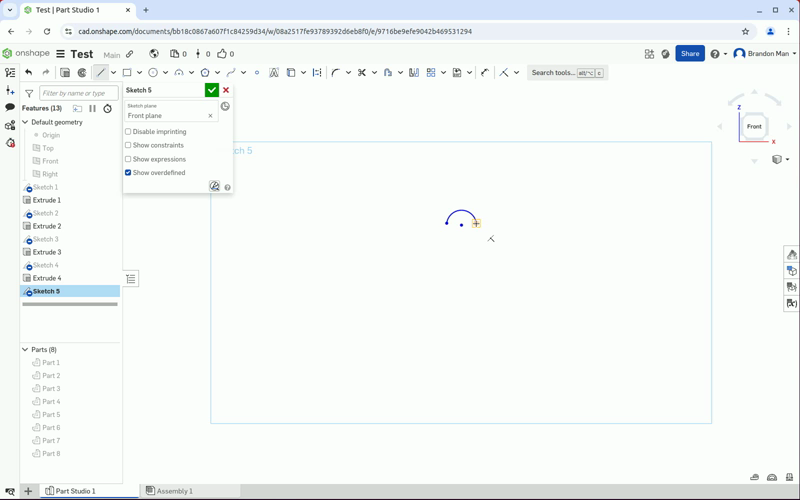
key_down(shift)
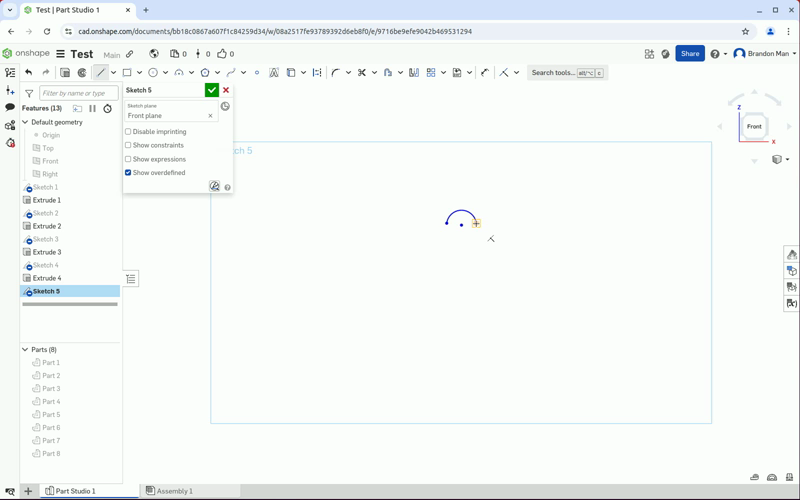
mouse_move(506, 223)
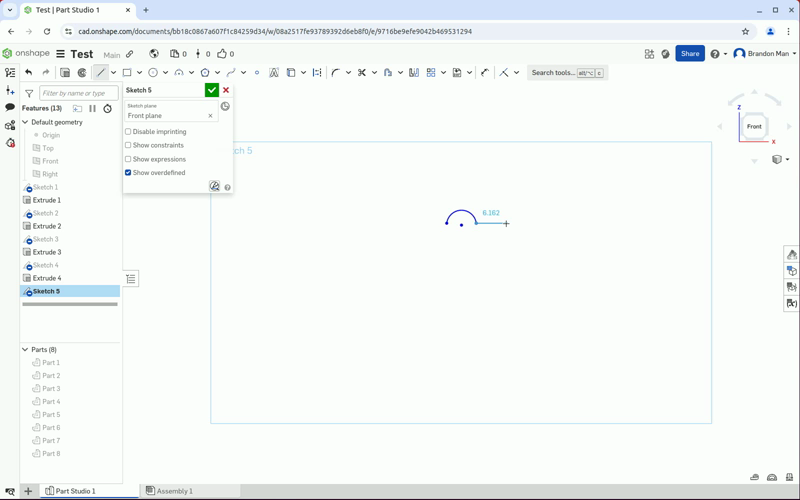
mouse_move(470, 176)
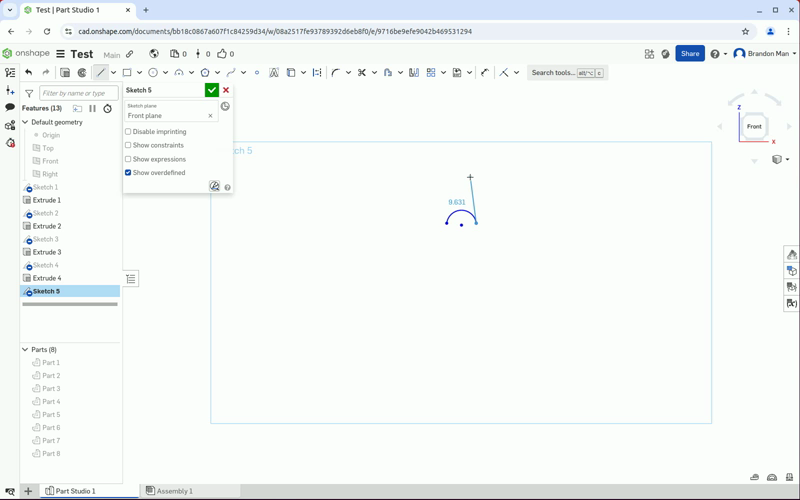
click(470, 176)
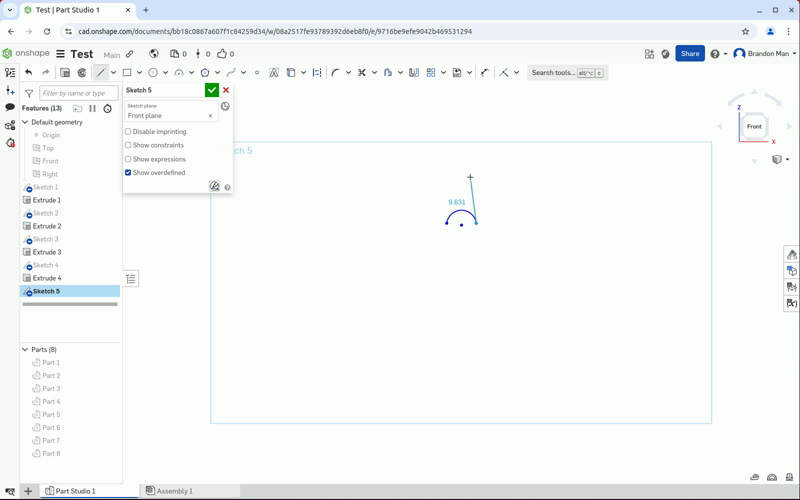
key_up(shift)
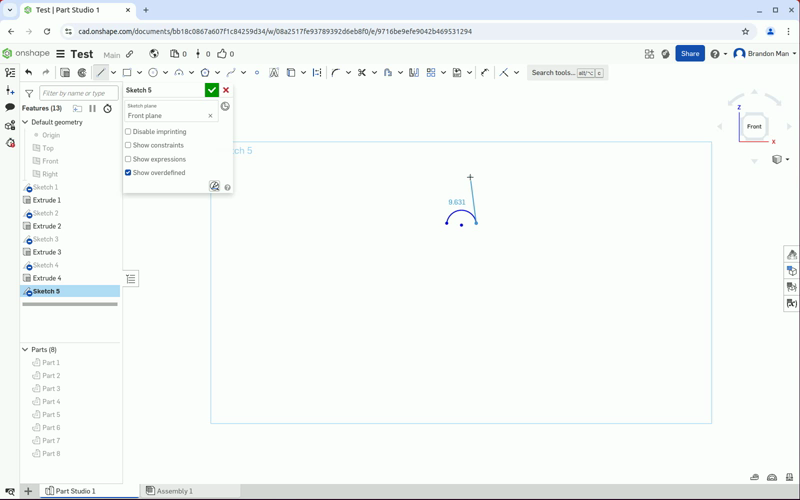
key(esc)
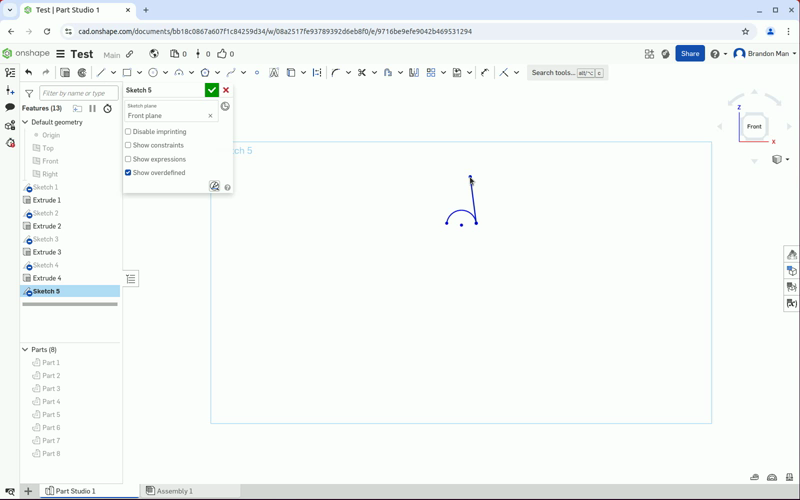
key(a)
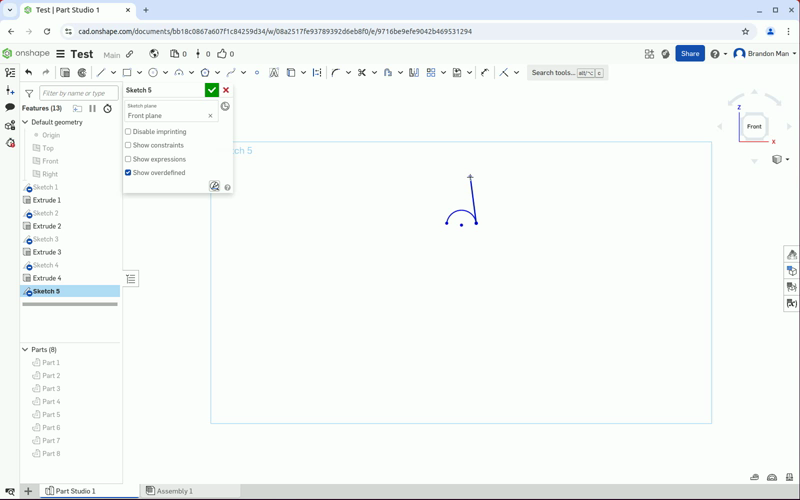
mouse_move(470, 176)
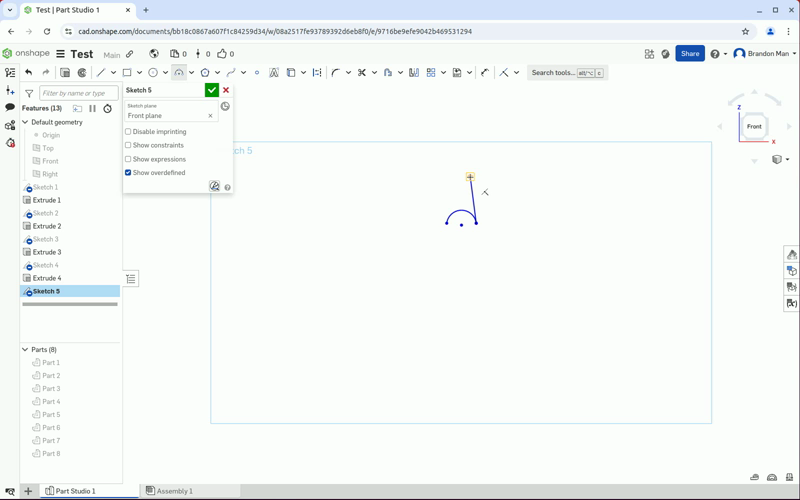
click(470, 176)
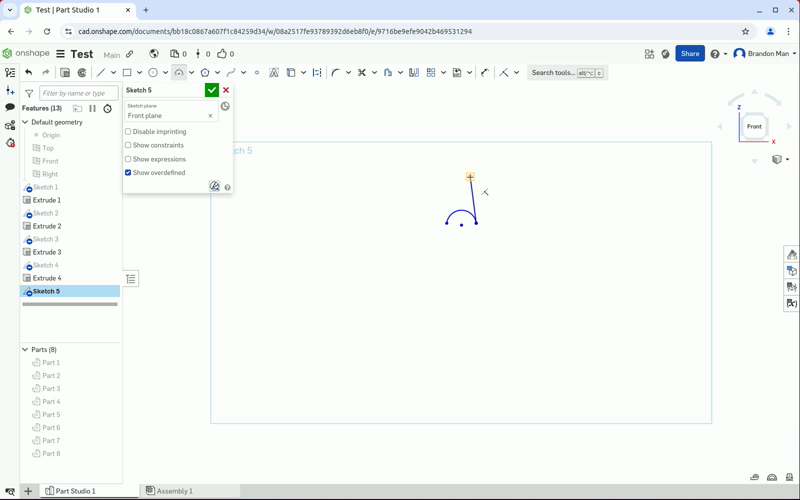
key_down(shift)
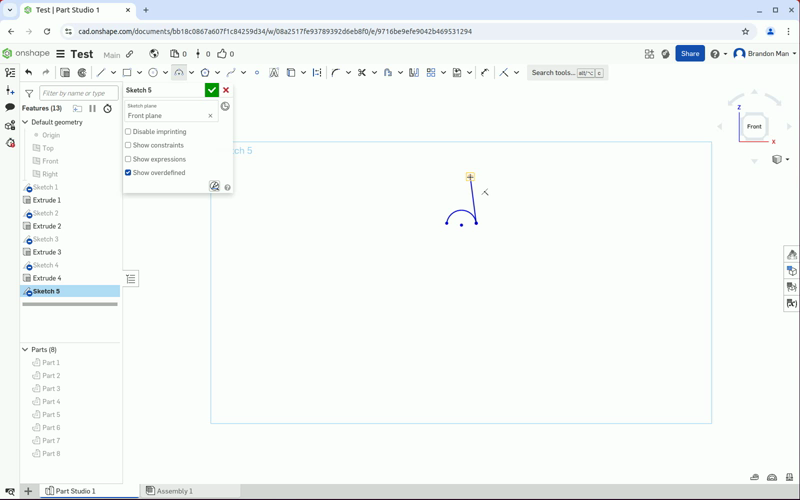
mouse_move(452, 176)
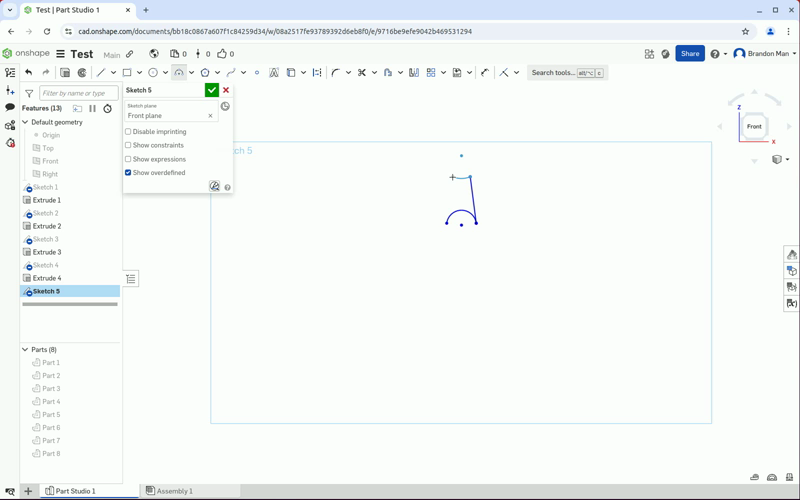
click(452, 176)
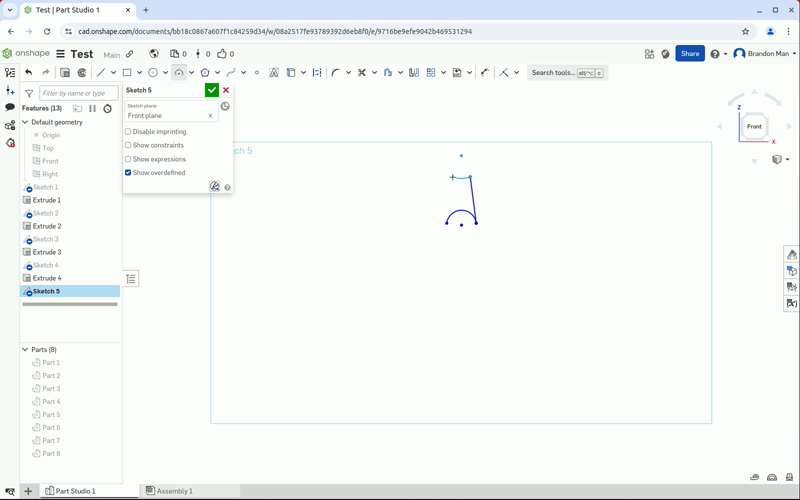
mouse_move(461, 186)
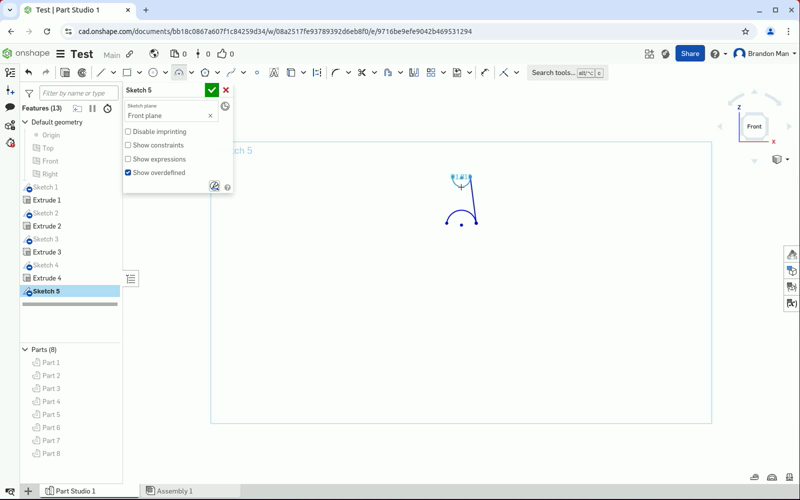
click(461, 186)
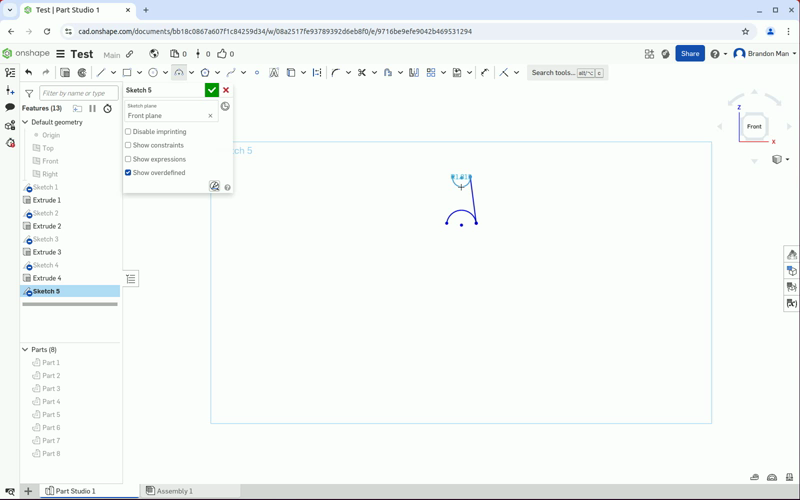
key_up(shift)
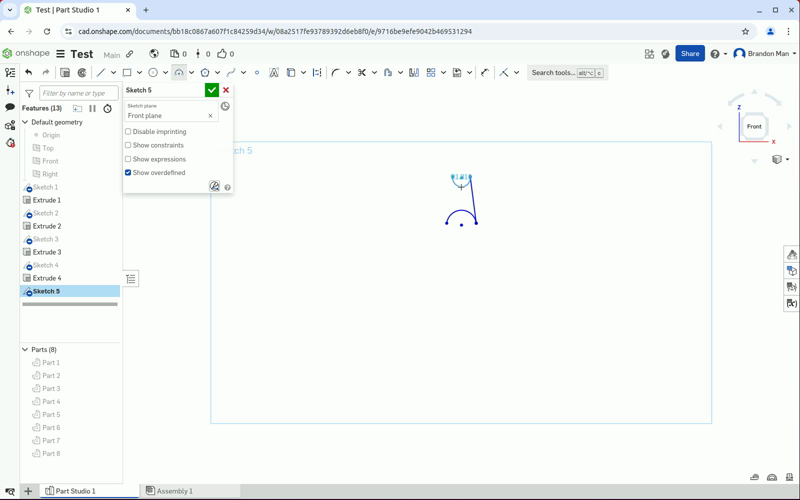
key(esc)
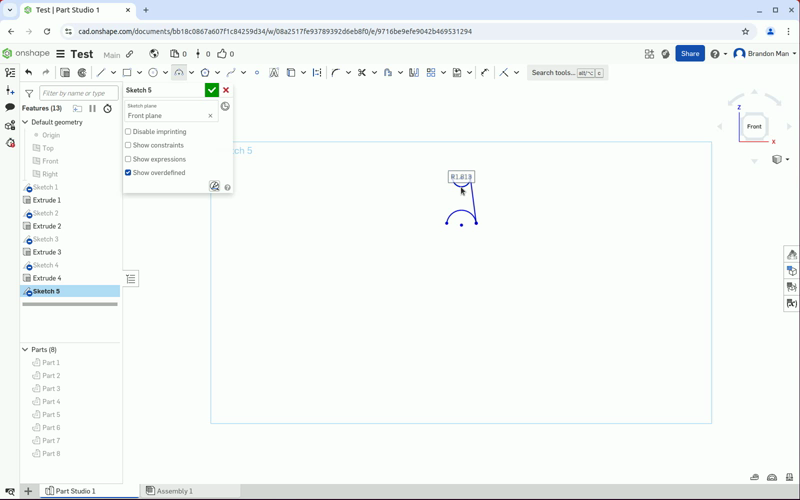
key(l)
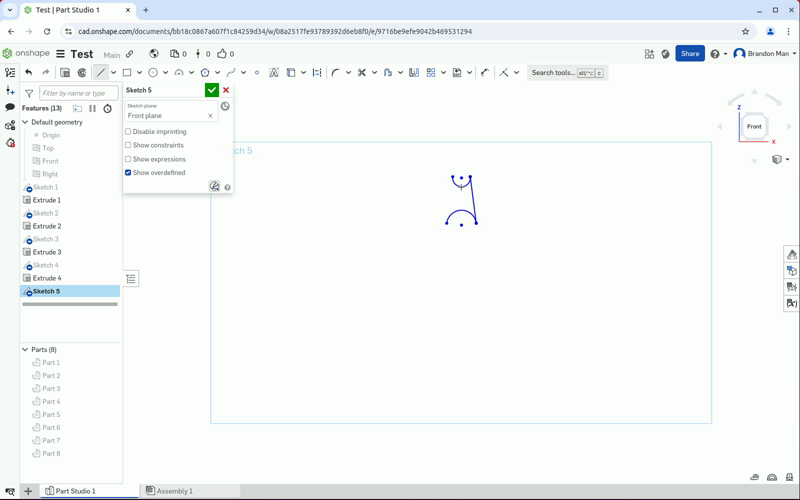
mouse_move(452, 176)
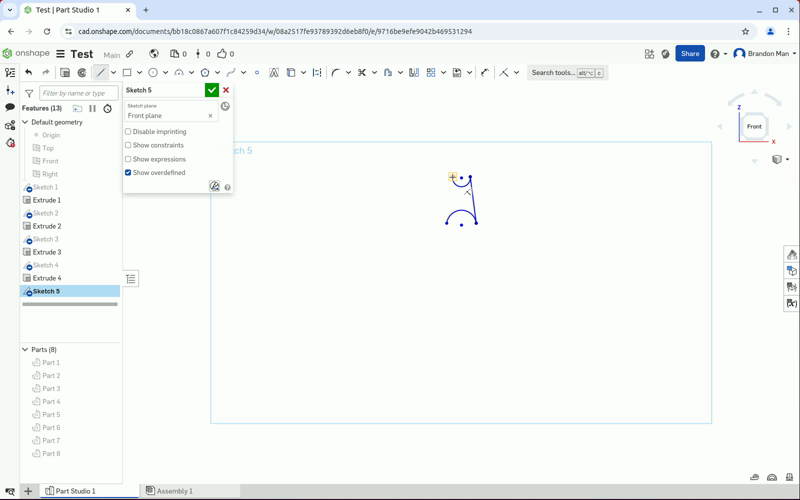
click(452, 176)
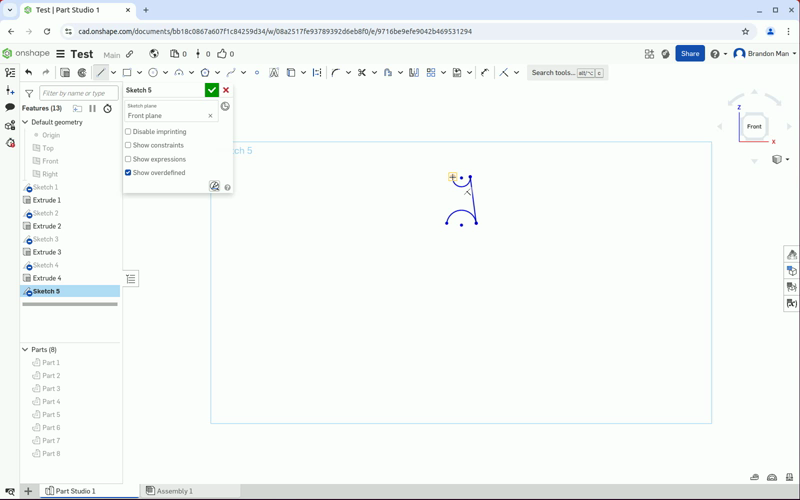
mouse_move(482, 176)
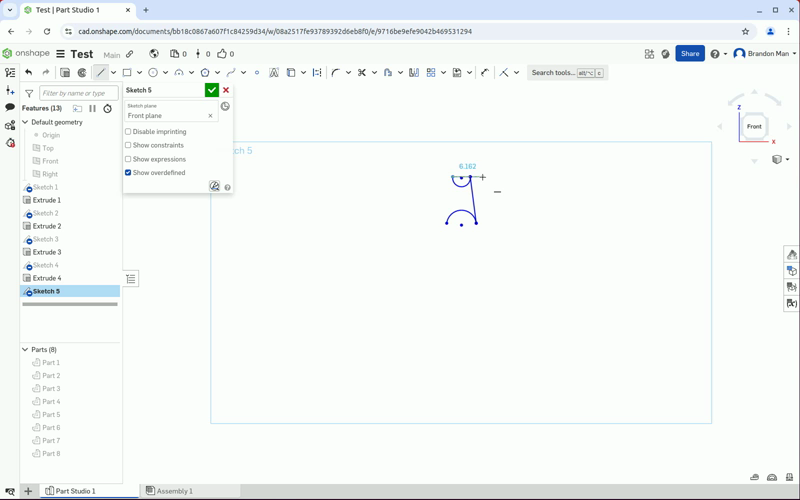
key_down(shift)
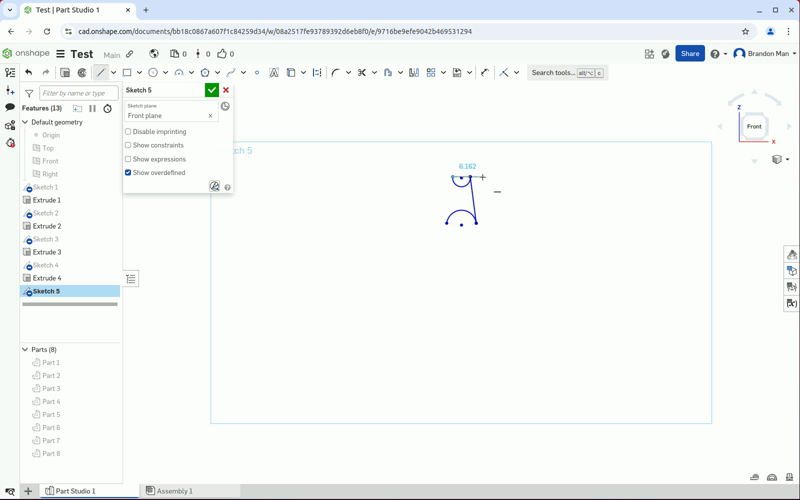
mouse_move(446, 223)
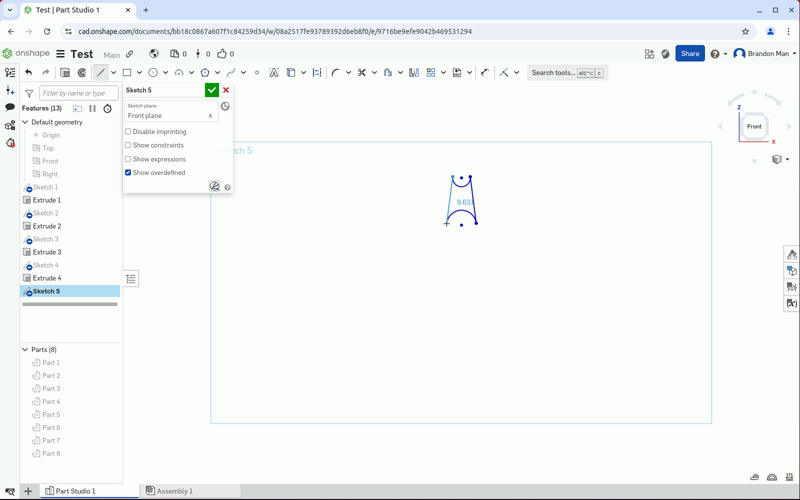
key_up(shift)
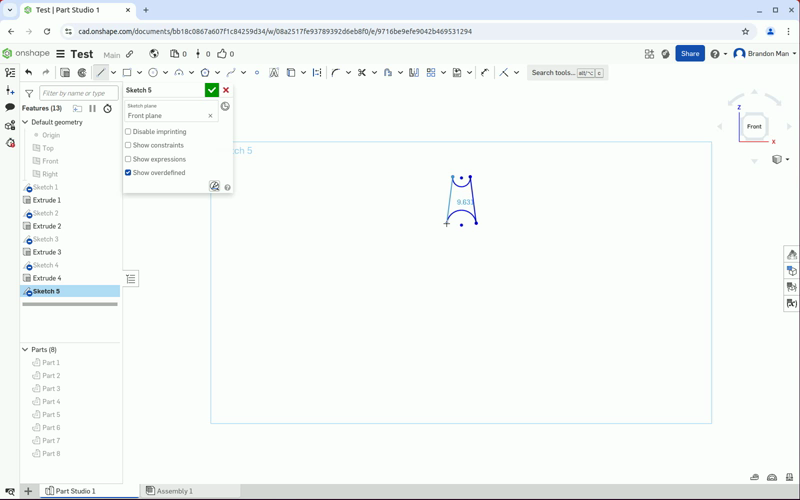
click(446, 223)
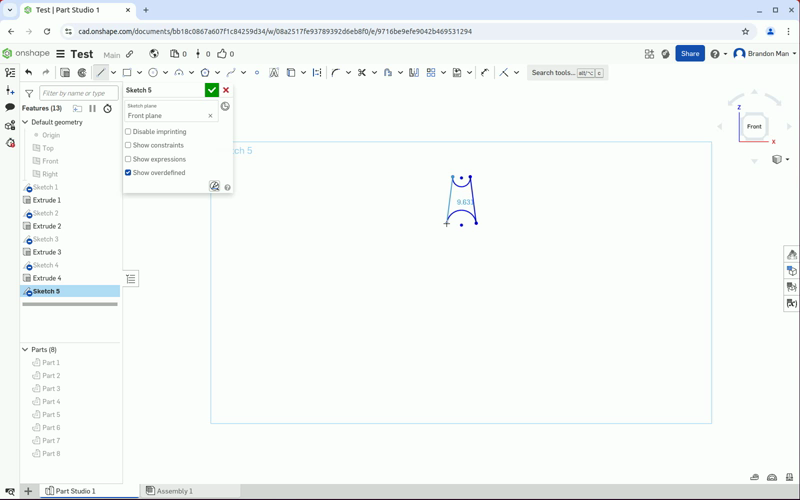
key(esc)
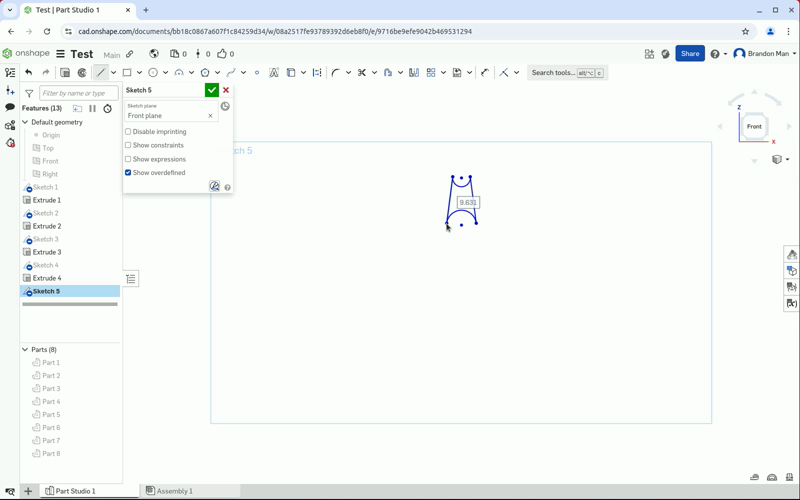
key(c)
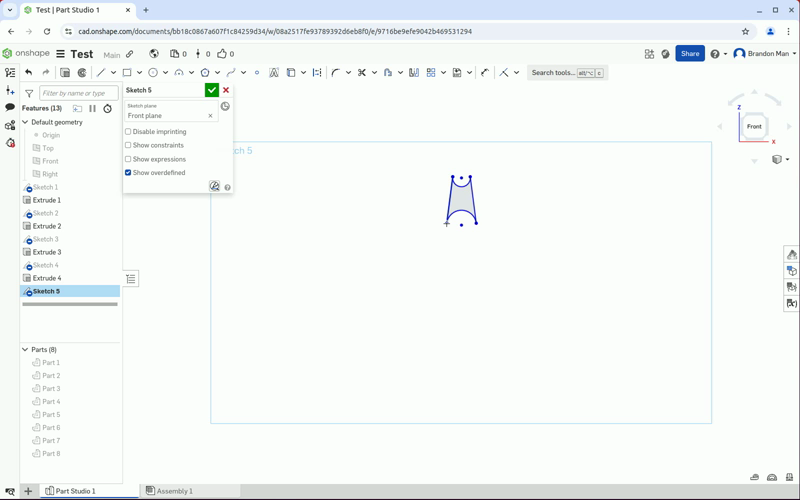
key_down(shift)
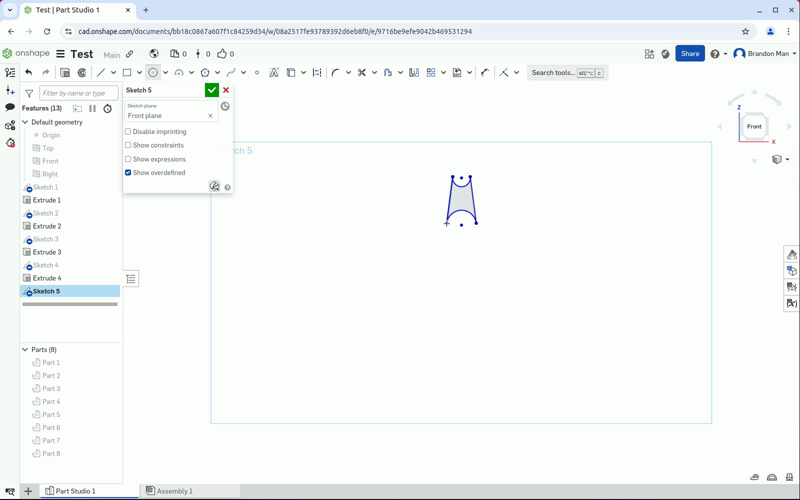
mouse_move(456, 191)
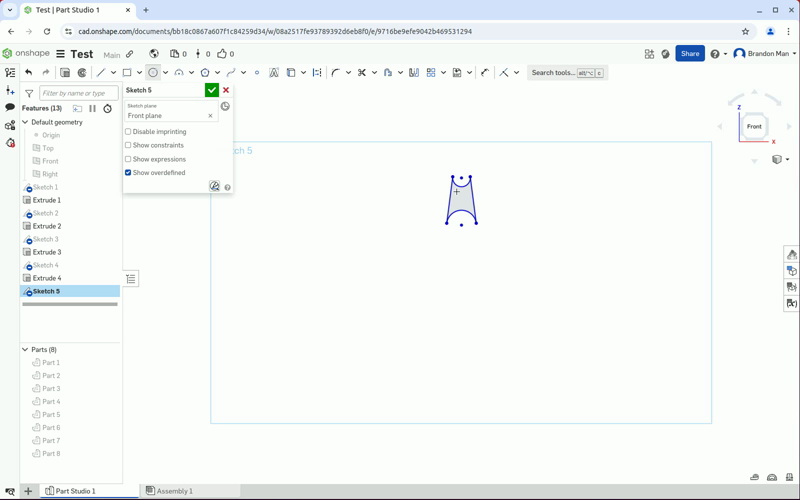
click(456, 191)
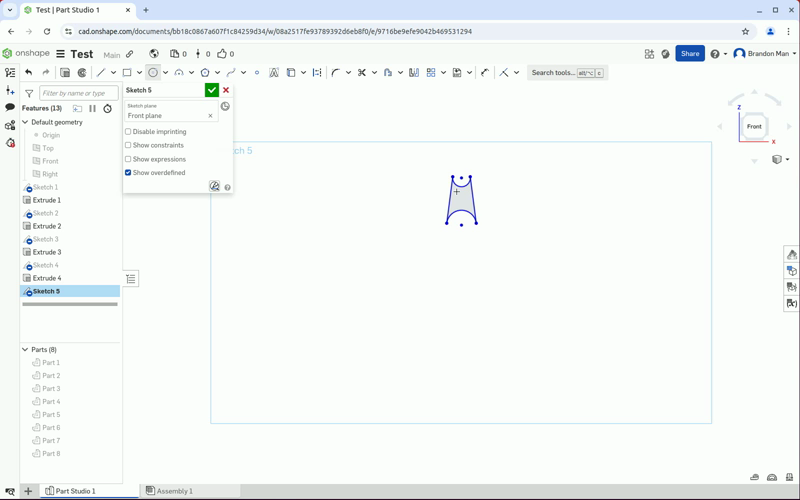
key_up(shift)
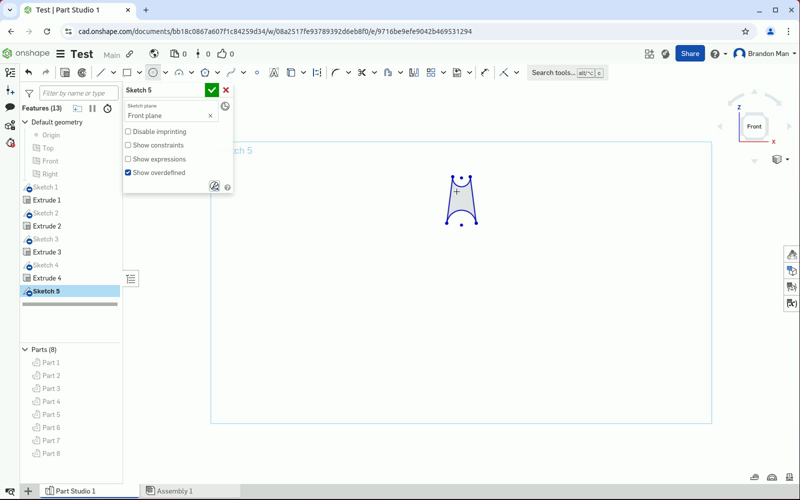
mouse_move(459, 191)
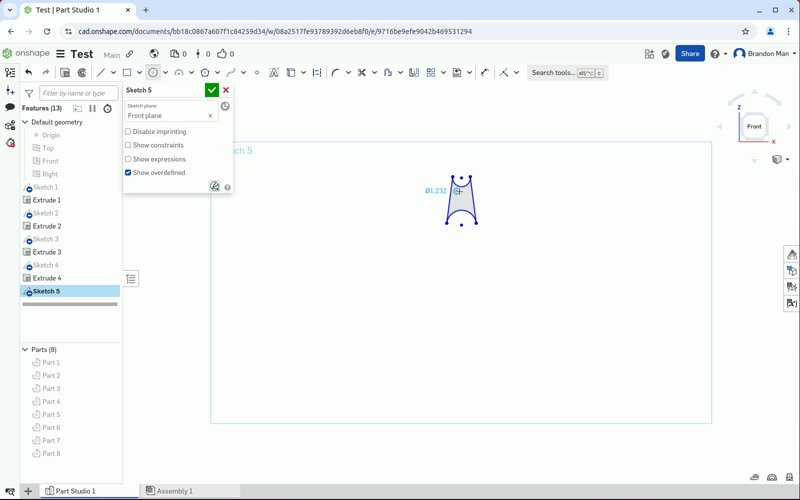
click(459, 191)
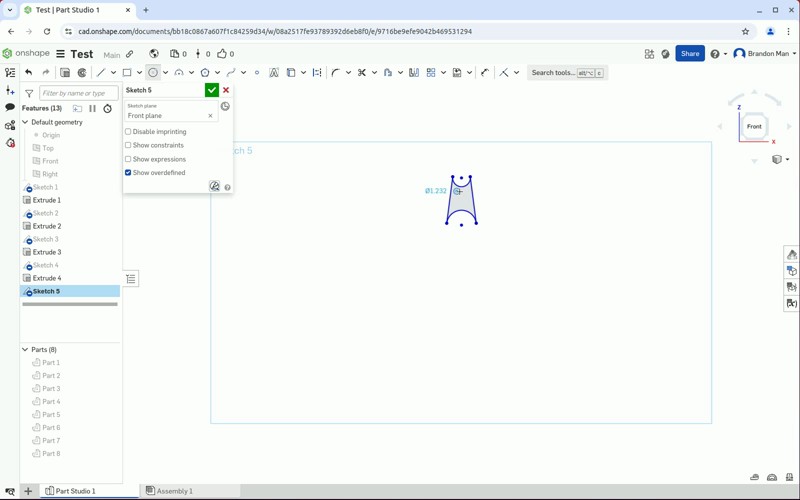
key(esc)
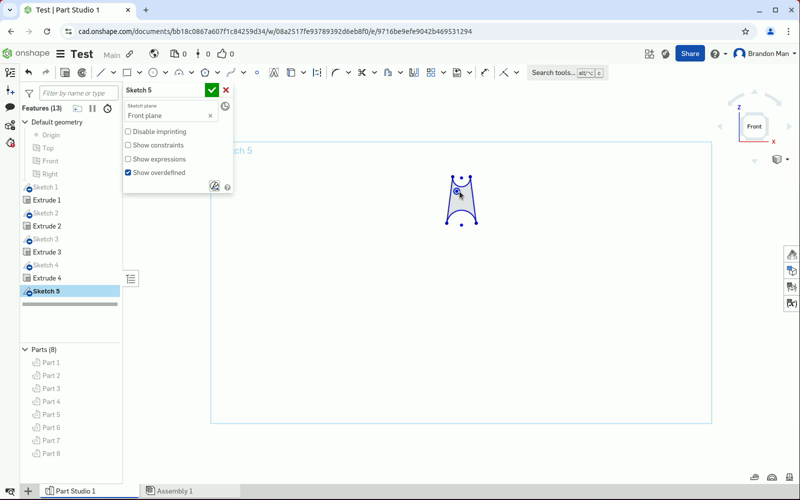
mouse_move(471, 202)
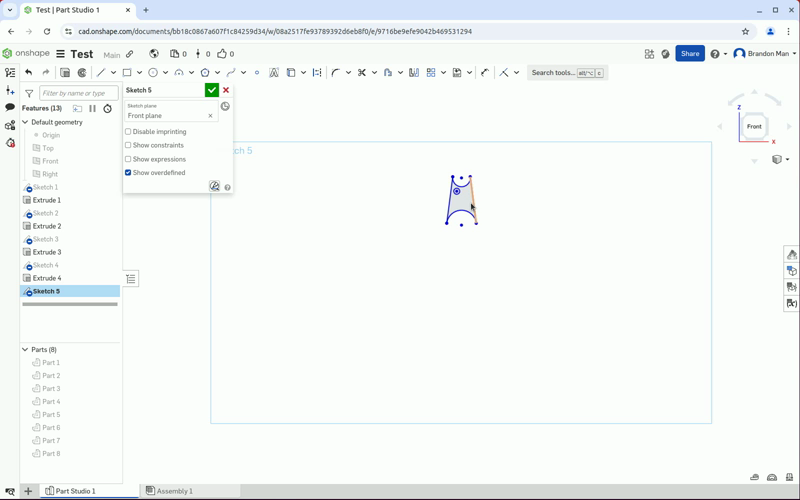
scroll(6)
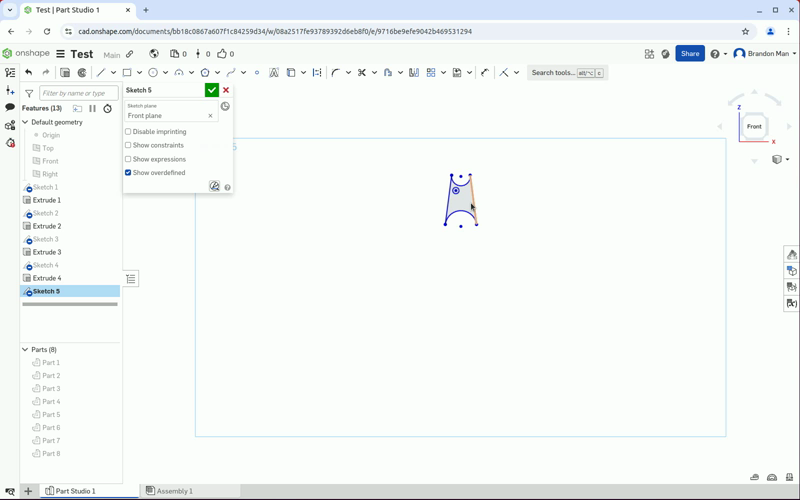
scroll(6)
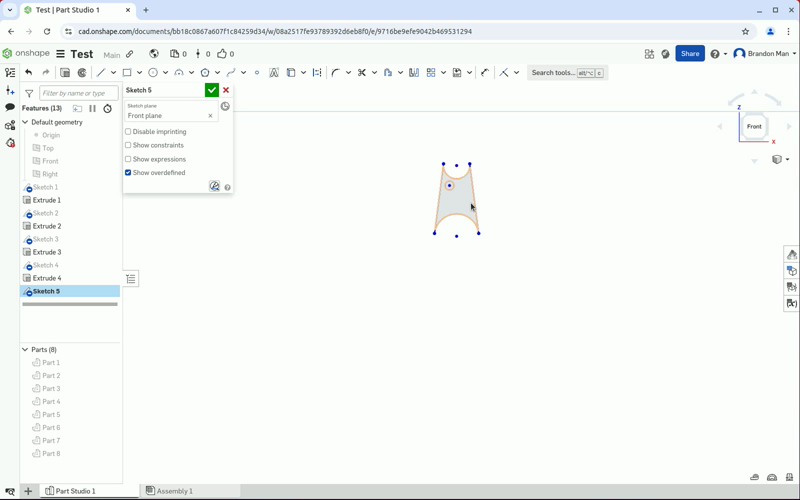
scroll(6)
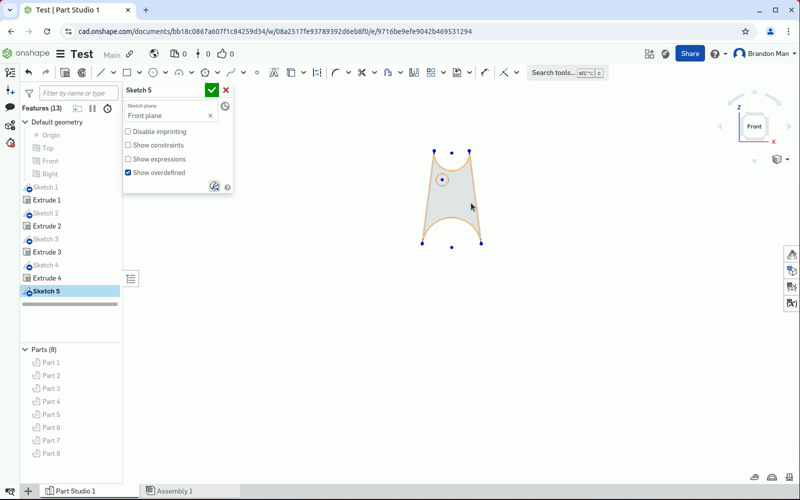
scroll(6)
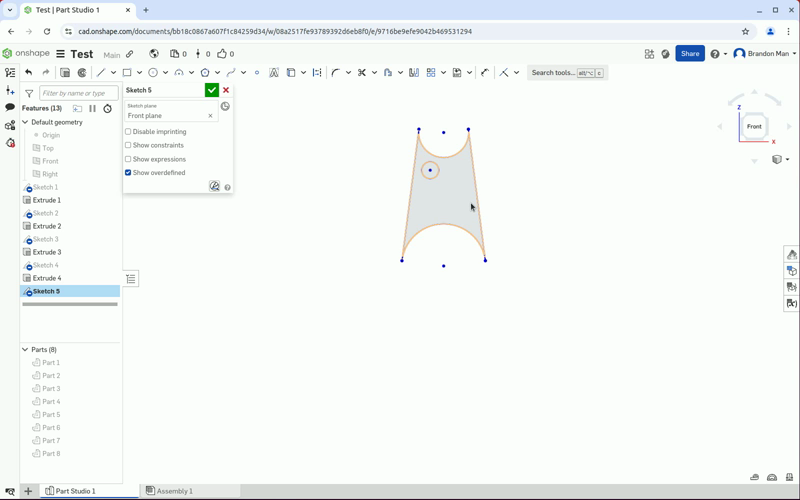
scroll(6)
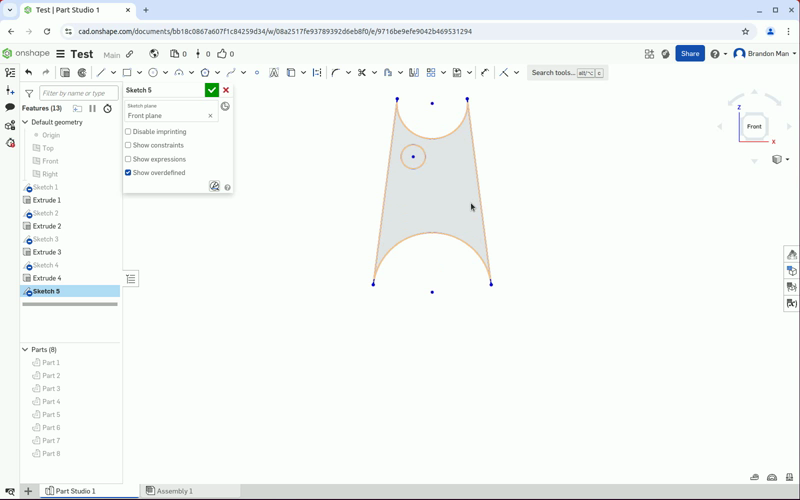
scroll(6)
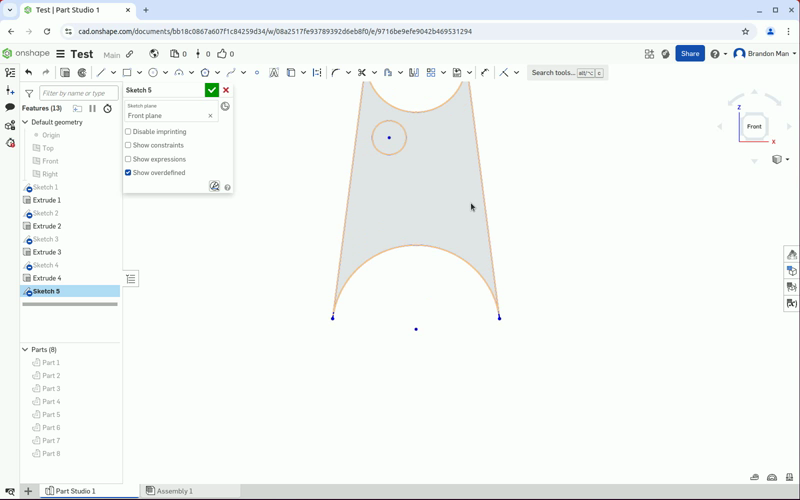
scroll(6)
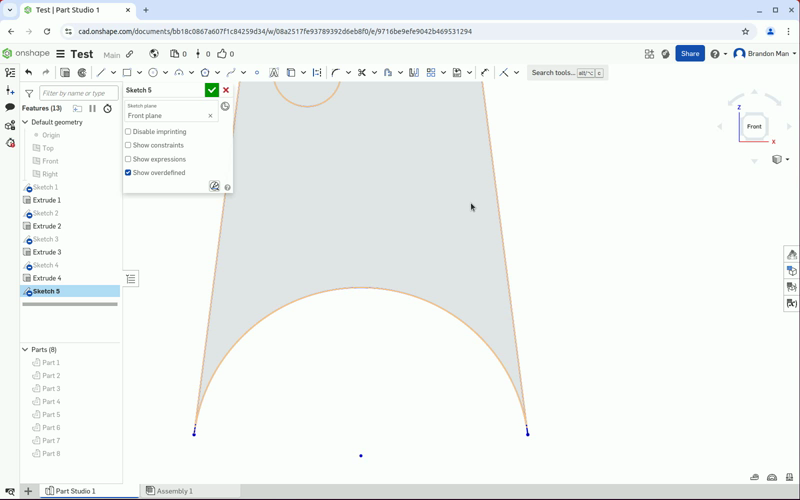
click(471, 202)
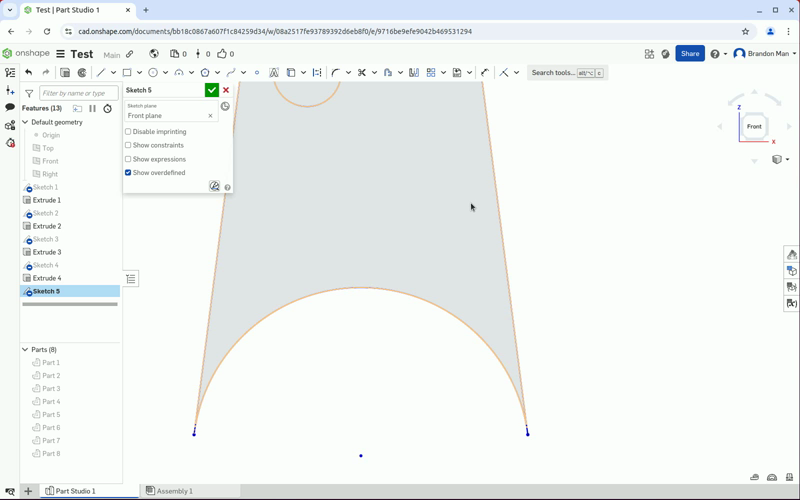
scroll(-6)
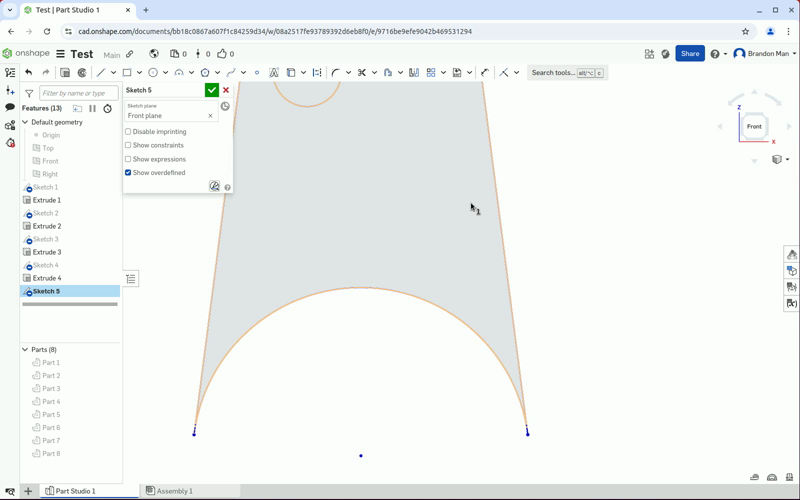
scroll(-6)
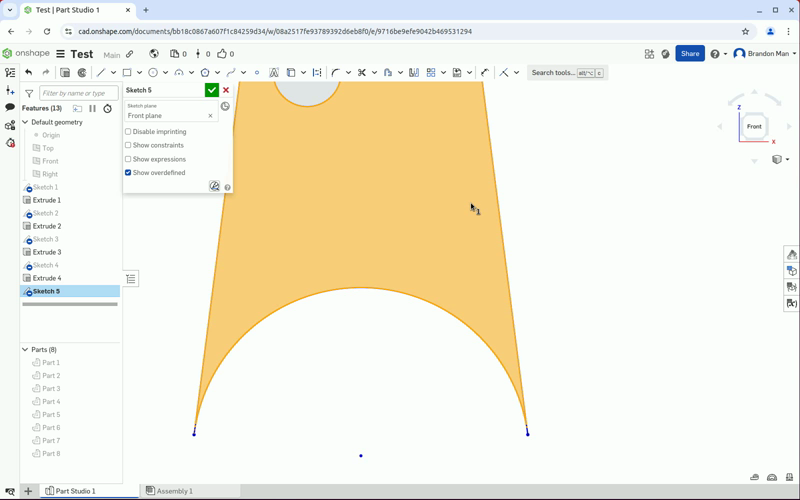
scroll(-6)
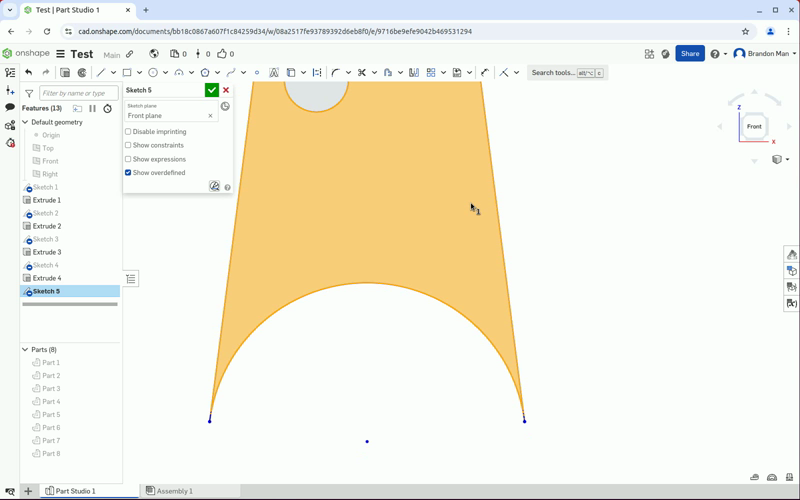
scroll(-6)
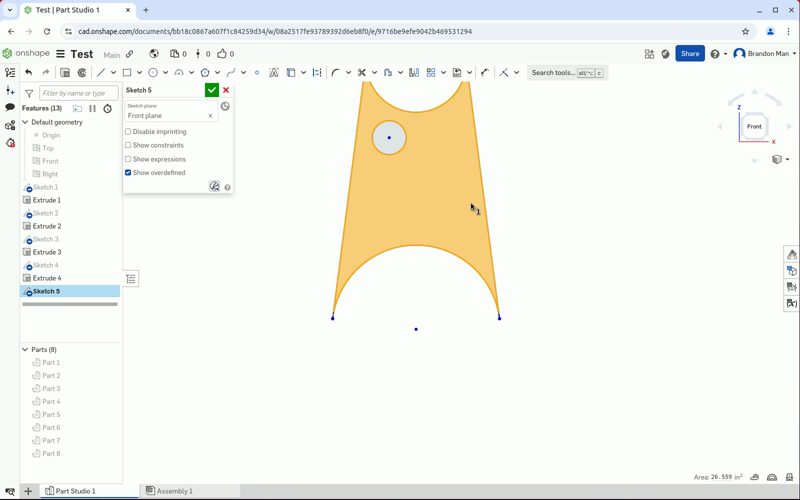
scroll(-6)
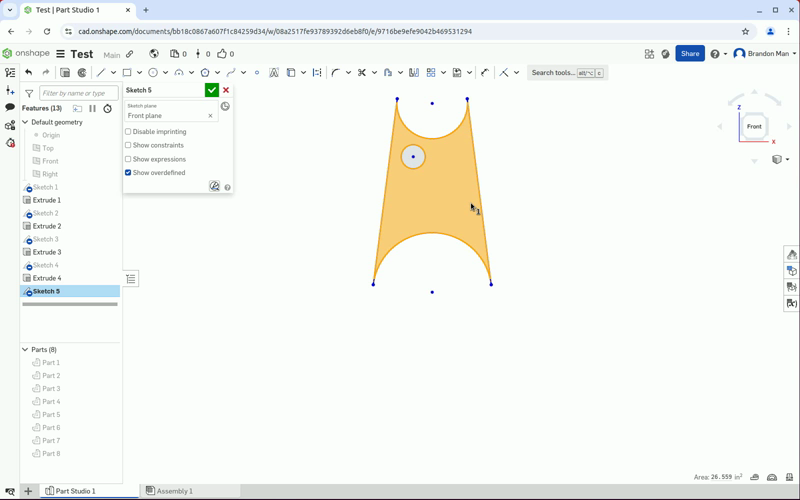
scroll(-6)
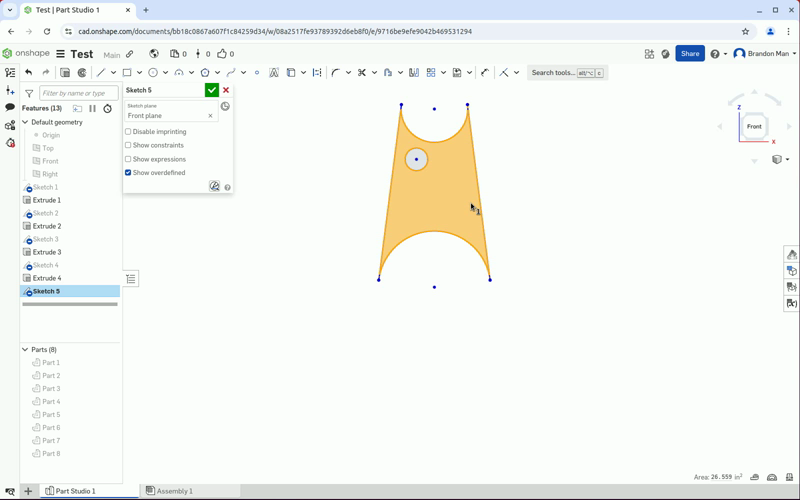
scroll(-6)
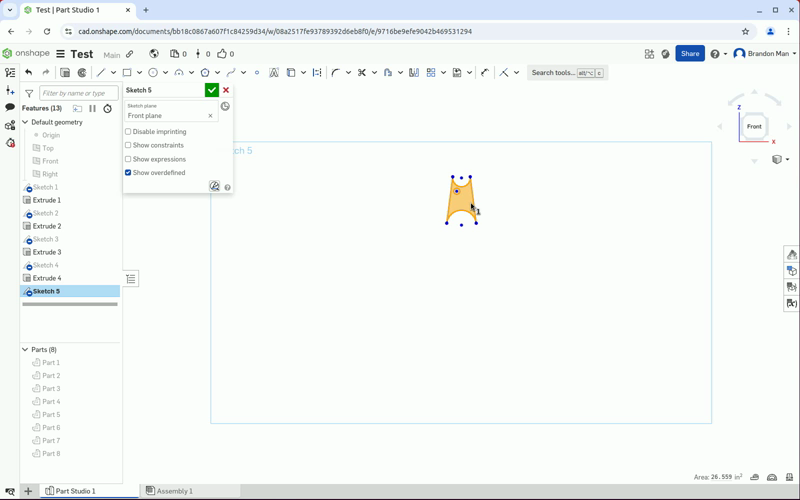
mouse_move(73, 352)
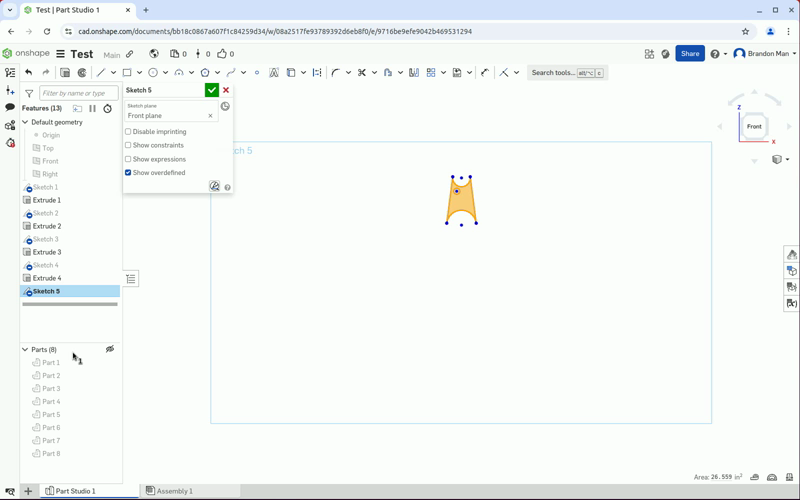
key(shift+y)
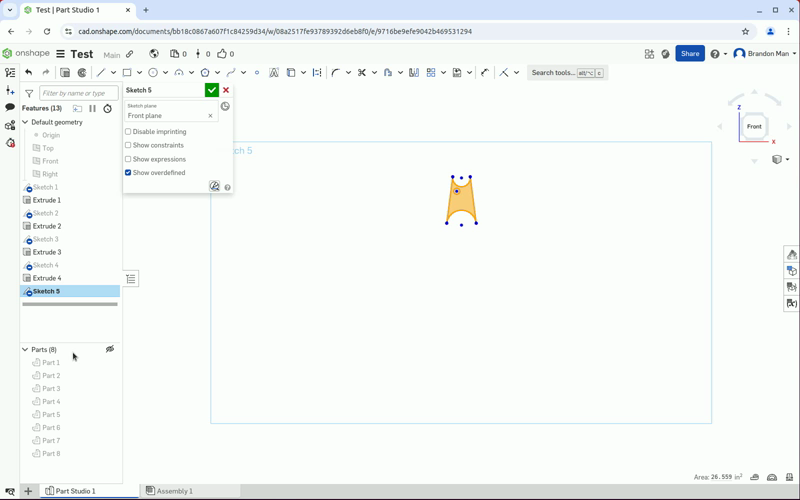
key(shift+e)
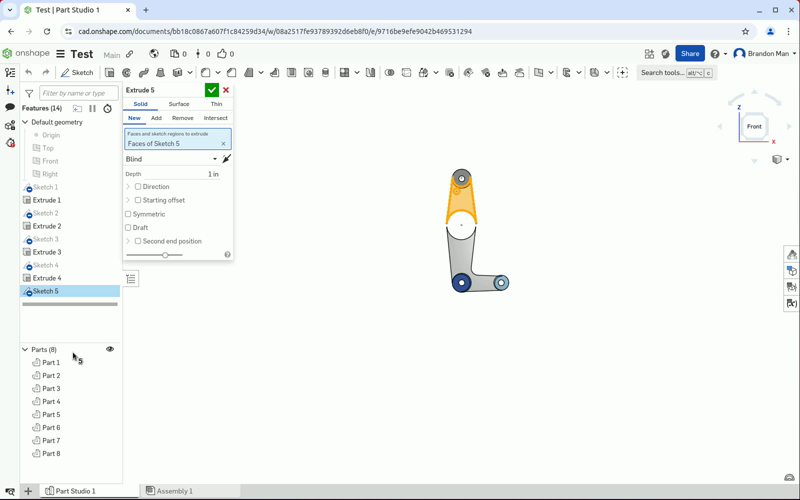
mouse_move(143, 106)
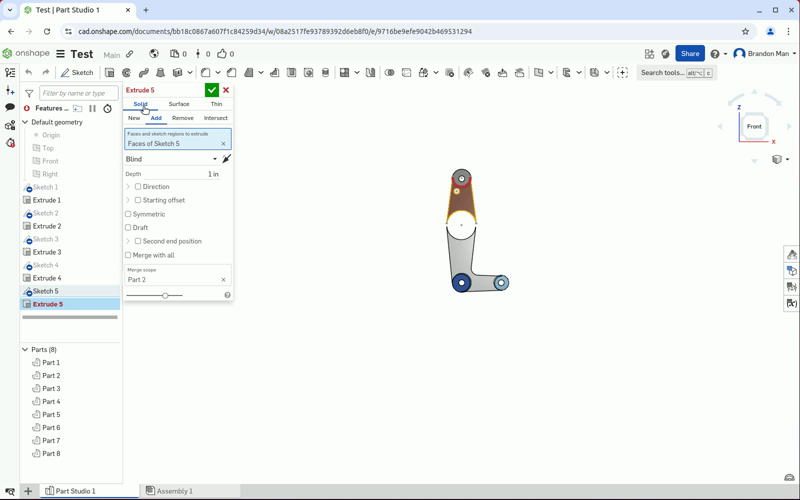
click(143, 106)
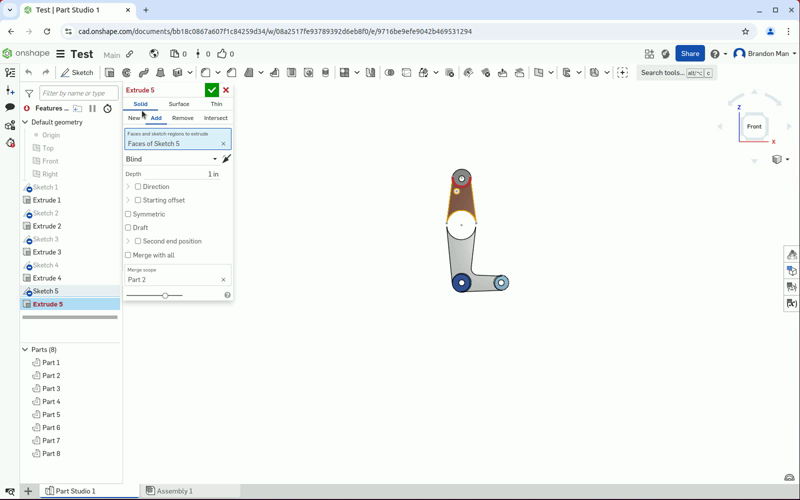
mouse_move(137, 120)
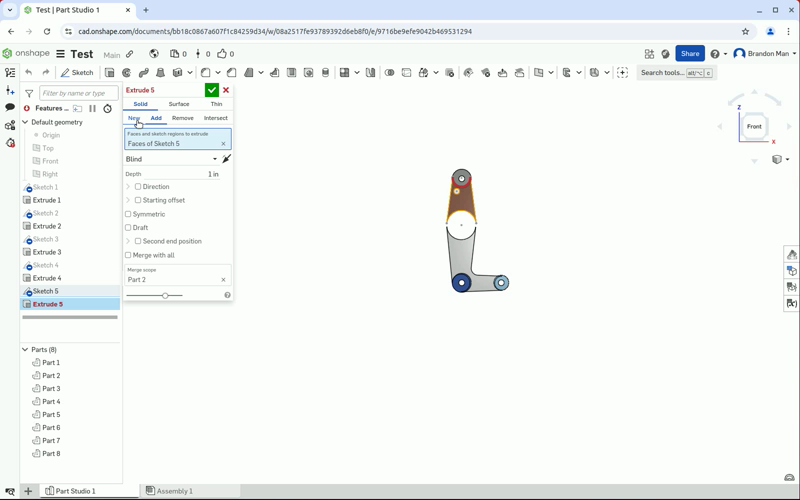
click(137, 120)
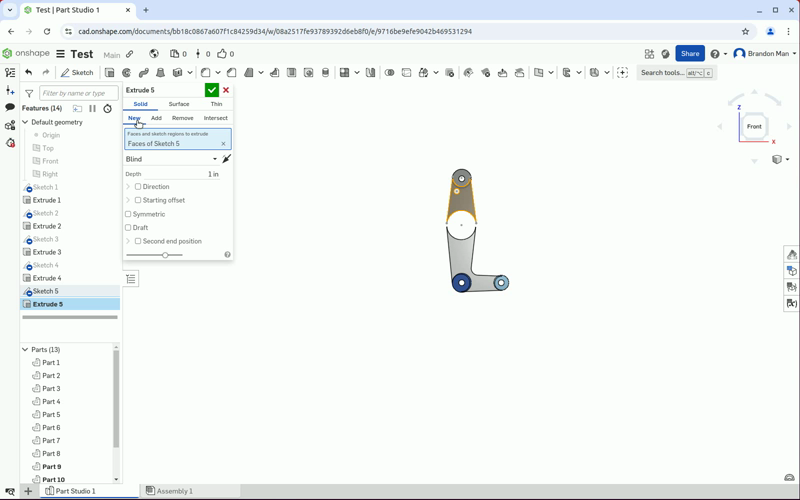
key(tab, 4)
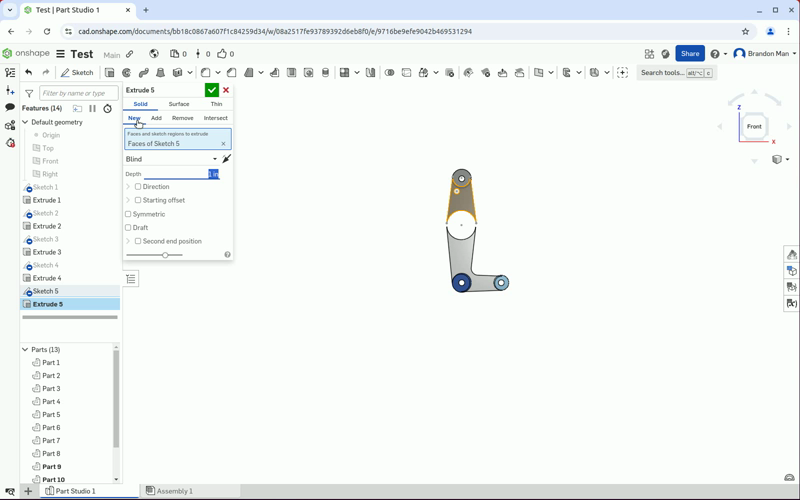
text(0.481)
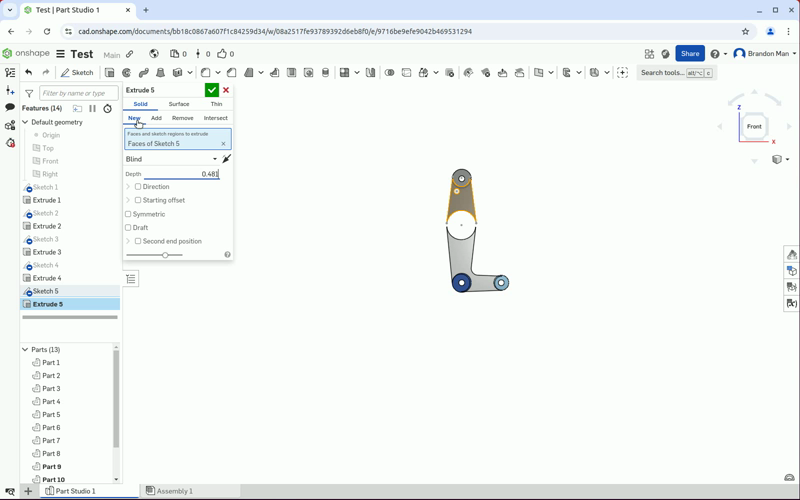
key(enter)
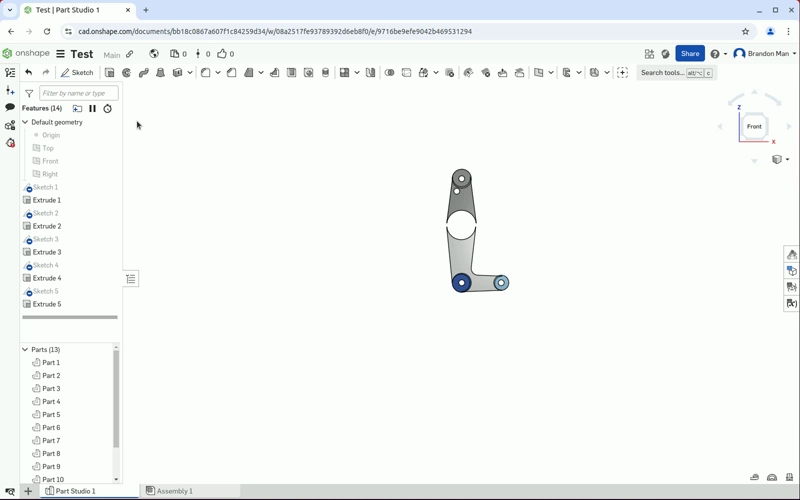
key(shift+h)
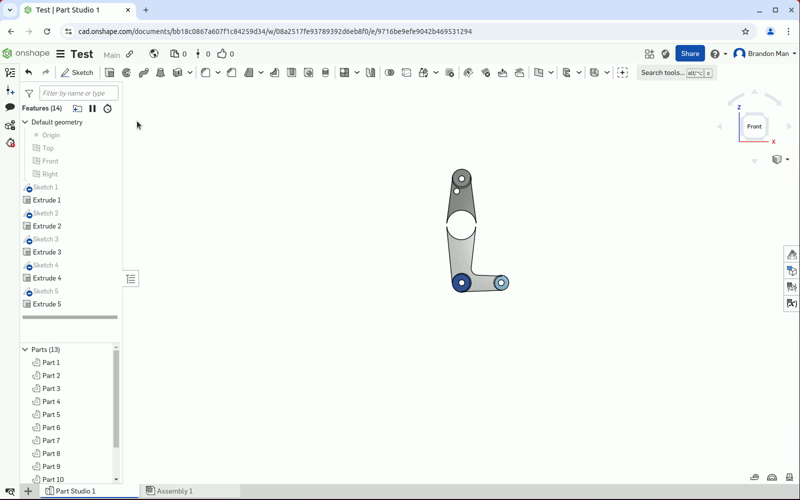
key(shift+h)
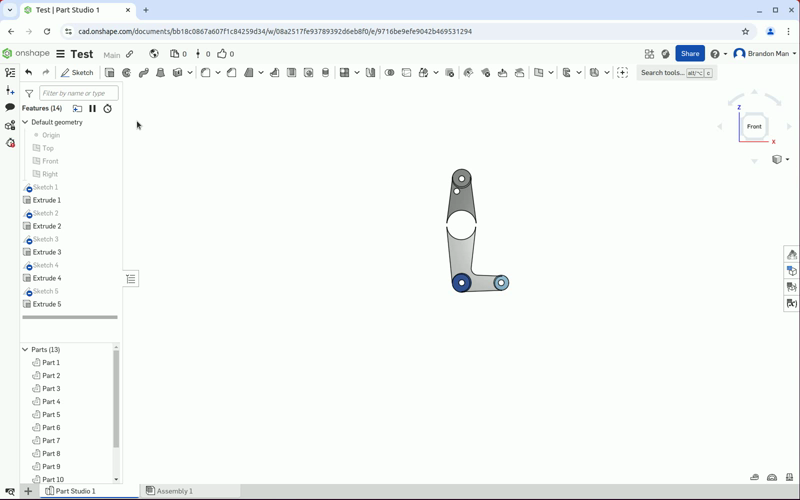
mouse_move(73, 189)
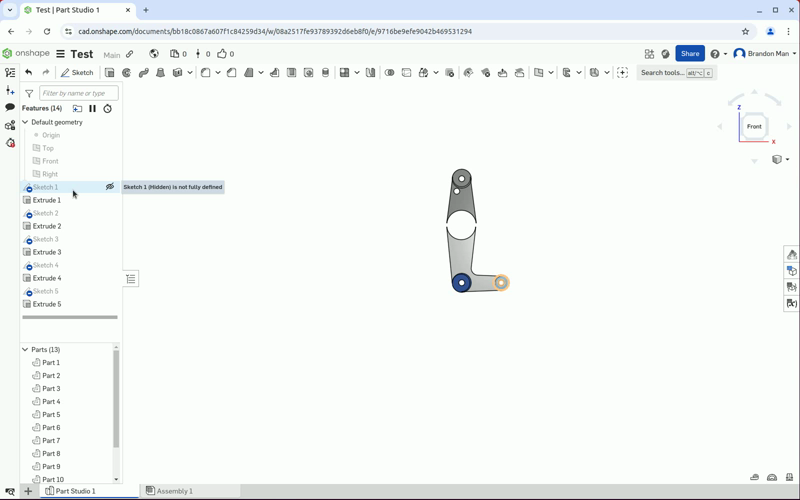
click(73, 189)
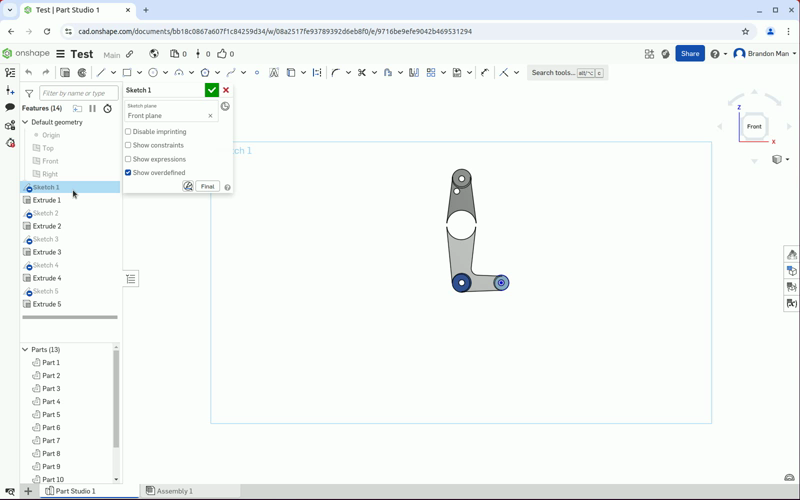
mouse_move(229, 92)
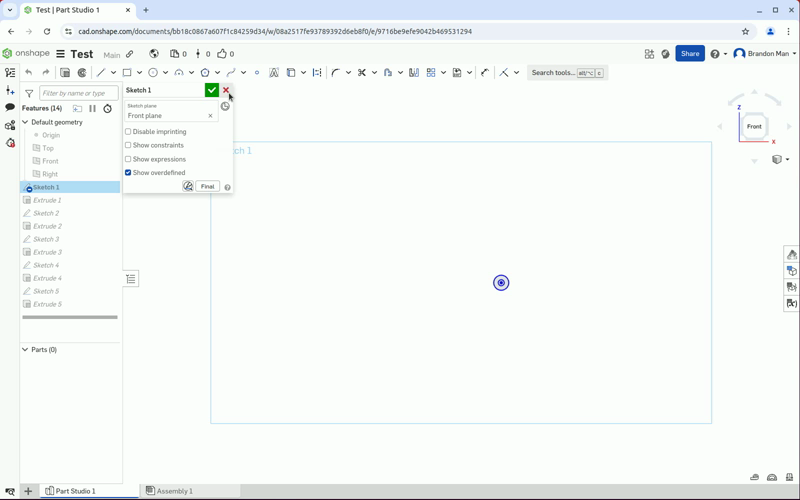
click(229, 92)
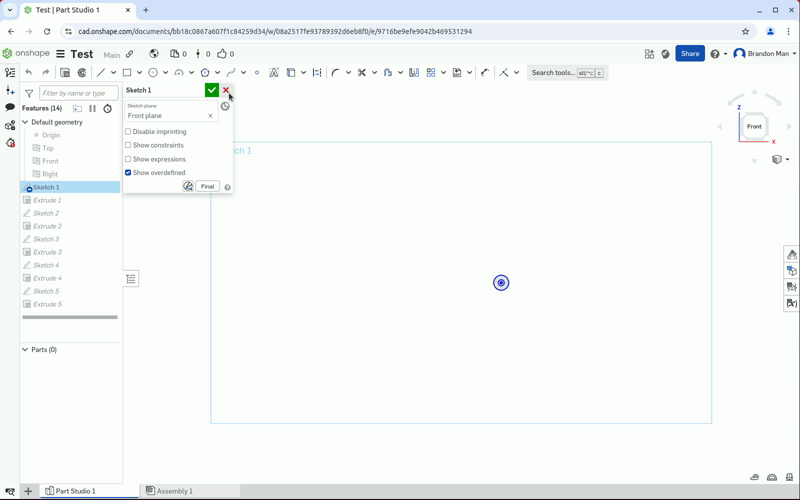
key(shift+s)
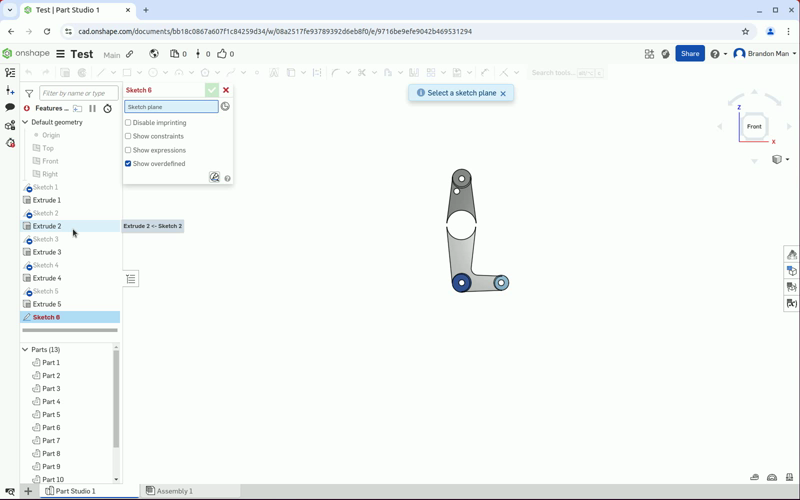
scroll(3)
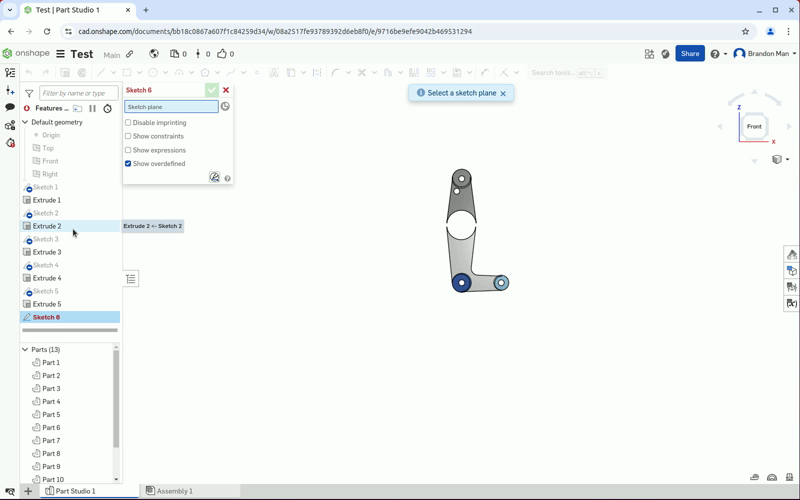
mouse_move(73, 163)
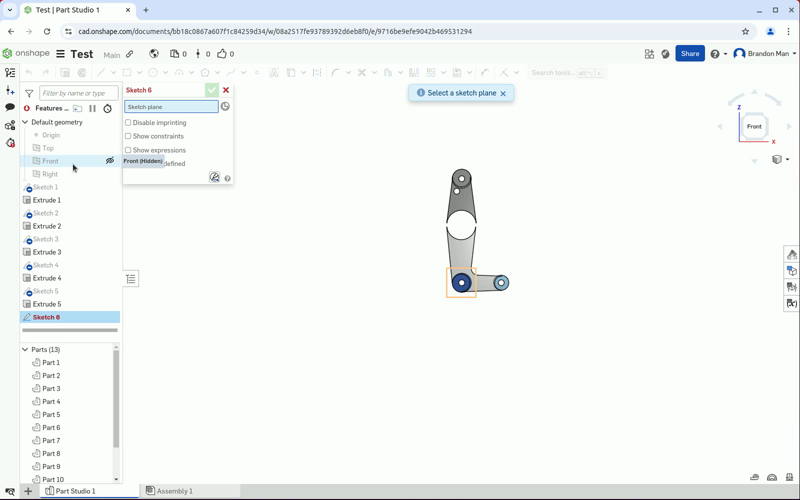
click(73, 163)
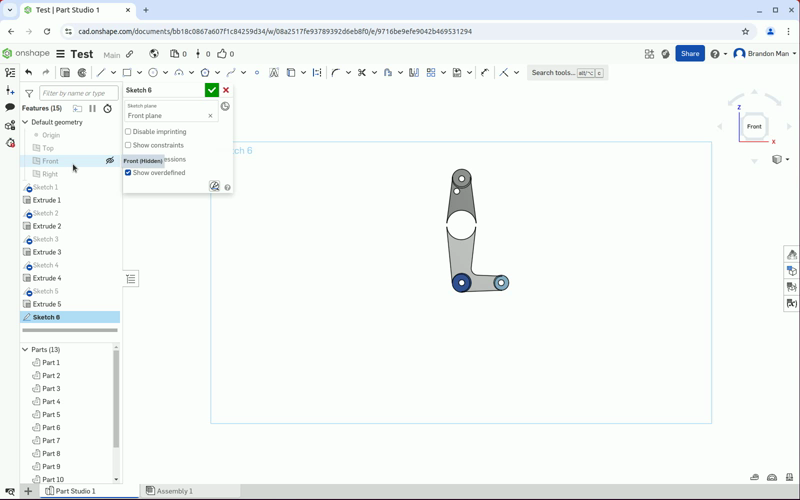
mouse_move(69, 352)
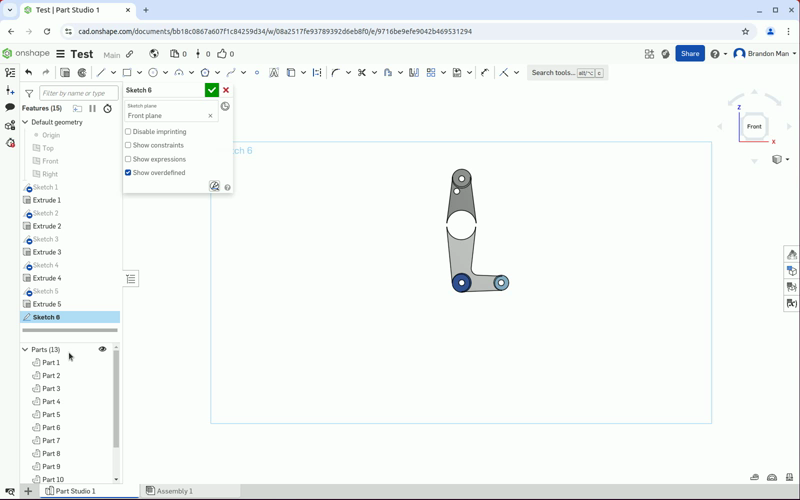
key(y)
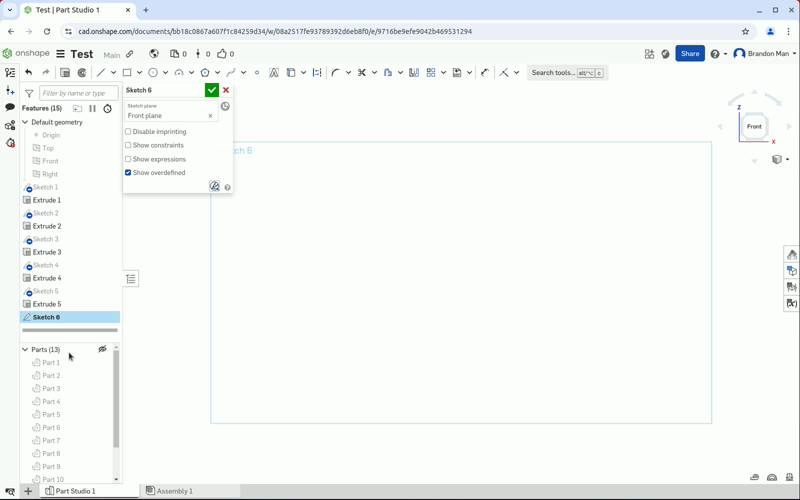
key(c)
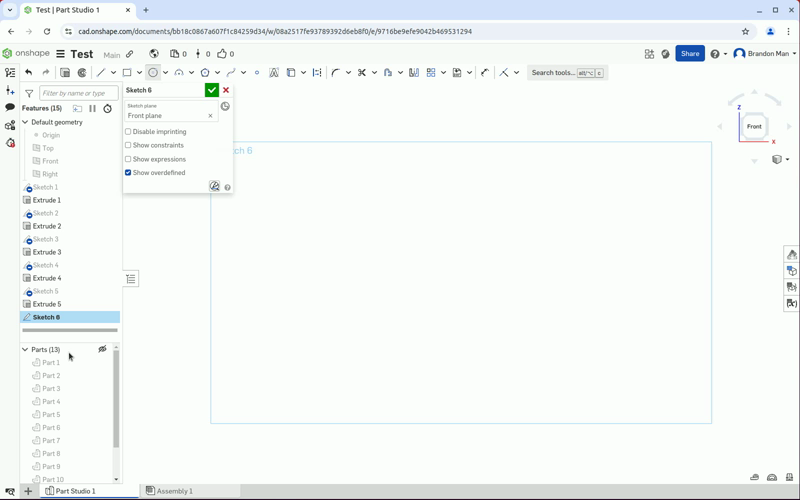
key_down(shift)
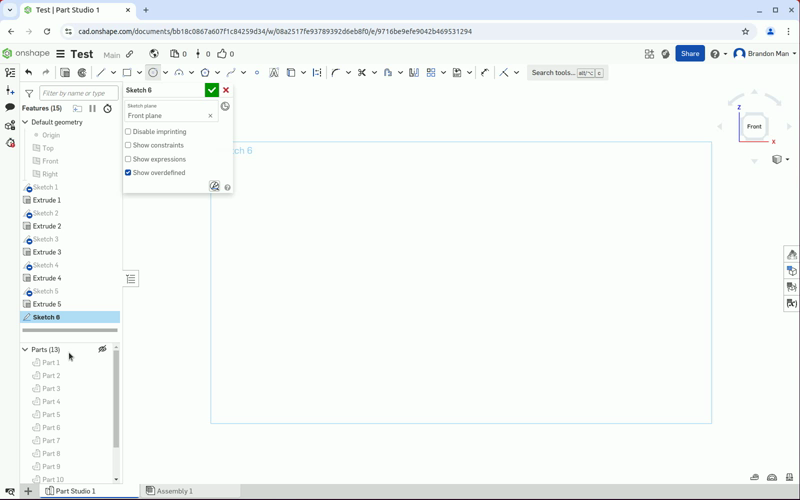
mouse_move(461, 225)
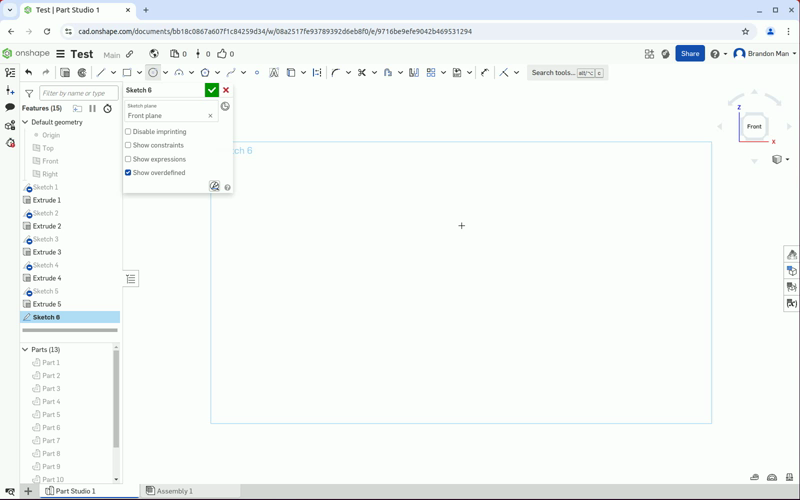
click(461, 225)
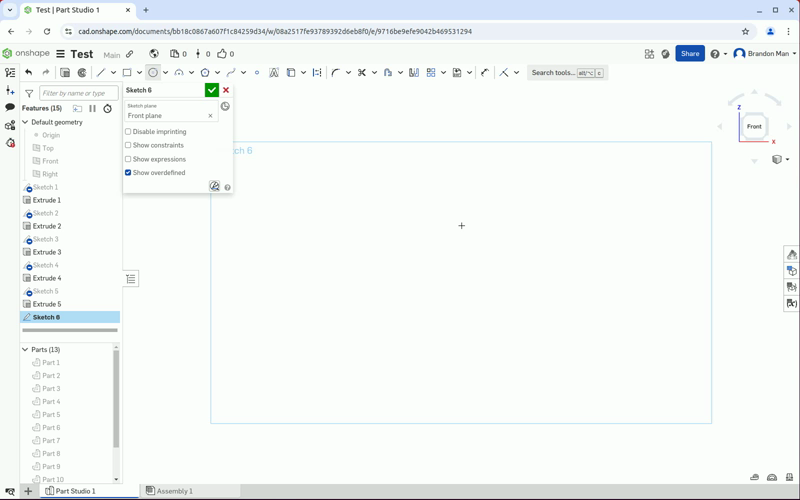
key_up(shift)
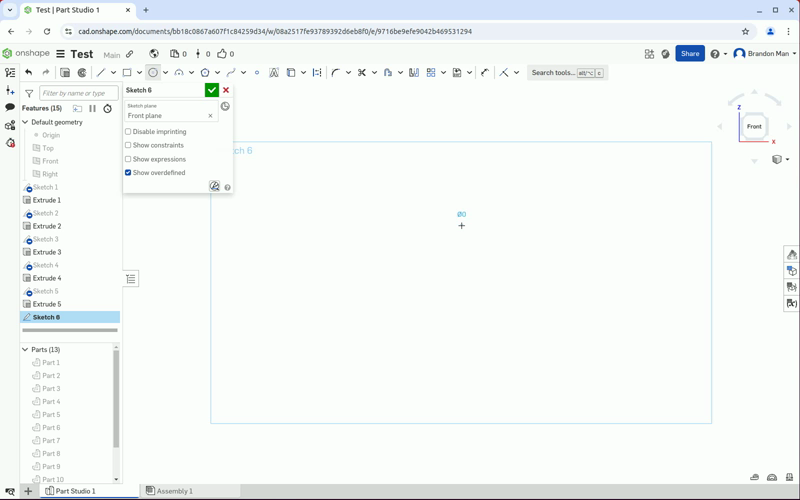
mouse_move(477, 225)
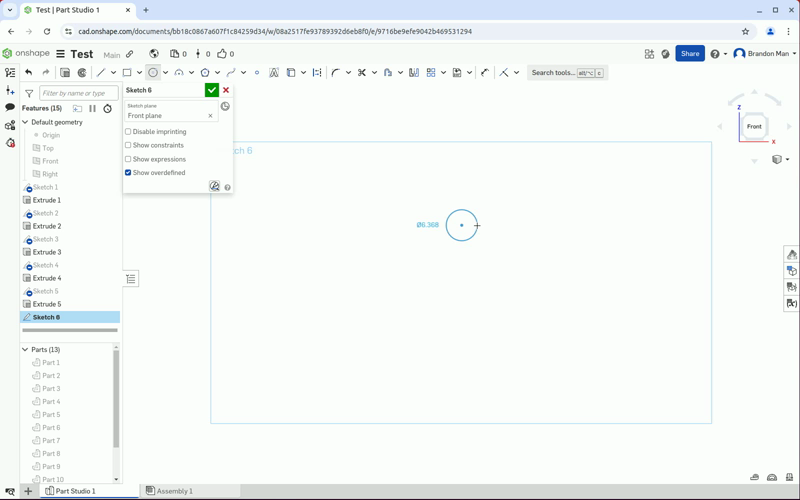
click(477, 225)
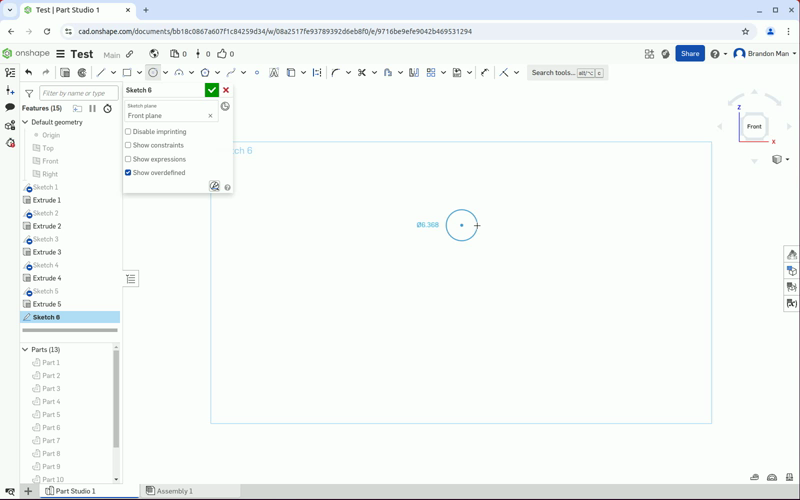
key(esc)
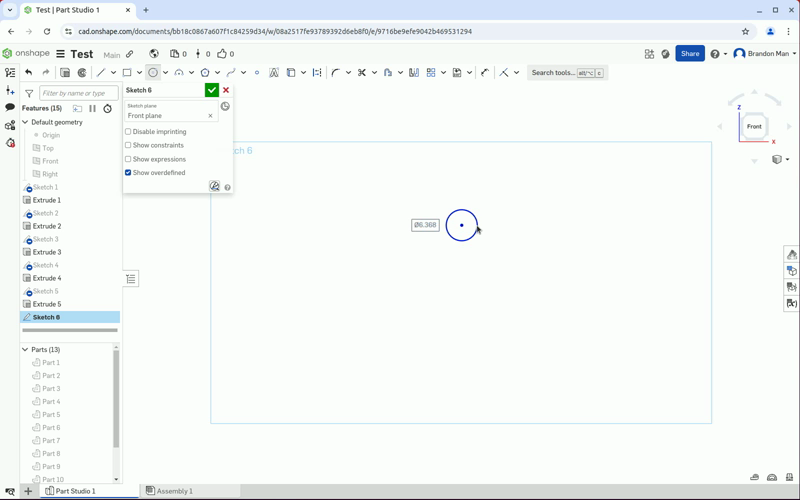
key(c)
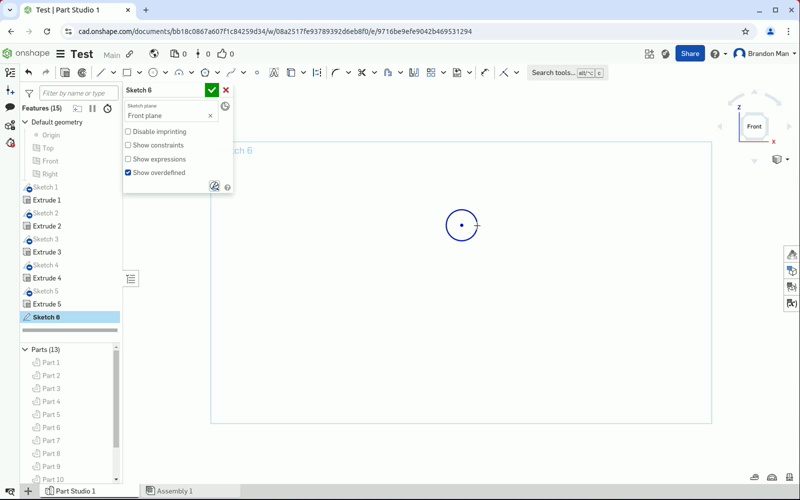
key_down(shift)
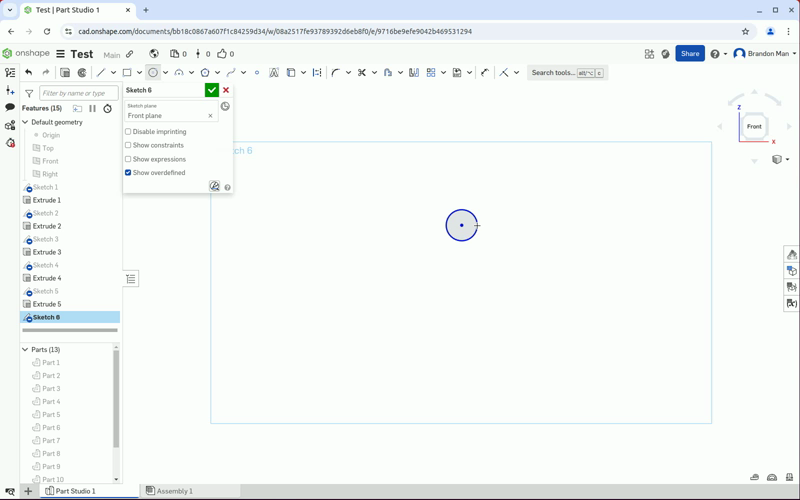
mouse_move(461, 225)
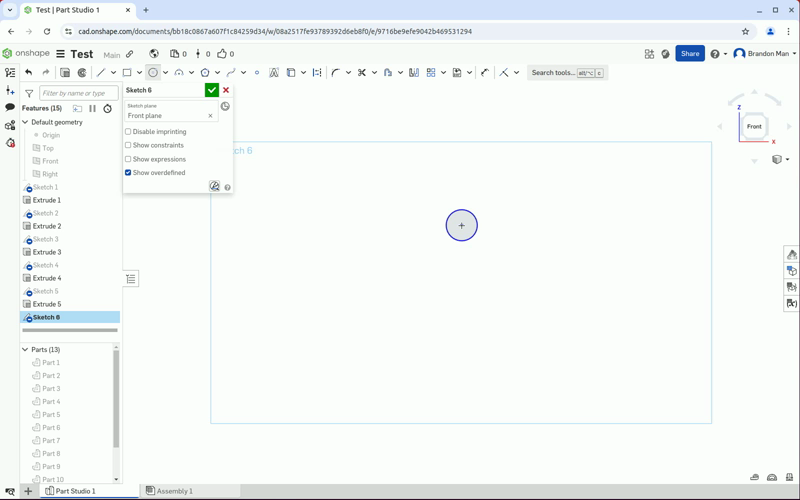
click(461, 225)
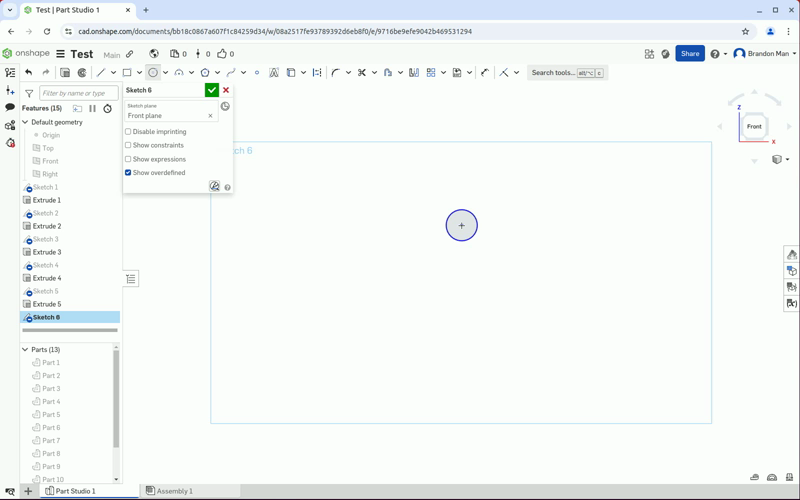
key_up(shift)
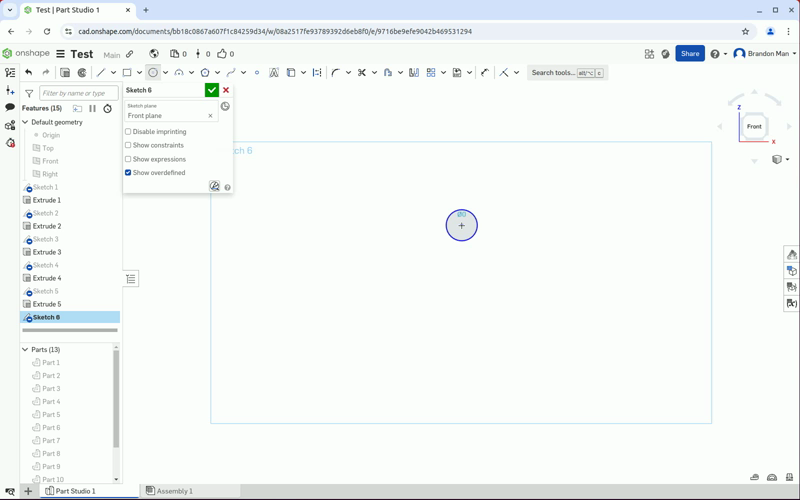
mouse_move(465, 225)
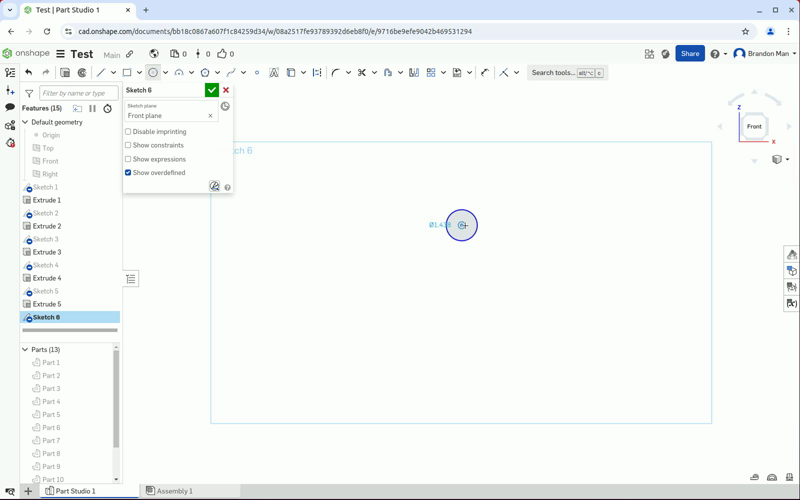
scroll(6)
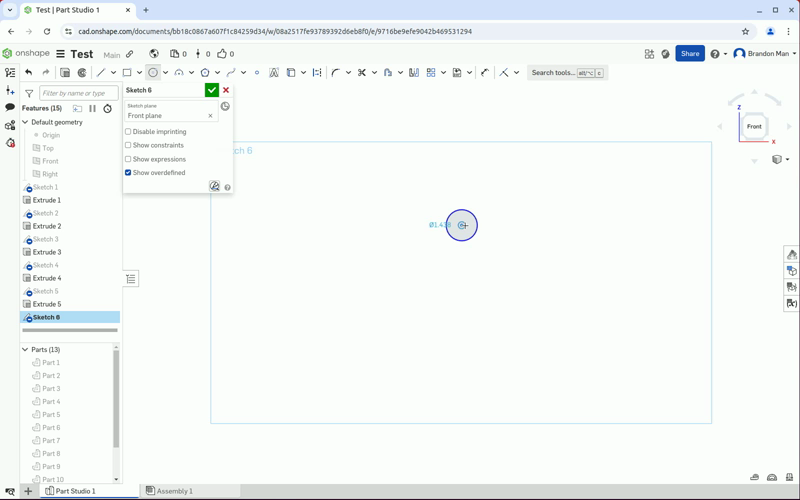
scroll(6)
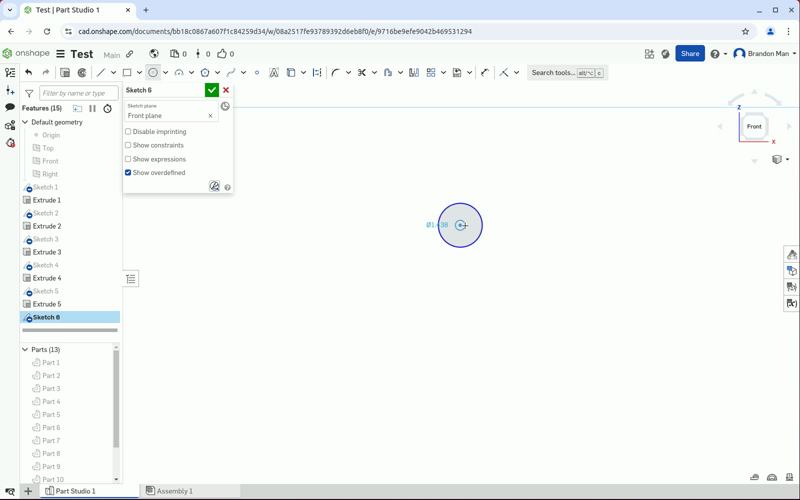
scroll(6)
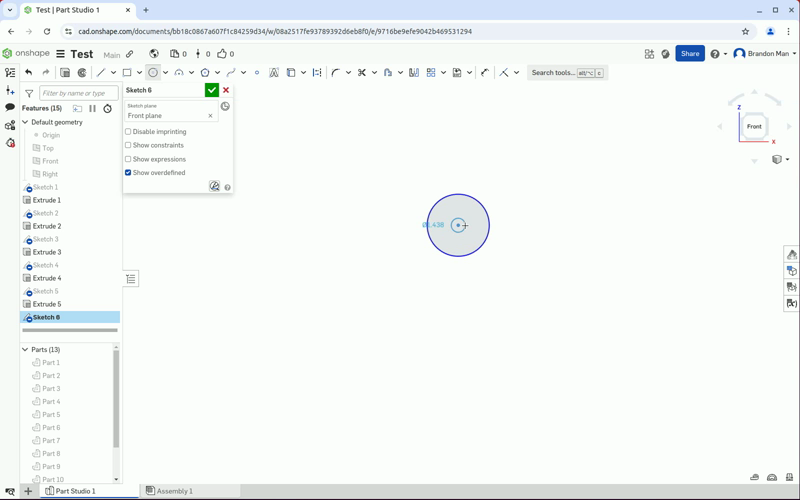
scroll(6)
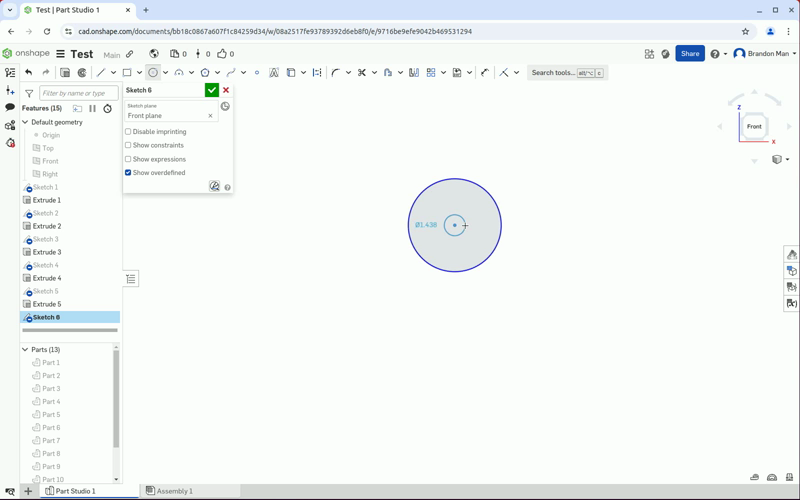
scroll(6)
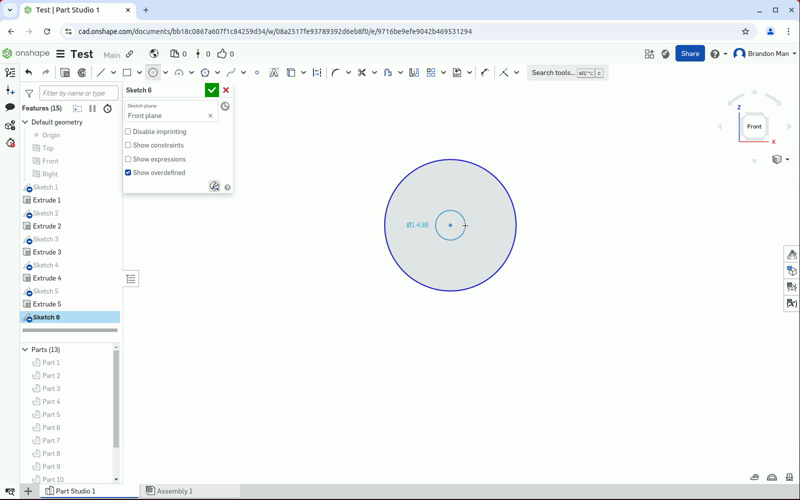
scroll(6)
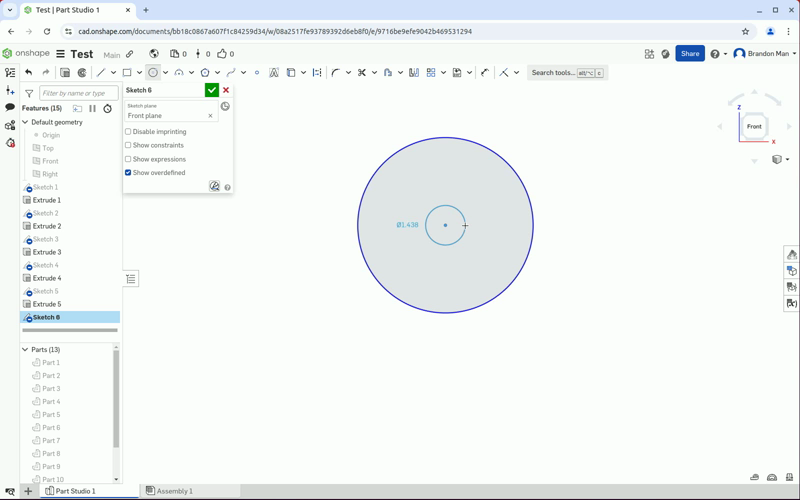
scroll(6)
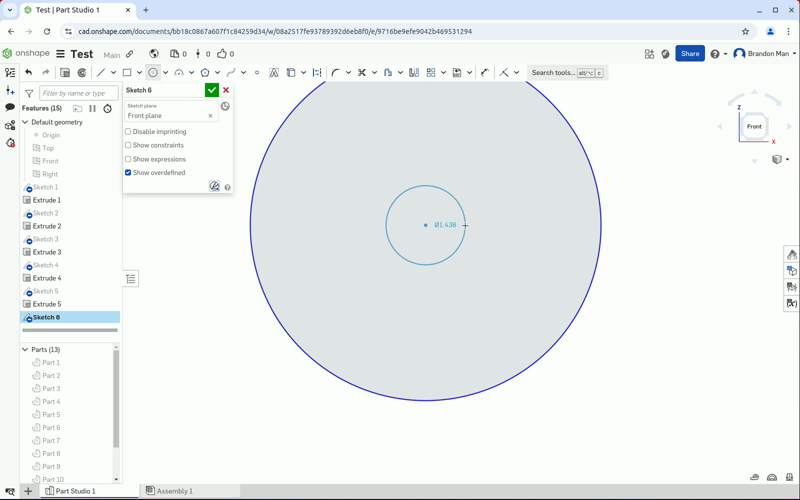
click(465, 225)
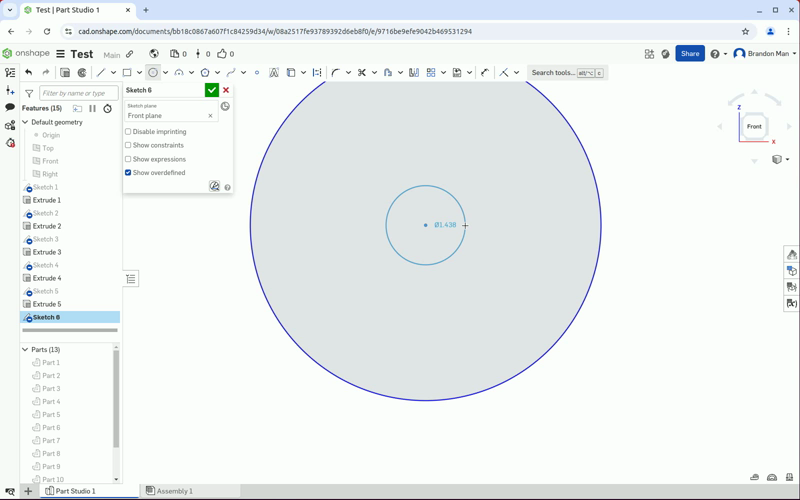
scroll(-6)
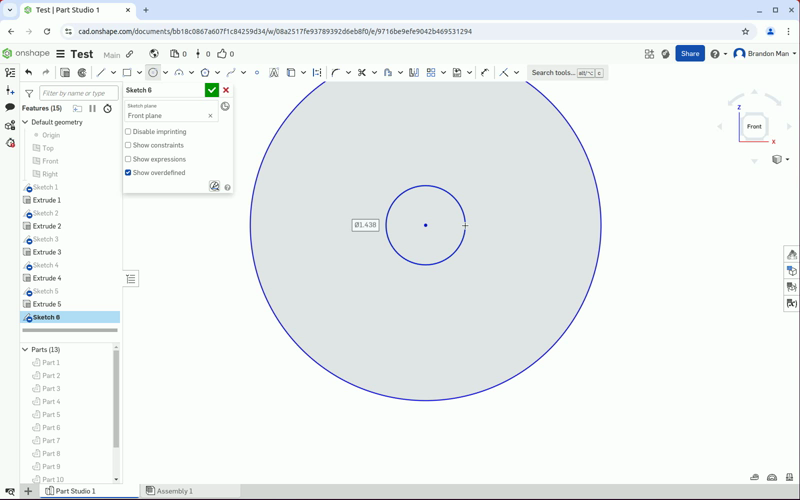
scroll(-6)
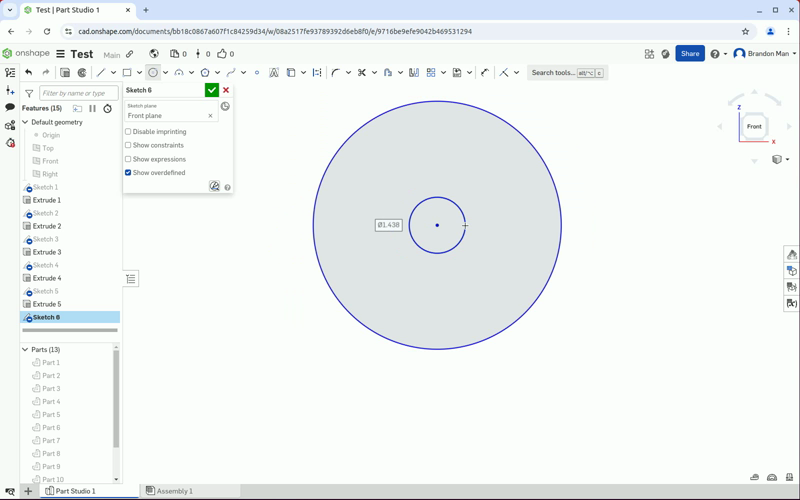
scroll(-6)
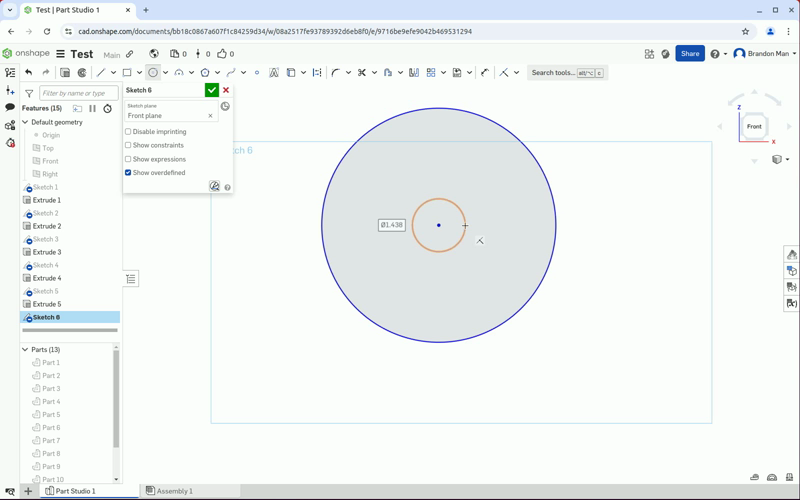
scroll(-6)
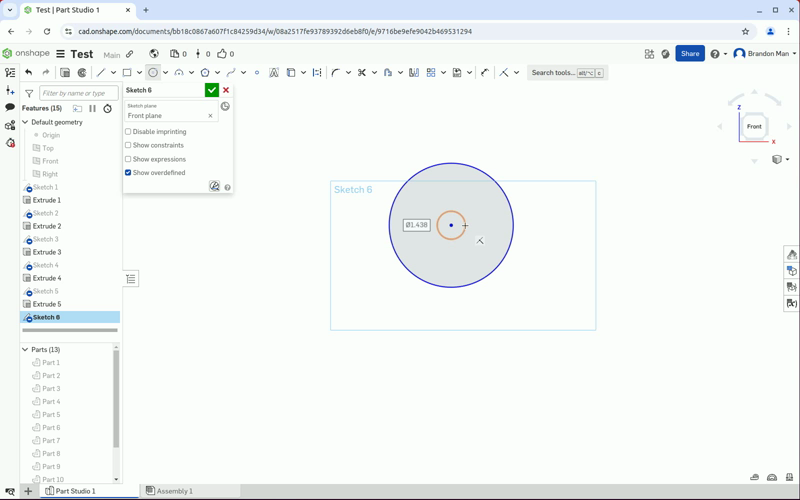
scroll(-6)
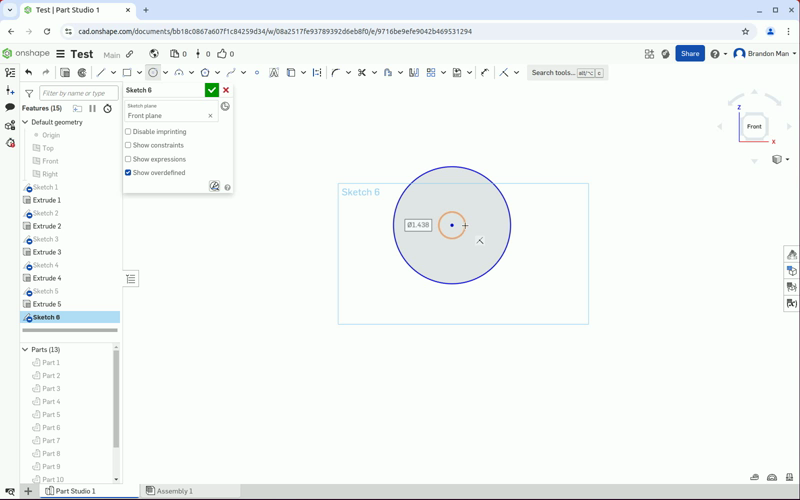
scroll(-6)
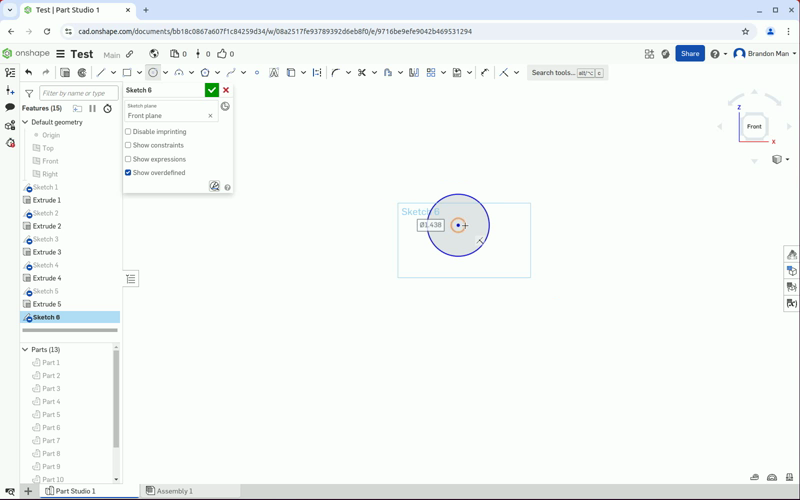
scroll(-6)
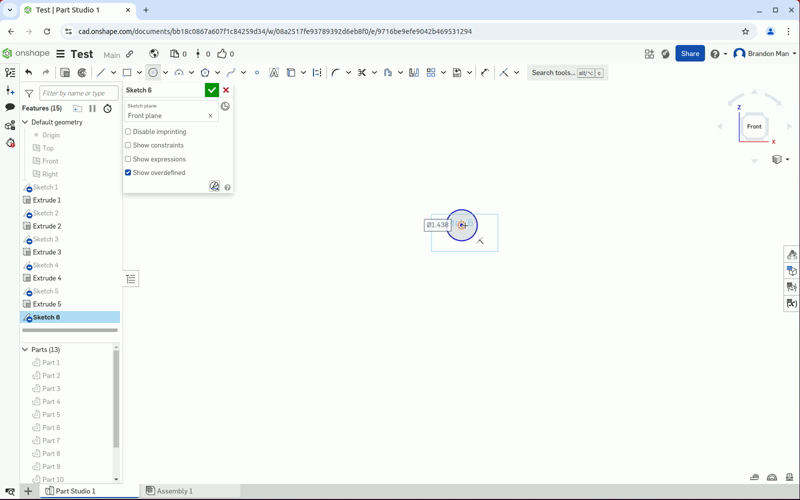
key(esc)
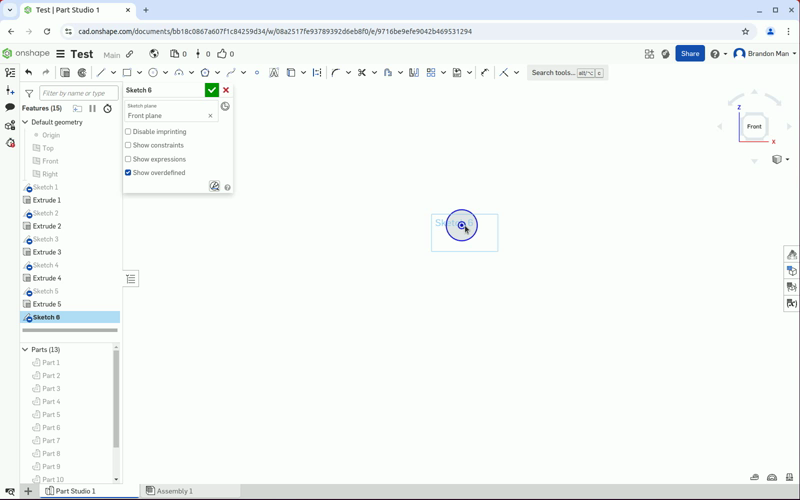
mouse_move(475, 230)
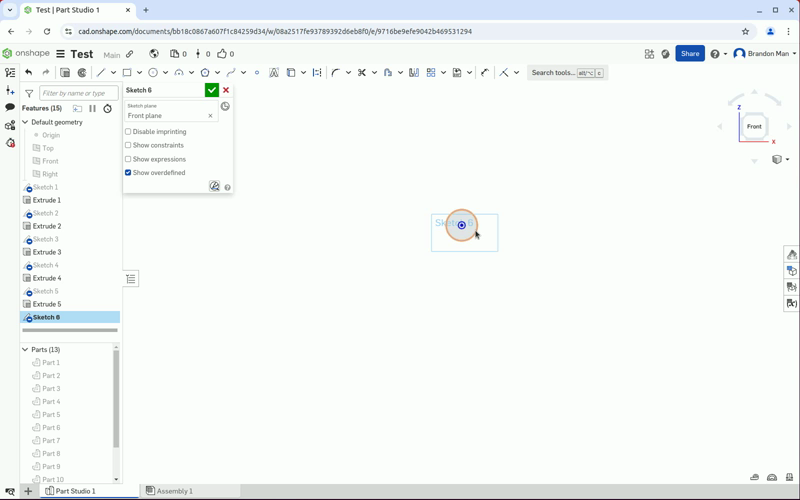
scroll(6)
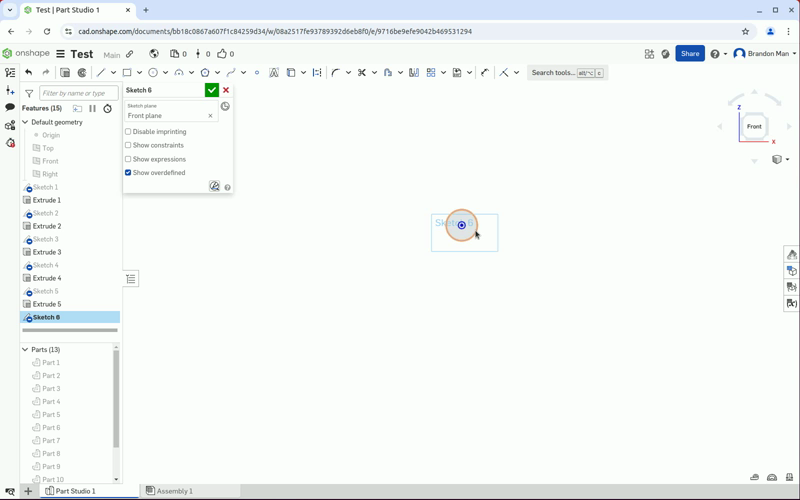
scroll(6)
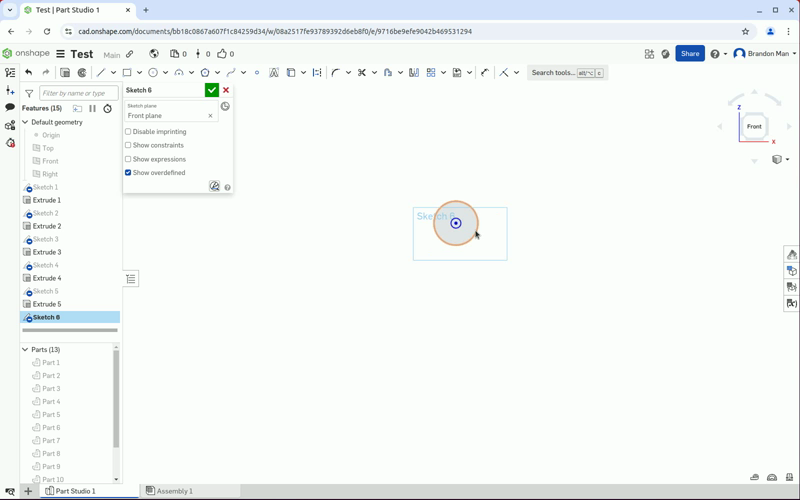
scroll(6)
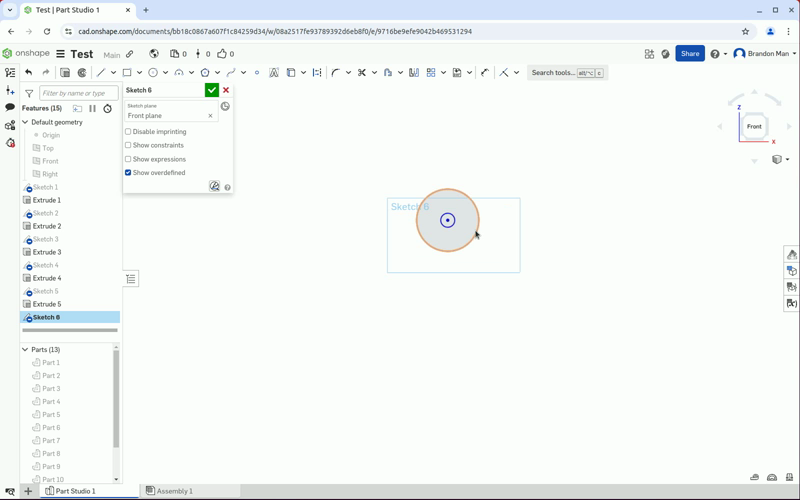
scroll(6)
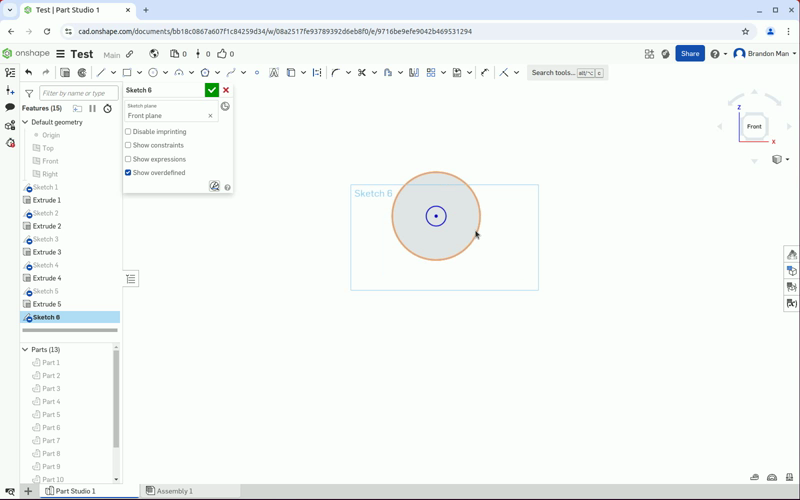
scroll(6)
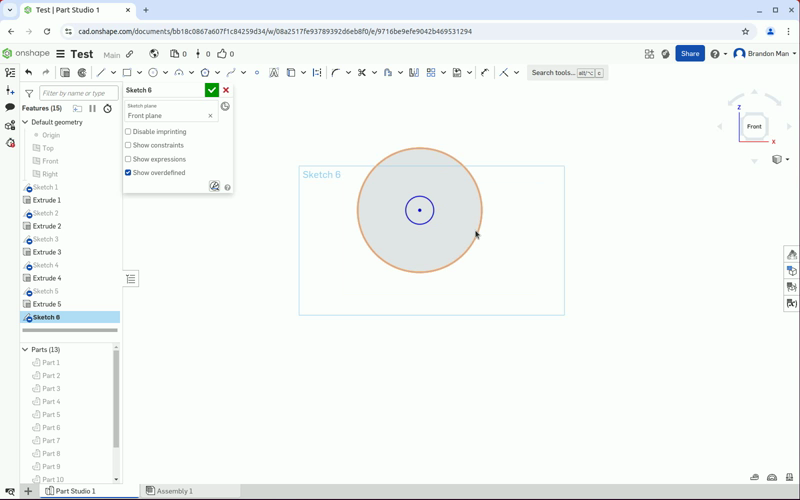
scroll(6)
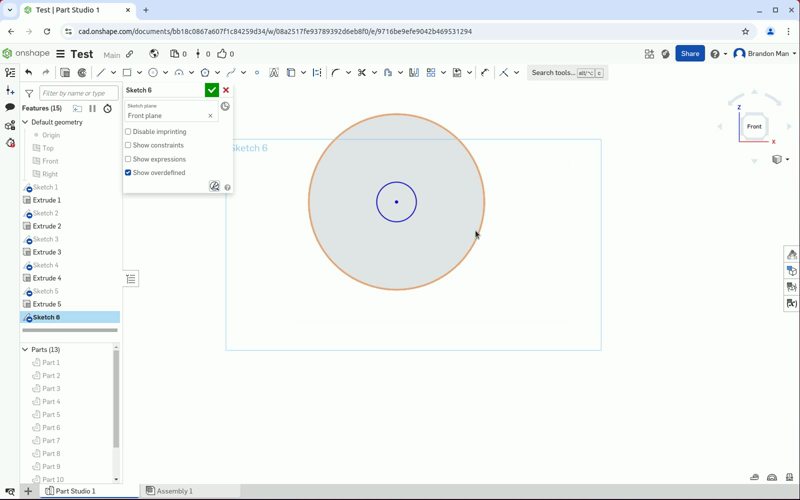
scroll(6)
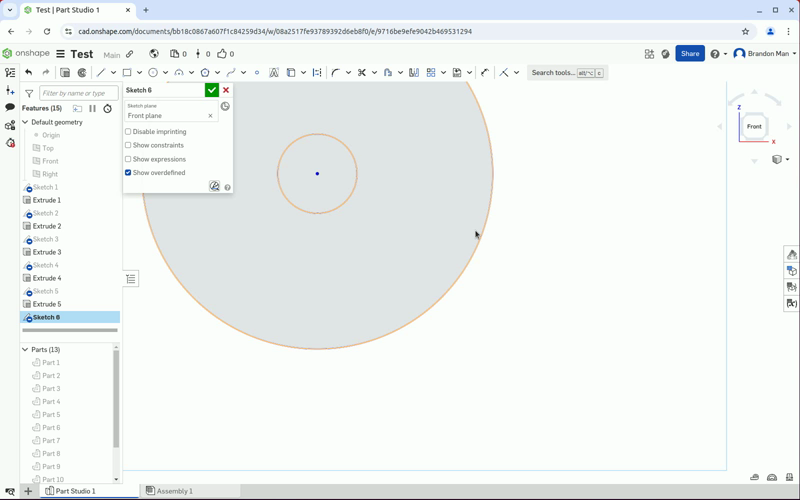
click(475, 230)
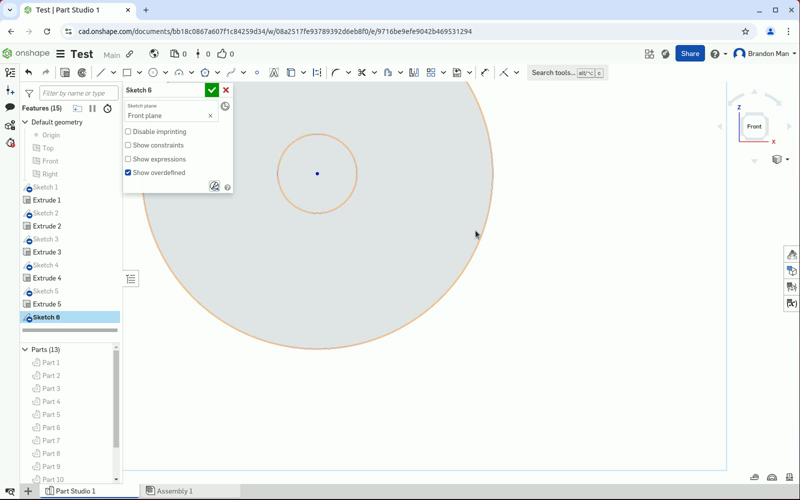
scroll(-6)
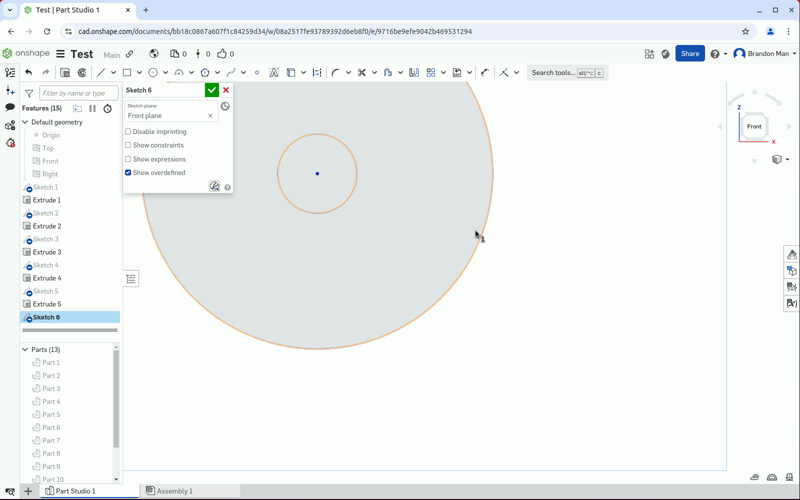
scroll(-6)
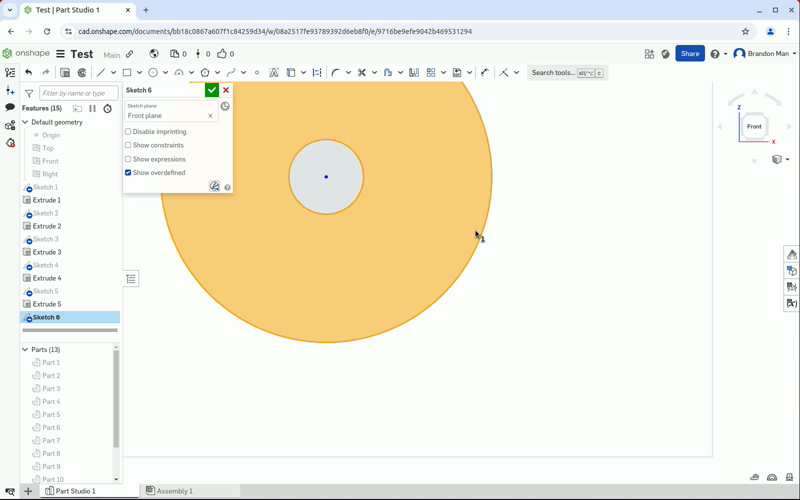
scroll(-6)
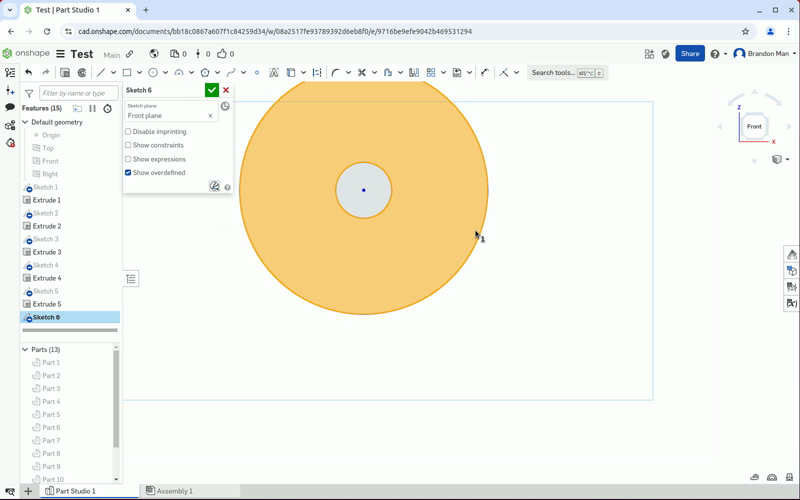
scroll(-6)
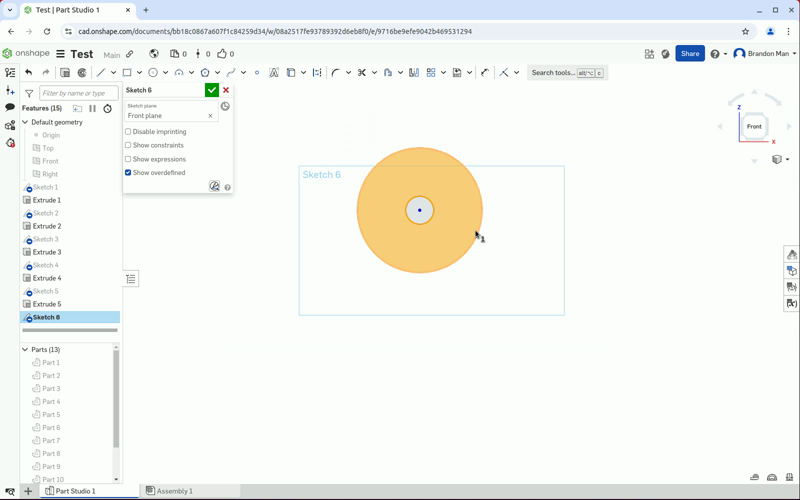
scroll(-6)
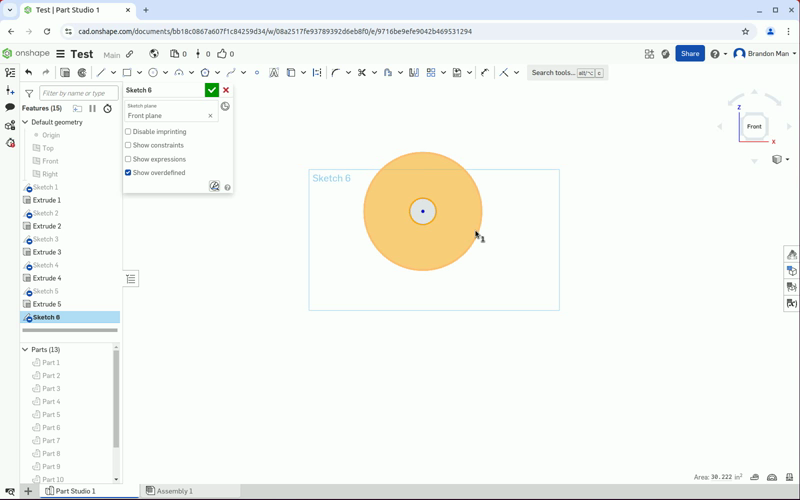
scroll(-6)
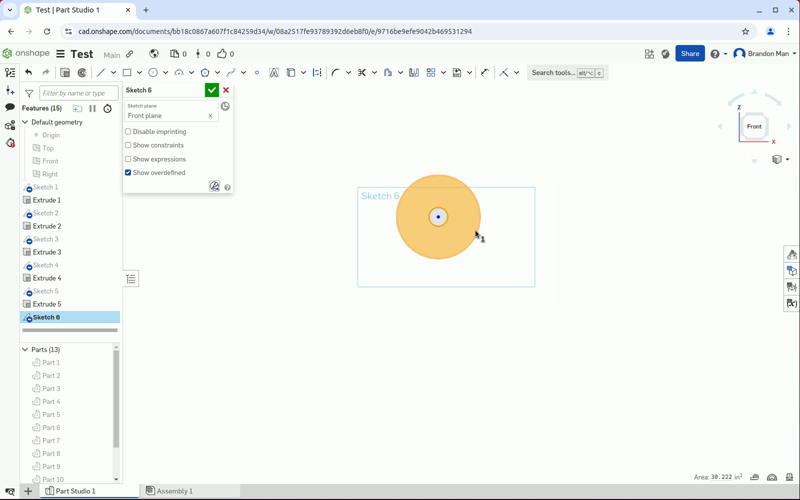
scroll(-6)
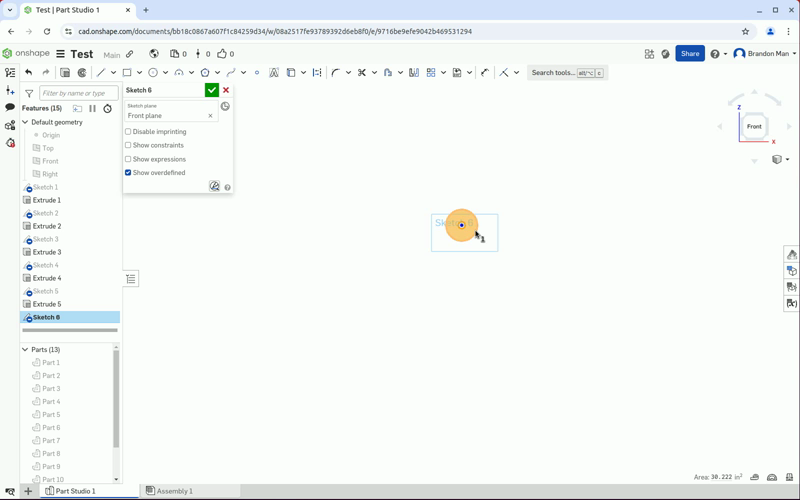
mouse_move(69, 352)
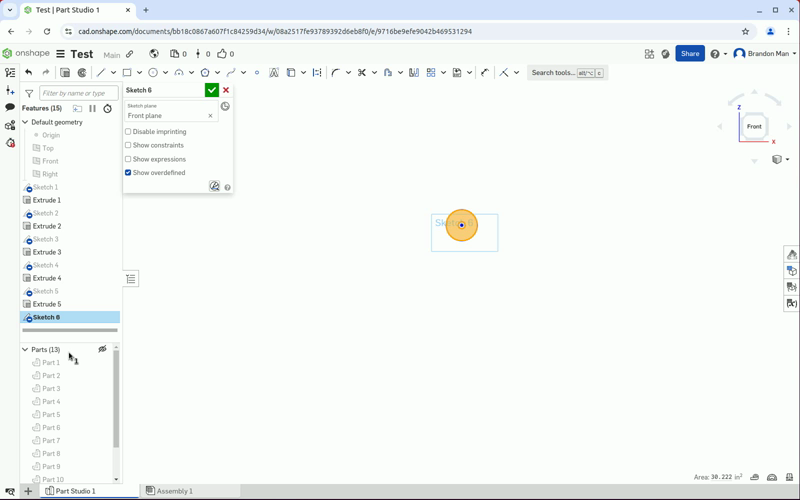
key(shift+y)
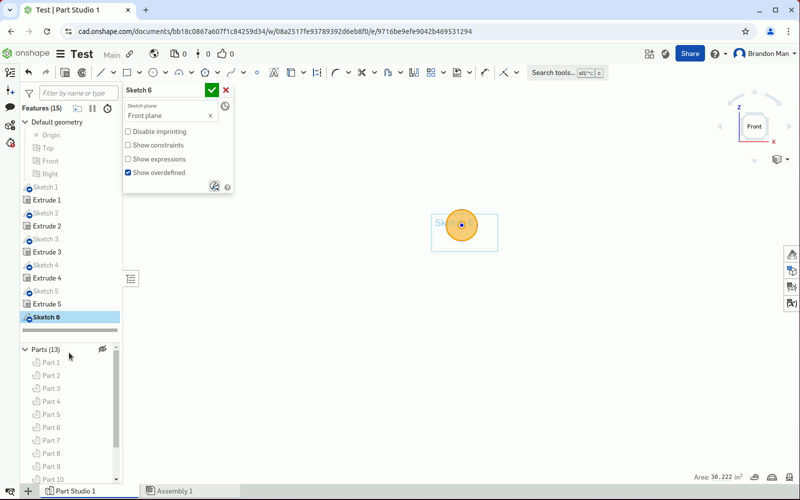
key(shift+e)
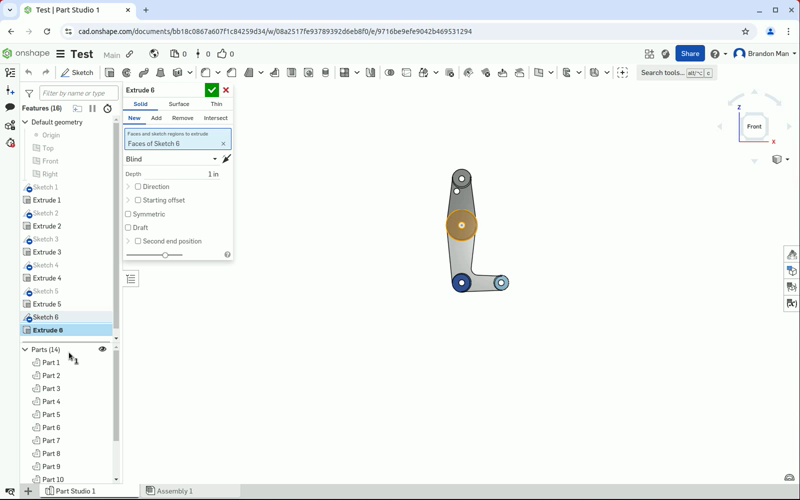
mouse_move(143, 106)
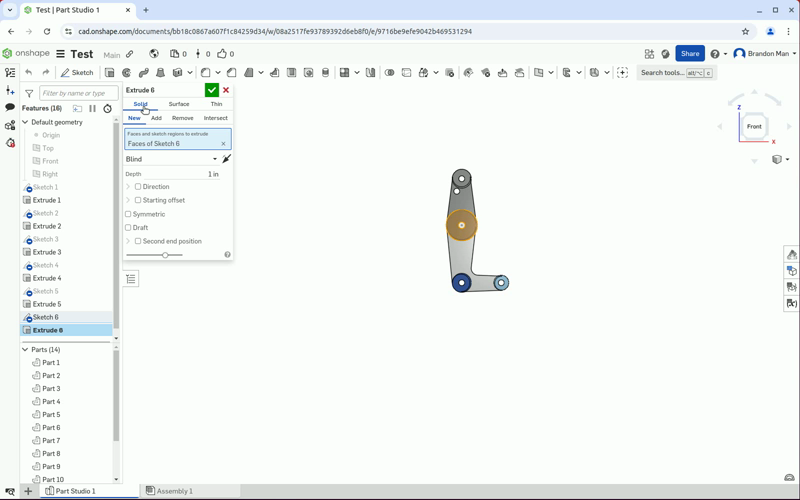
click(143, 106)
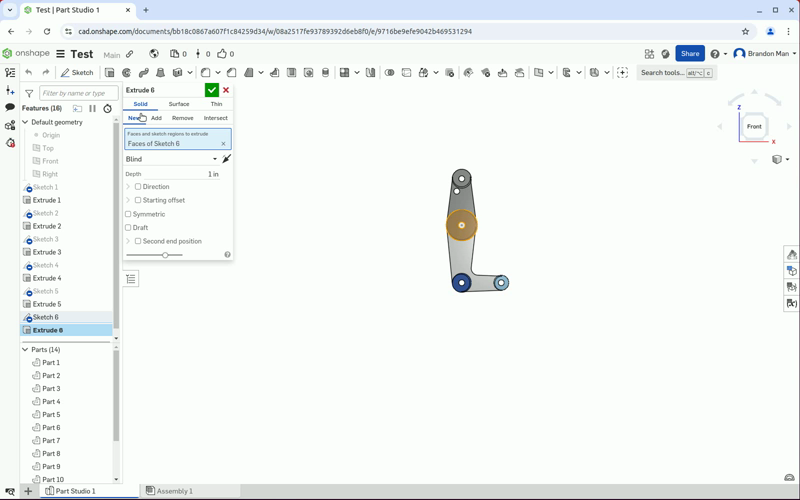
mouse_move(137, 120)
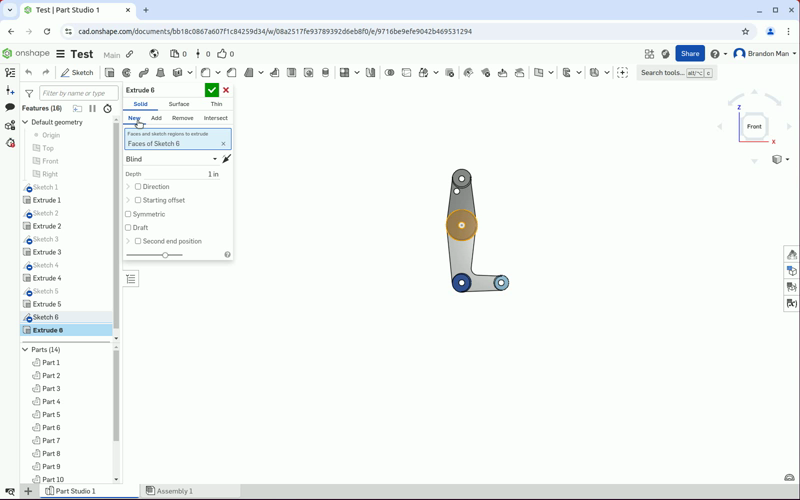
click(137, 120)
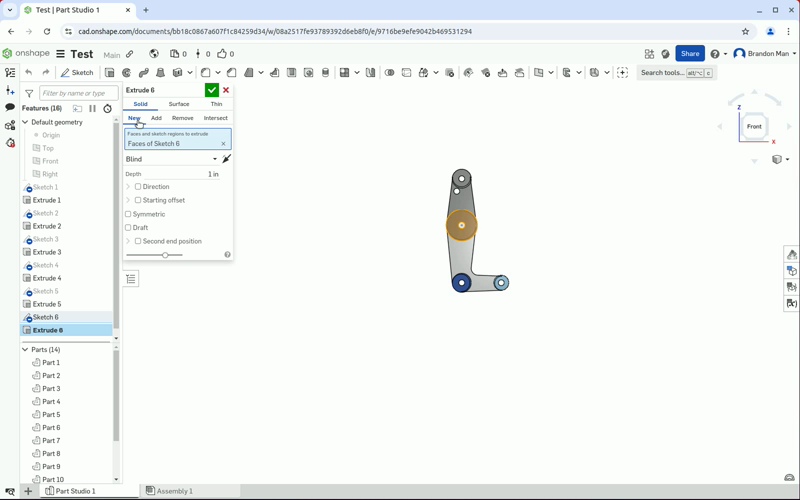
key(tab, 4)
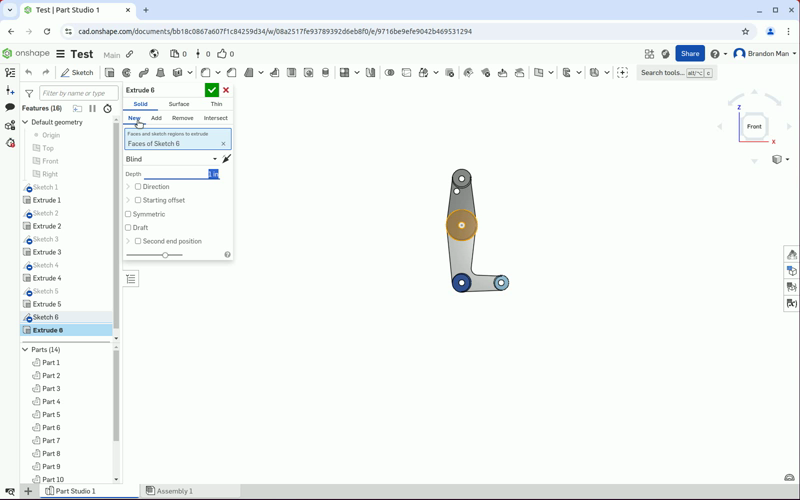
text(0.481)
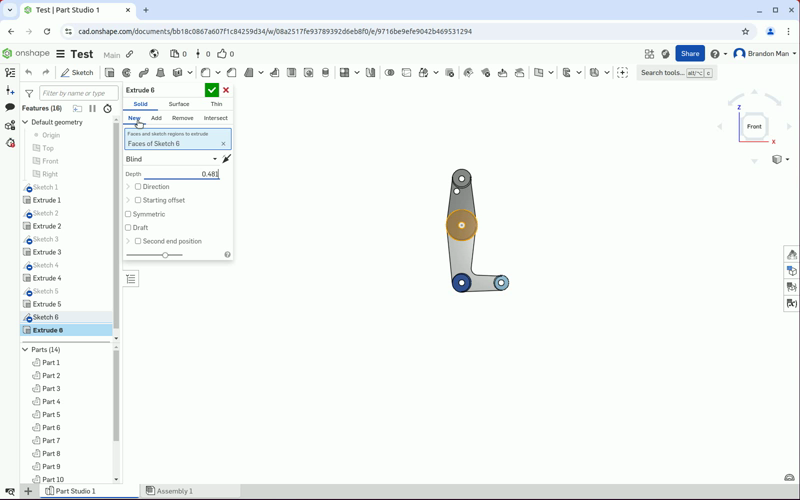
key(enter)
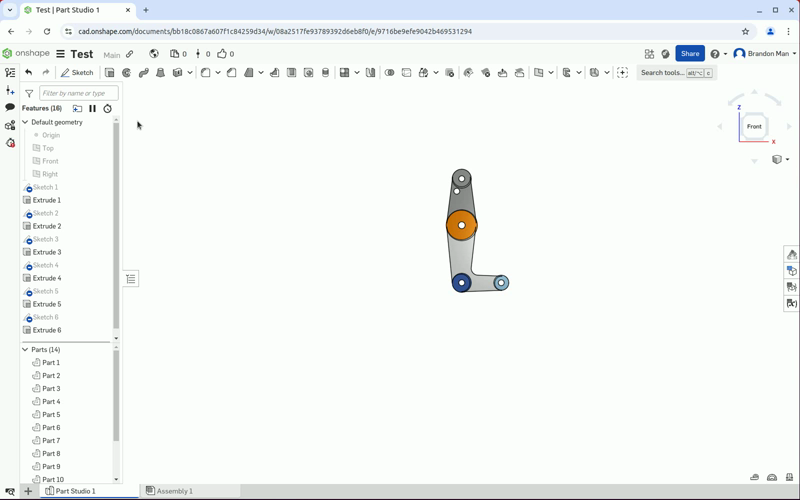
key(shift+h)
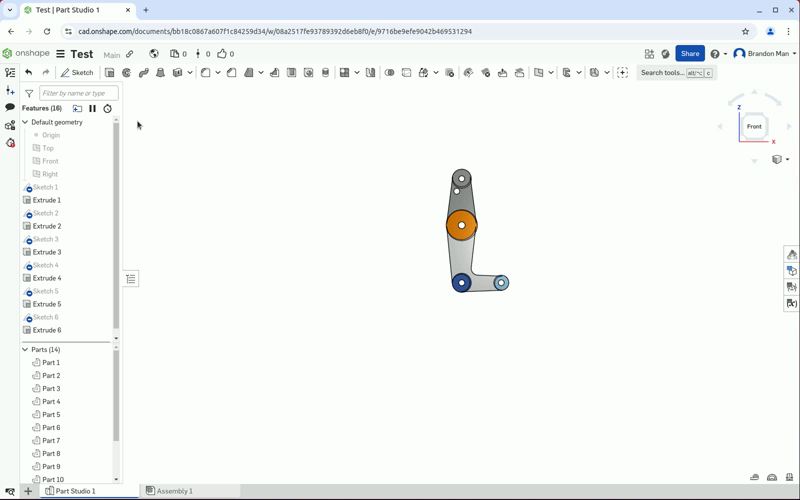
key(shift+h)
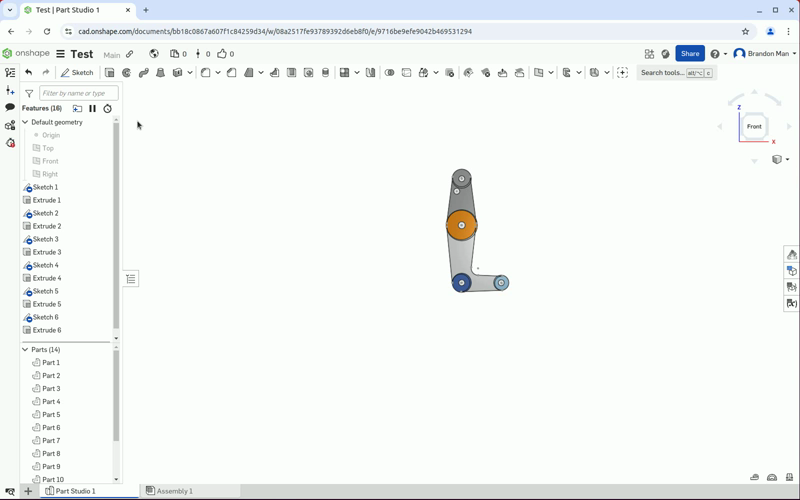
key(shift+7)
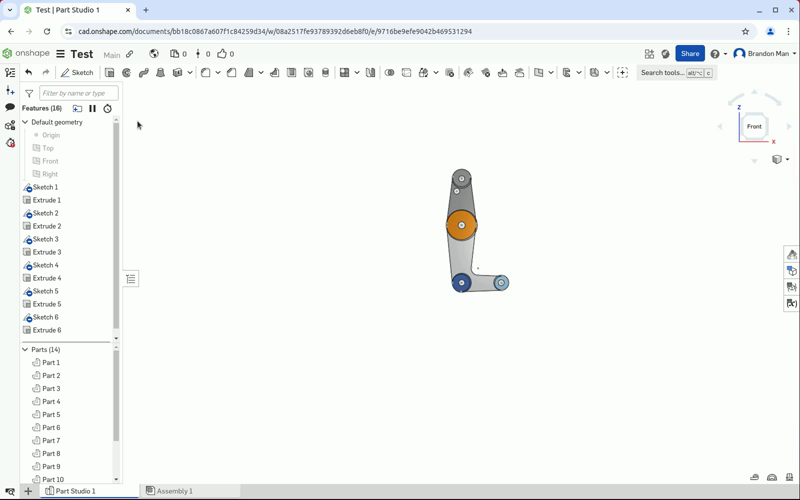
key(left, 2)
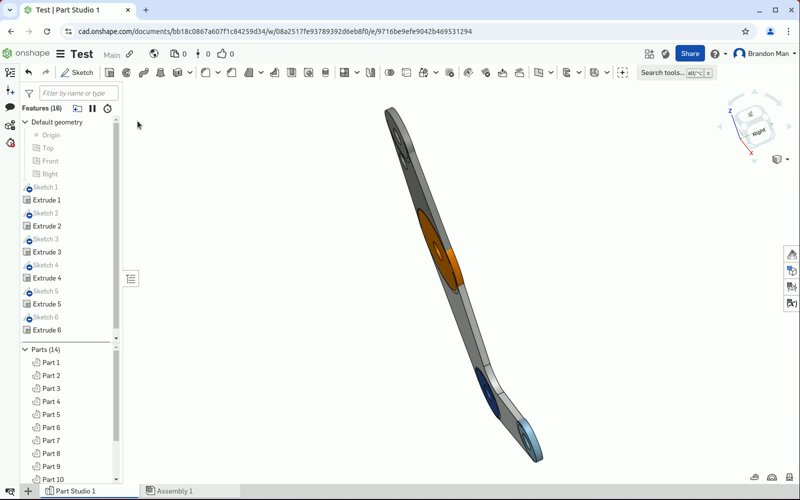
key(down, 2)
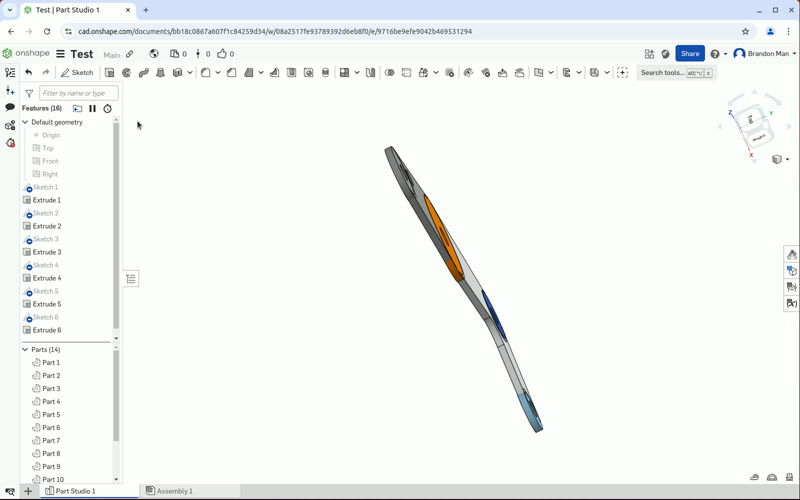
key(up, 2)
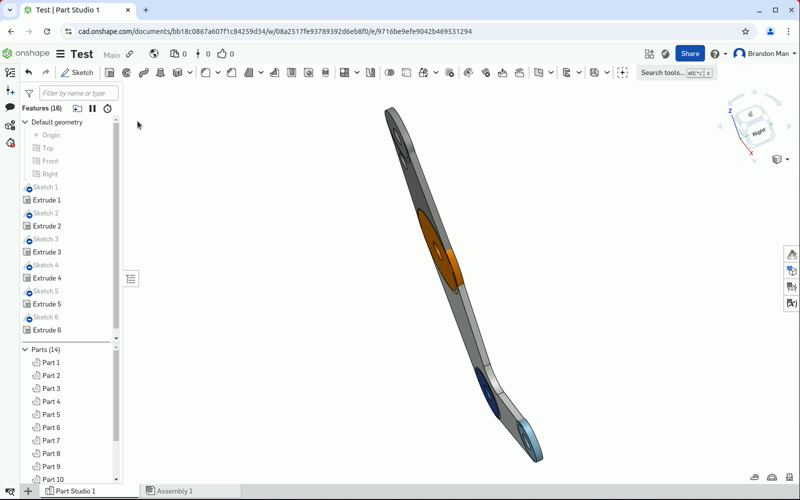
key(right, 2)
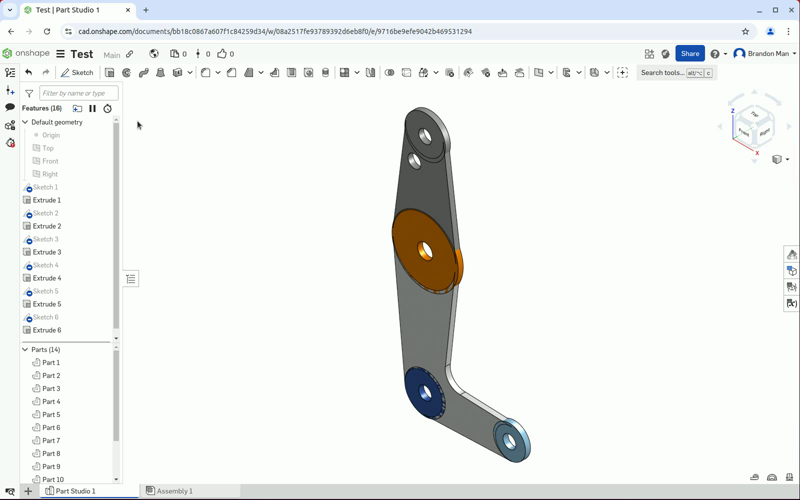
mouse_move(69, 189)
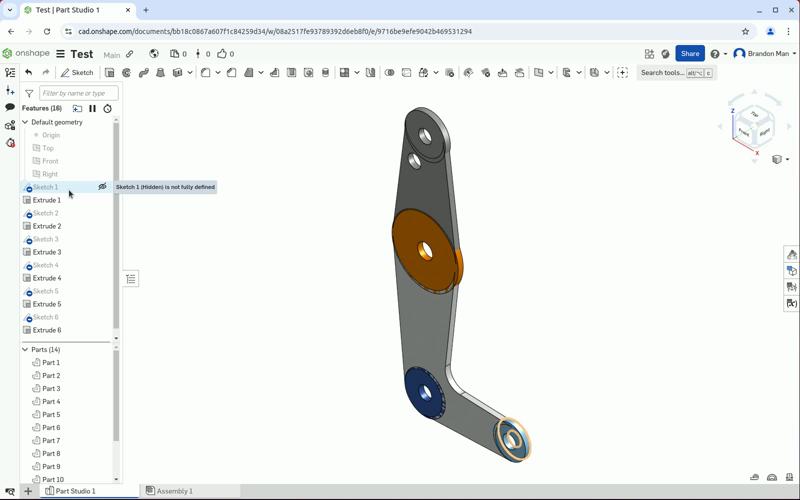
click(69, 189)